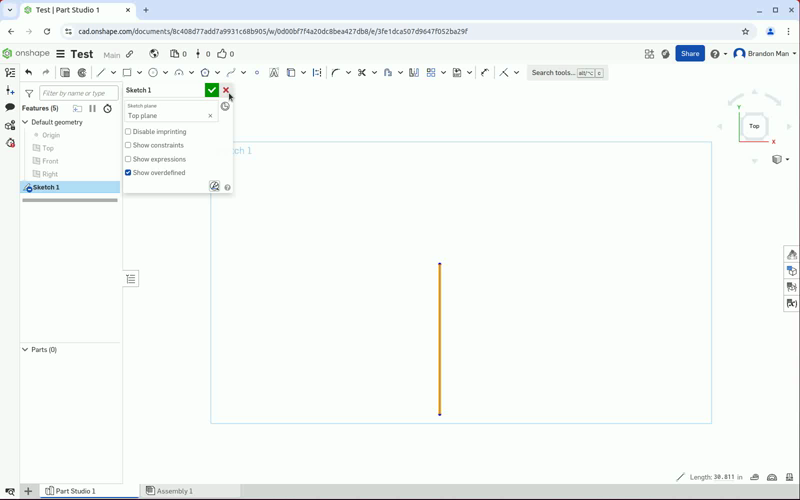
key(shift+h)
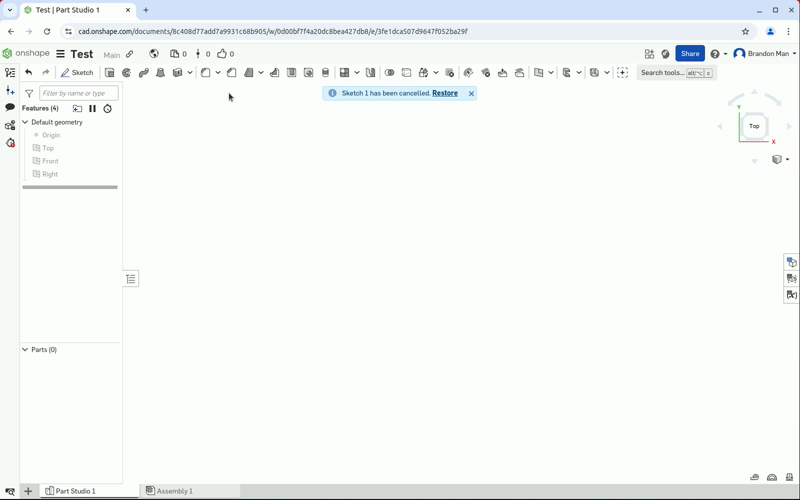
mouse_move(73, 352)
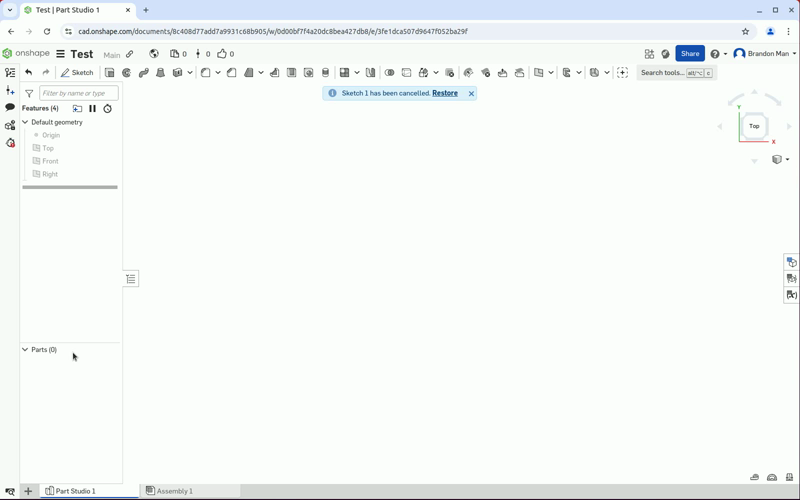
key(y)
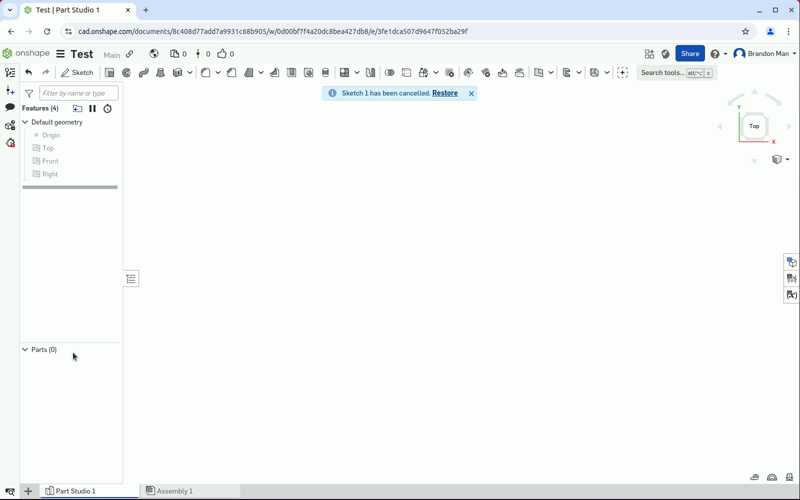
key(shift+p)
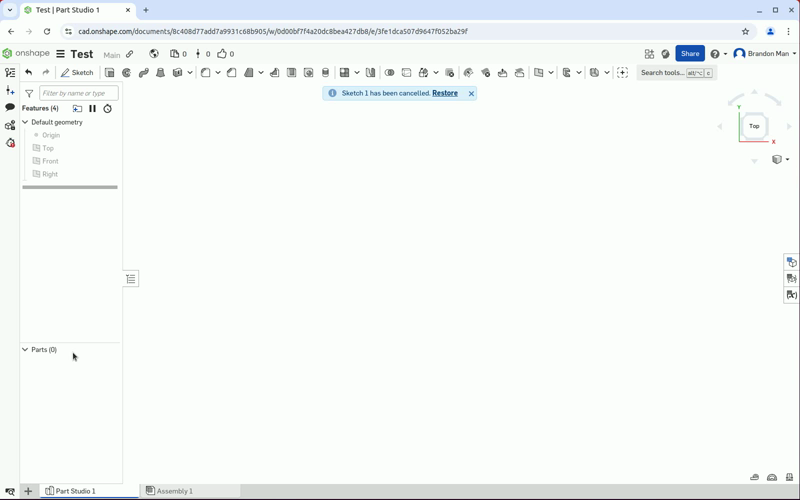
key(space)
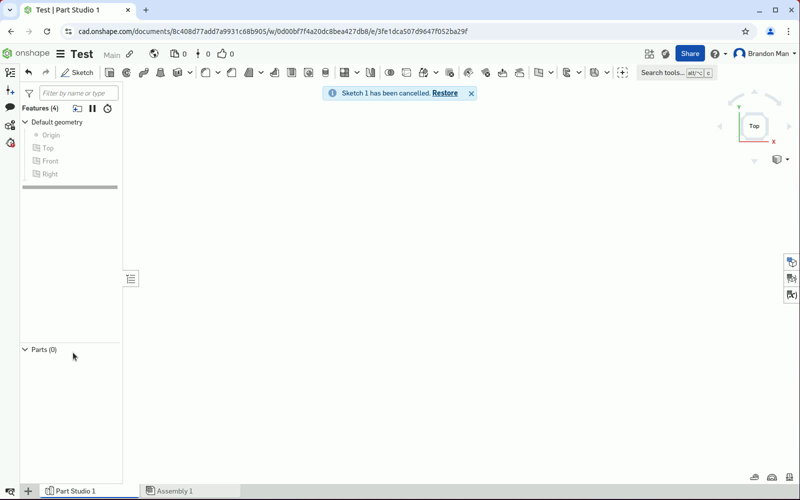
key_down(shift)
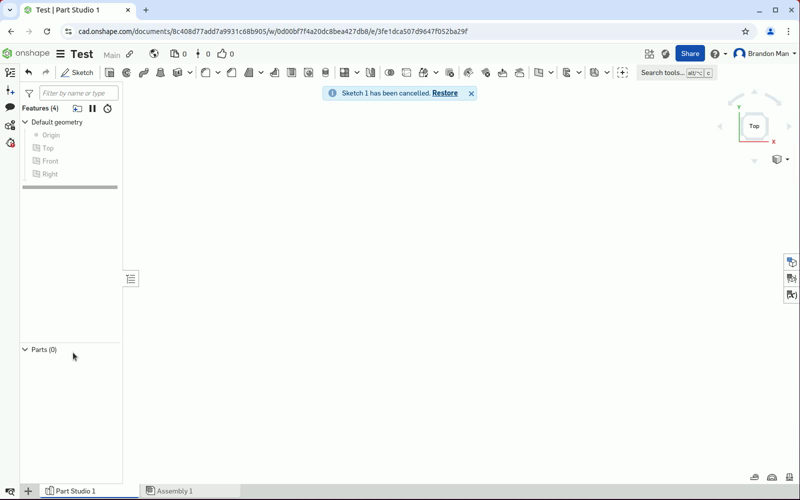
key(up)
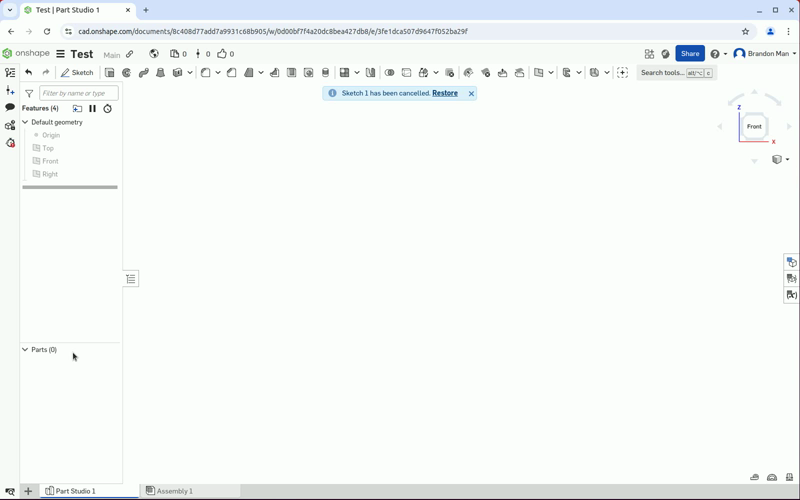
key_up(shift)
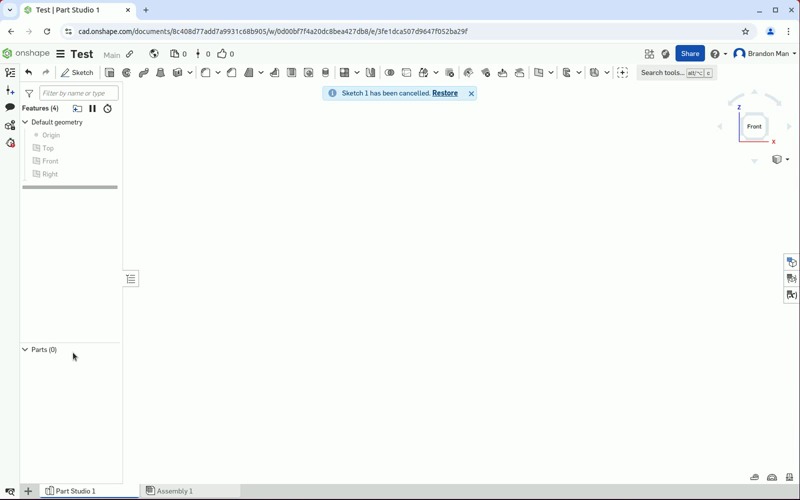
mouse_move(73, 352)
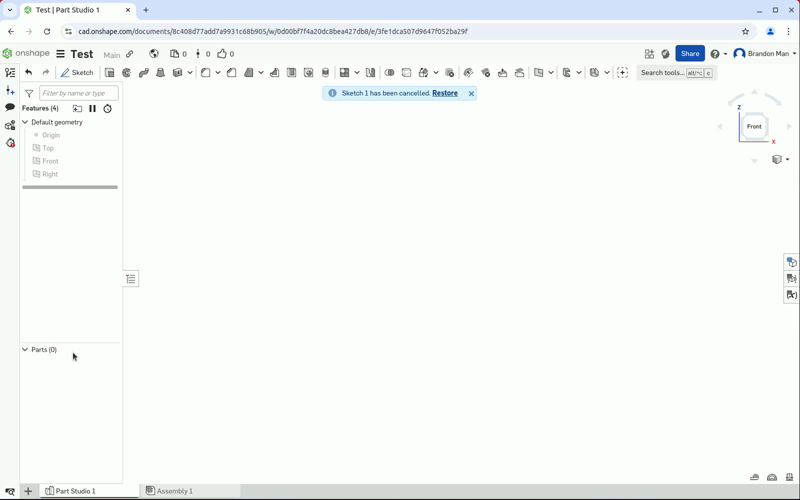
key(shift+y)
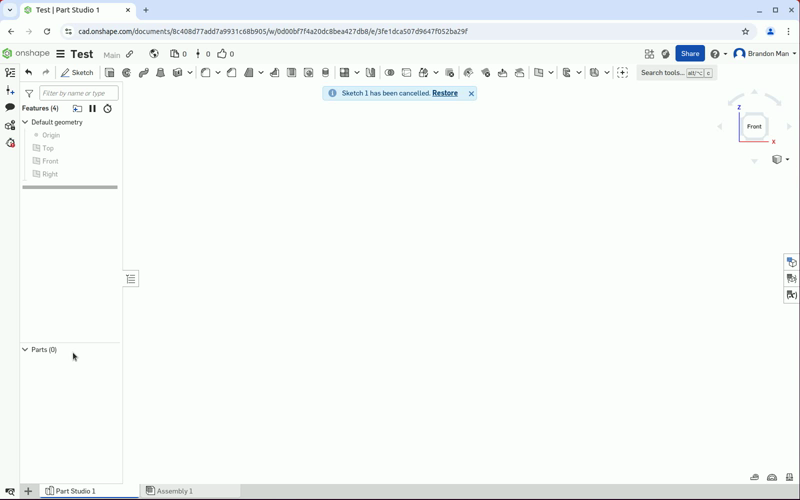
key(shift+s)
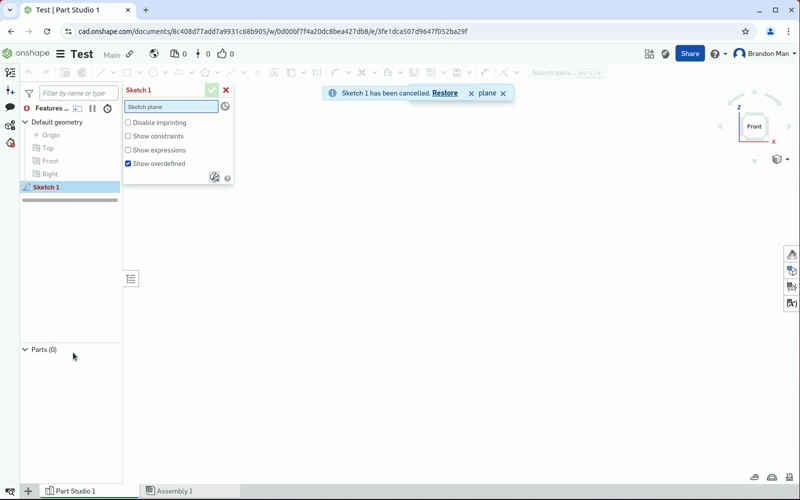
mouse_move(73, 163)
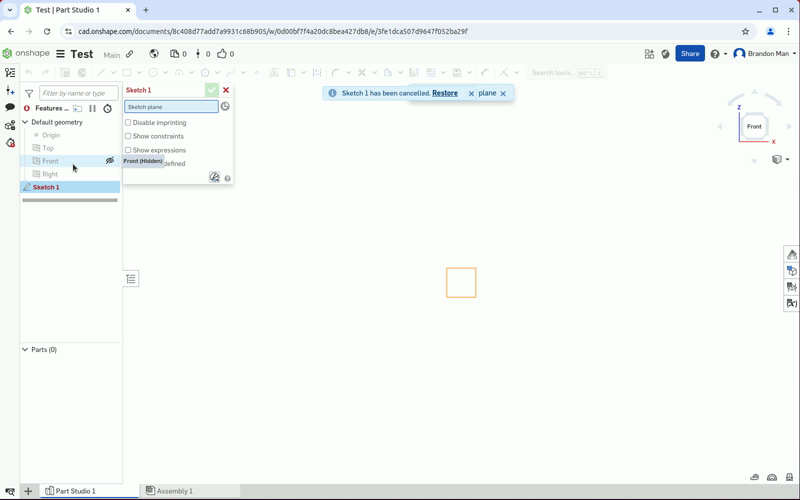
click(73, 163)
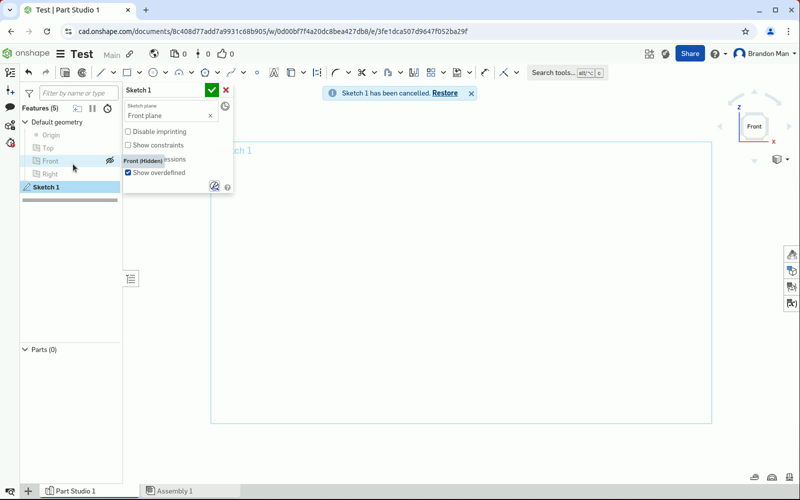
mouse_move(73, 352)
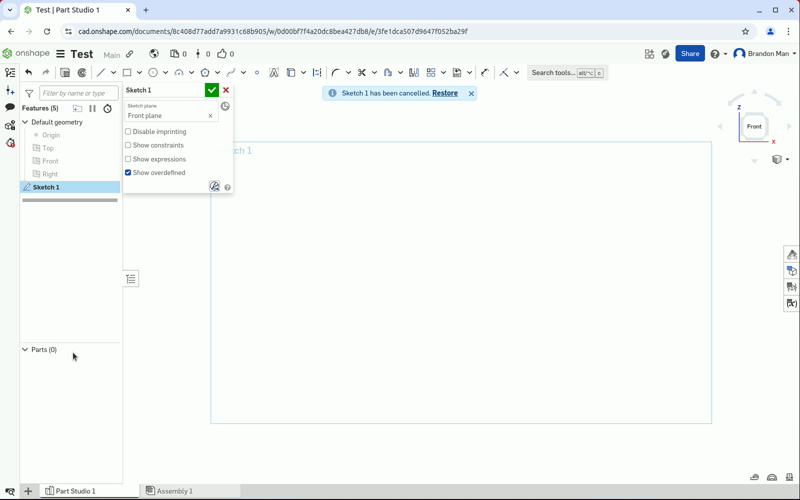
key(y)
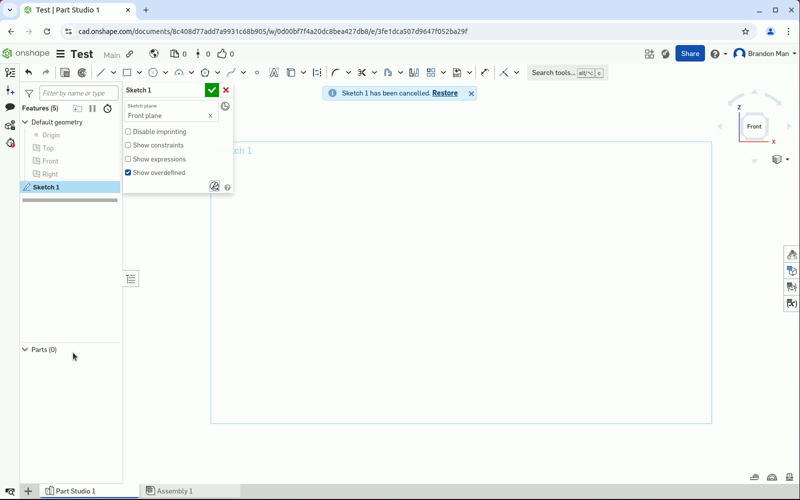
key(c)
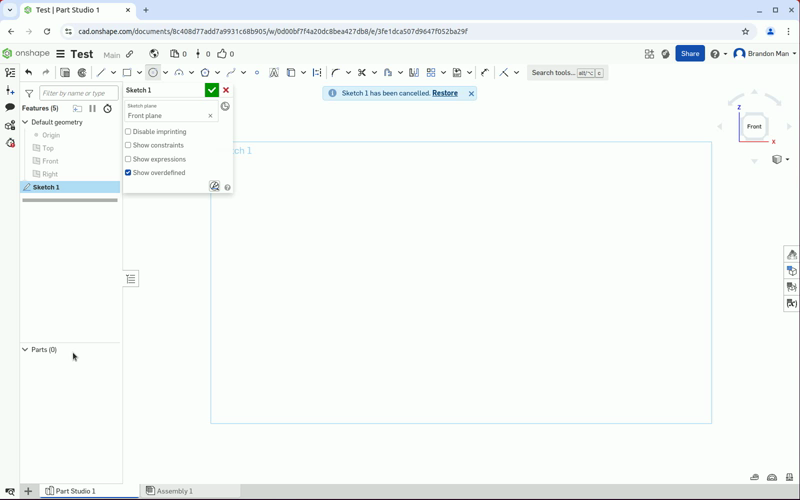
key_down(shift)
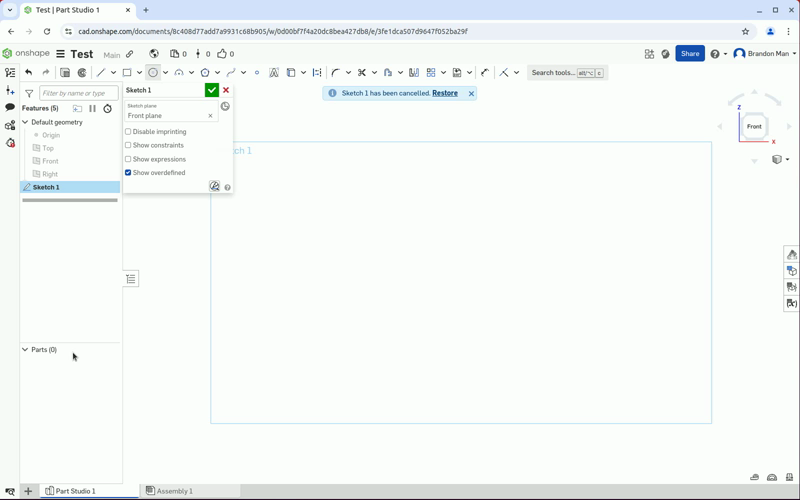
mouse_move(461, 282)
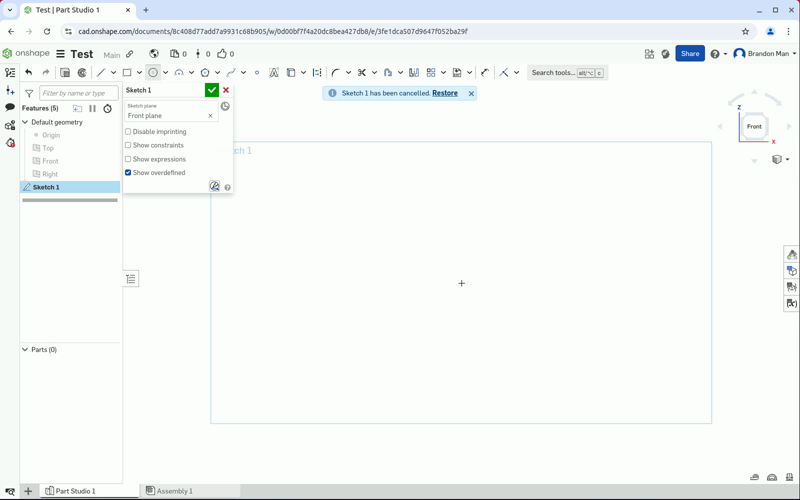
click(461, 282)
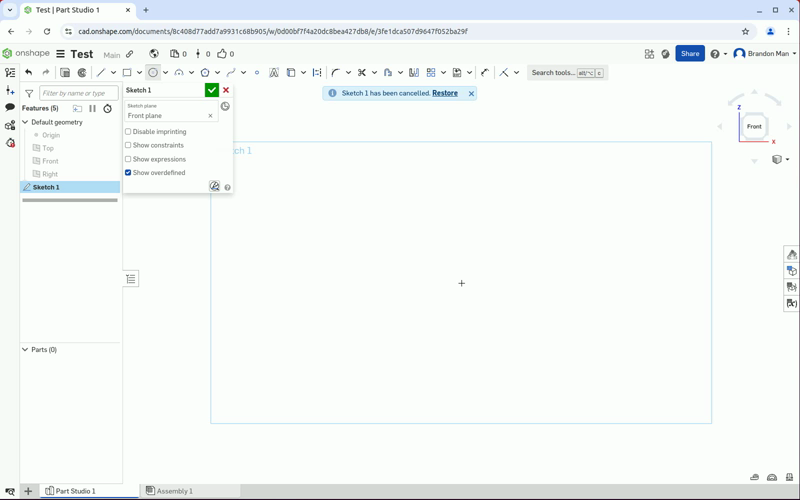
key_up(shift)
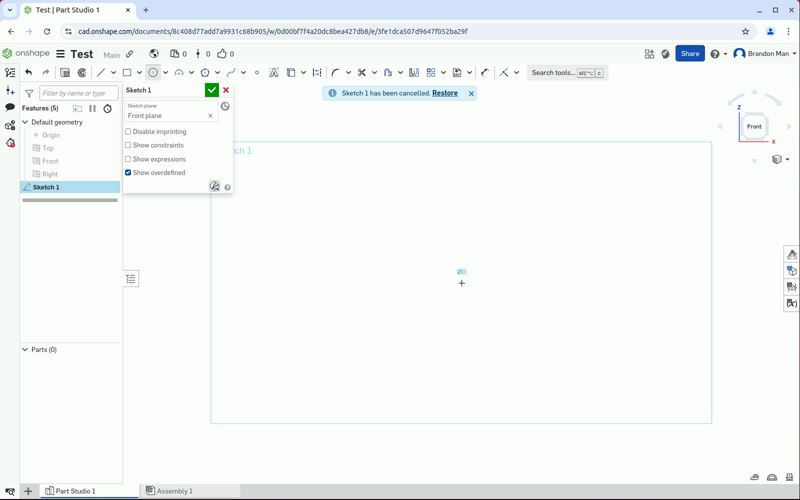
mouse_move(471, 282)
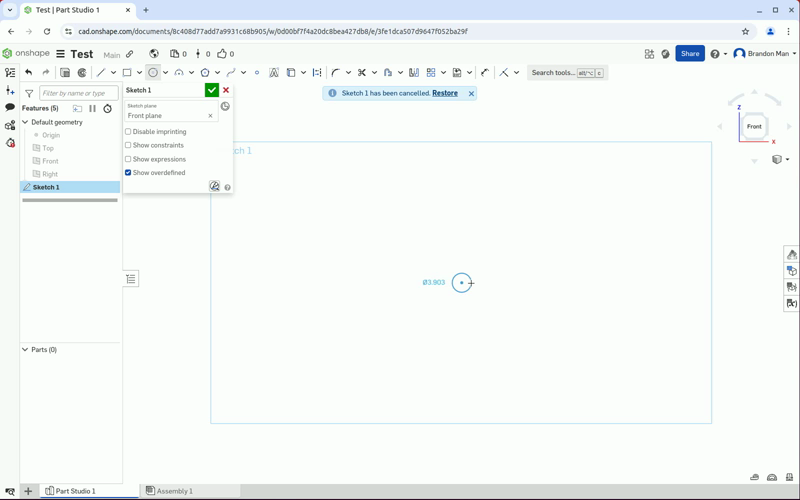
click(471, 282)
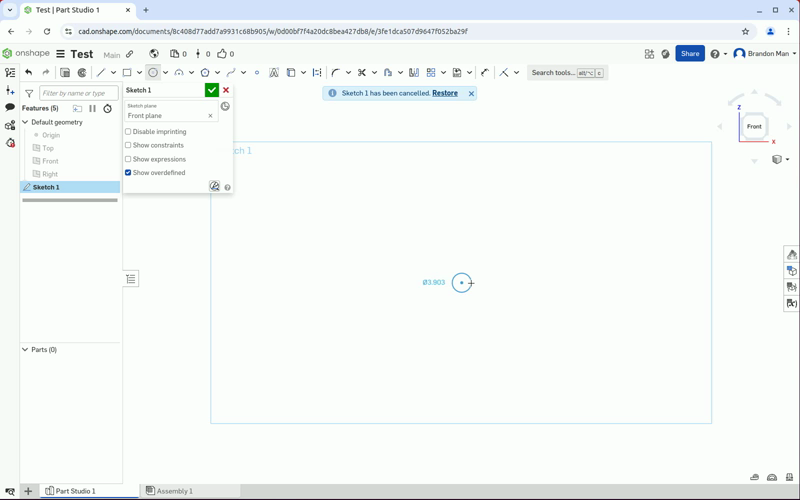
key(esc)
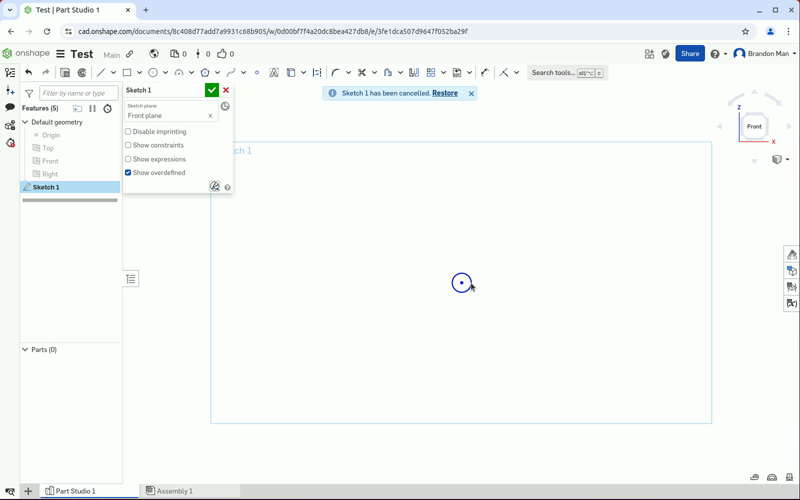
key(c)
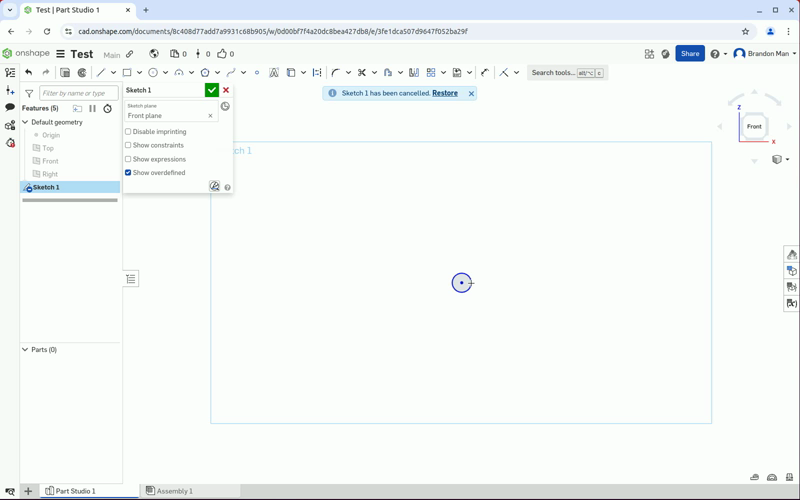
key_down(shift)
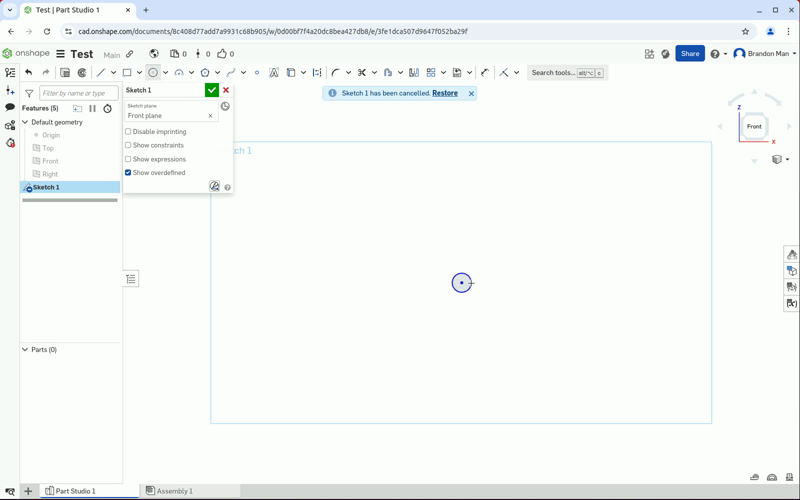
mouse_move(461, 282)
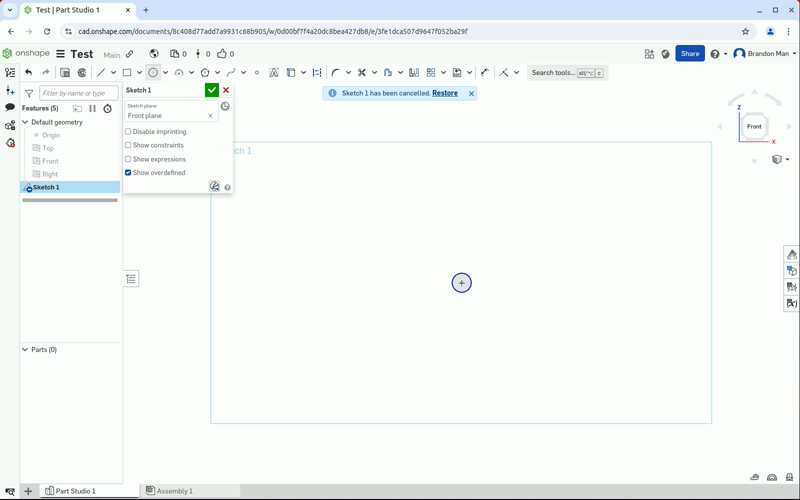
click(461, 282)
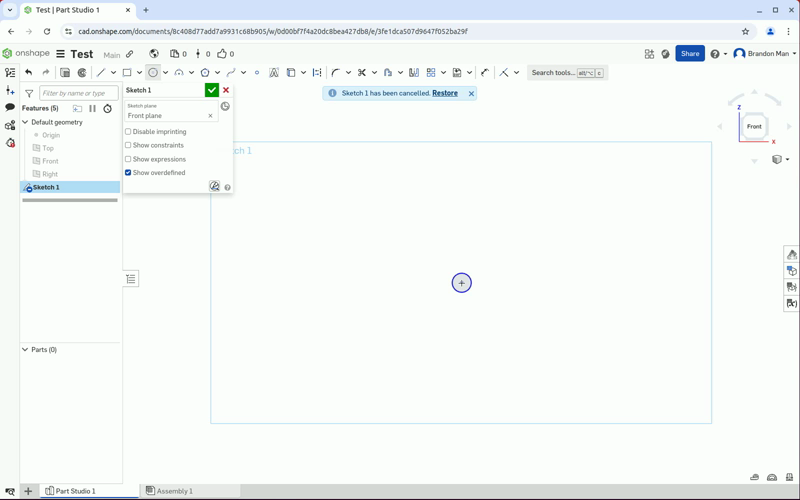
key_up(shift)
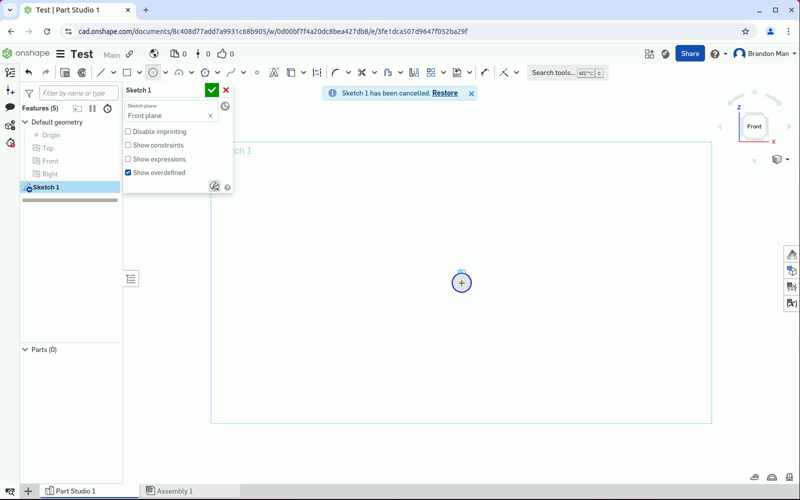
mouse_move(464, 282)
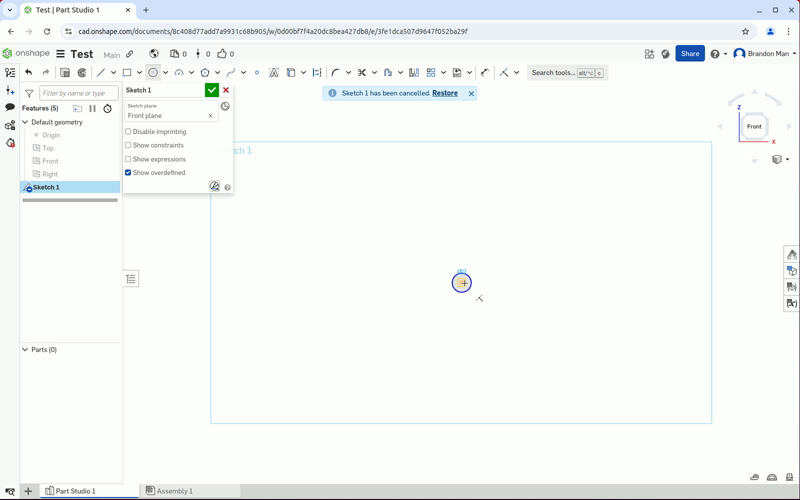
scroll(6)
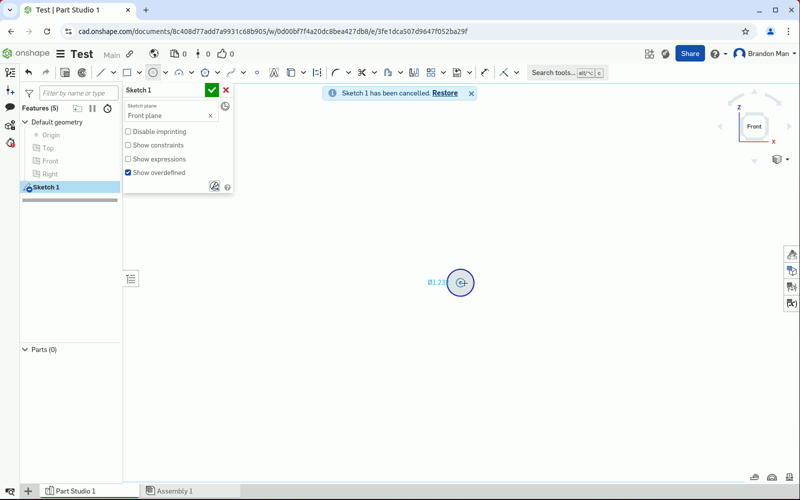
scroll(6)
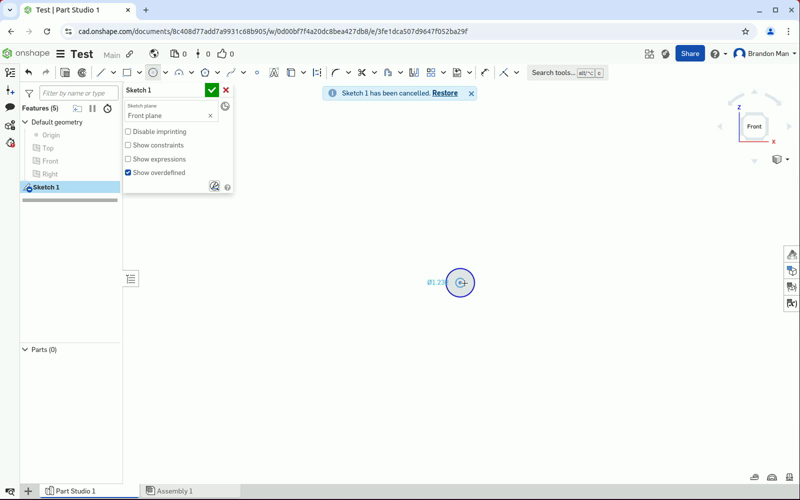
scroll(6)
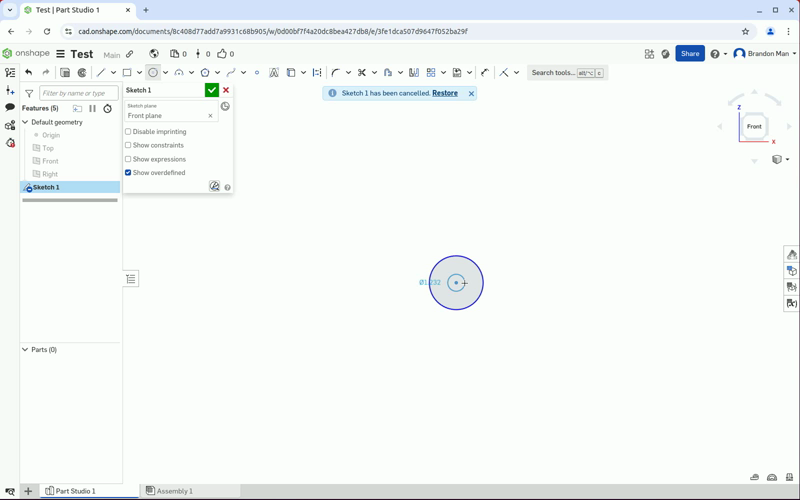
scroll(6)
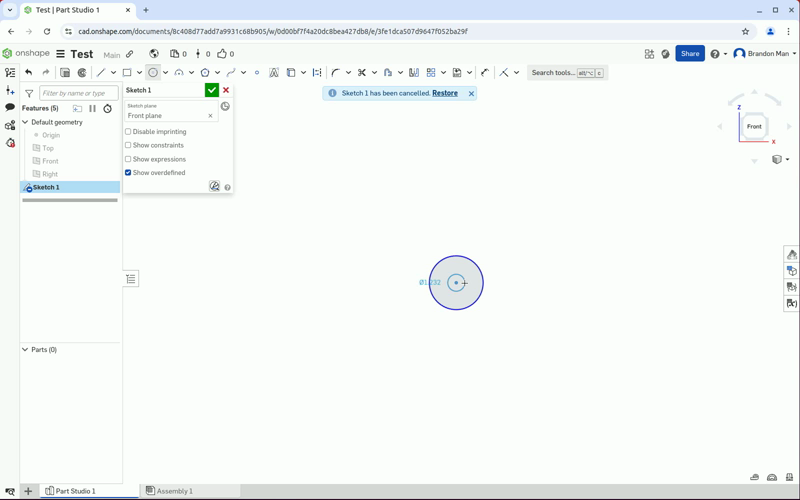
scroll(6)
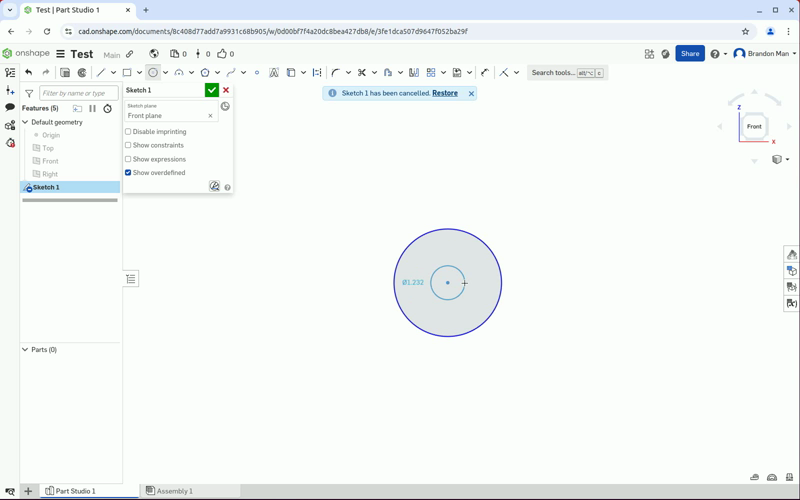
scroll(6)
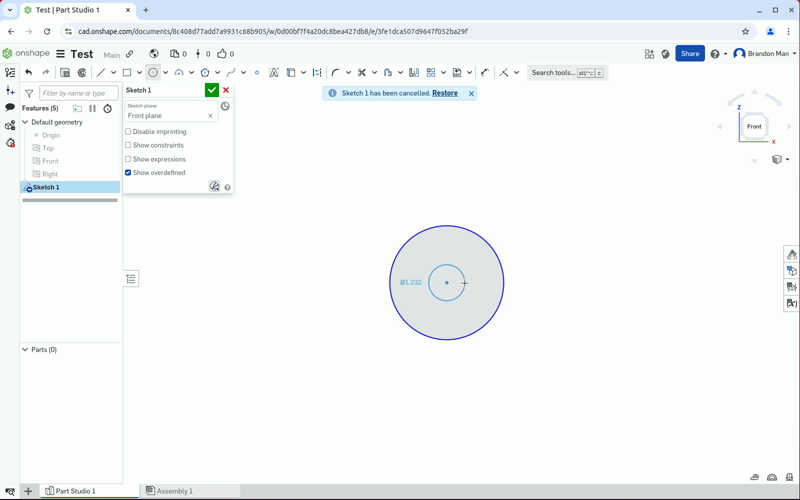
scroll(6)
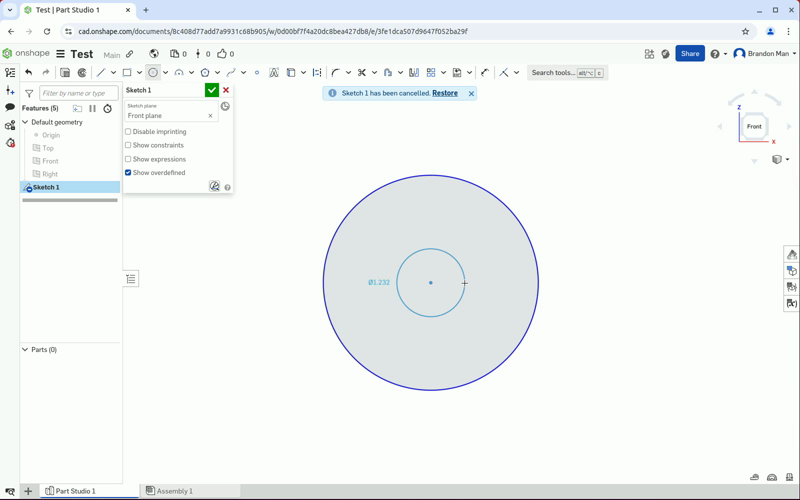
click(464, 282)
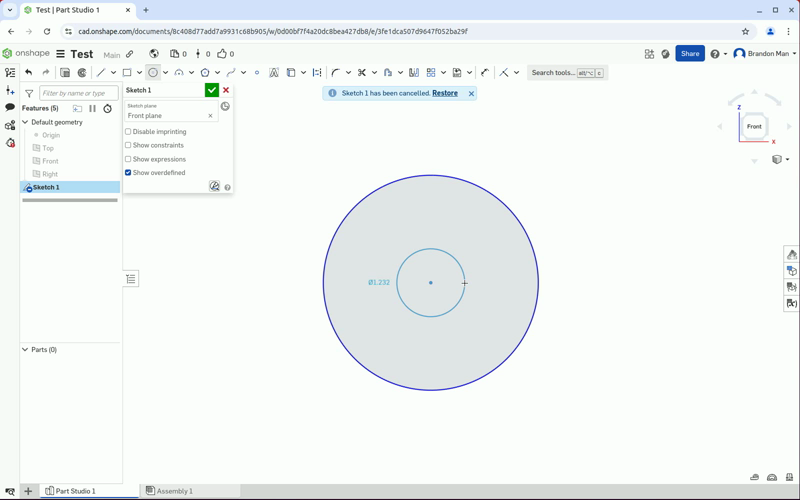
scroll(-6)
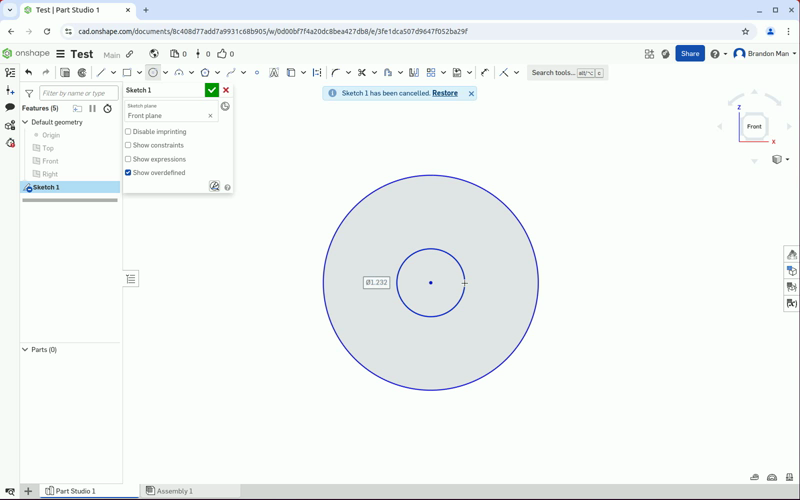
scroll(-6)
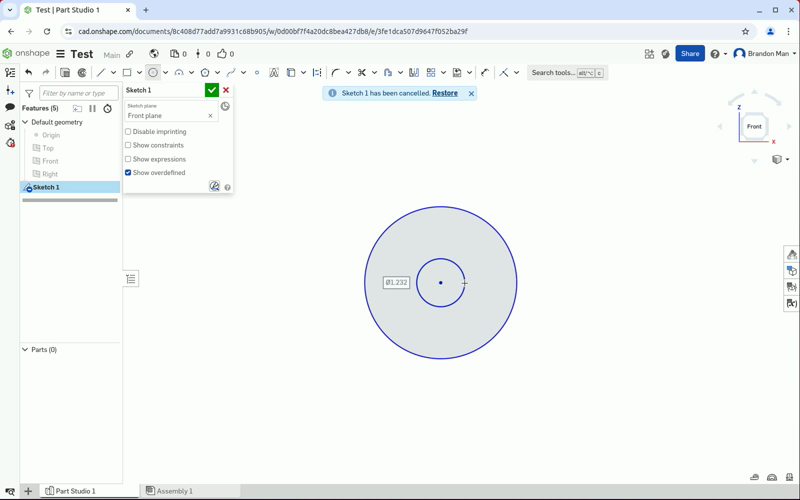
scroll(-6)
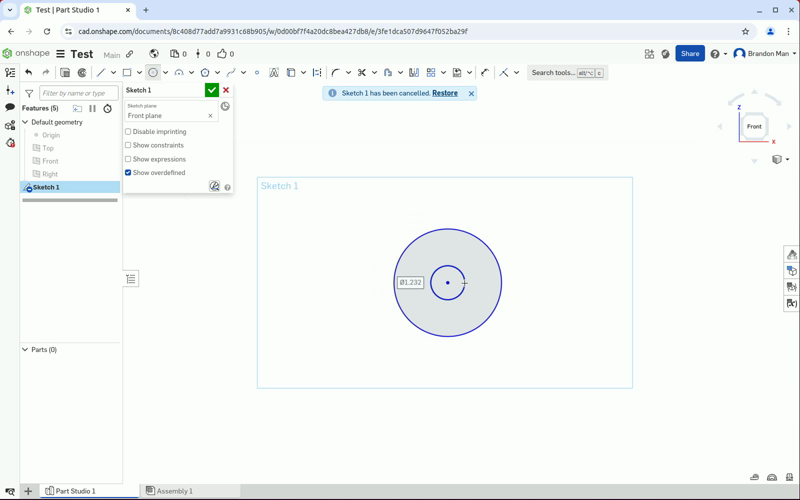
scroll(-6)
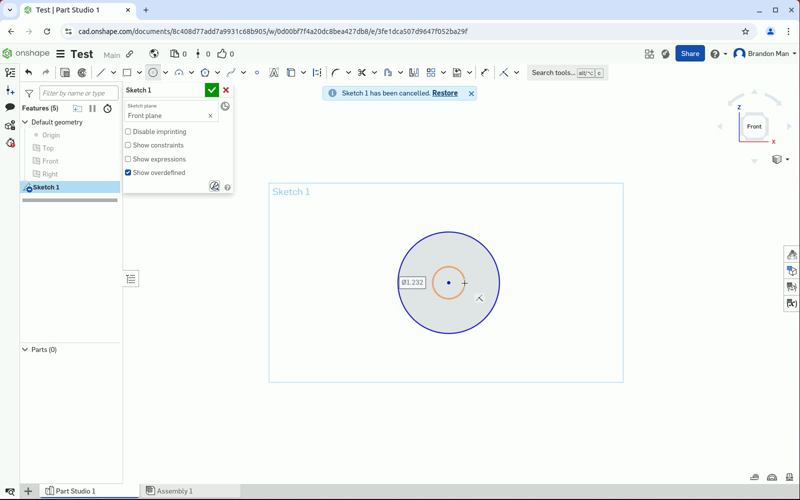
scroll(-6)
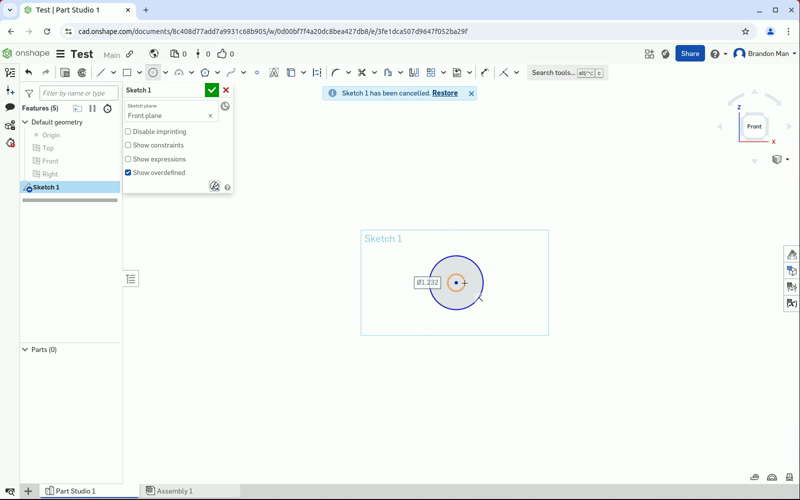
scroll(-6)
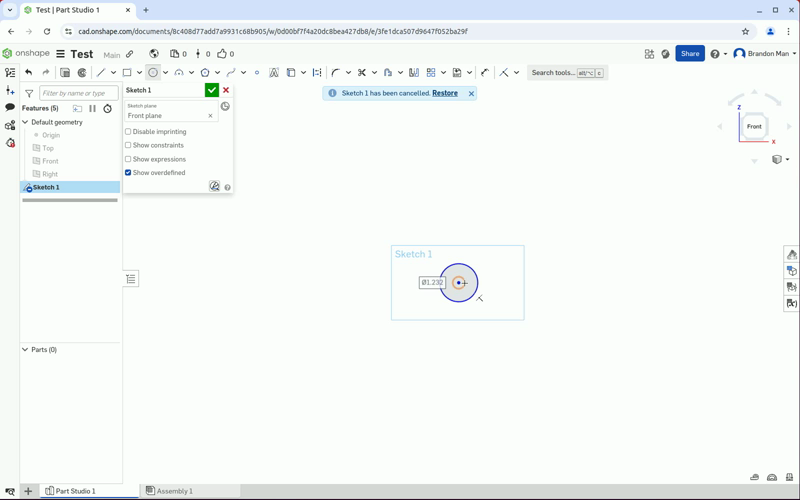
scroll(-6)
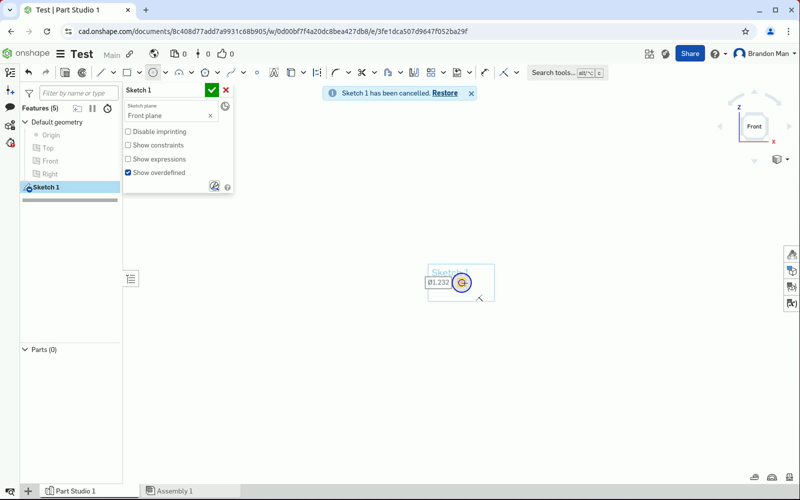
key(esc)
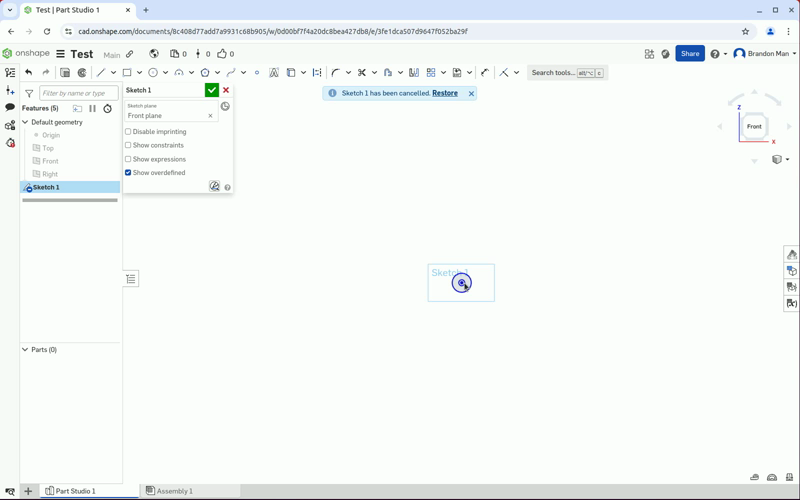
mouse_move(467, 287)
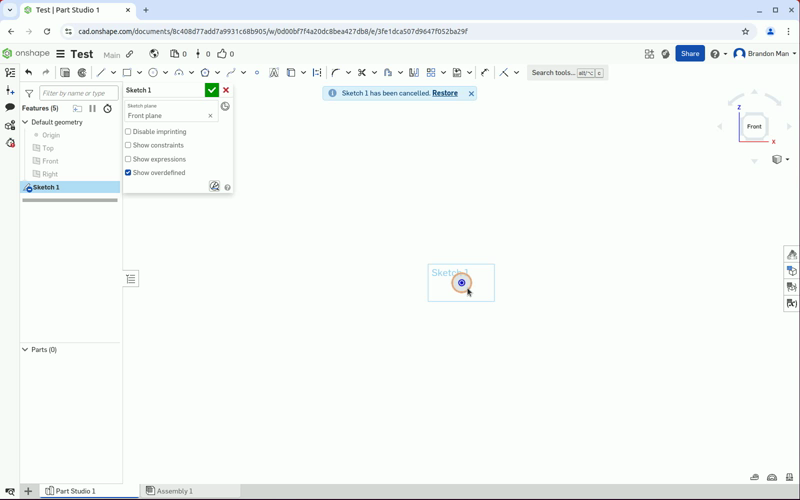
scroll(6)
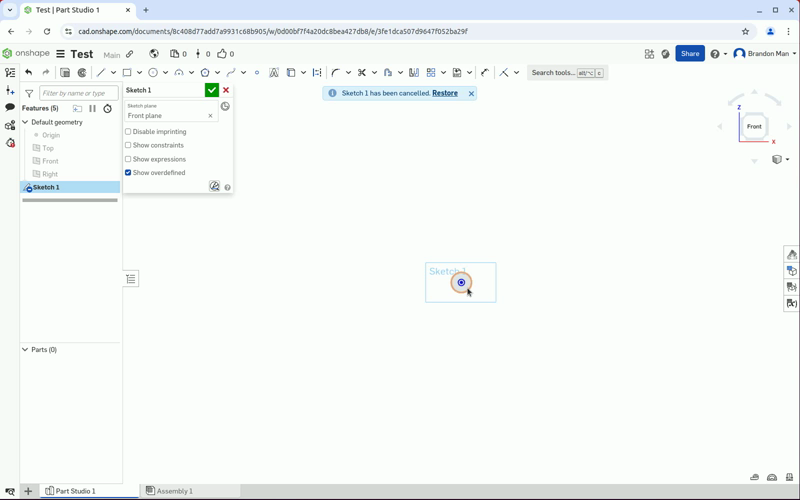
scroll(6)
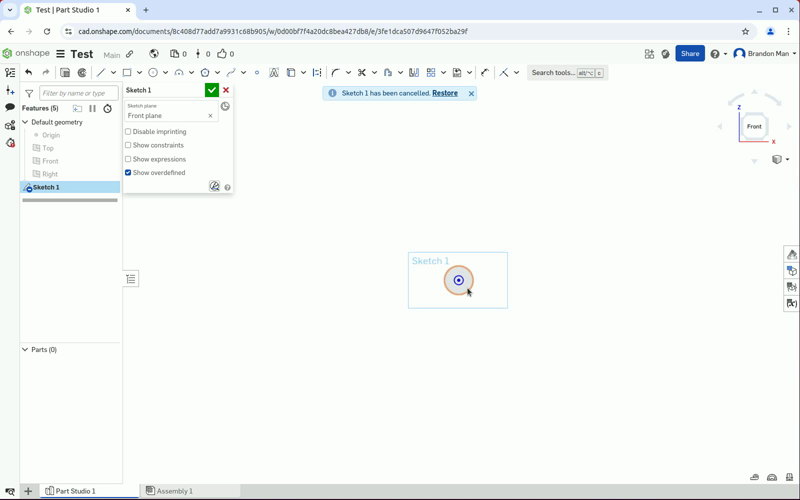
scroll(6)
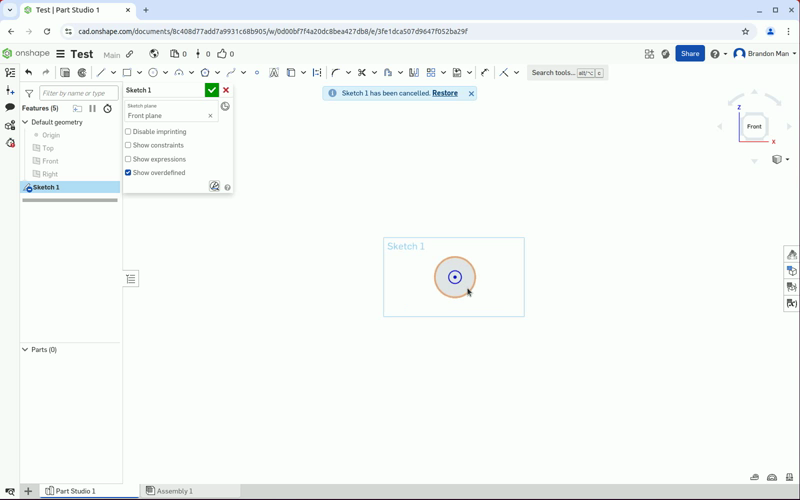
scroll(6)
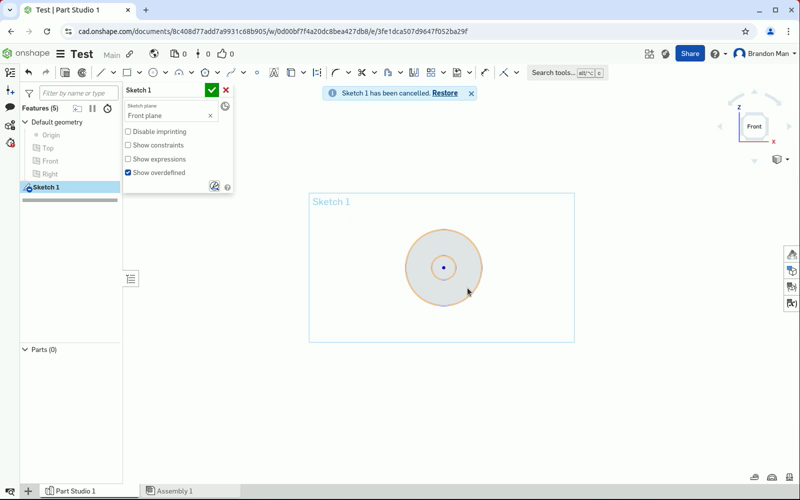
scroll(6)
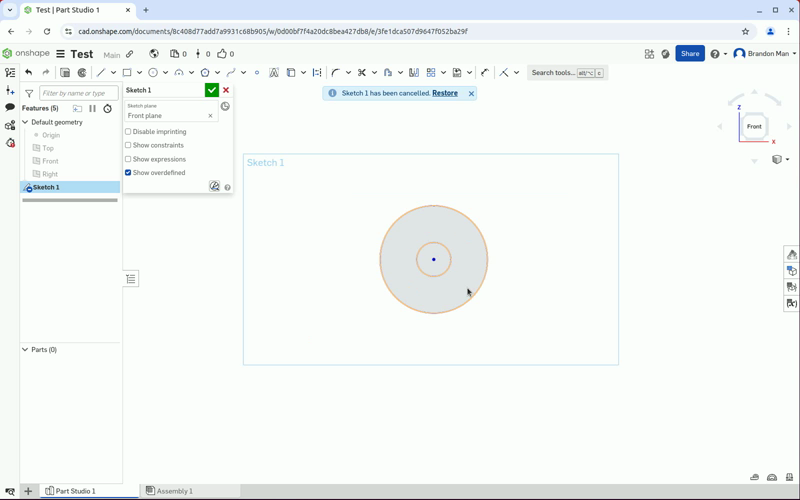
scroll(6)
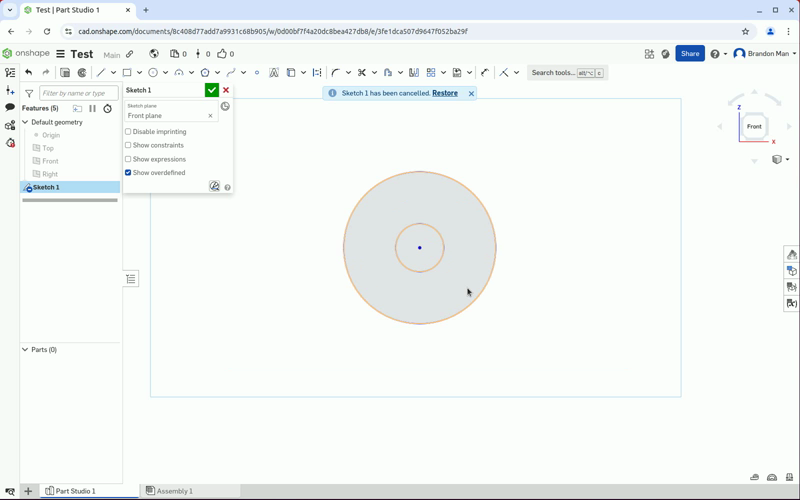
scroll(6)
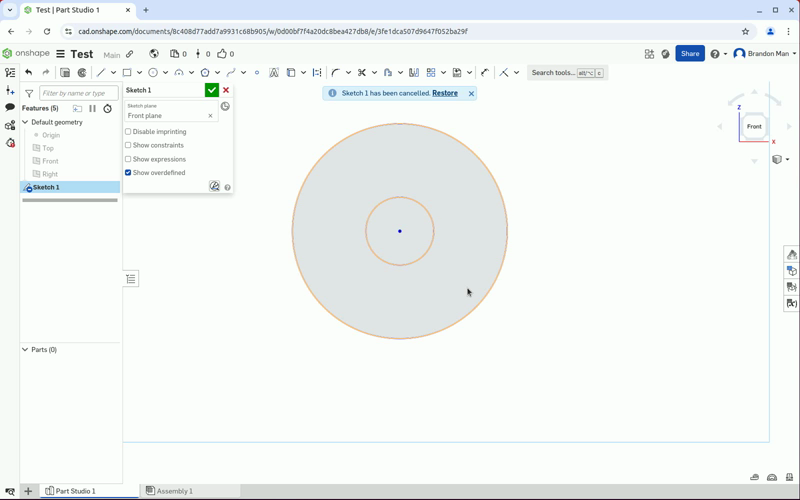
click(467, 287)
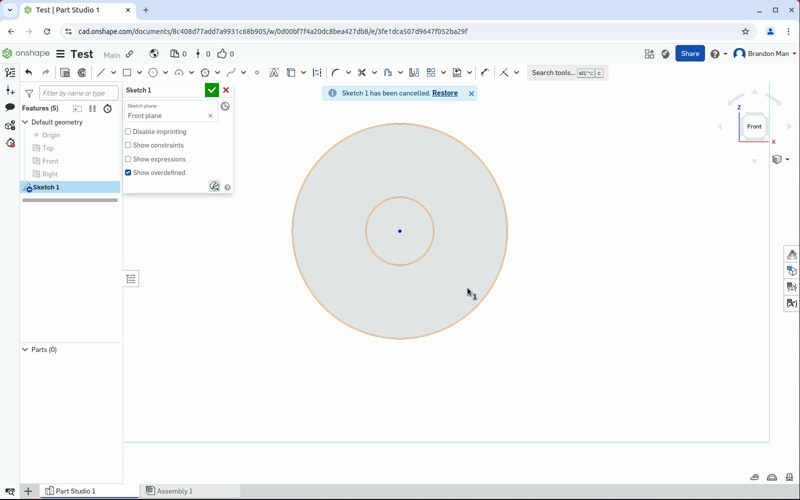
scroll(-6)
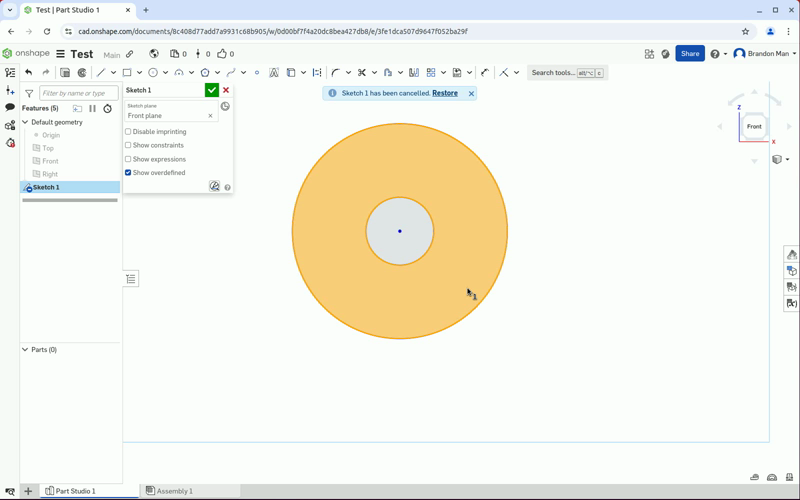
scroll(-6)
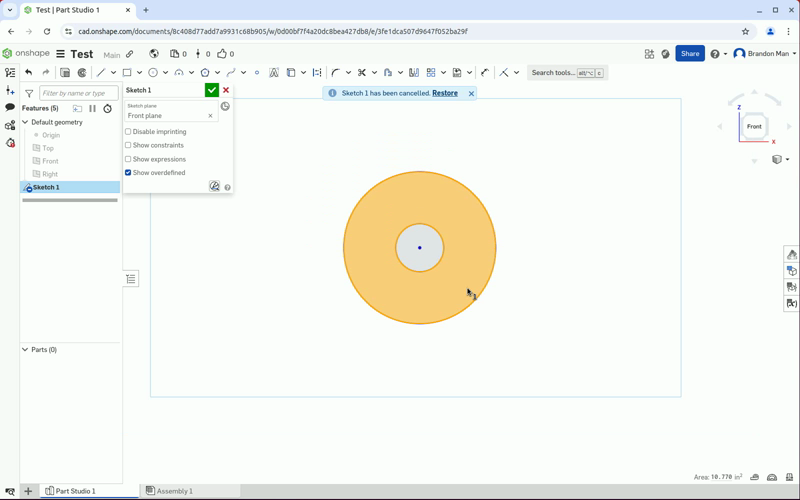
scroll(-6)
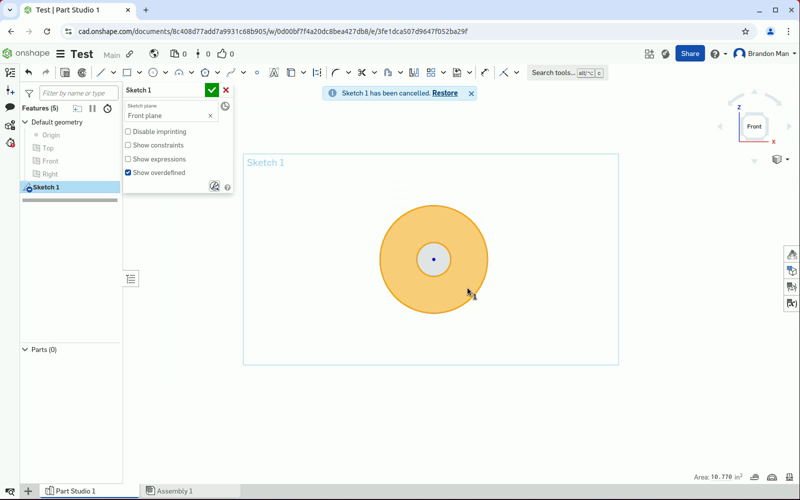
scroll(-6)
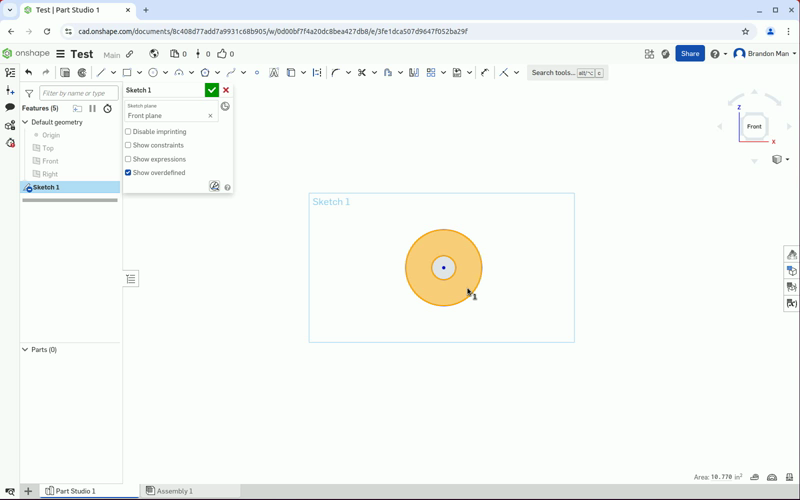
scroll(-6)
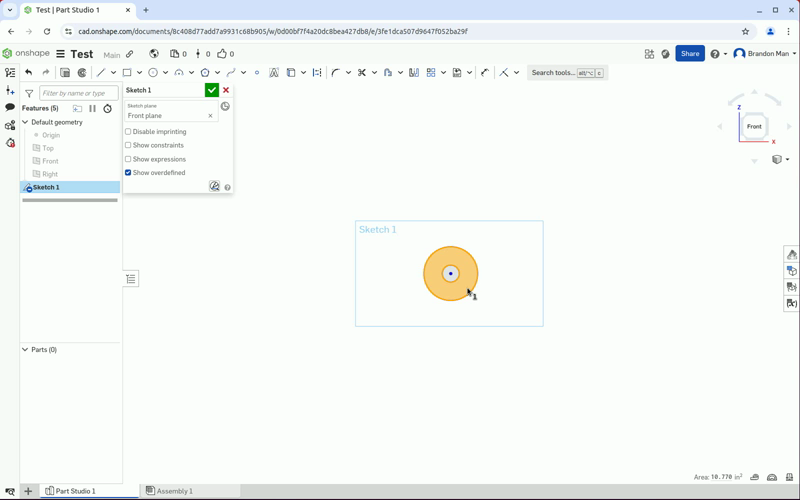
scroll(-6)
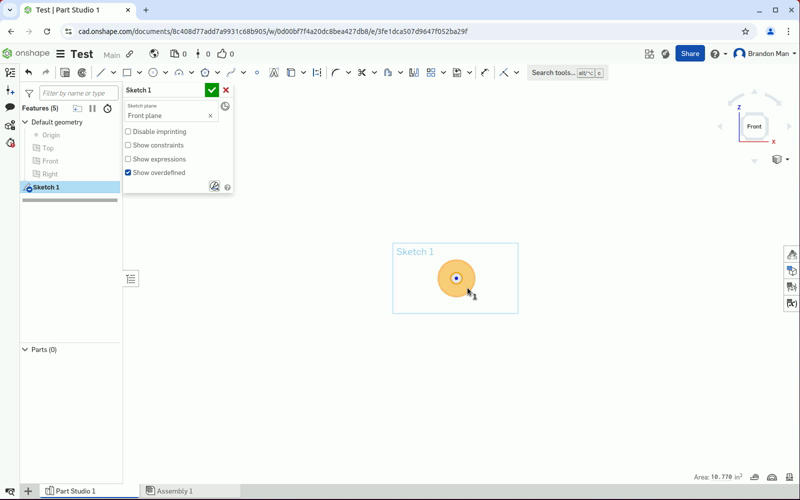
scroll(-6)
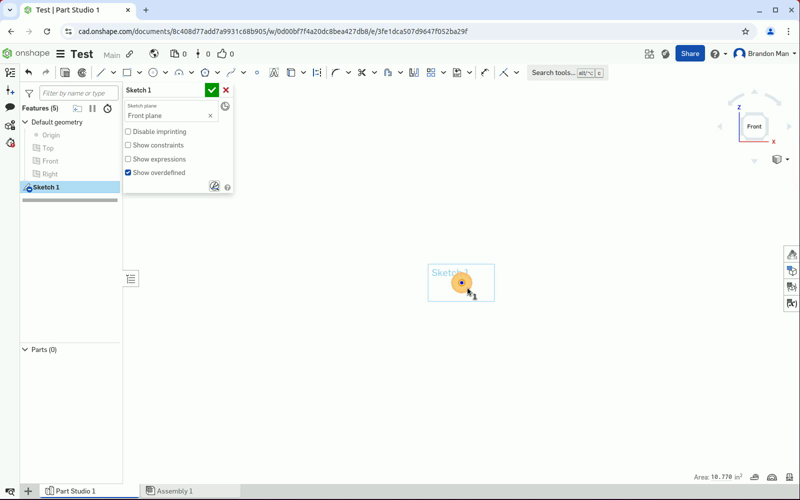
mouse_move(73, 352)
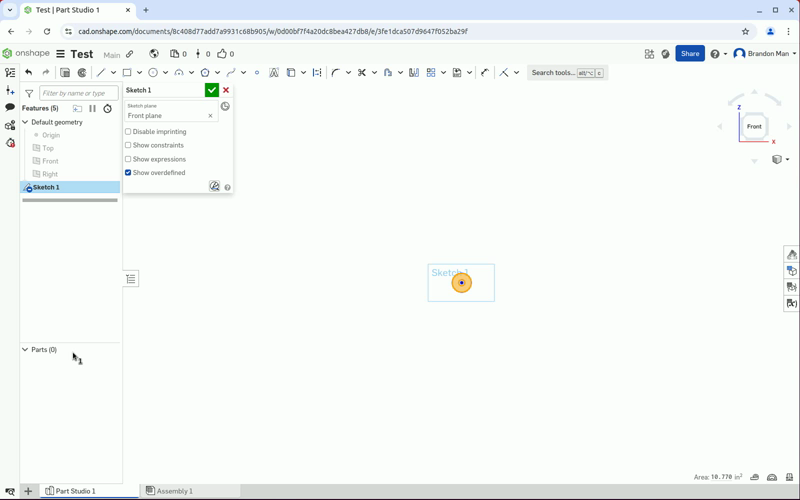
key(shift+y)
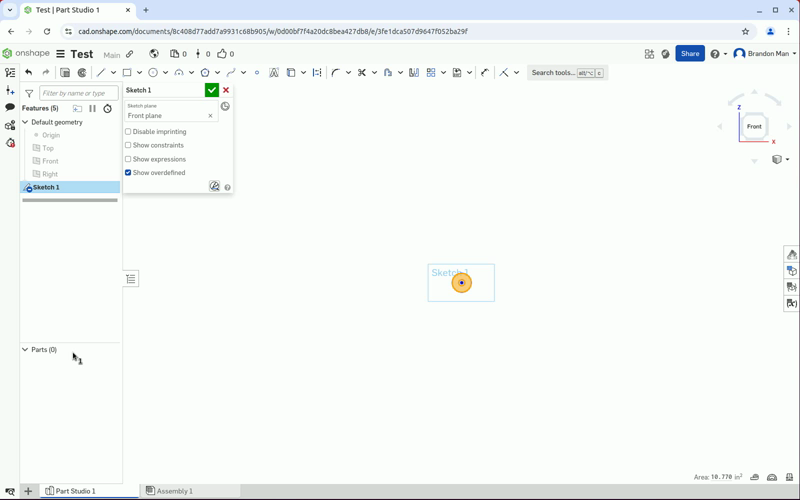
key(shift+e)
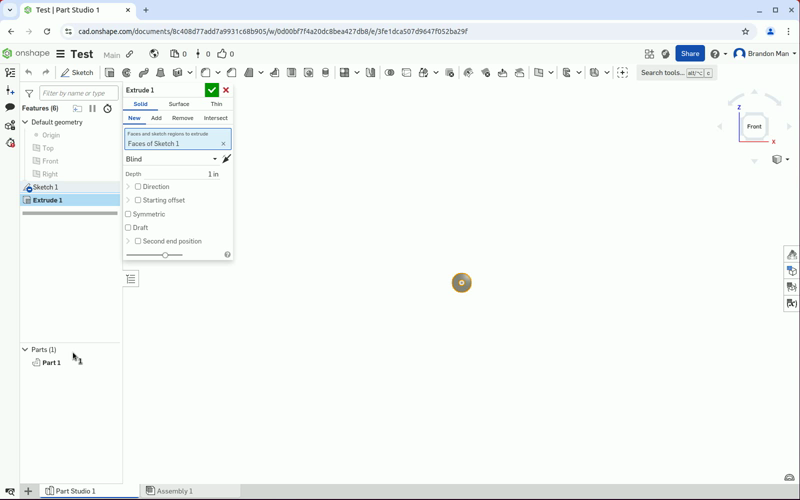
mouse_move(143, 106)
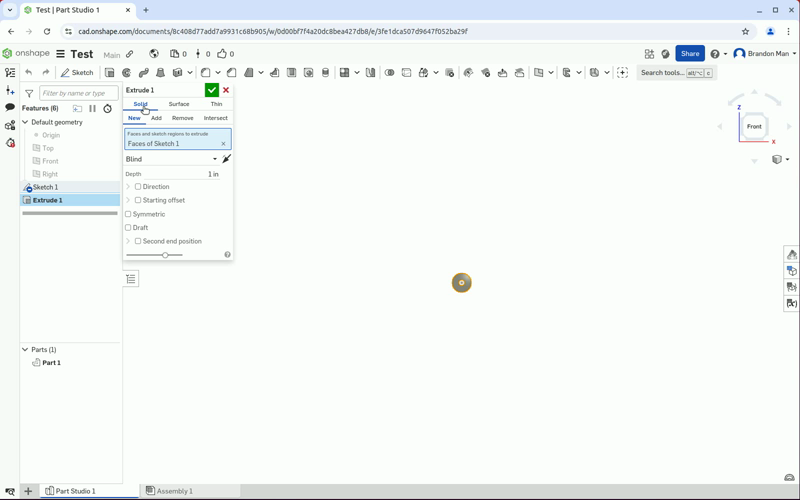
click(143, 106)
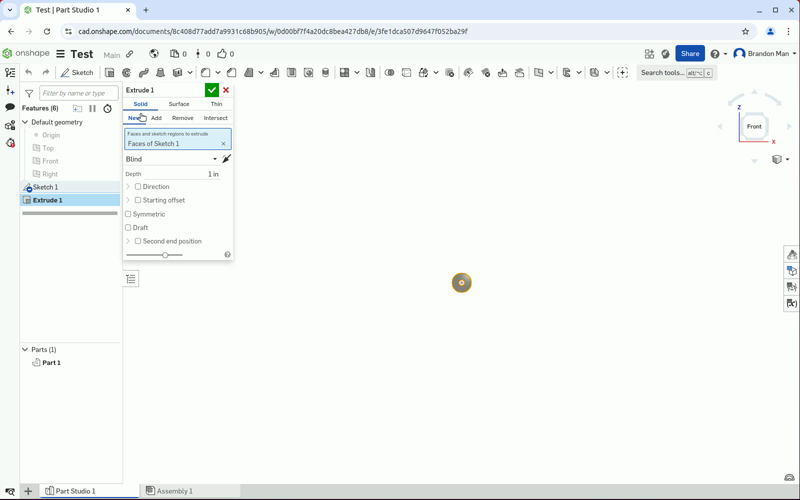
mouse_move(137, 120)
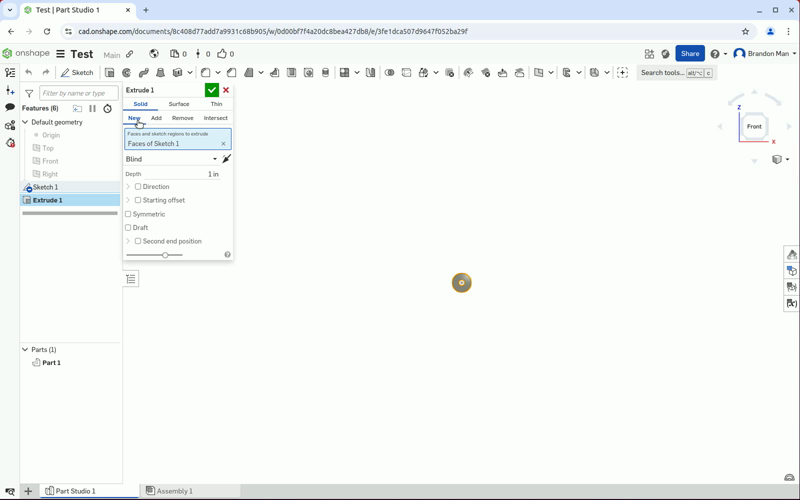
click(137, 120)
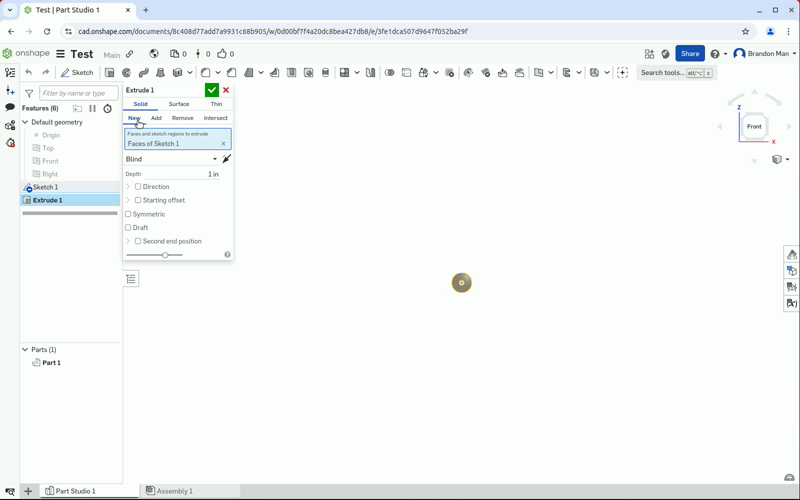
key(tab, 4)
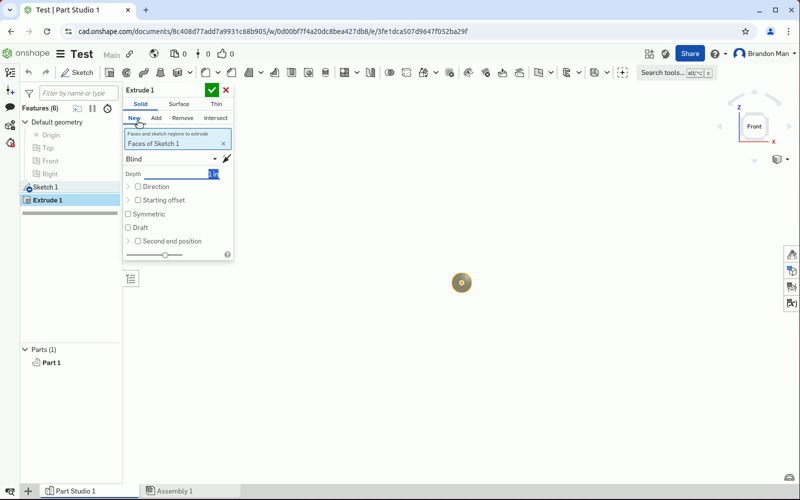
text(0.481)
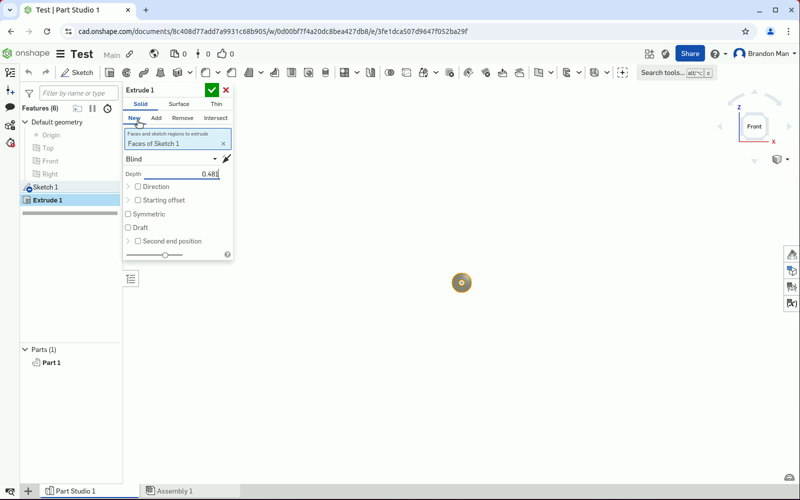
key(enter)
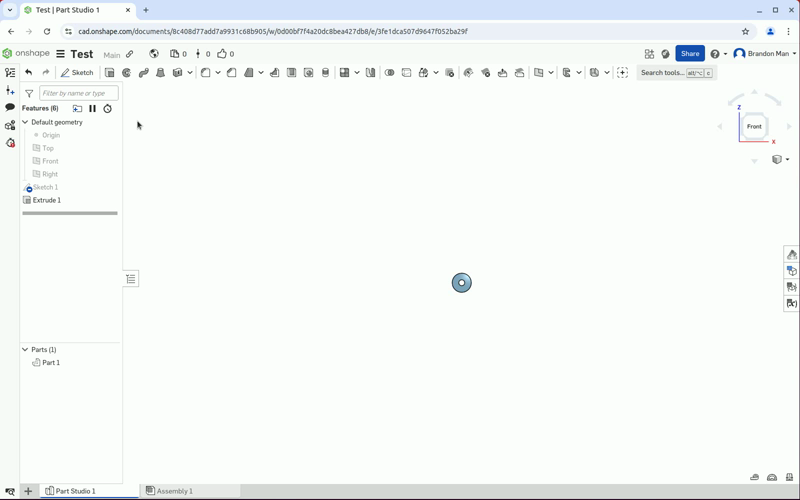
key(shift+h)
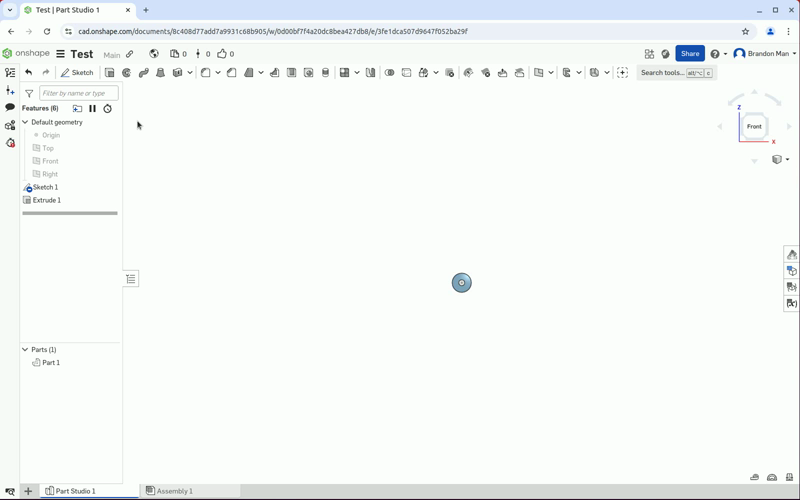
key(shift+h)
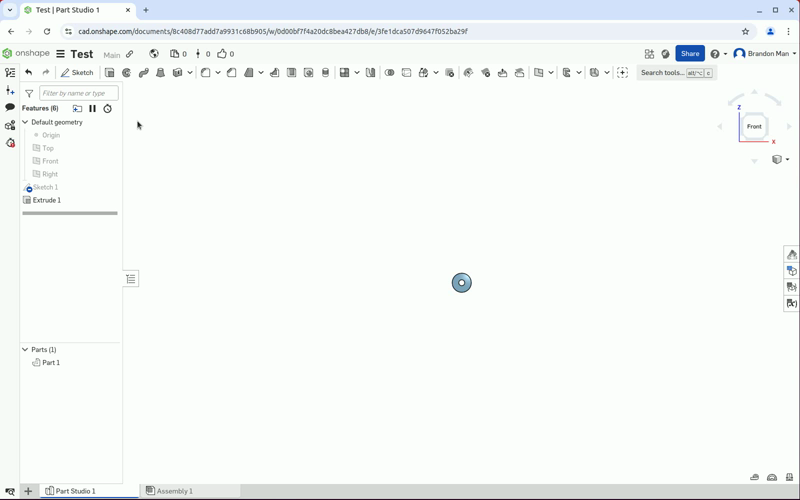
mouse_move(73, 189)
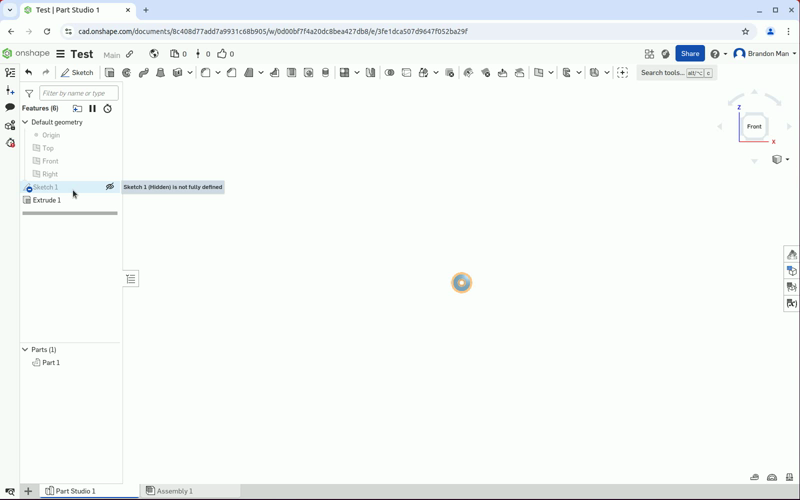
click(73, 189)
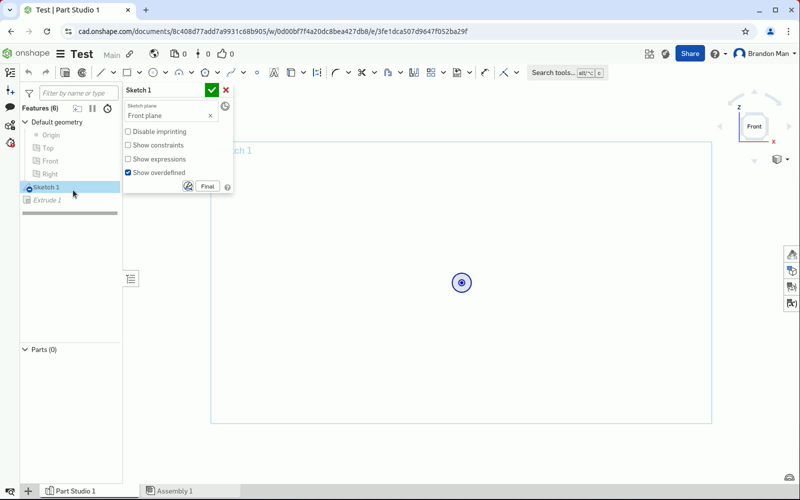
mouse_move(229, 92)
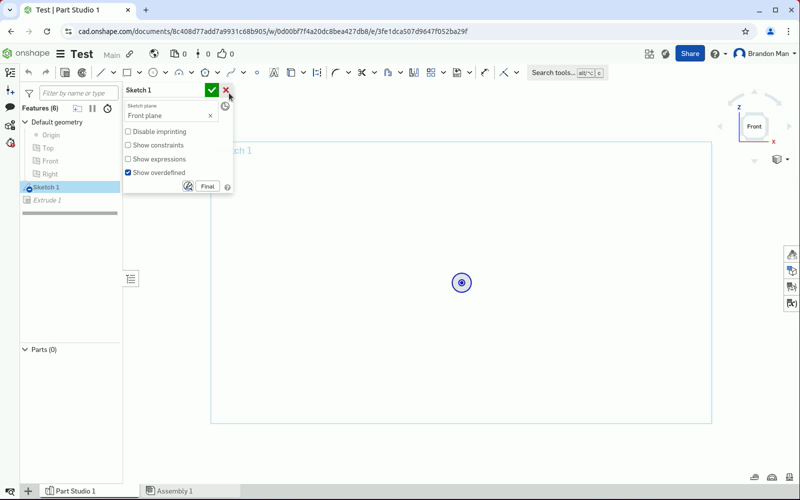
click(229, 92)
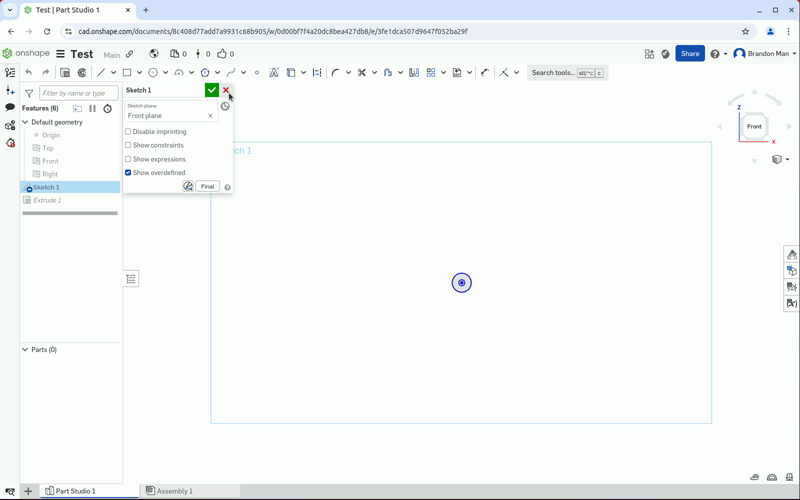
key(shift+s)
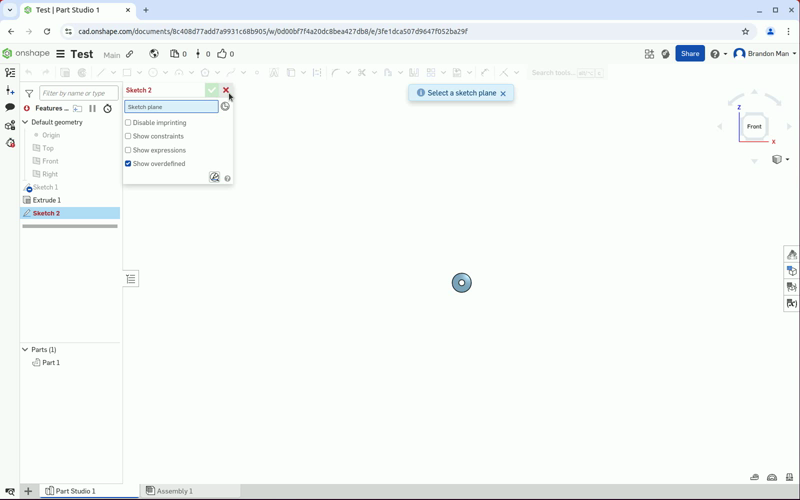
mouse_move(73, 163)
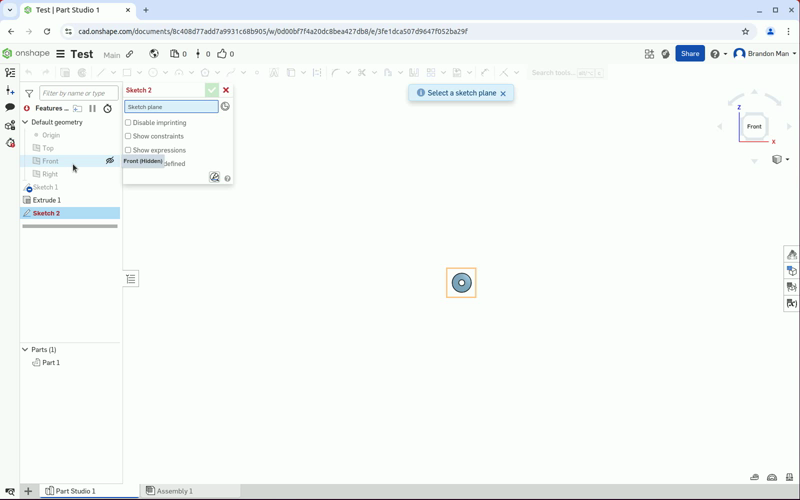
click(73, 163)
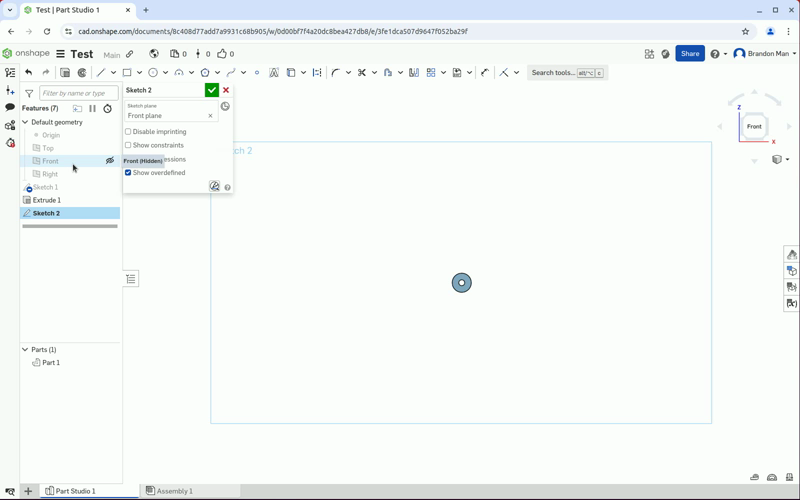
mouse_move(73, 352)
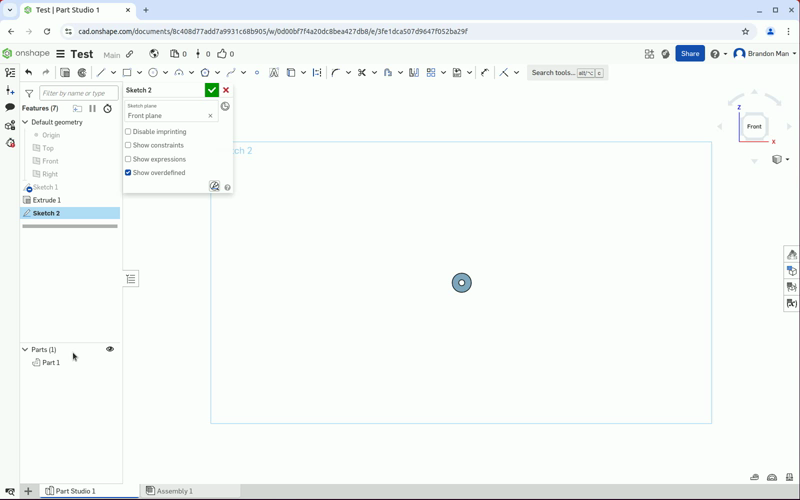
key(y)
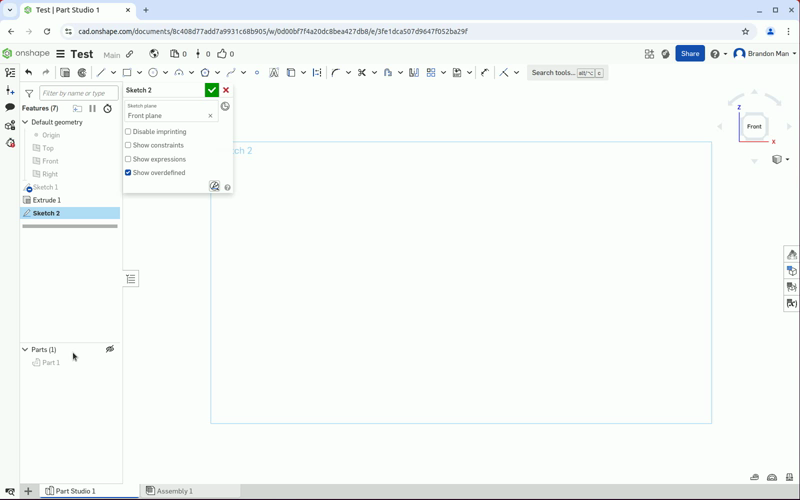
key(c)
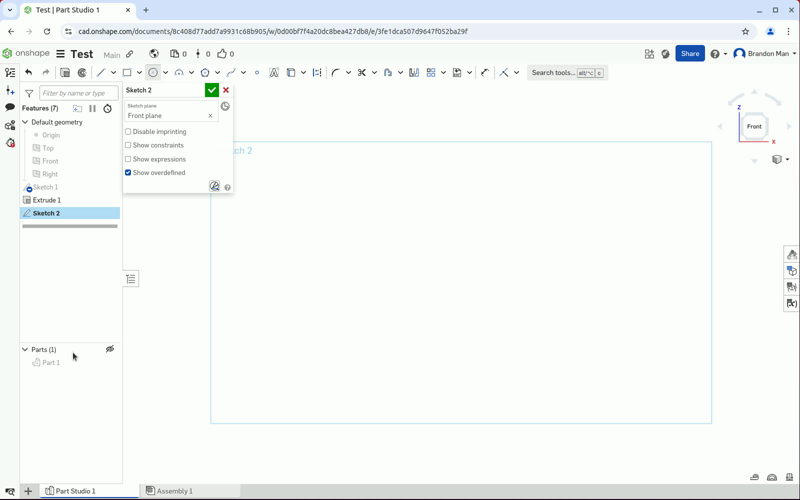
key_down(shift)
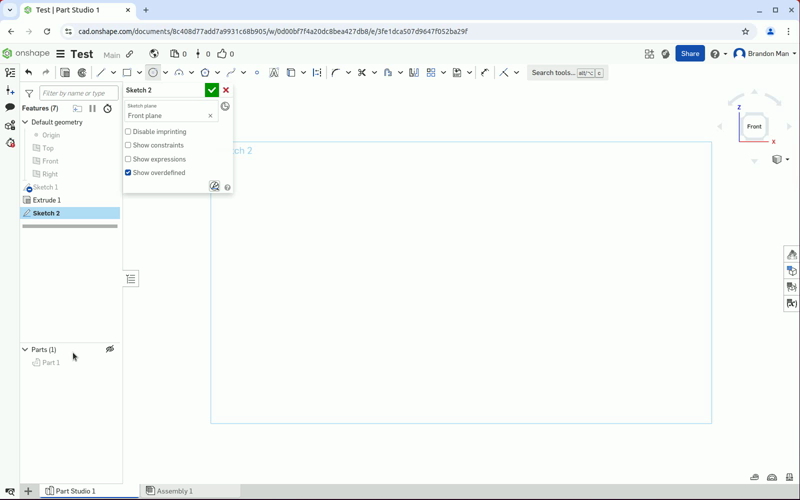
mouse_move(461, 178)
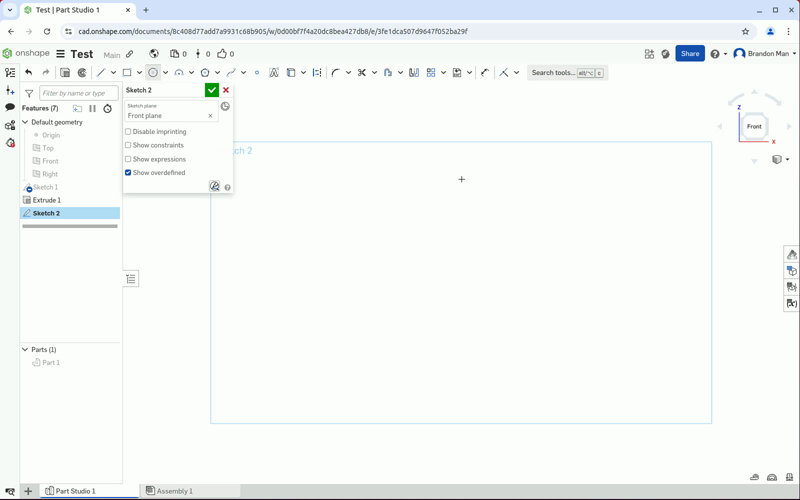
click(461, 178)
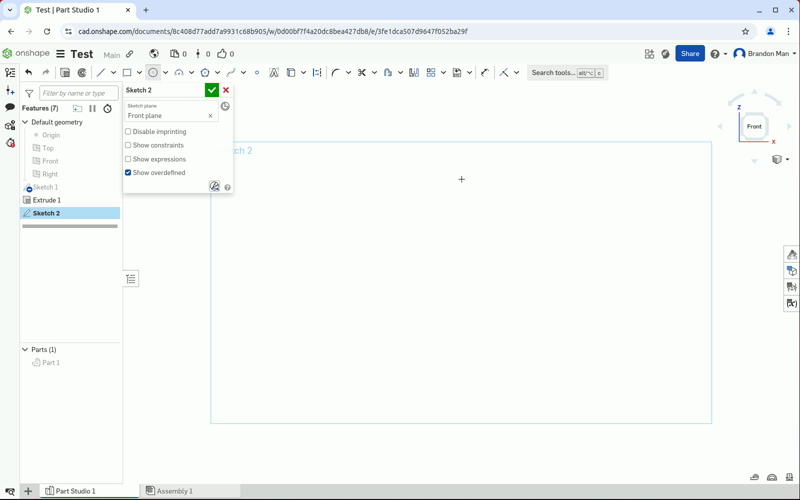
key_up(shift)
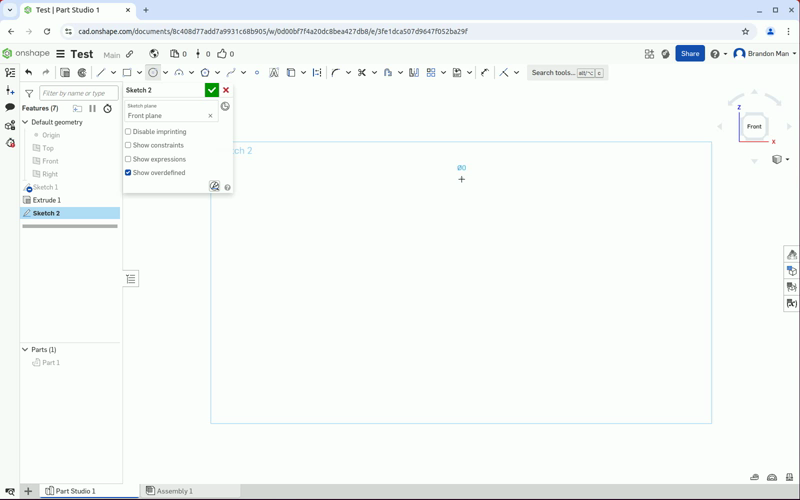
mouse_move(471, 178)
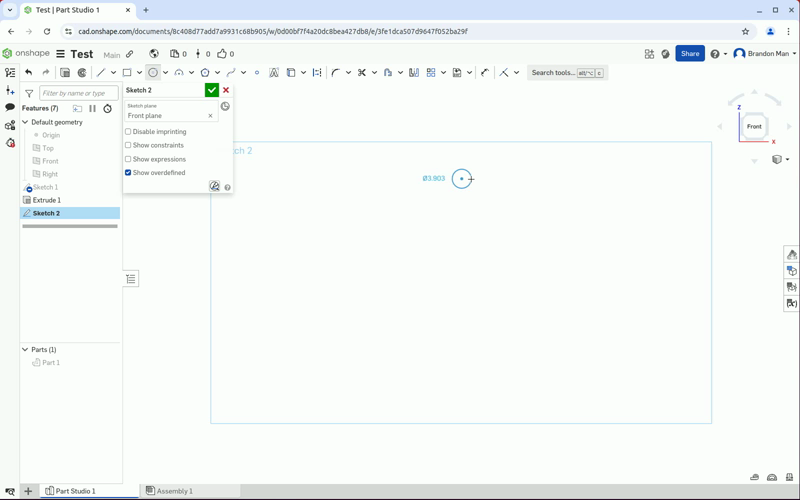
click(471, 178)
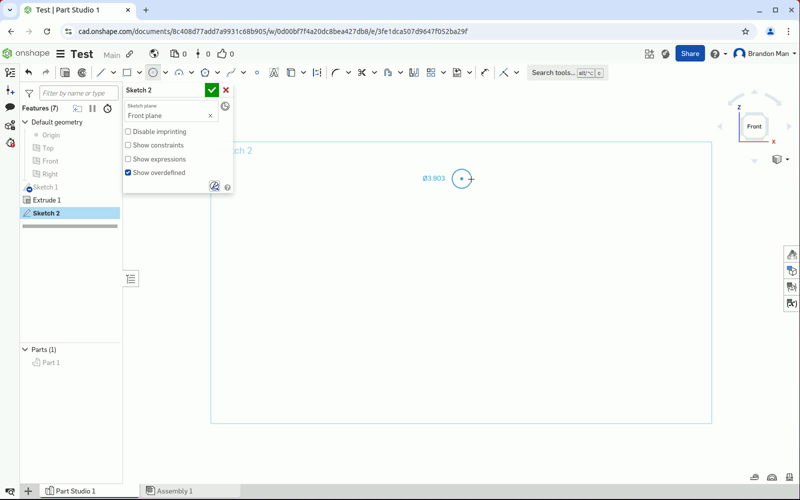
key(esc)
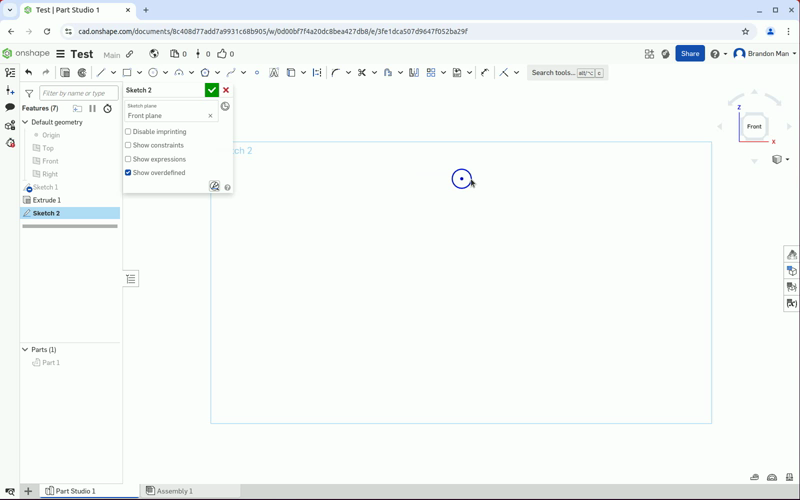
key(c)
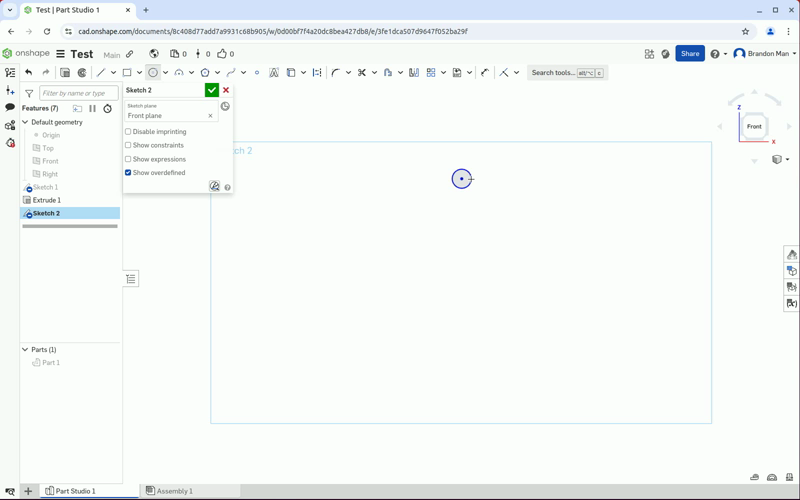
key_down(shift)
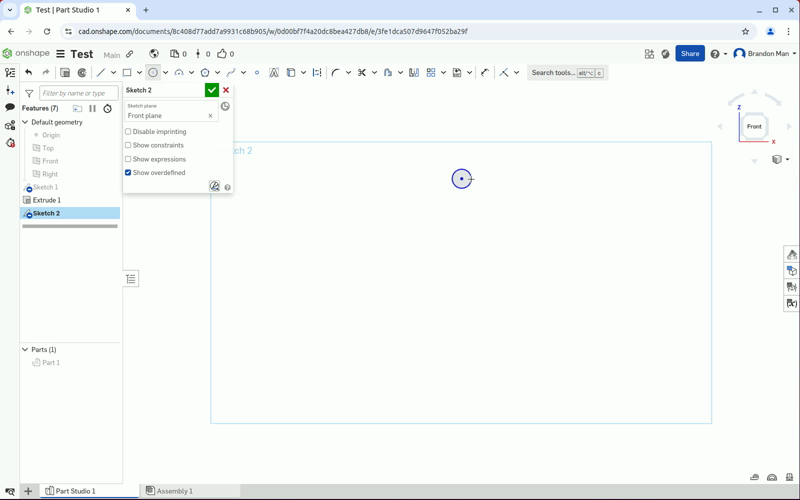
mouse_move(461, 178)
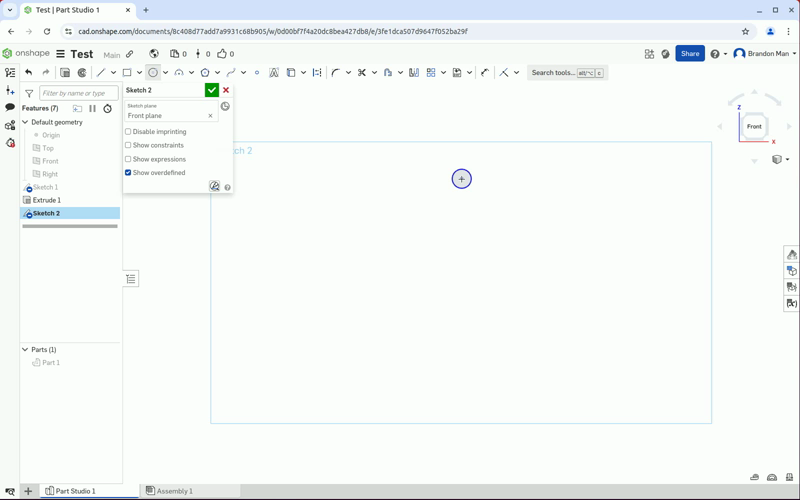
click(461, 178)
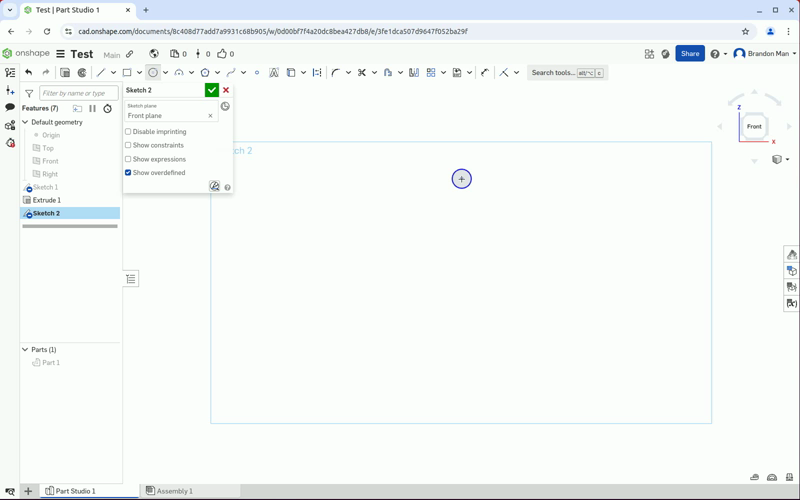
key_up(shift)
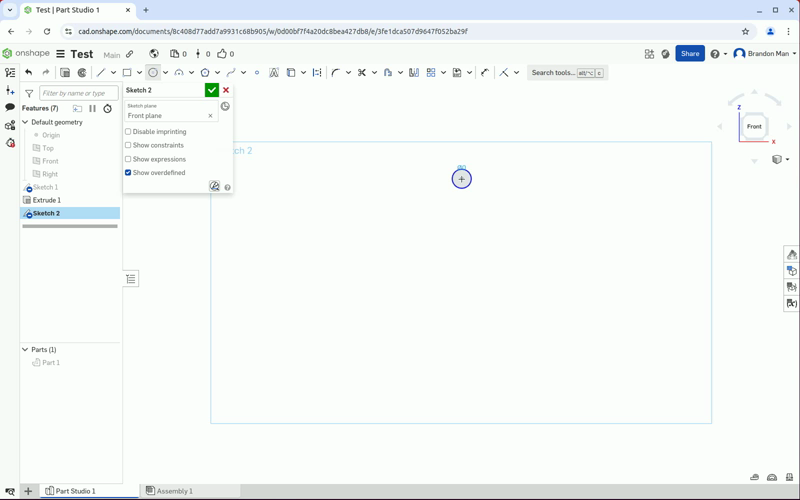
mouse_move(464, 178)
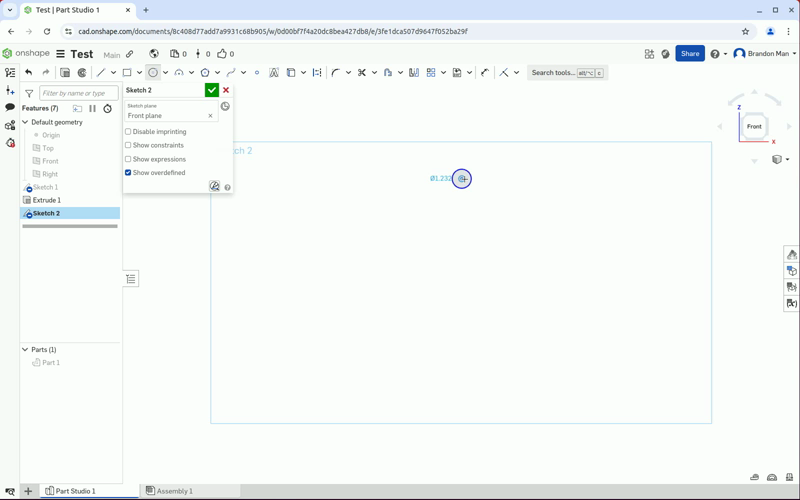
scroll(6)
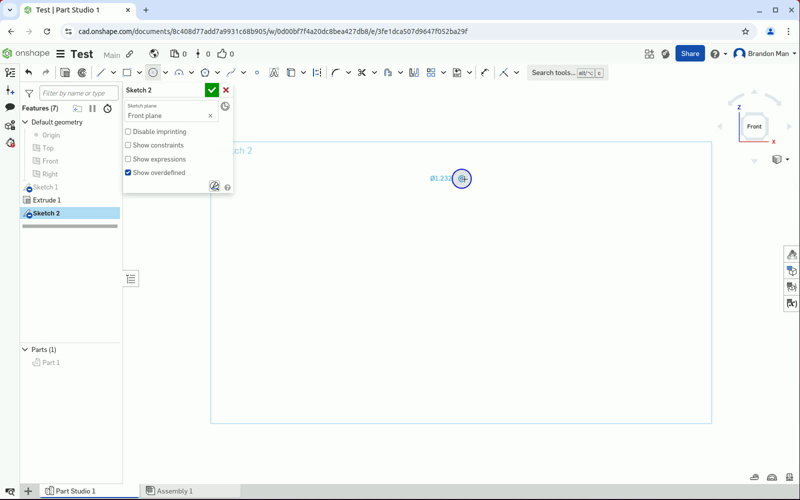
scroll(6)
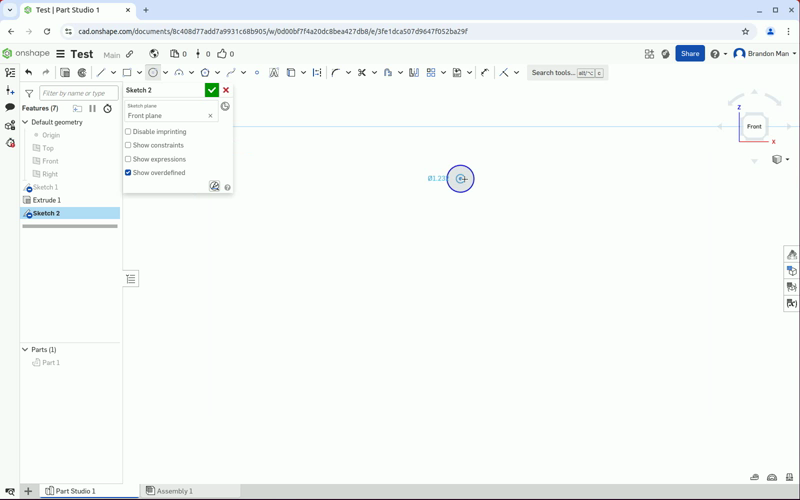
scroll(6)
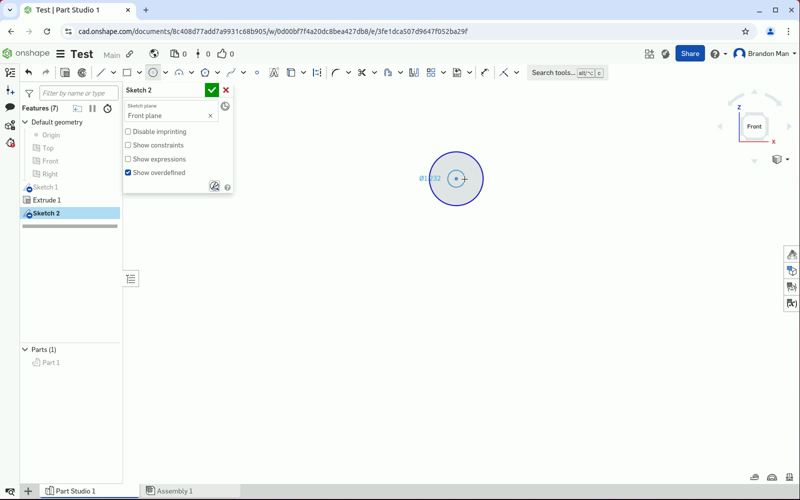
scroll(6)
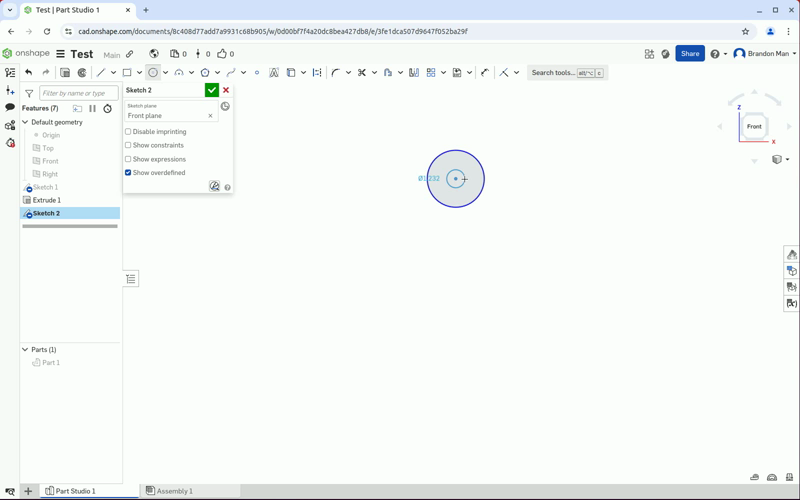
scroll(6)
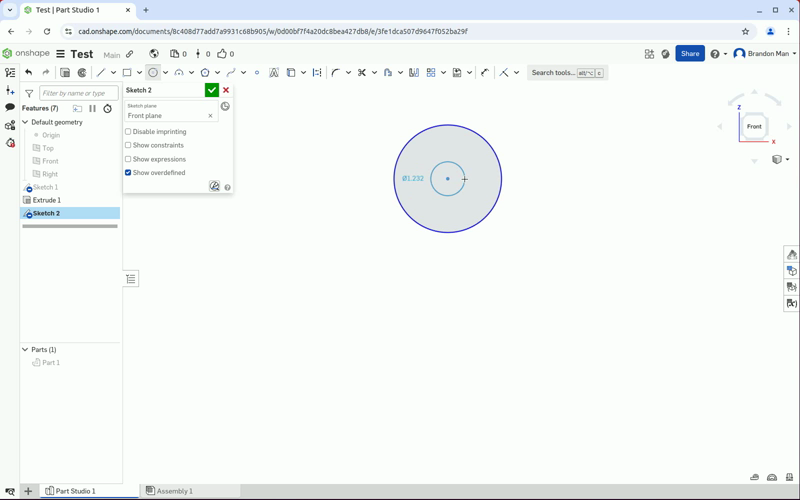
scroll(6)
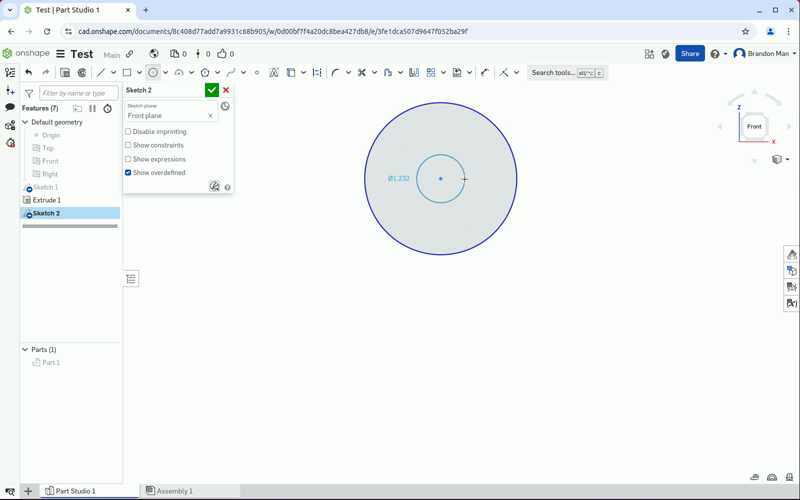
scroll(6)
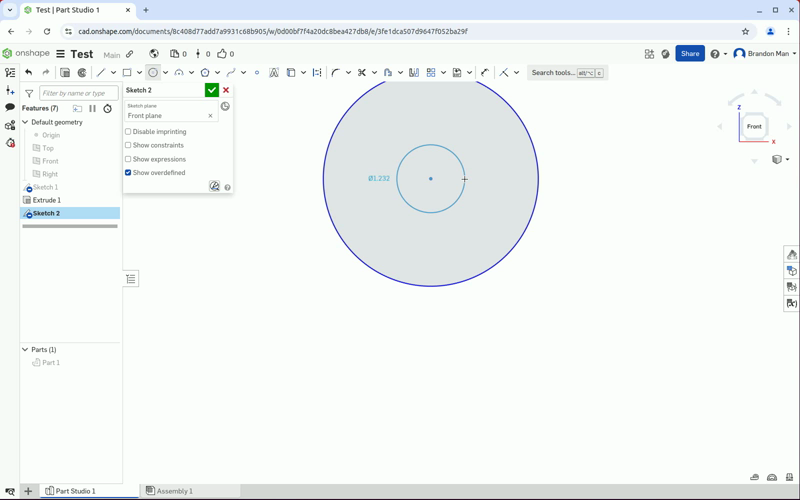
click(464, 178)
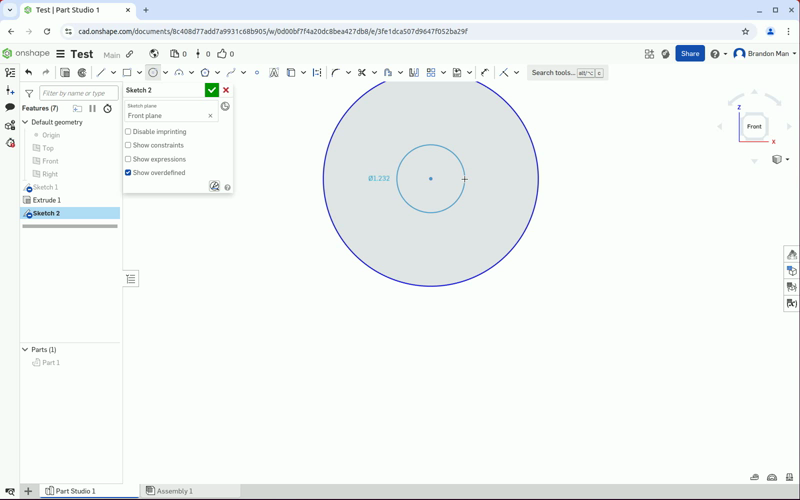
scroll(-6)
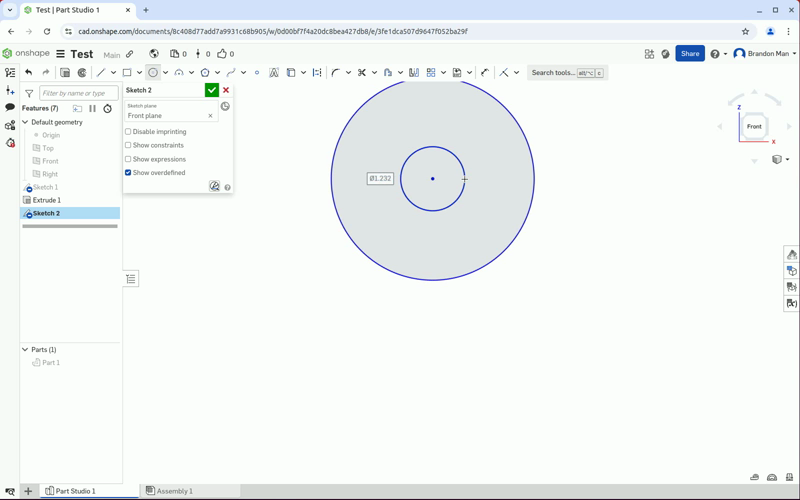
scroll(-6)
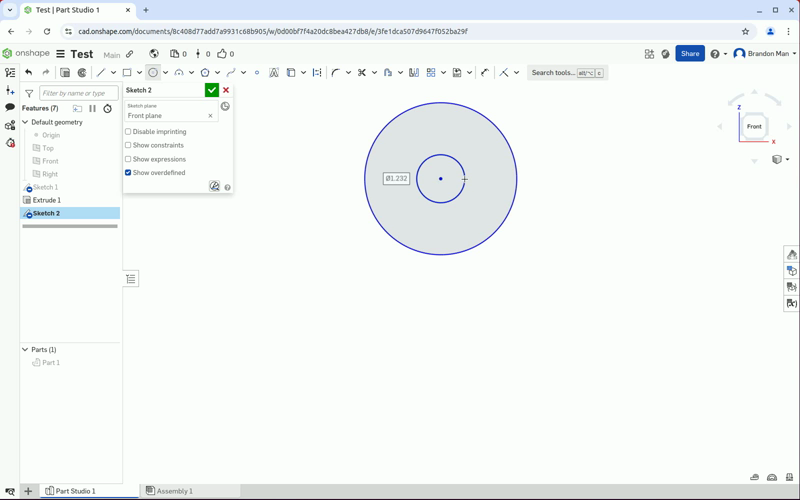
scroll(-6)
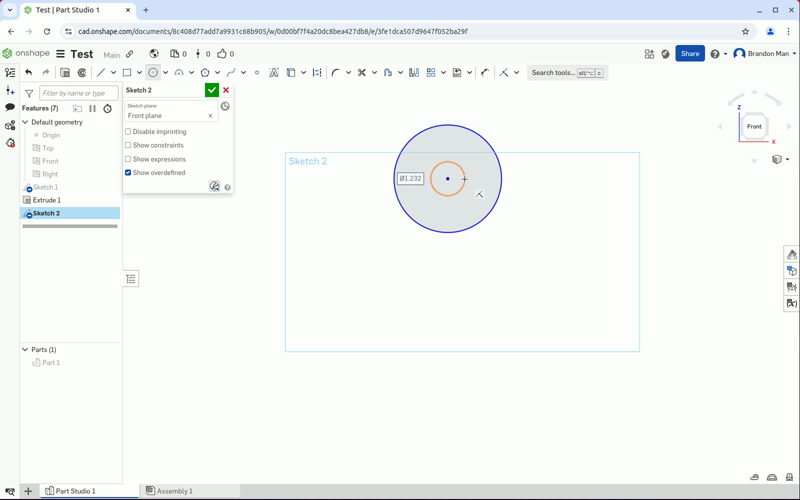
scroll(-6)
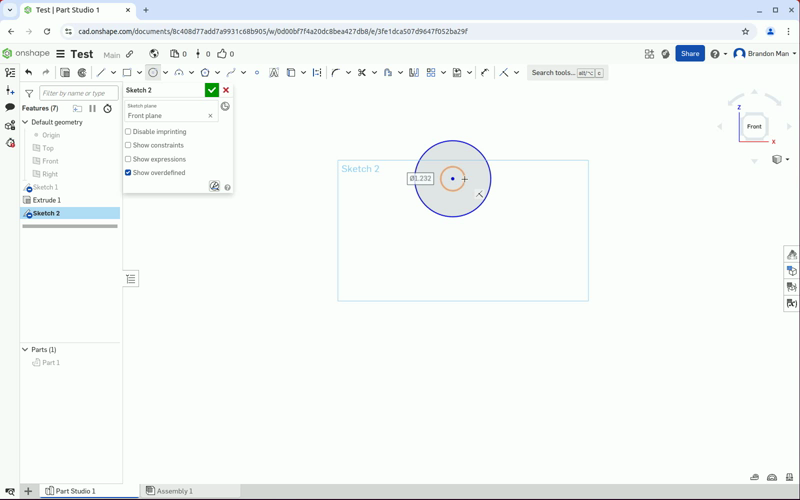
scroll(-6)
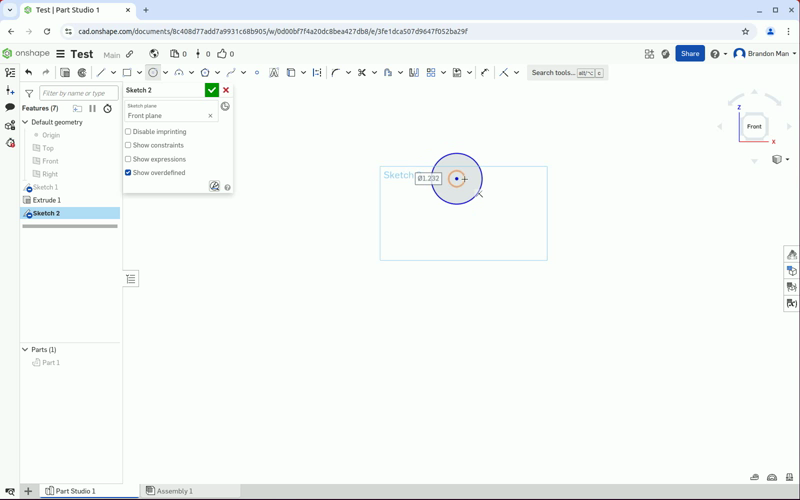
scroll(-6)
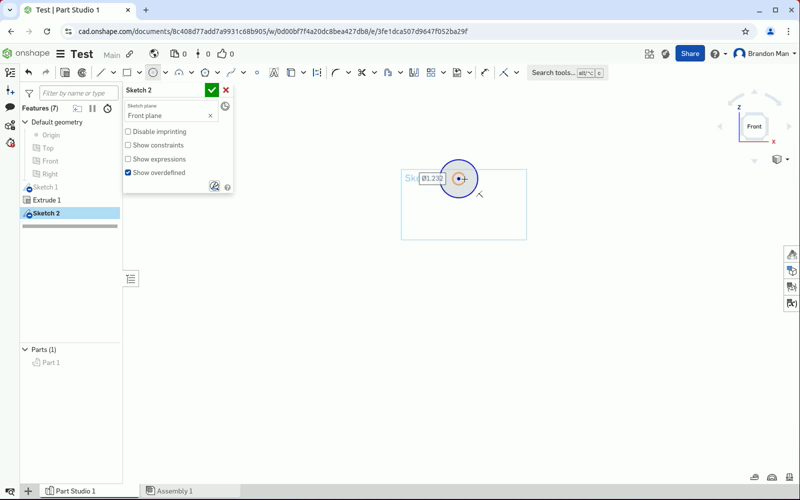
scroll(-6)
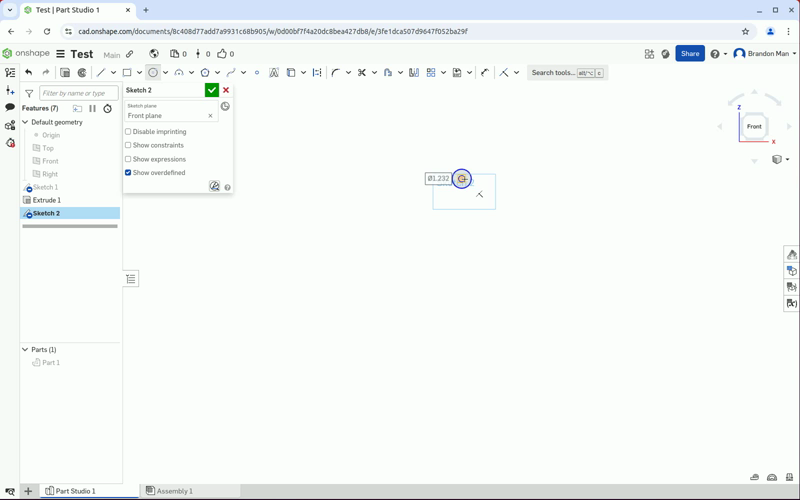
key(esc)
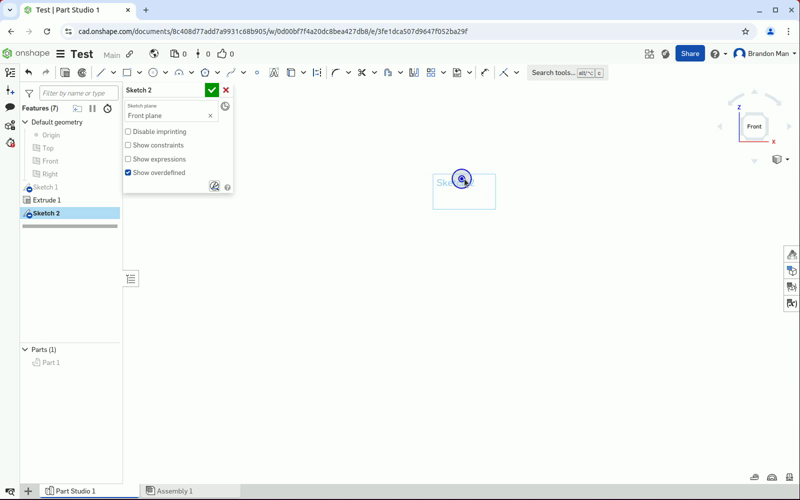
mouse_move(470, 179)
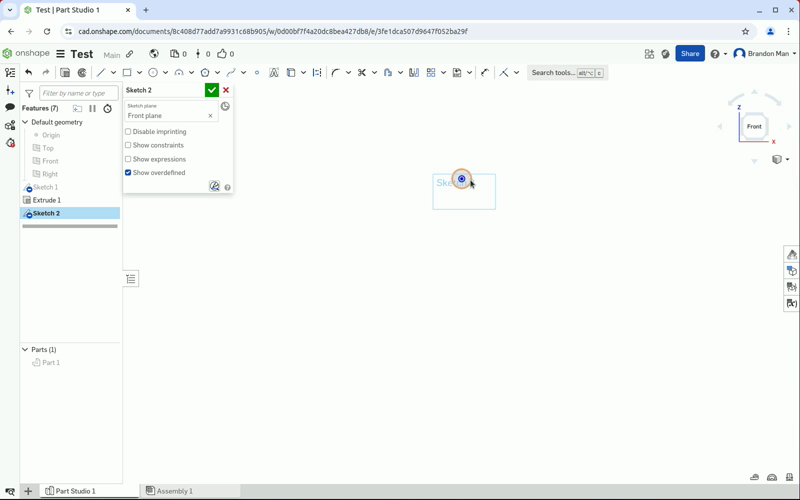
scroll(6)
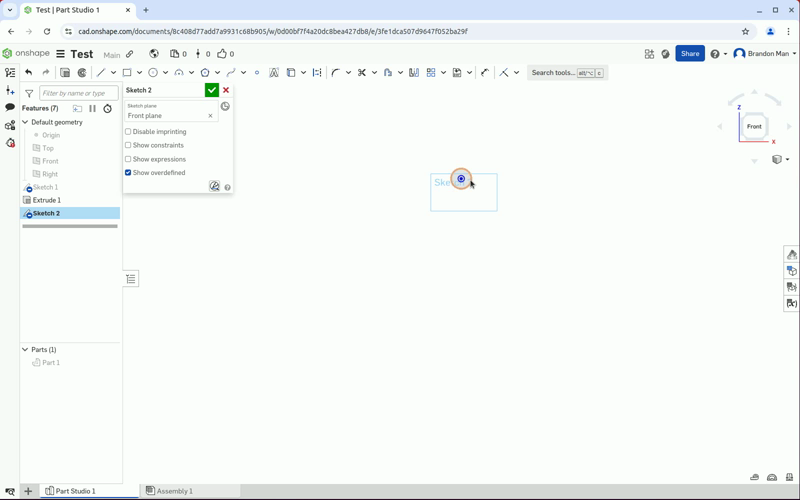
scroll(6)
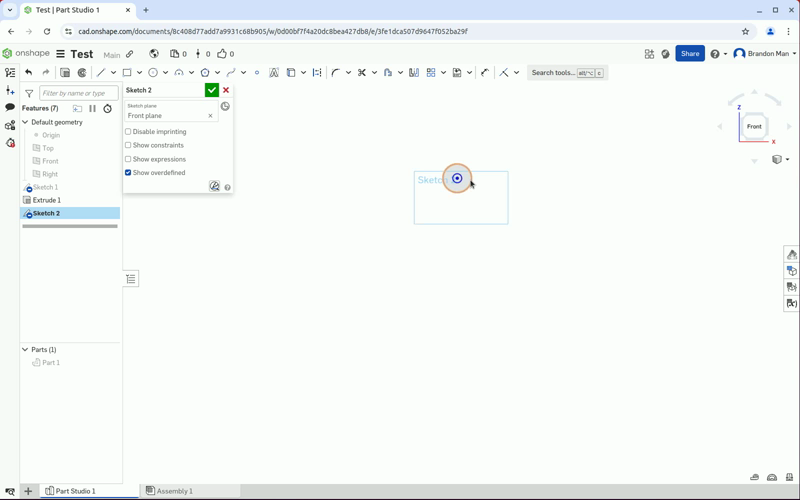
scroll(6)
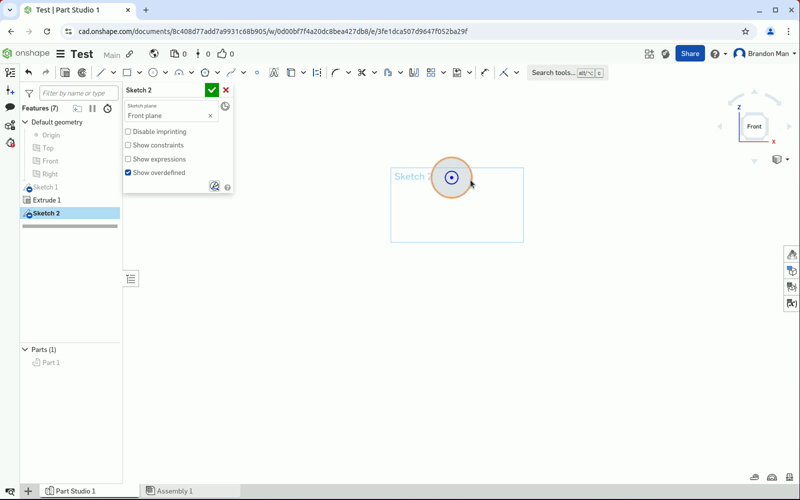
scroll(6)
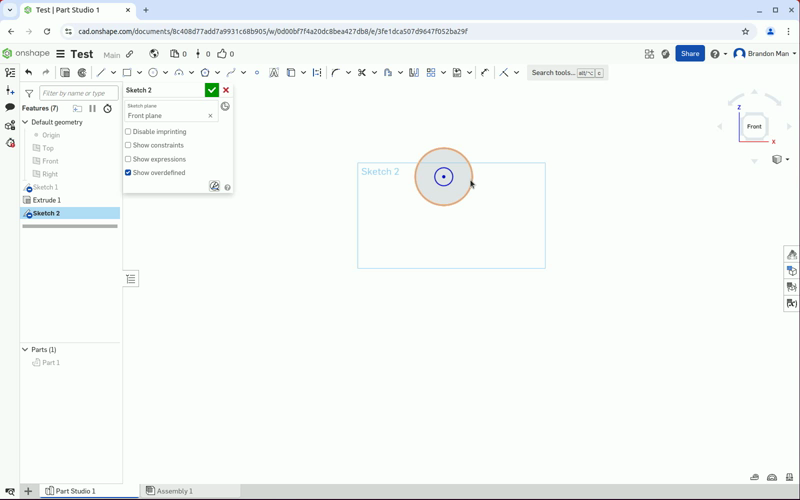
scroll(6)
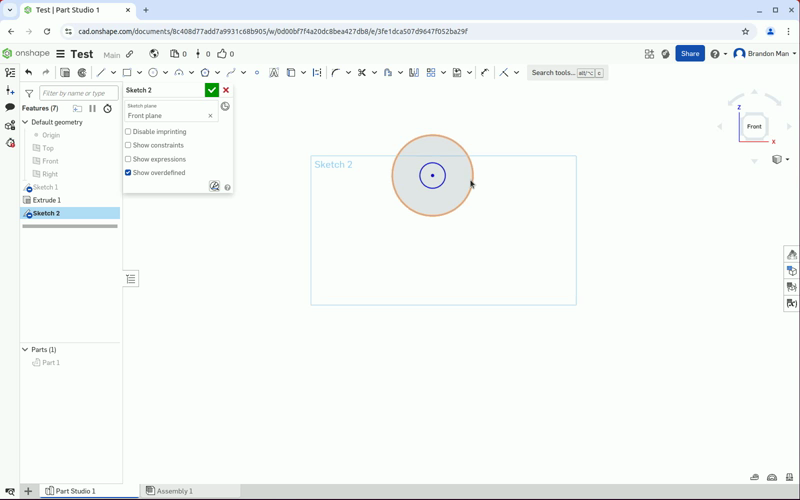
scroll(6)
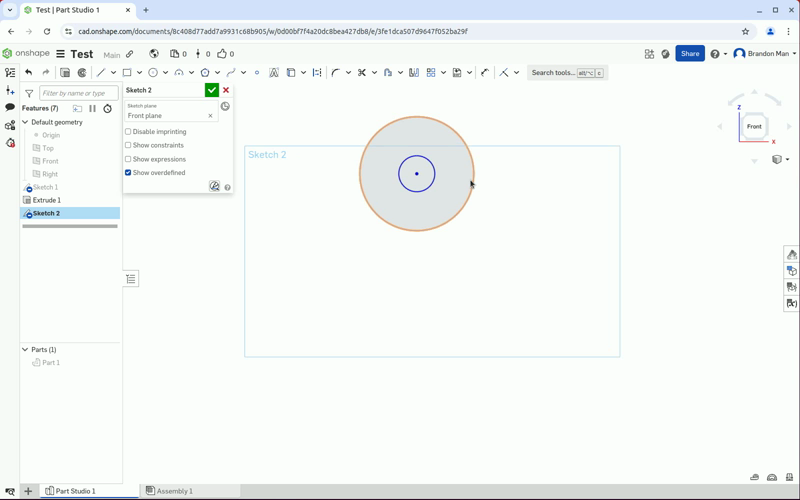
scroll(6)
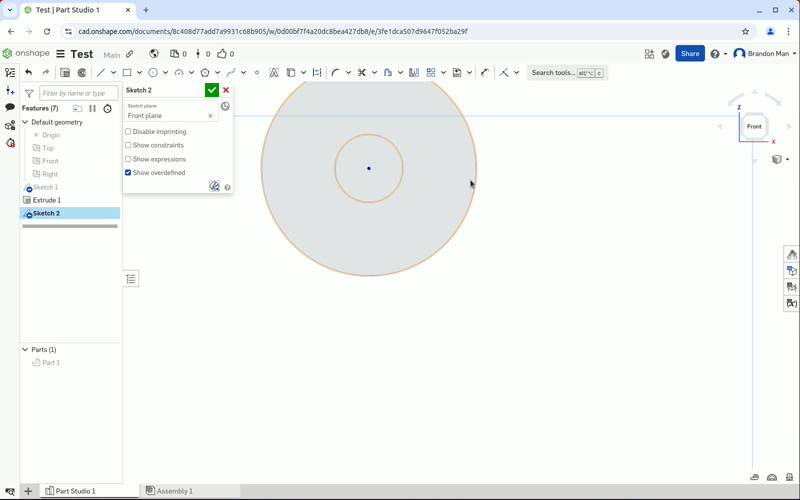
click(470, 179)
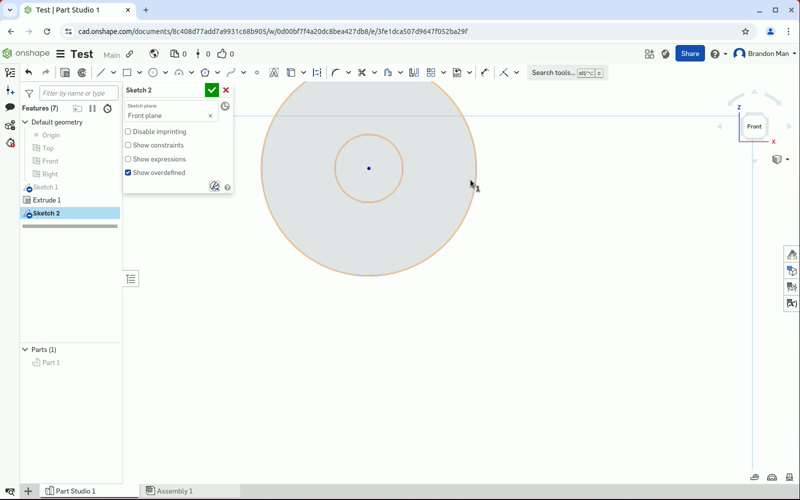
scroll(-6)
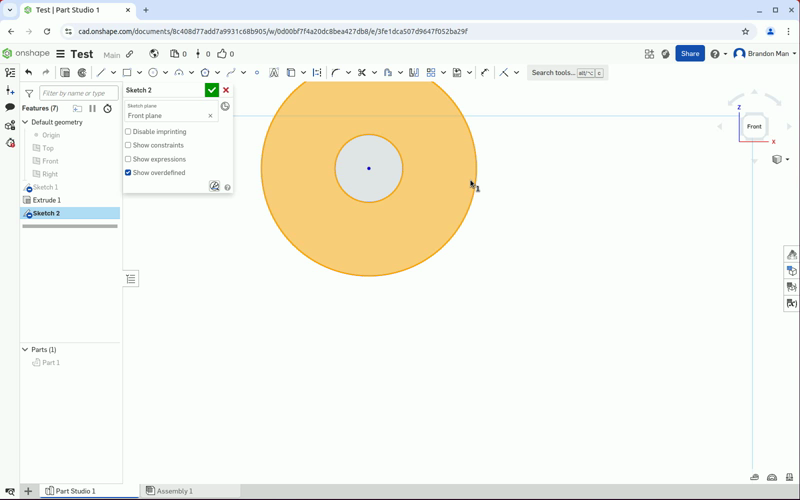
scroll(-6)
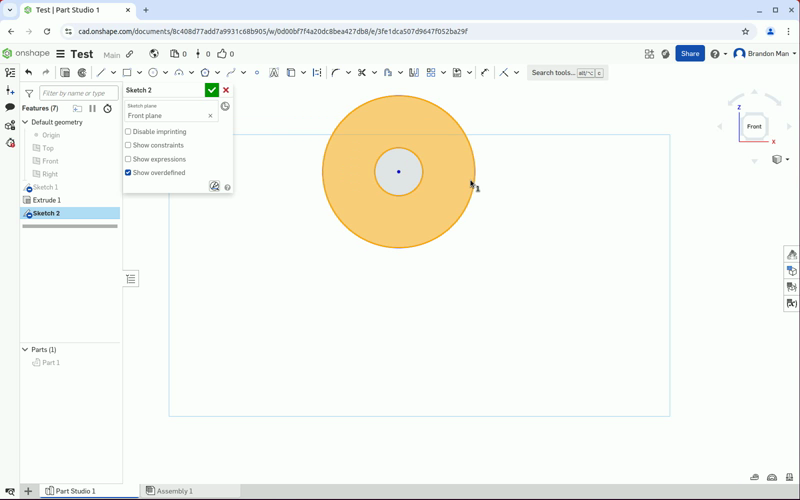
scroll(-6)
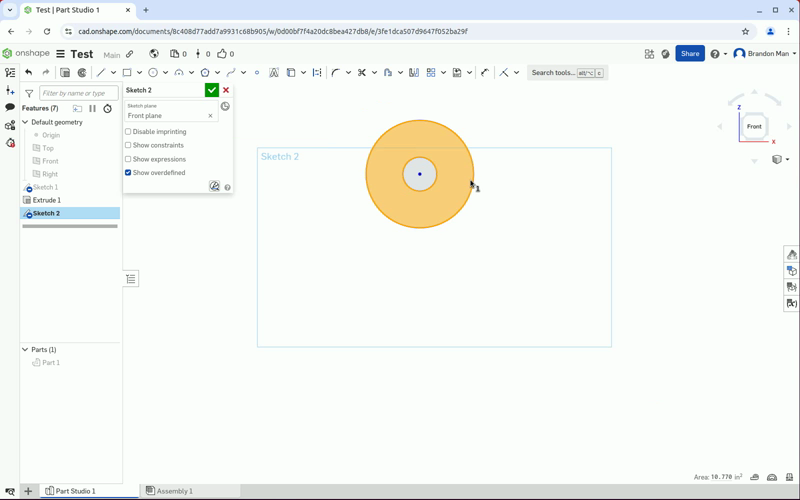
scroll(-6)
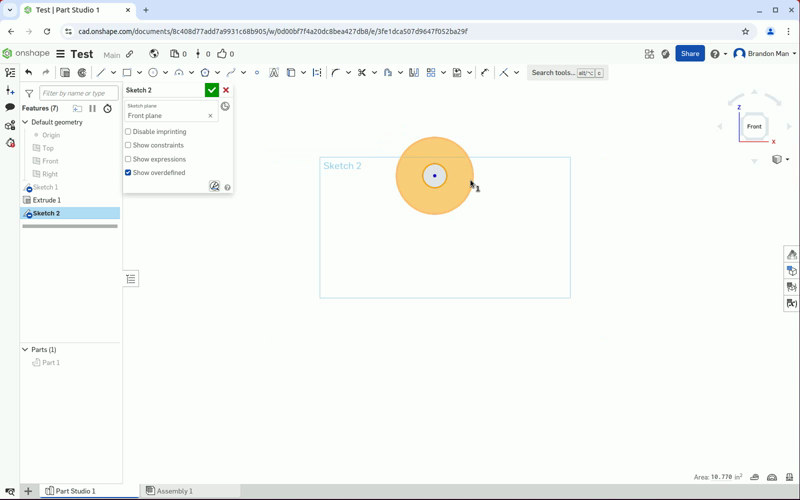
scroll(-6)
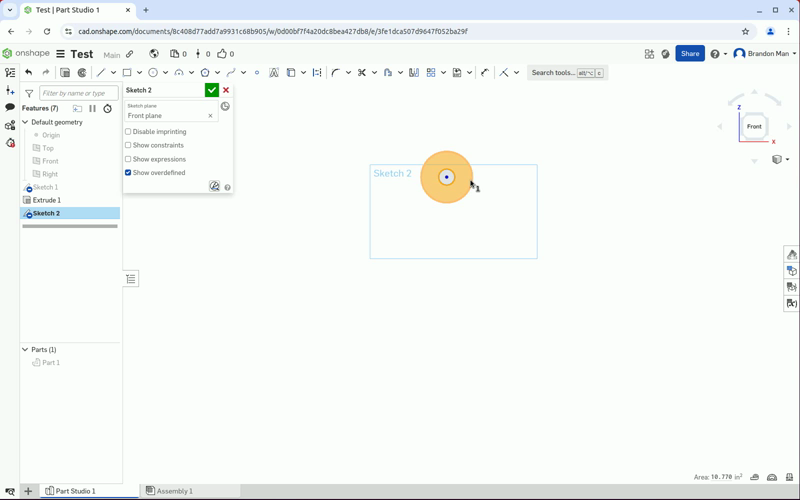
scroll(-6)
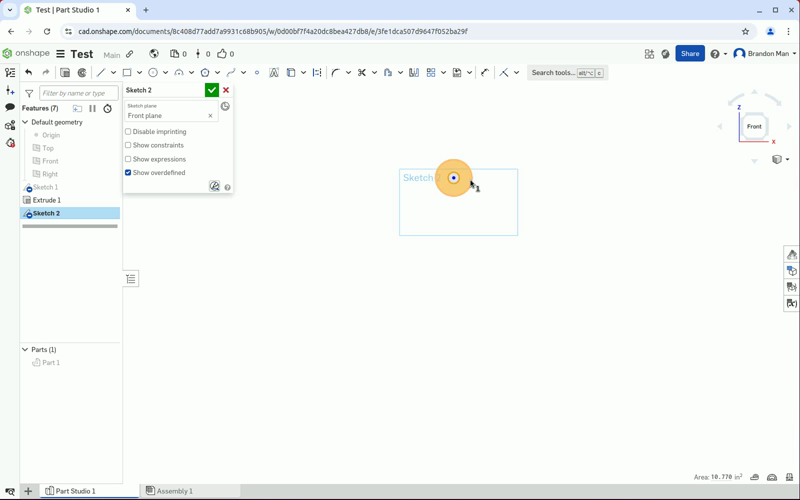
scroll(-6)
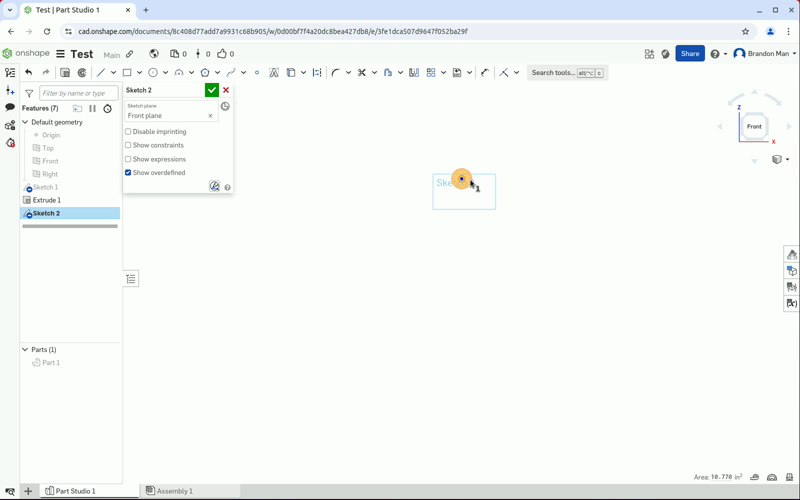
mouse_move(73, 352)
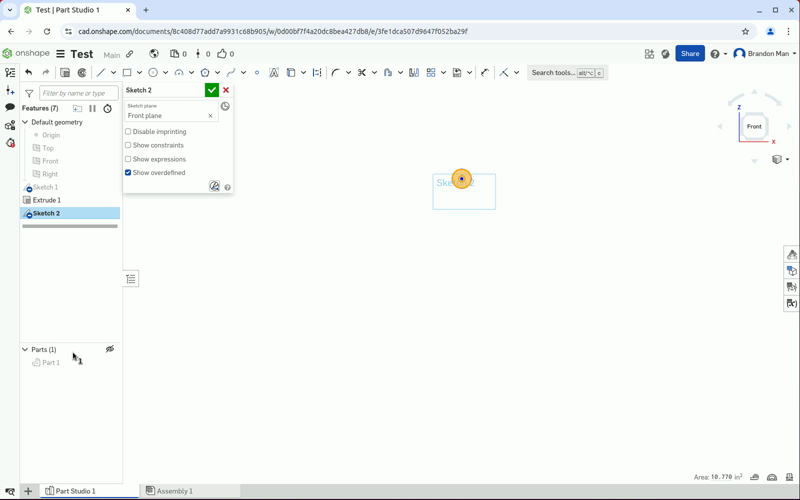
key(shift+y)
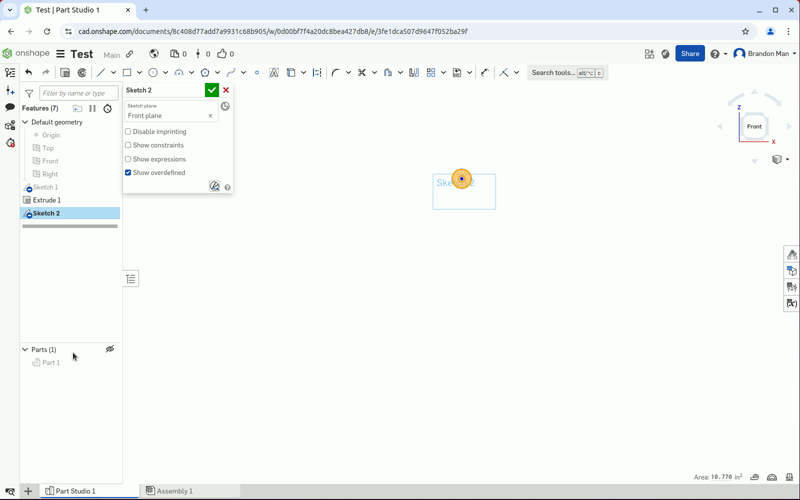
key(shift+e)
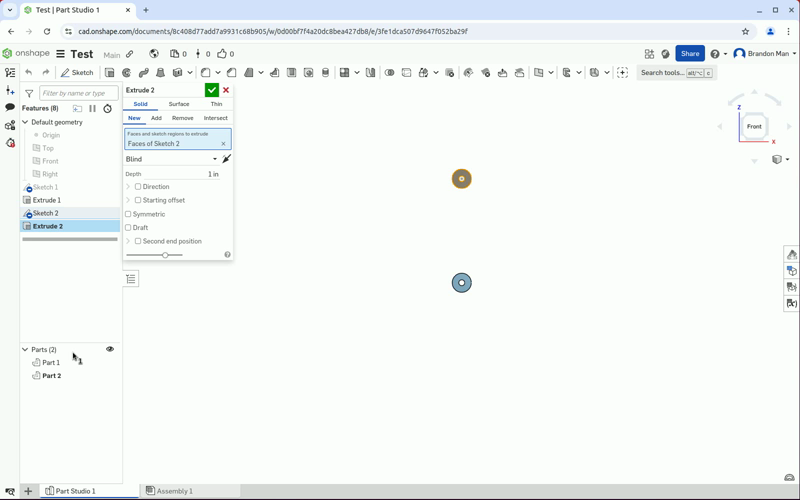
mouse_move(143, 106)
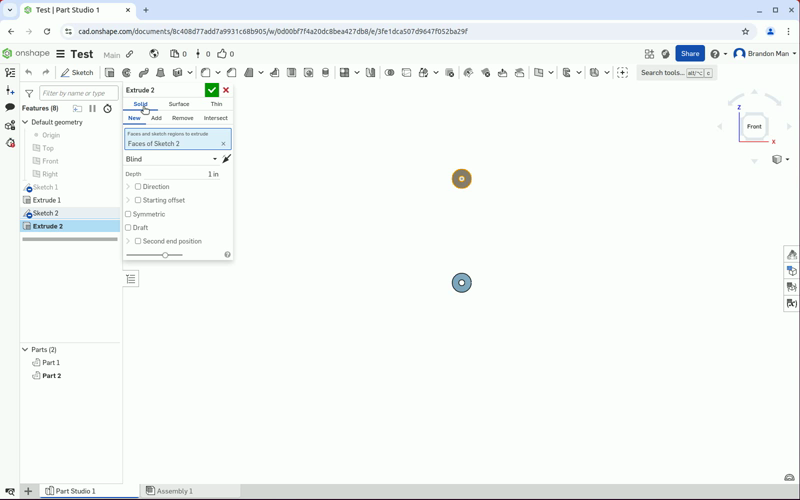
click(143, 106)
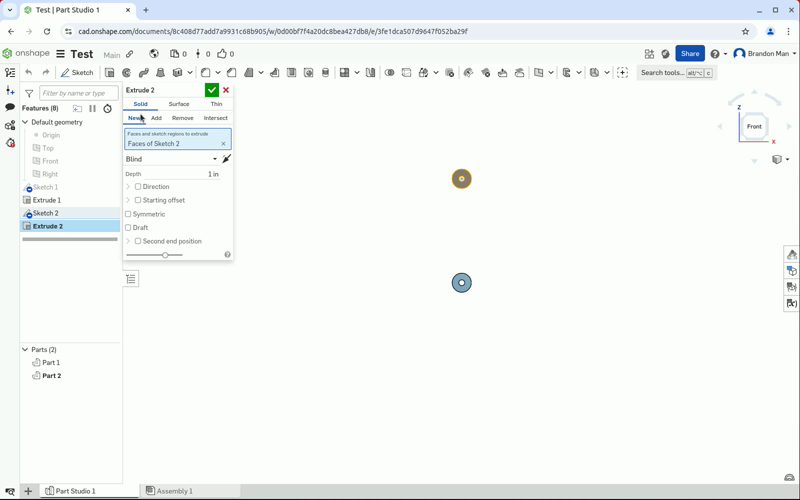
mouse_move(137, 120)
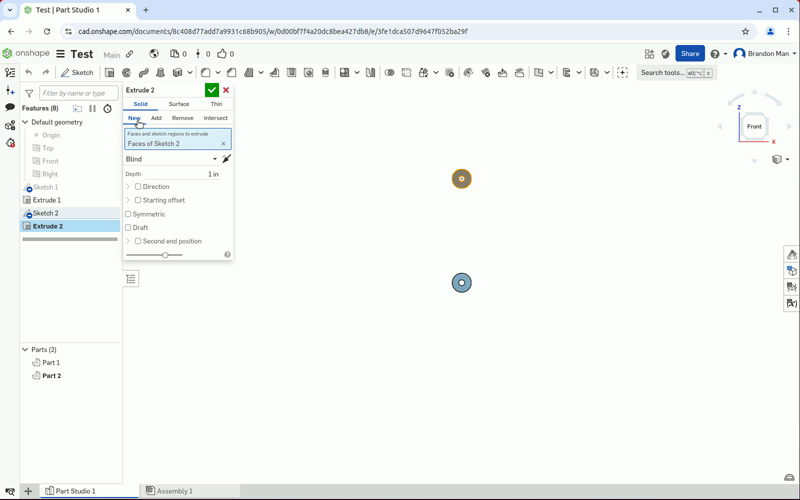
click(137, 120)
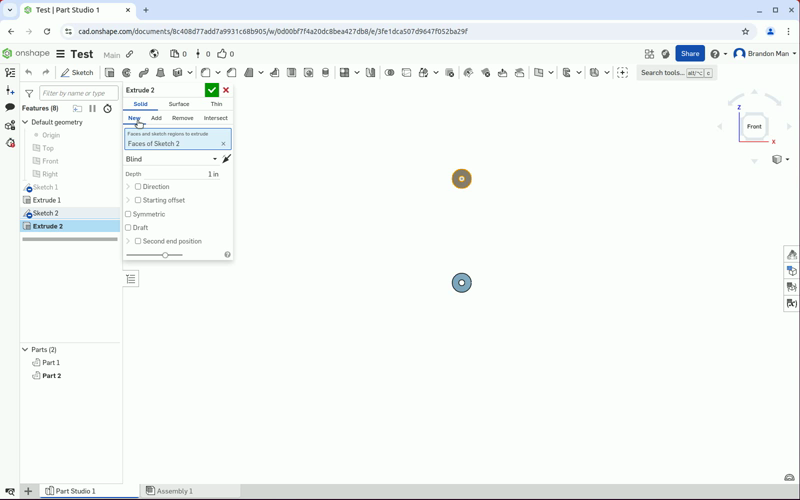
key(tab, 4)
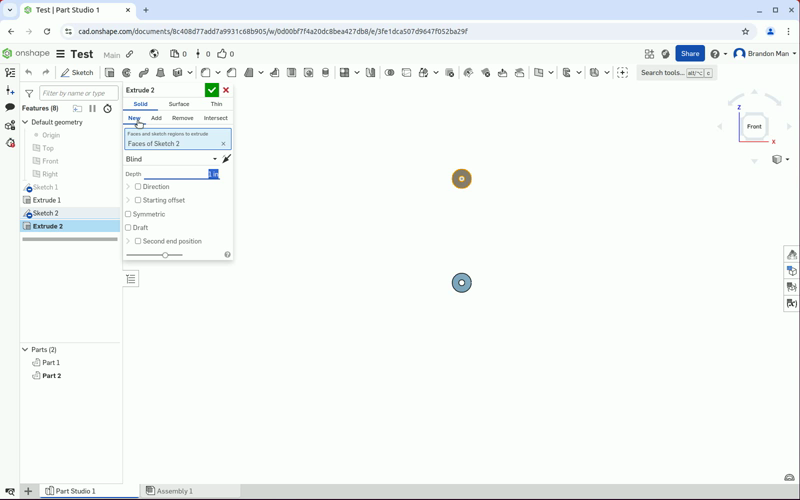
text(0.481)
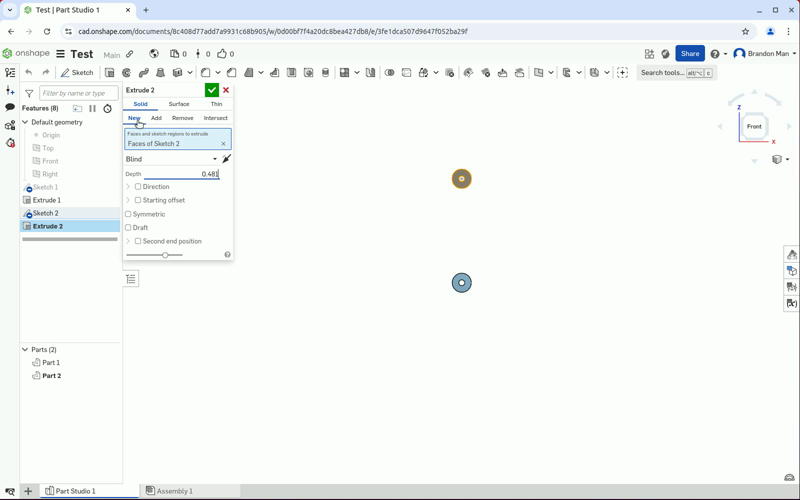
key(enter)
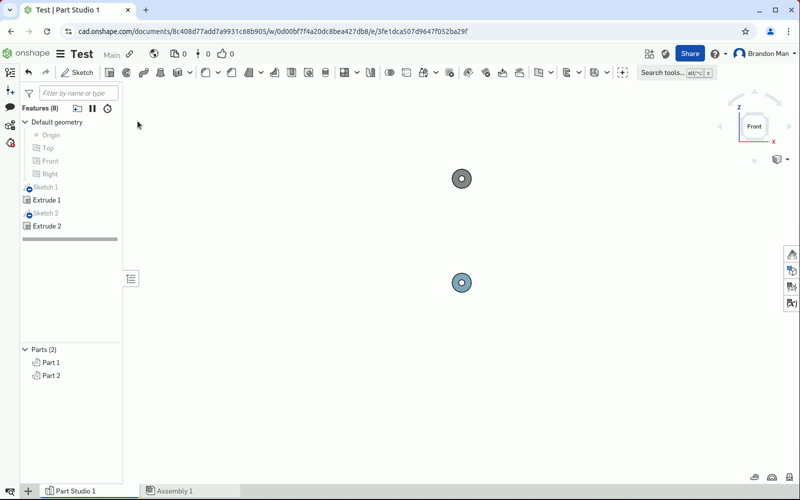
key(shift+h)
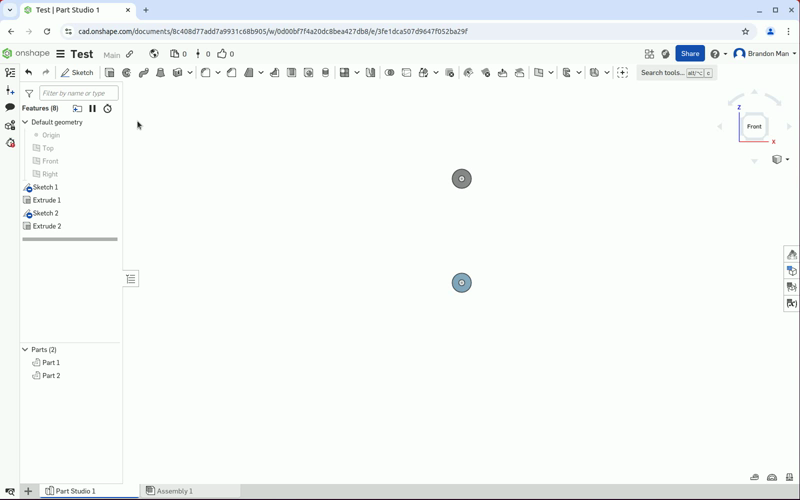
key(shift+h)
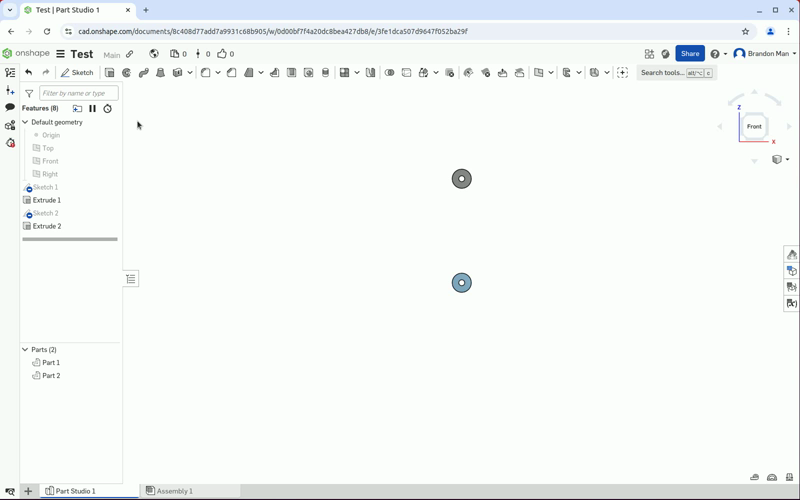
mouse_move(73, 189)
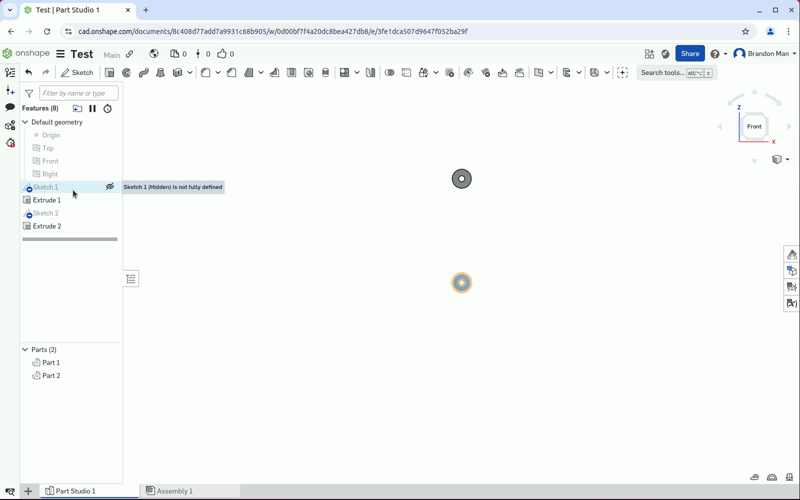
click(73, 189)
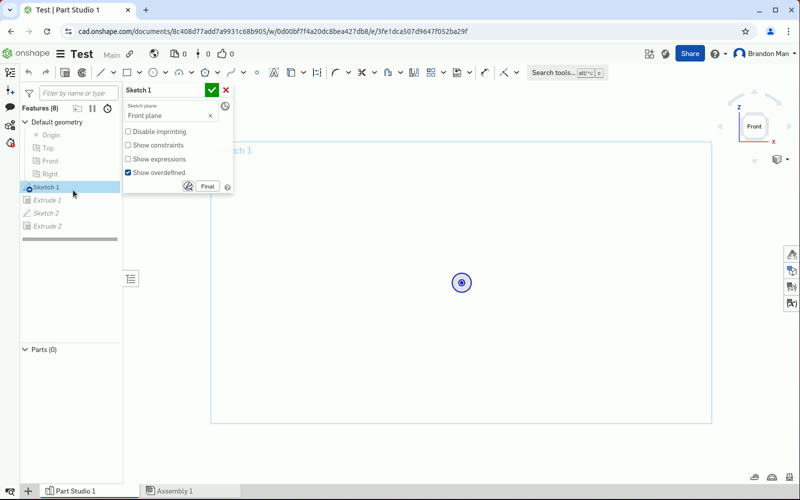
mouse_move(229, 92)
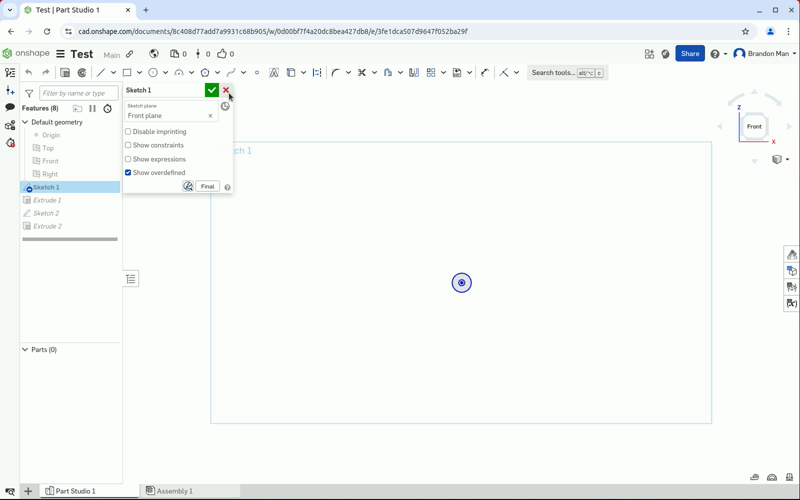
click(229, 92)
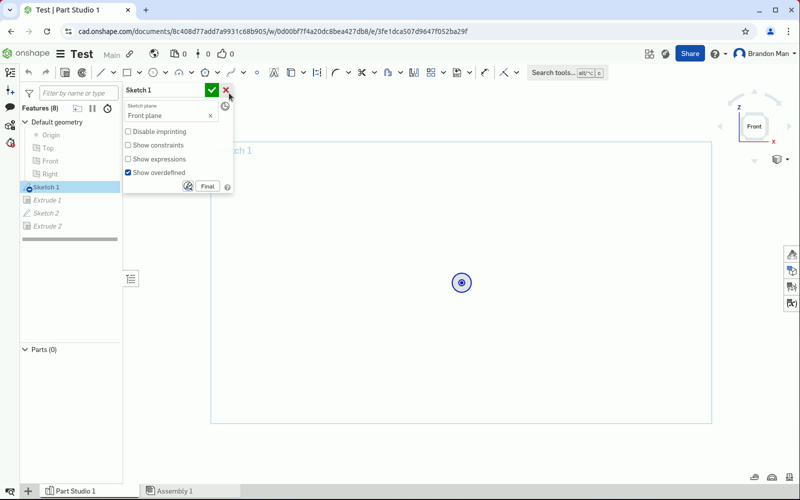
key(shift+s)
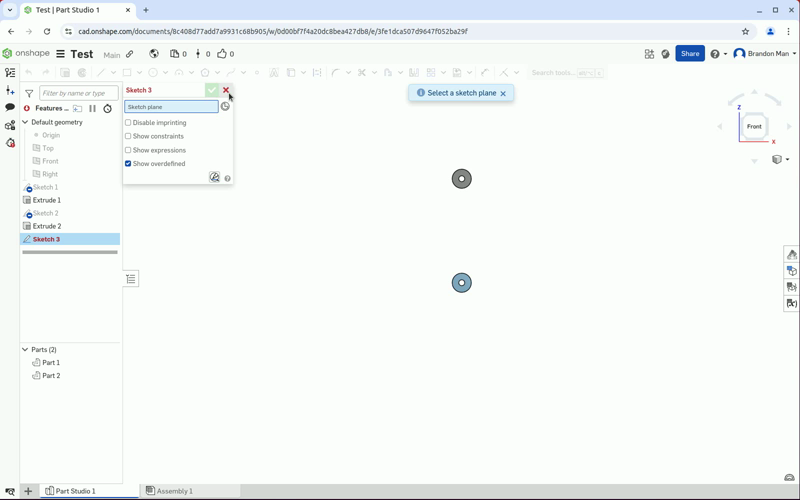
mouse_move(73, 163)
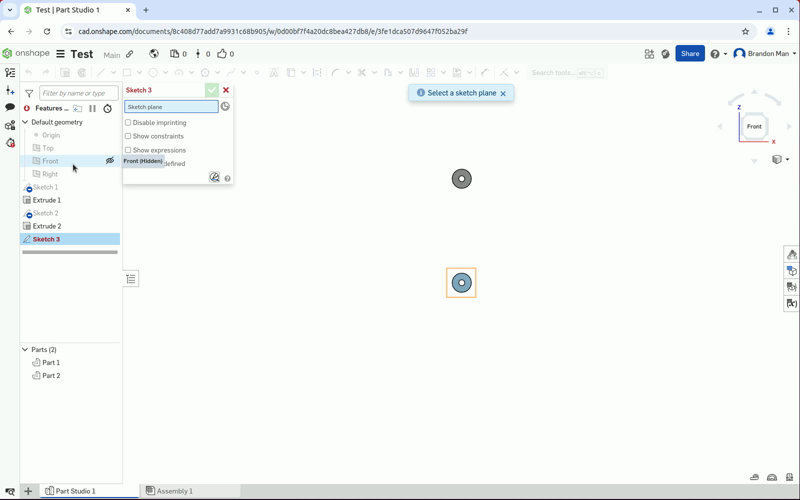
click(73, 163)
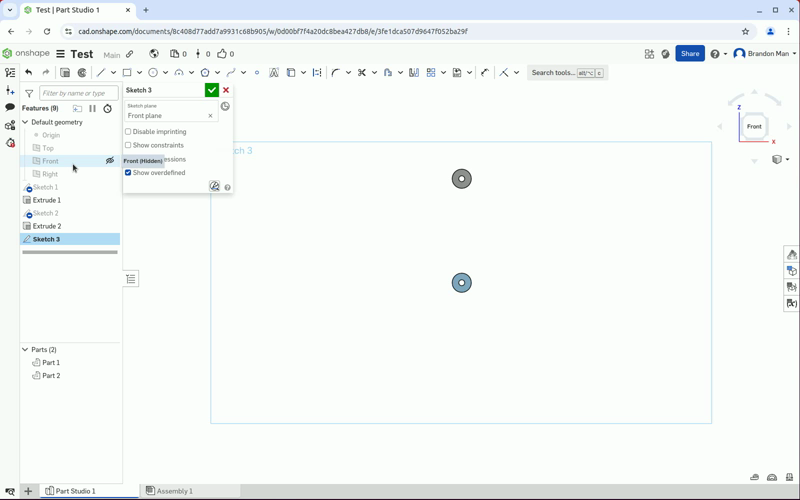
mouse_move(73, 352)
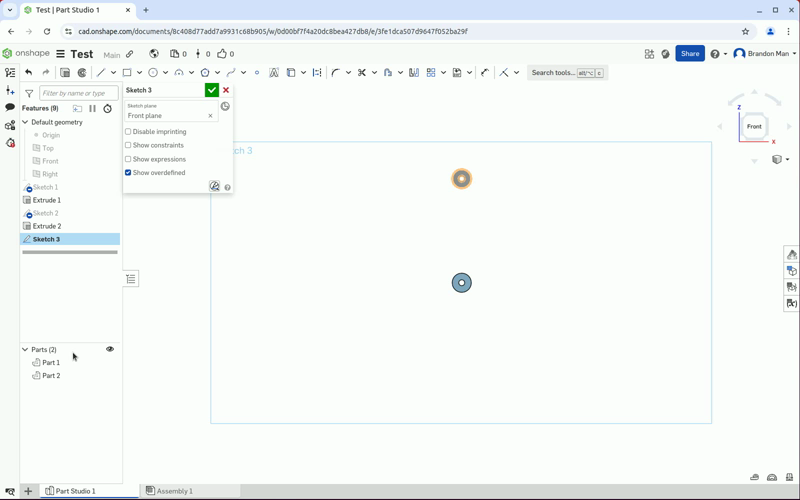
key(y)
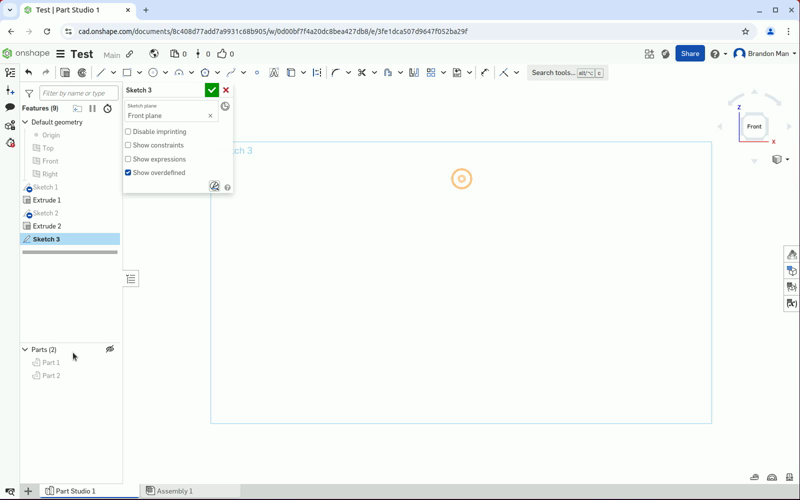
key(c)
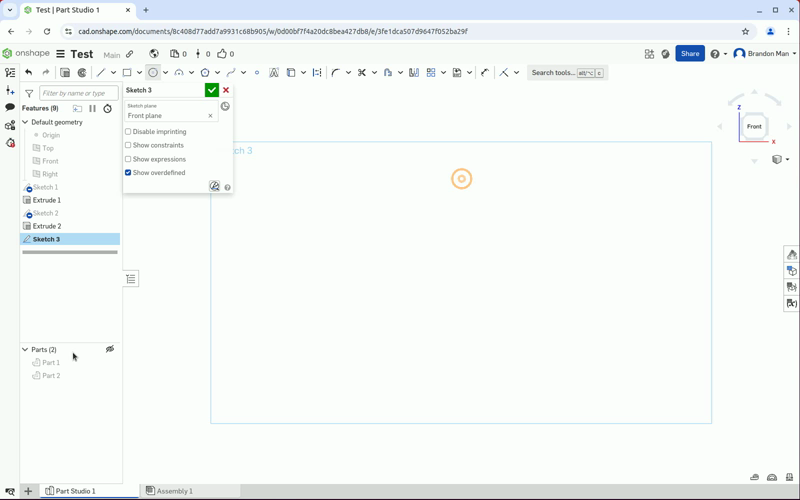
key_down(shift)
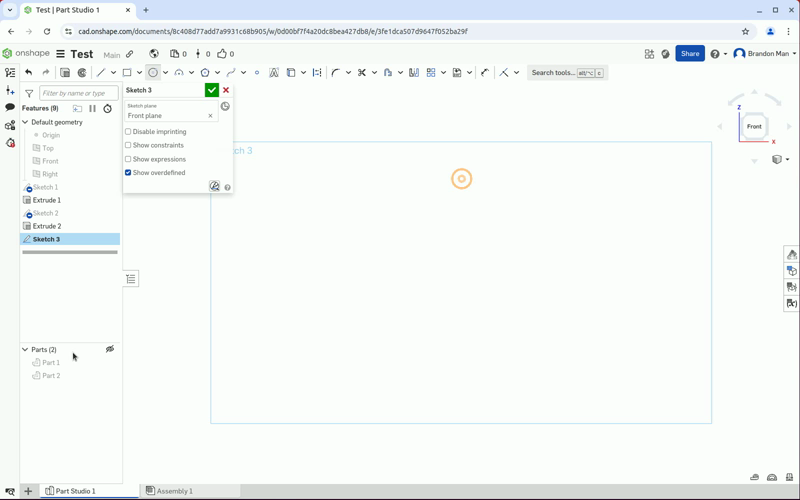
mouse_move(501, 282)
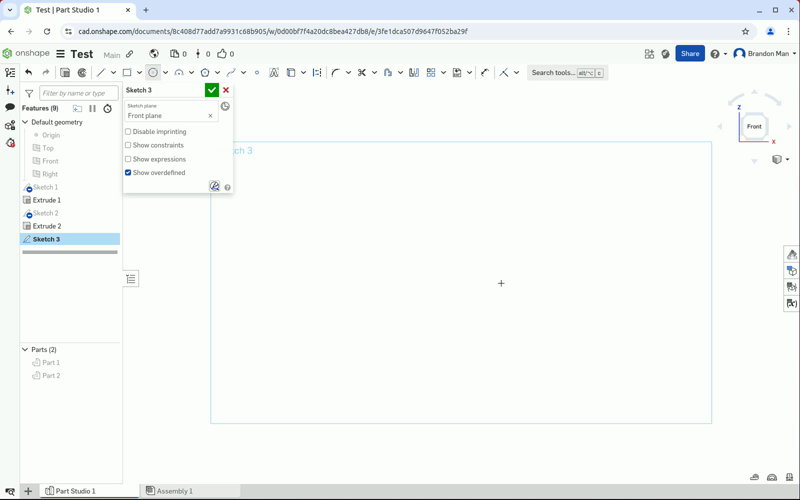
click(501, 282)
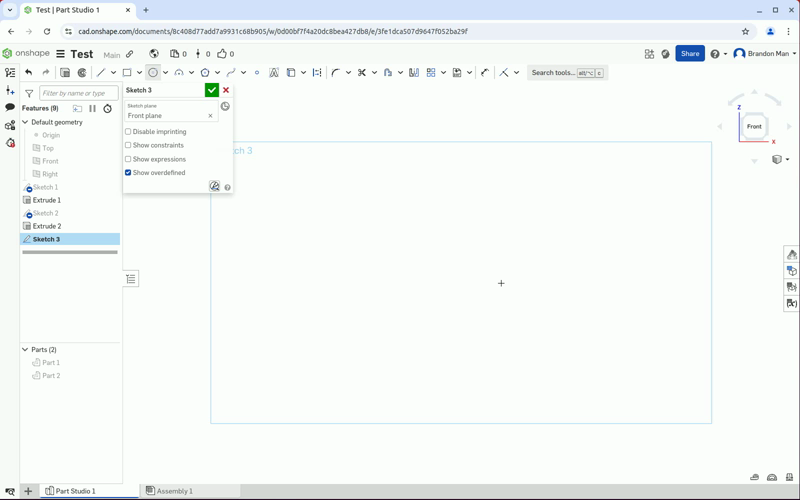
key_up(shift)
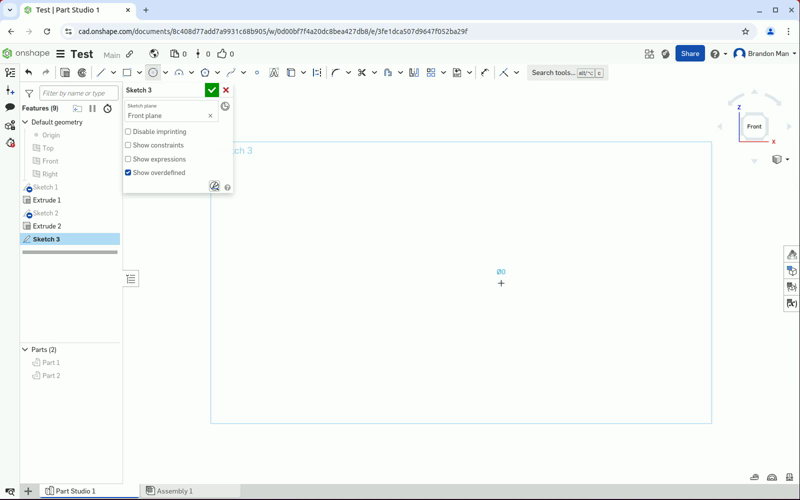
mouse_move(508, 282)
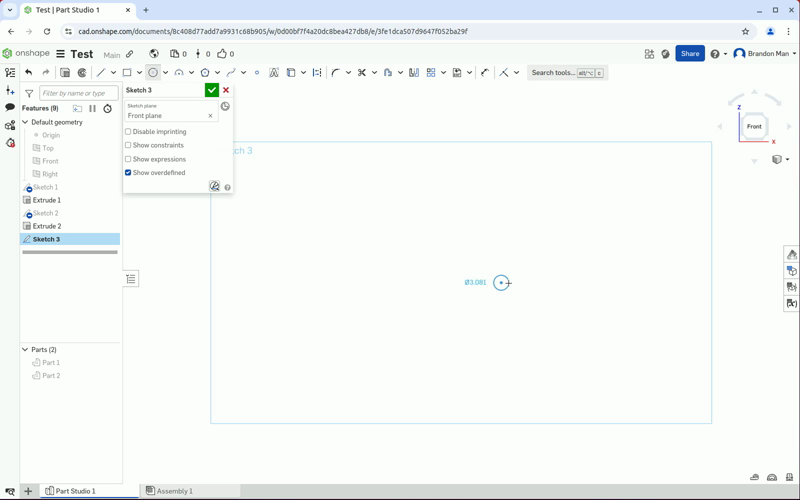
click(508, 282)
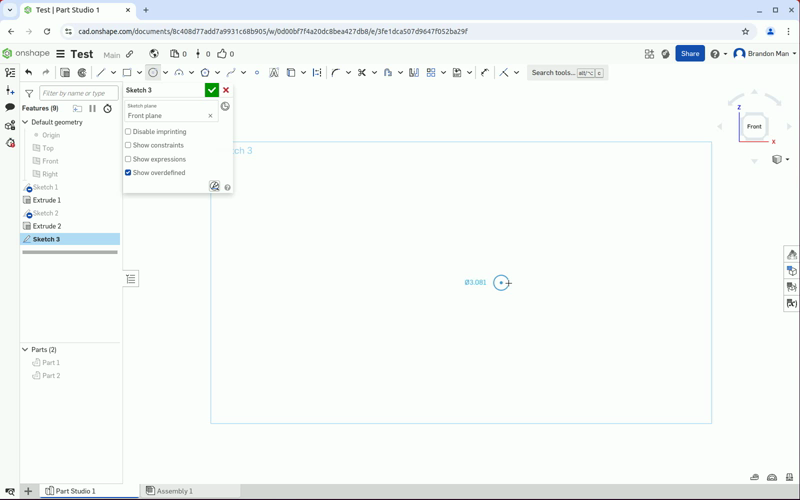
key(esc)
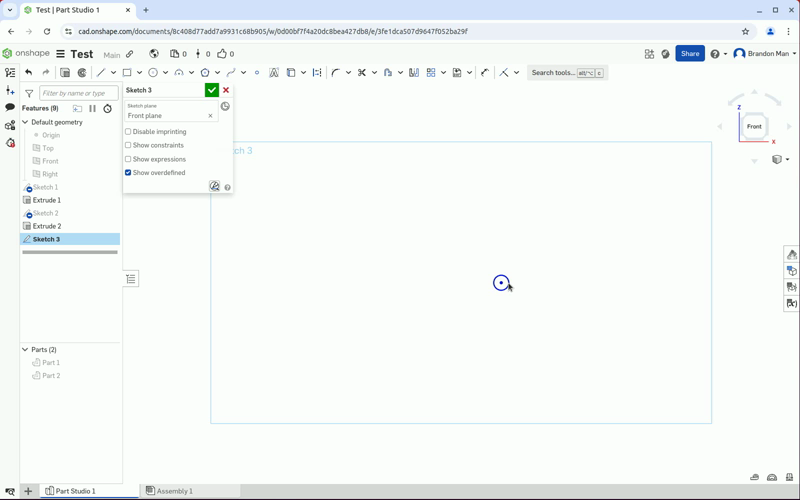
key(c)
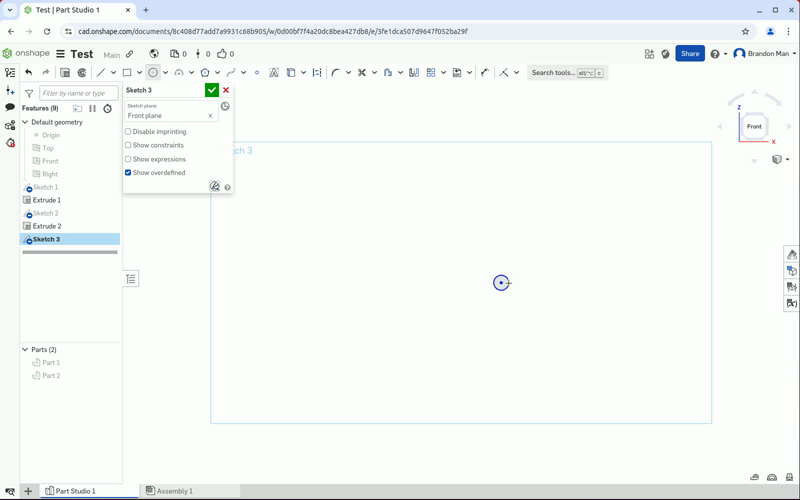
key_down(shift)
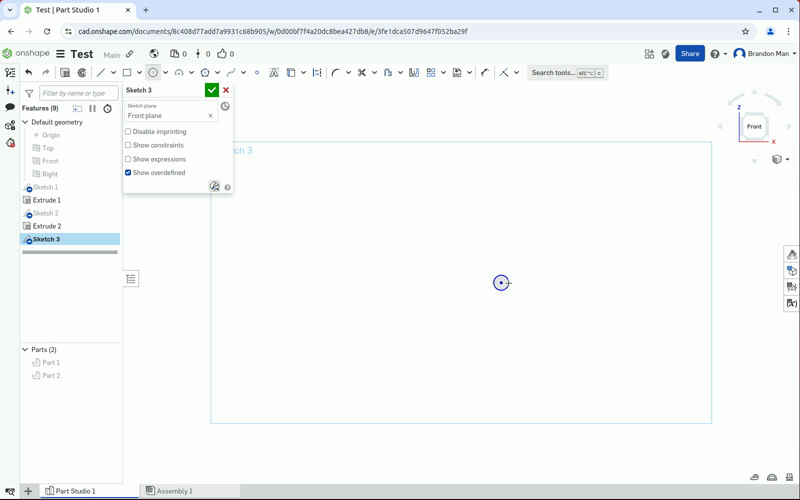
mouse_move(501, 282)
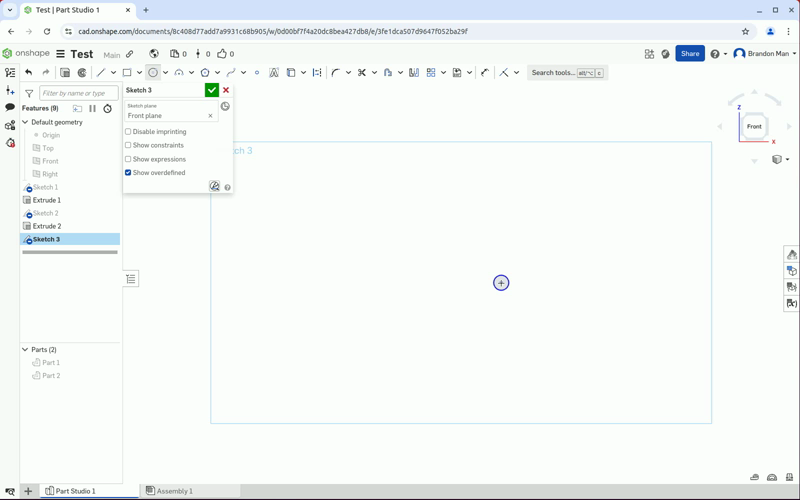
click(501, 282)
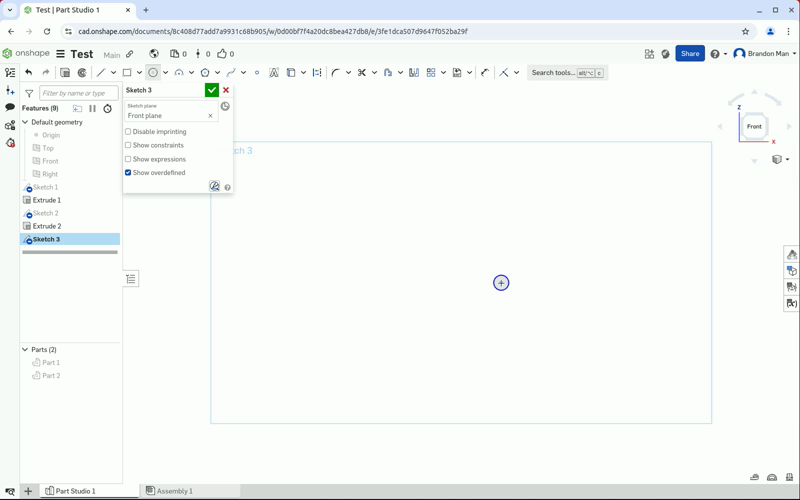
key_up(shift)
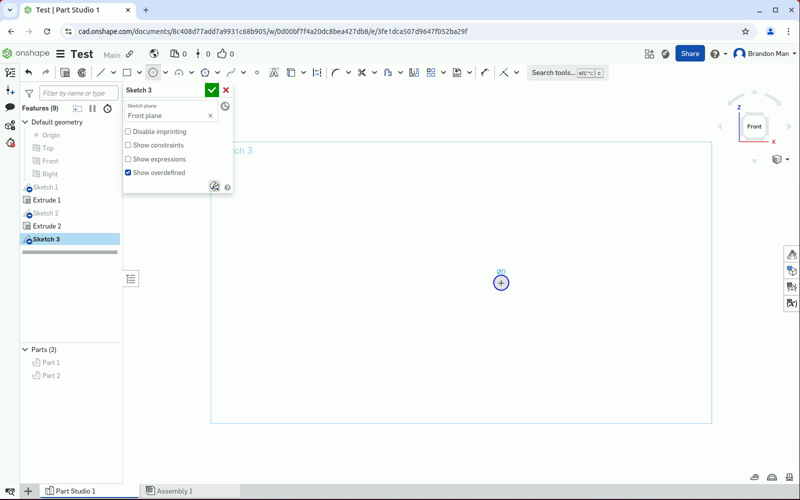
mouse_move(504, 282)
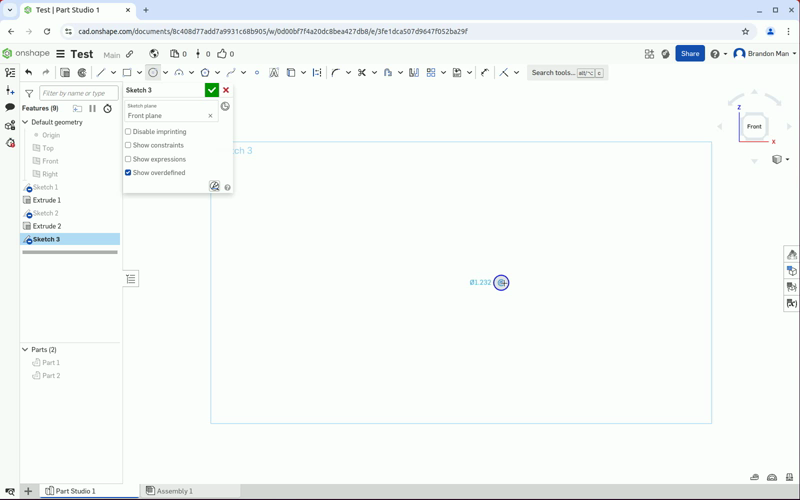
scroll(6)
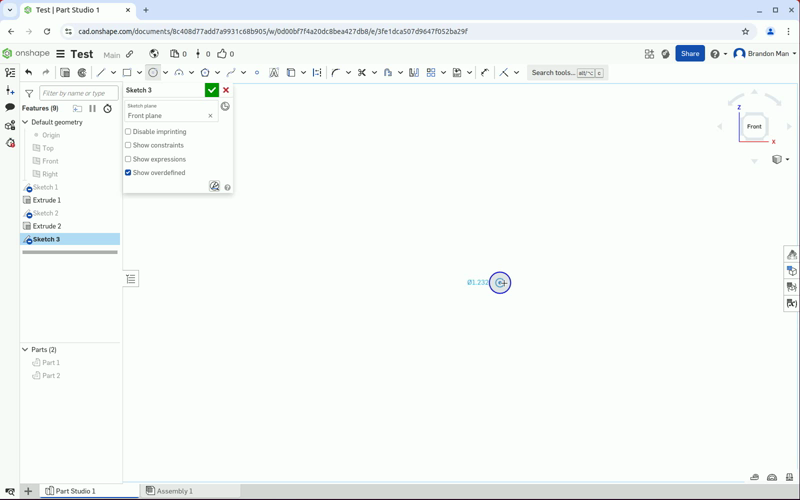
scroll(6)
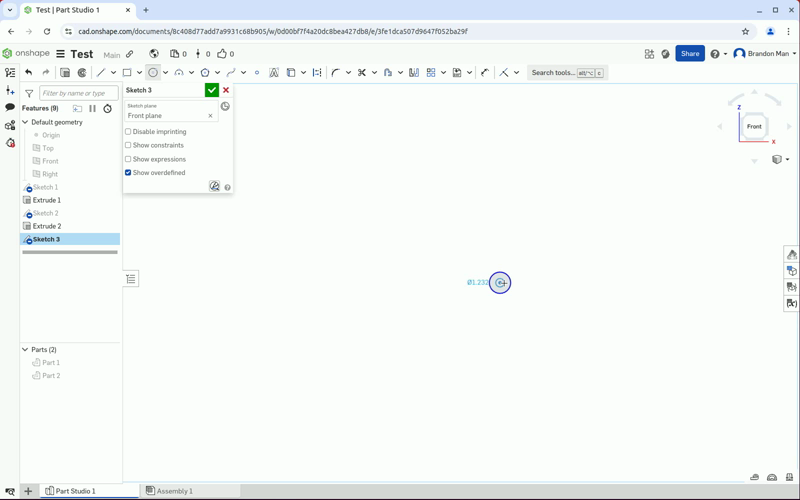
scroll(6)
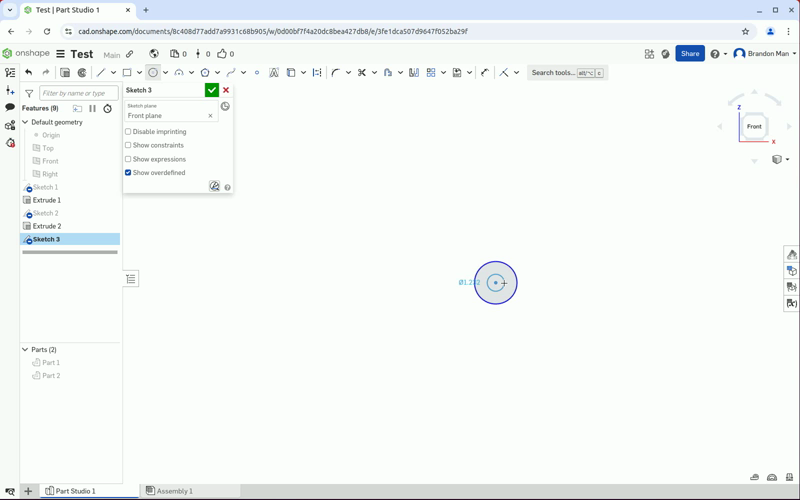
scroll(6)
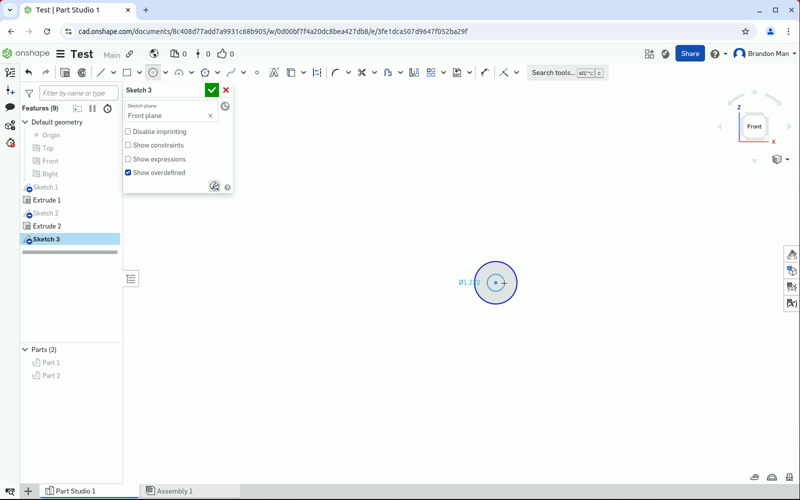
scroll(6)
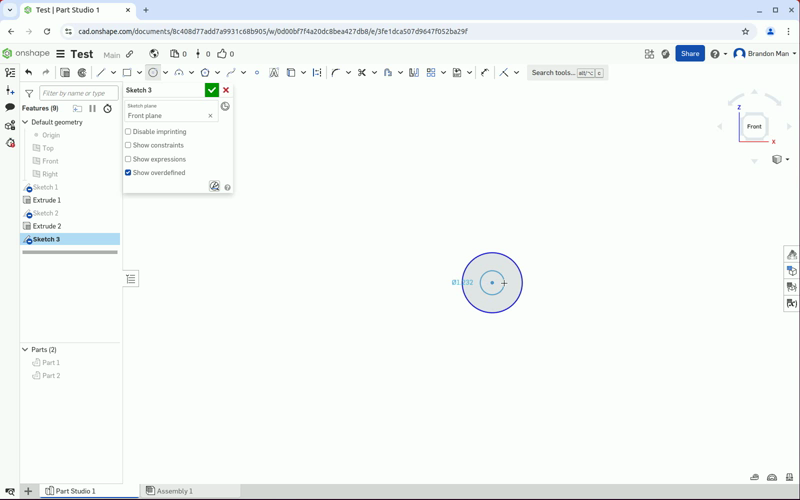
scroll(6)
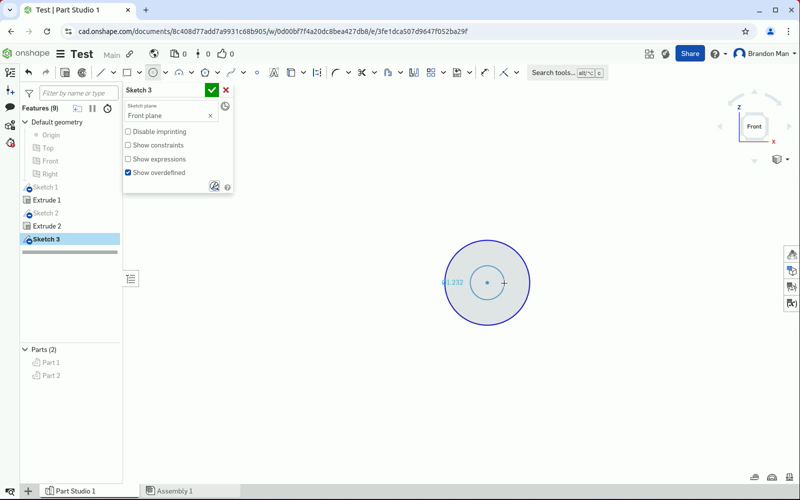
scroll(6)
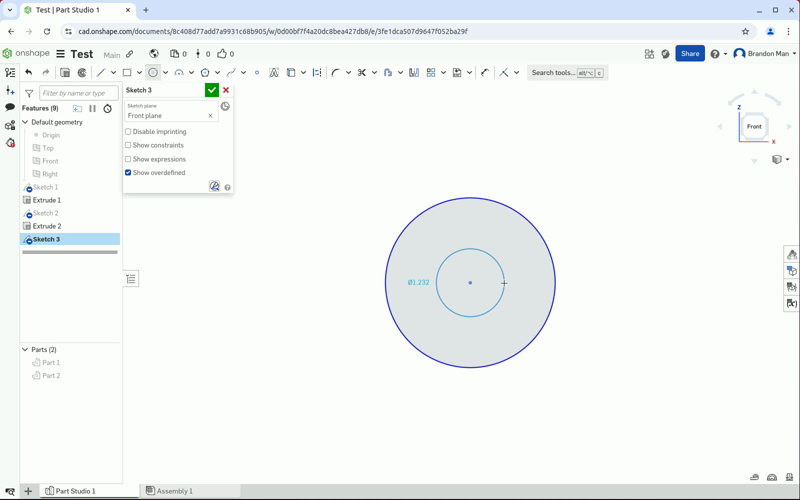
click(504, 282)
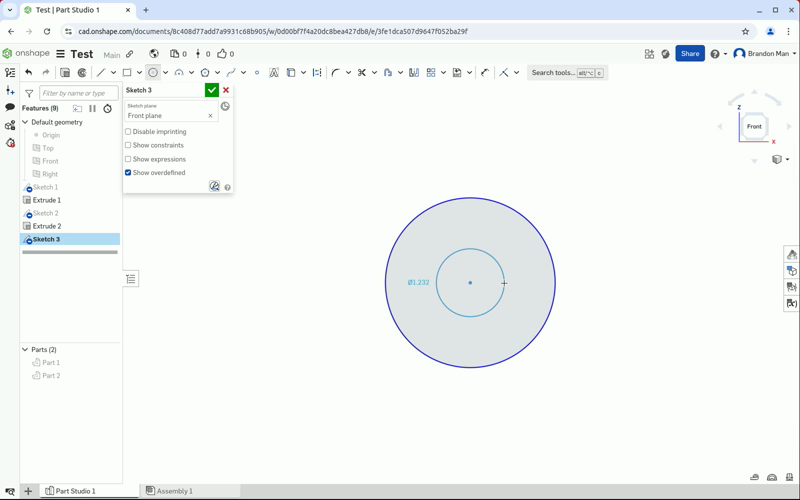
scroll(-6)
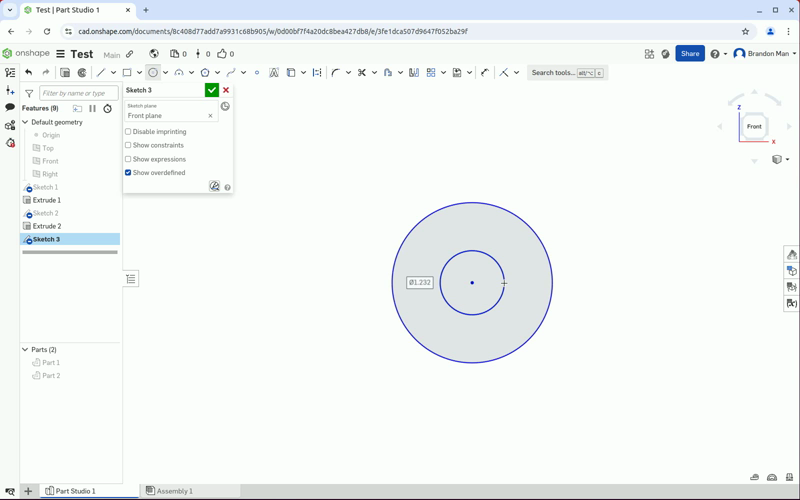
scroll(-6)
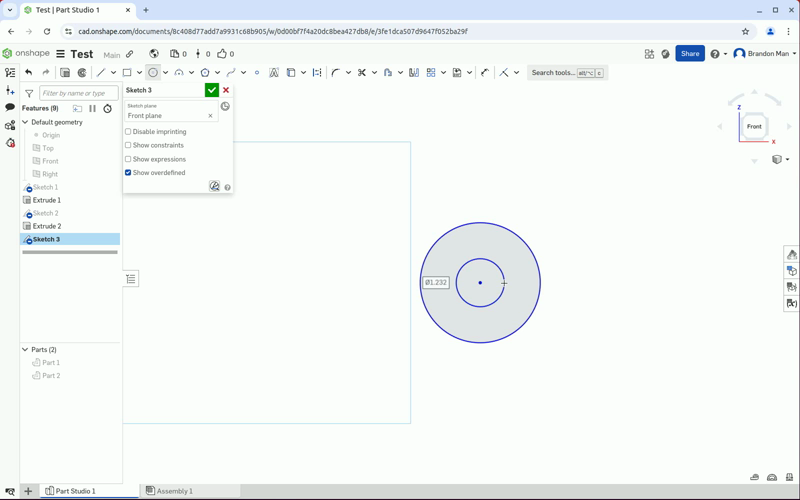
scroll(-6)
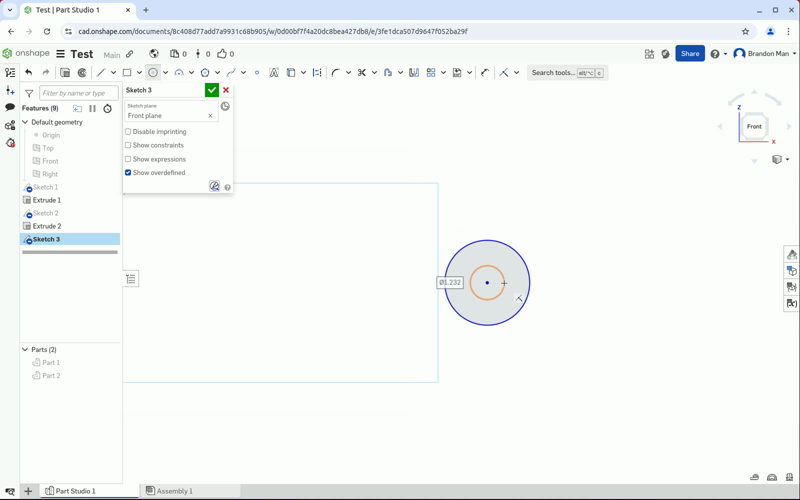
scroll(-6)
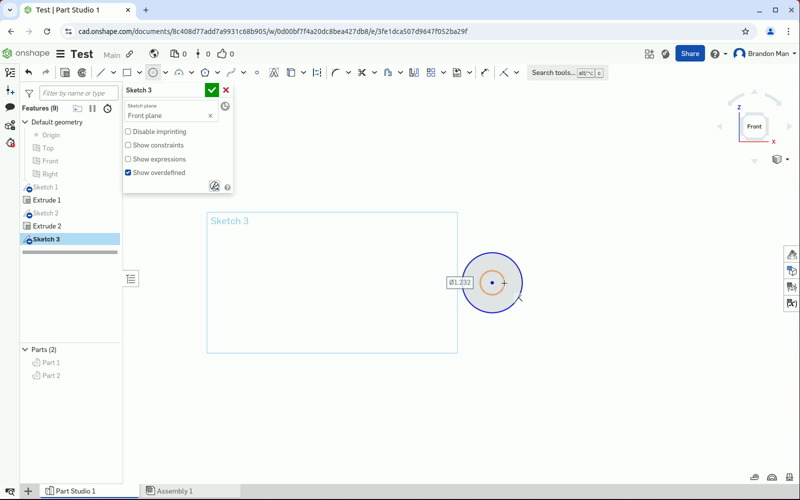
scroll(-6)
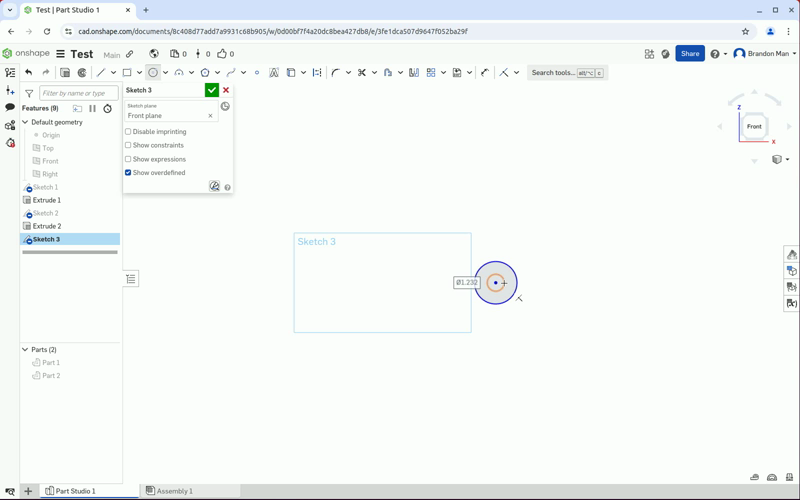
scroll(-6)
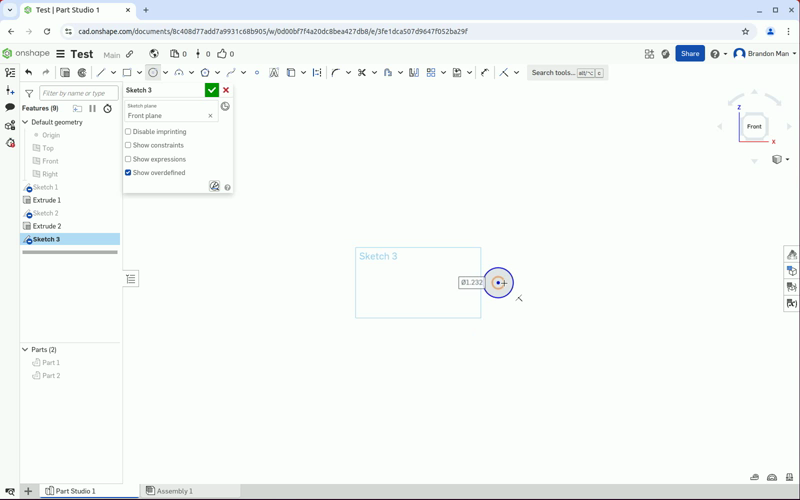
scroll(-6)
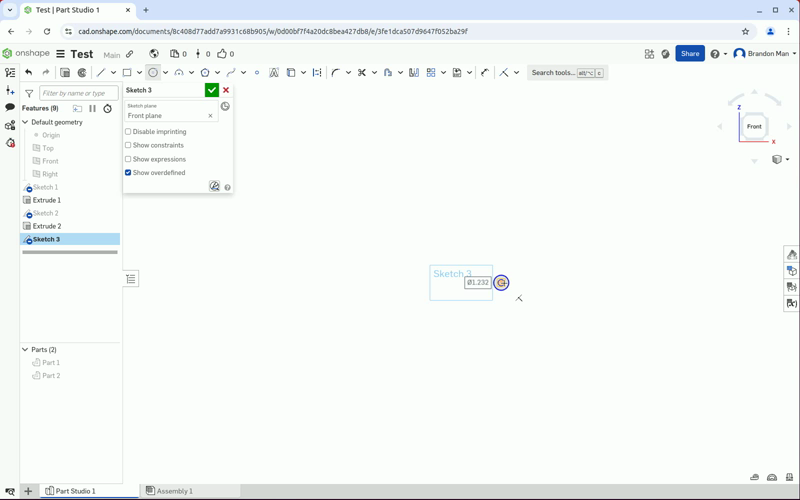
key(esc)
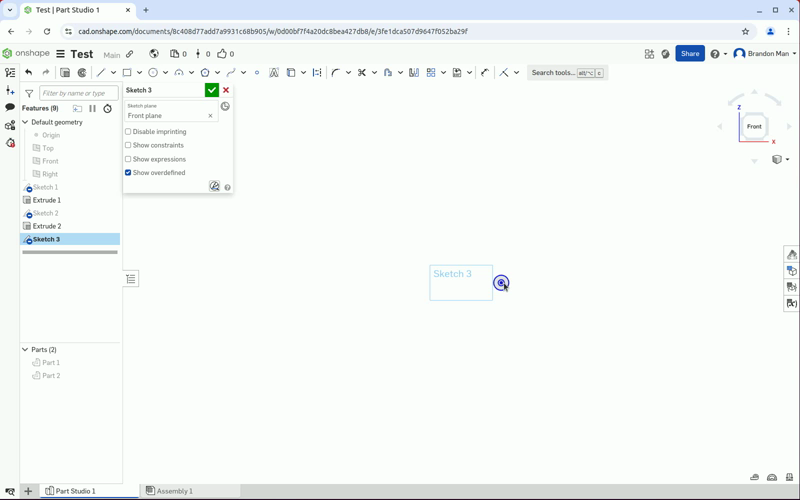
mouse_move(499, 277)
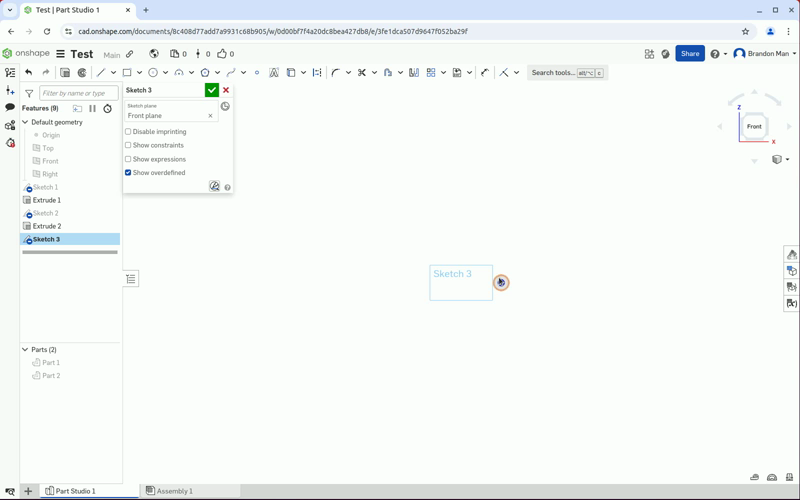
scroll(6)
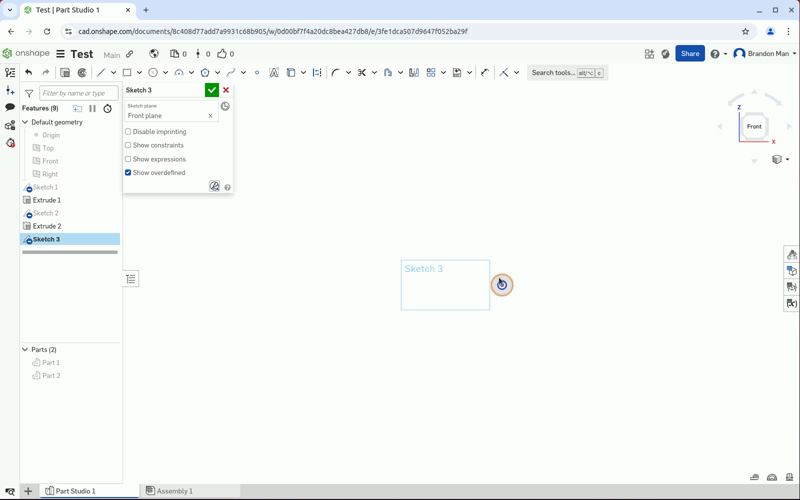
scroll(6)
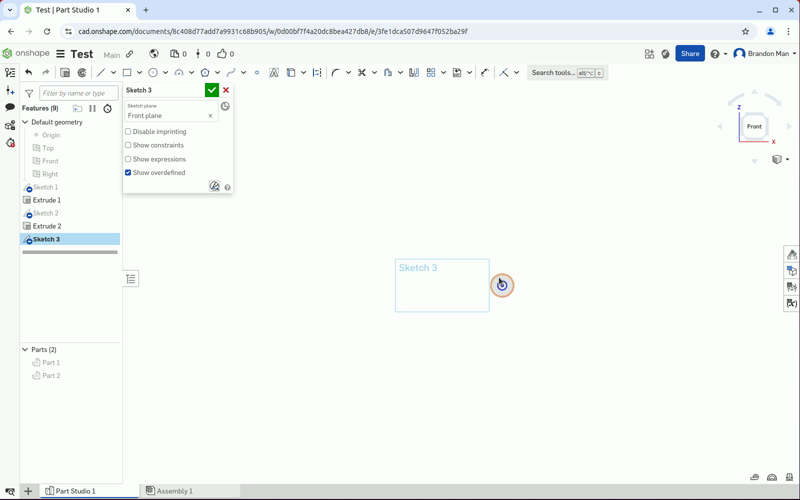
scroll(6)
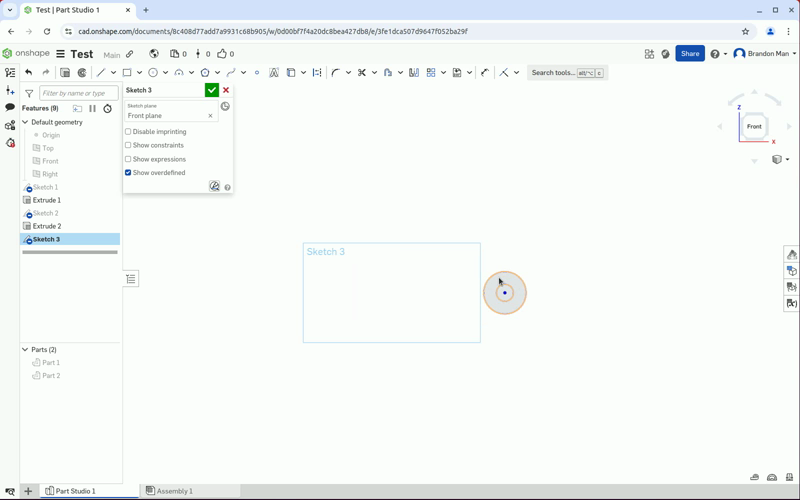
scroll(6)
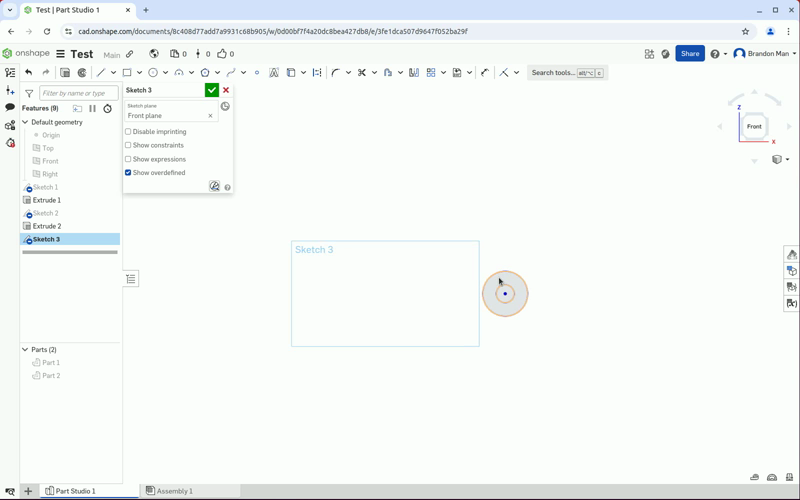
scroll(6)
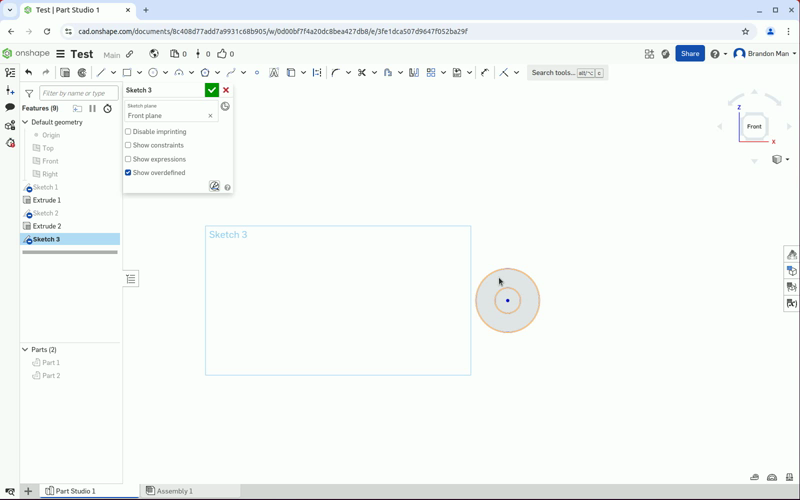
scroll(6)
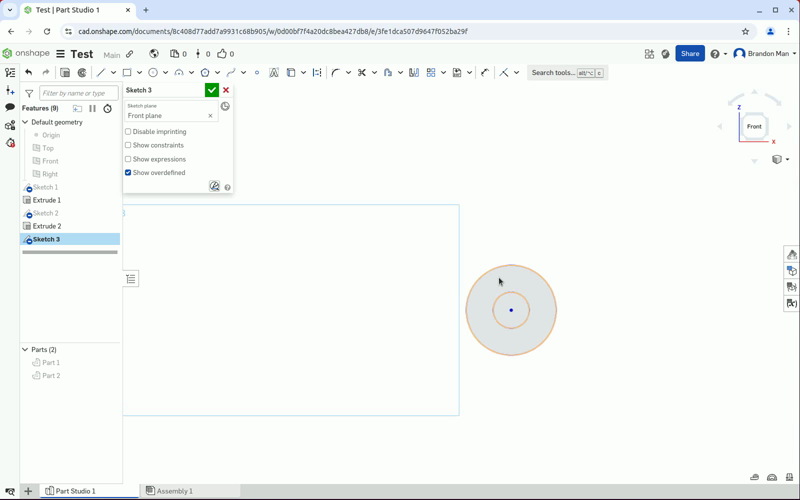
scroll(6)
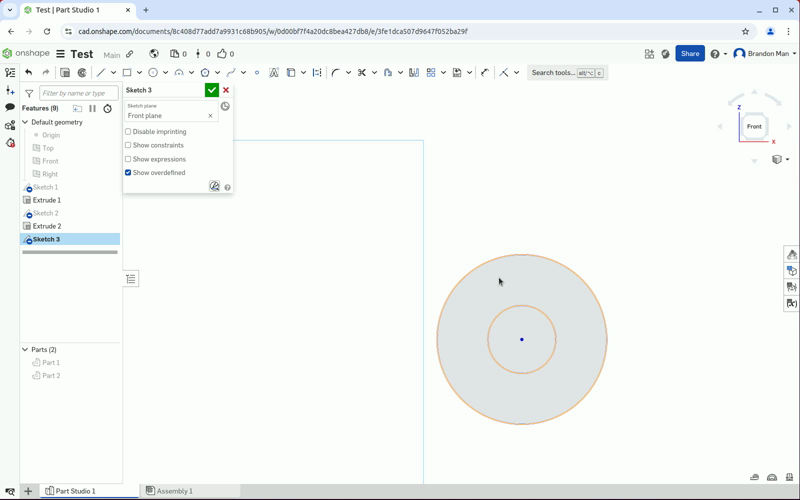
click(499, 277)
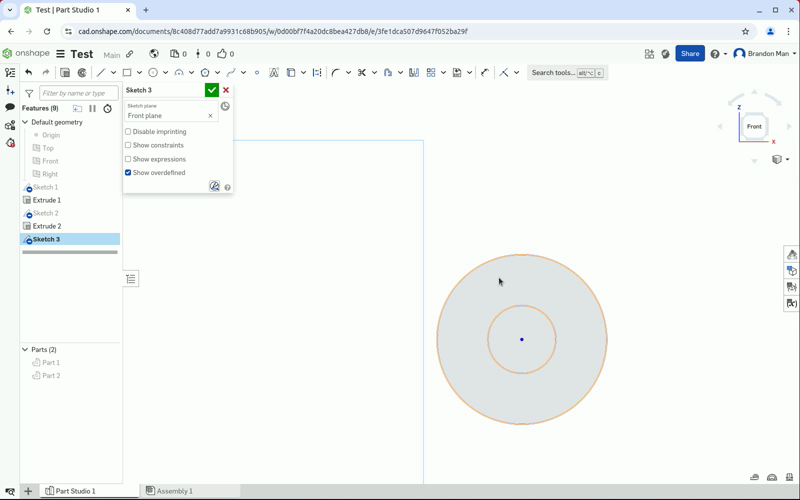
scroll(-6)
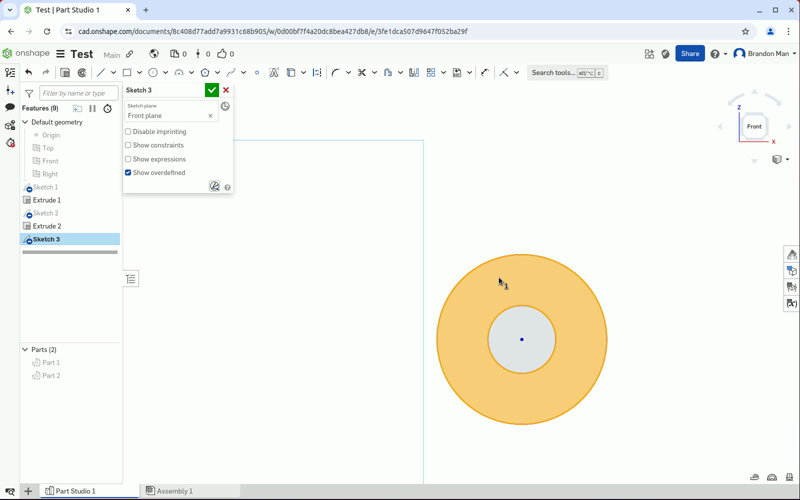
scroll(-6)
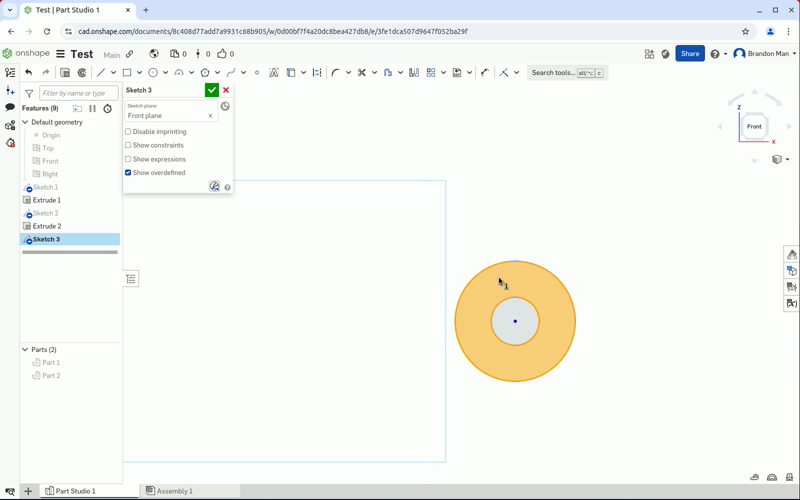
scroll(-6)
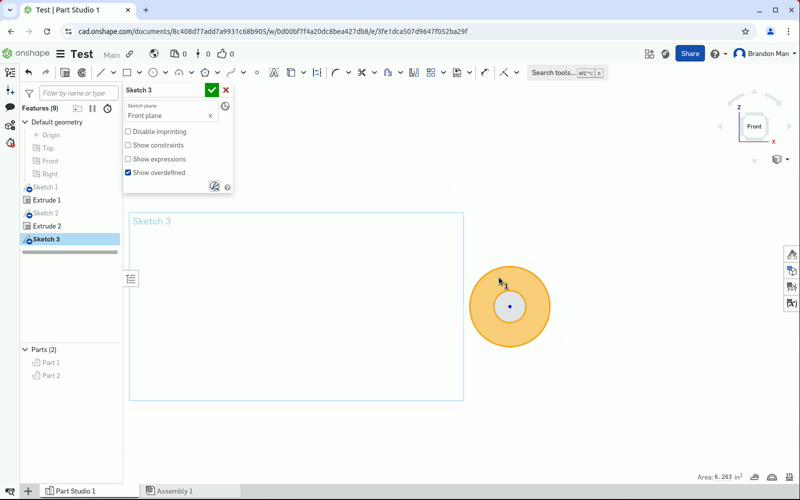
scroll(-6)
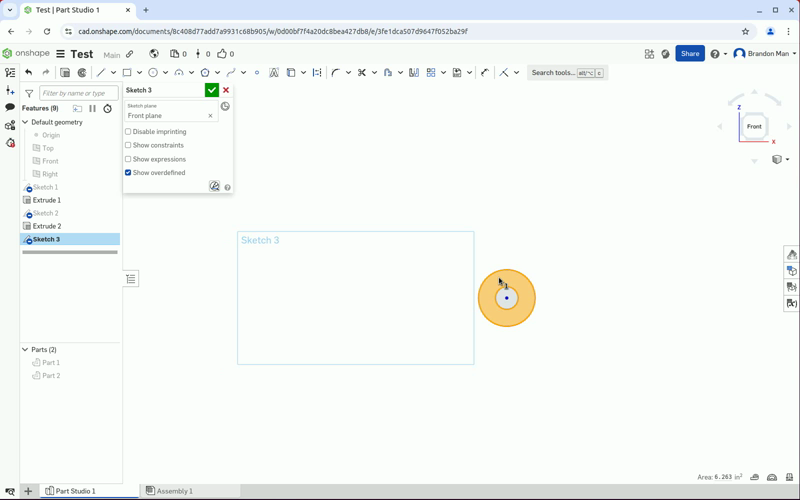
scroll(-6)
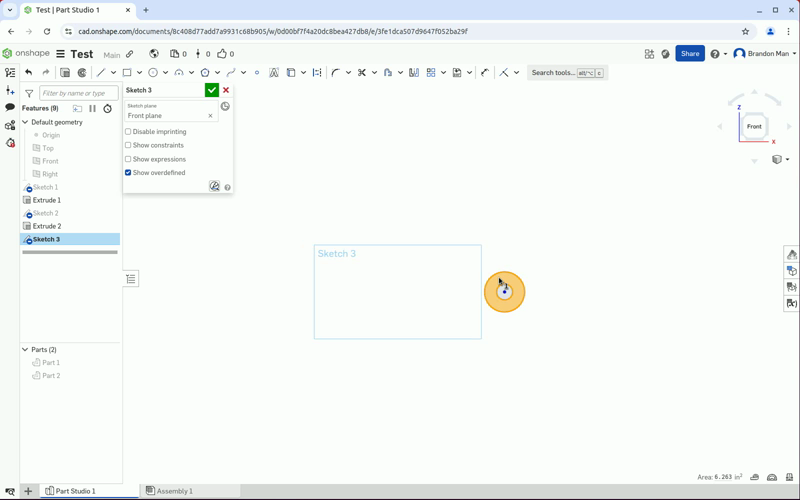
scroll(-6)
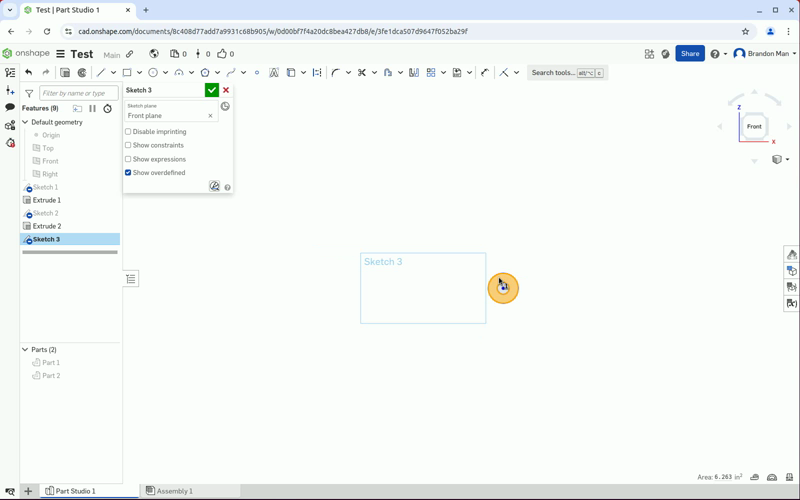
scroll(-6)
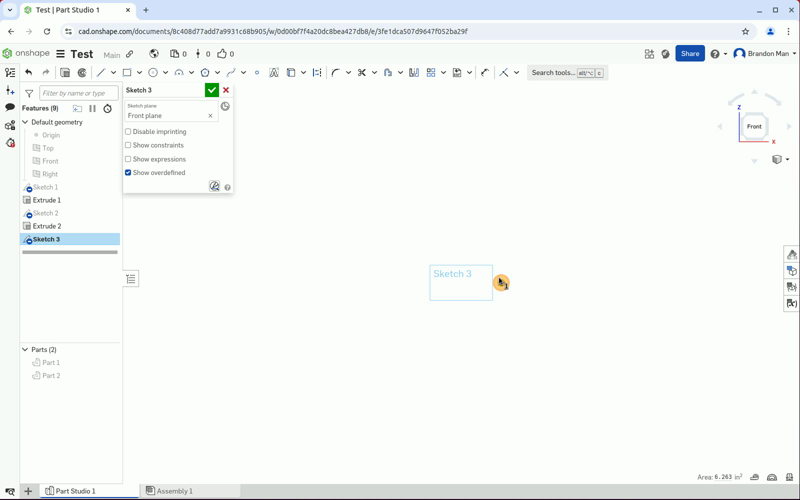
mouse_move(73, 352)
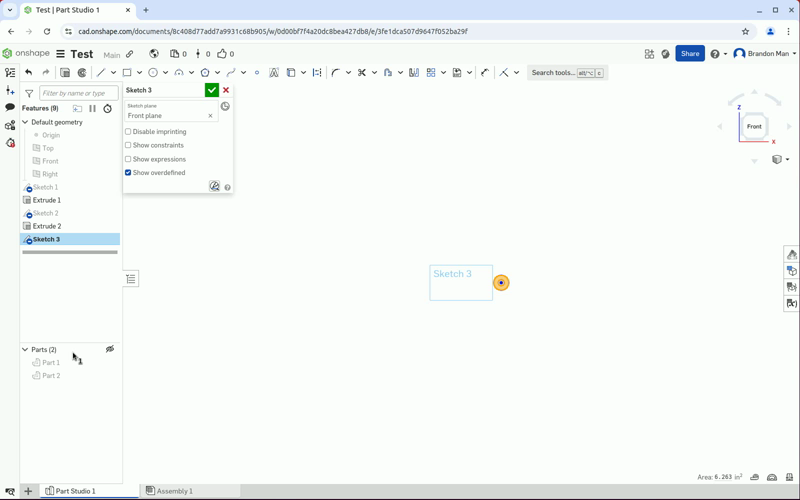
key(shift+y)
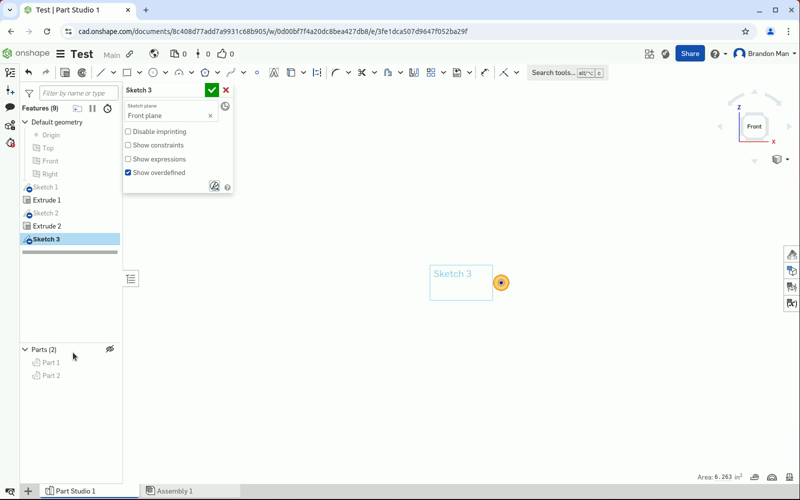
key(shift+e)
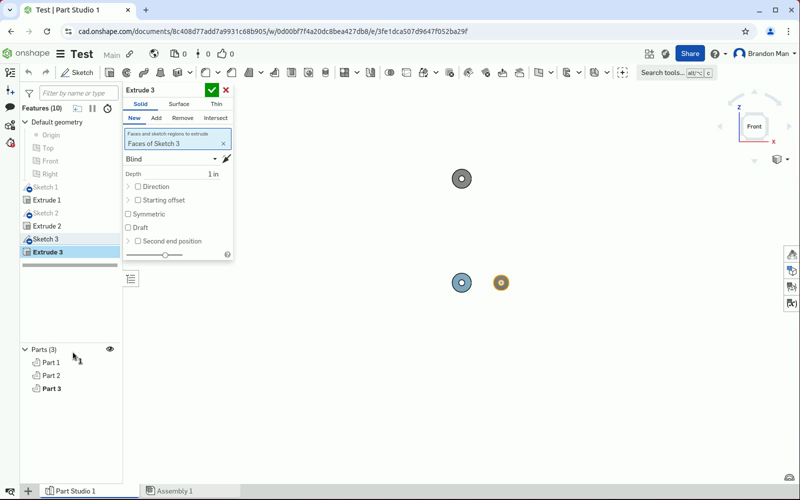
mouse_move(143, 106)
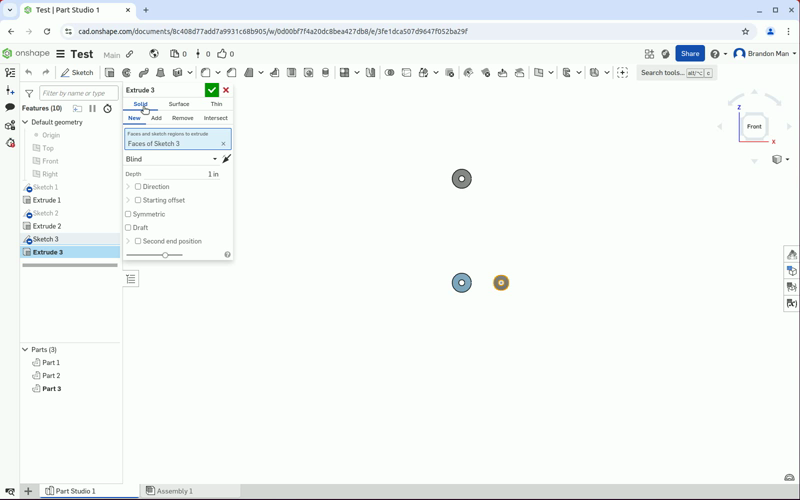
click(143, 106)
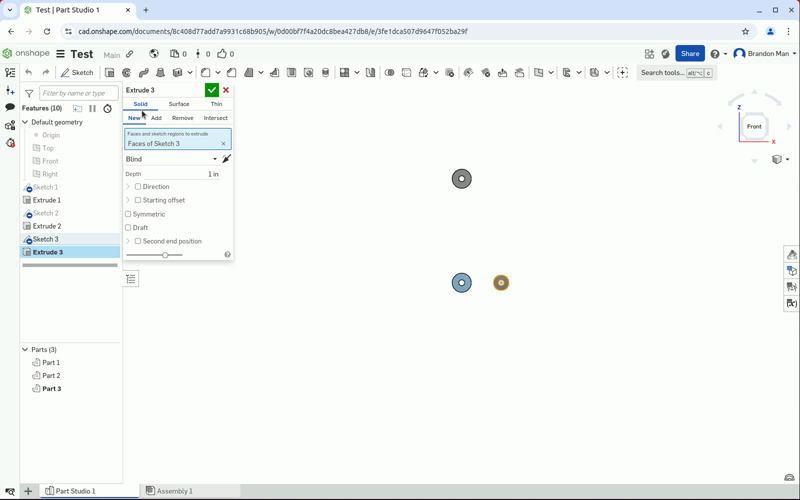
mouse_move(137, 120)
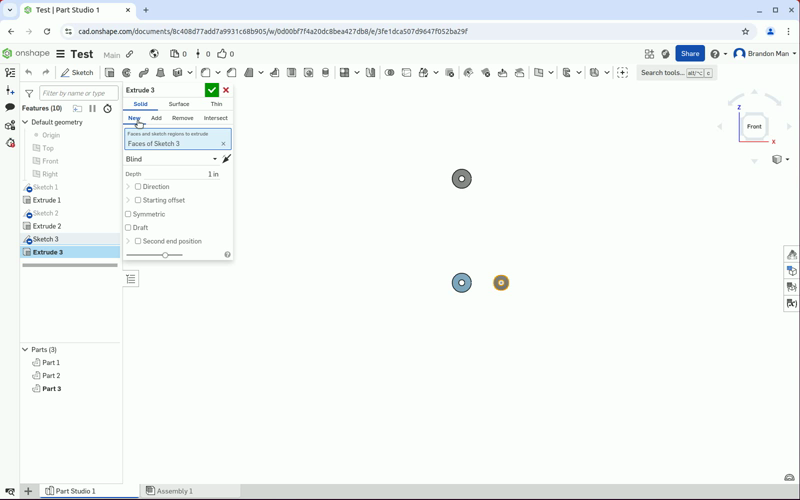
click(137, 120)
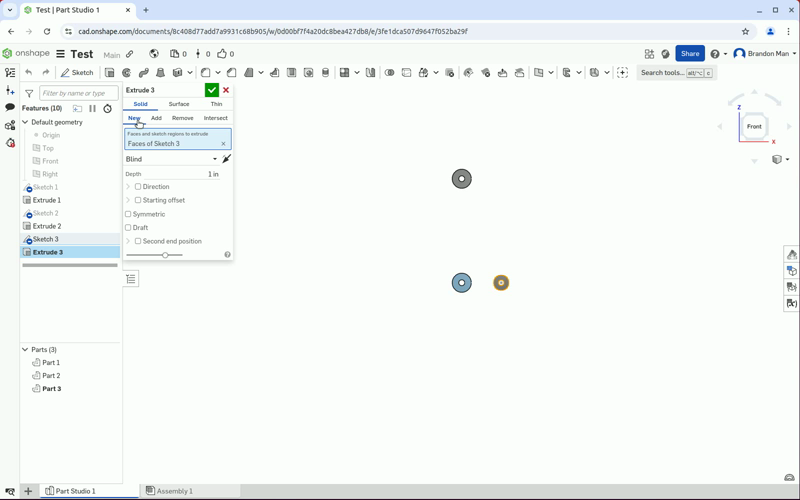
key(tab, 4)
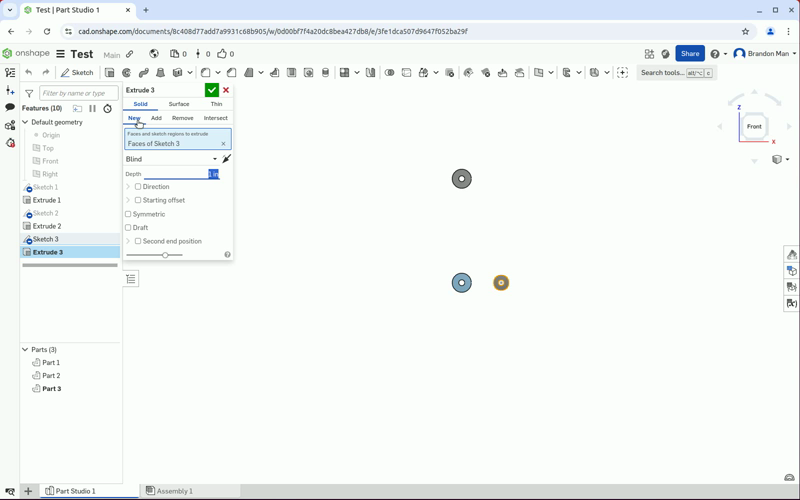
text(0.481)
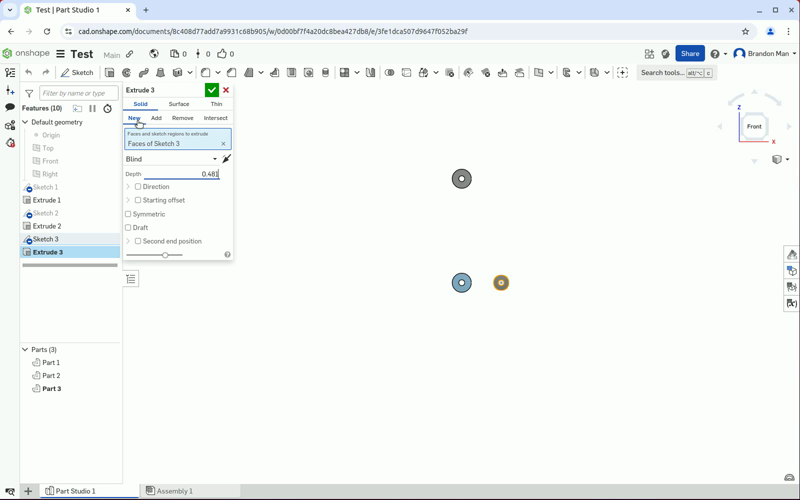
key(enter)
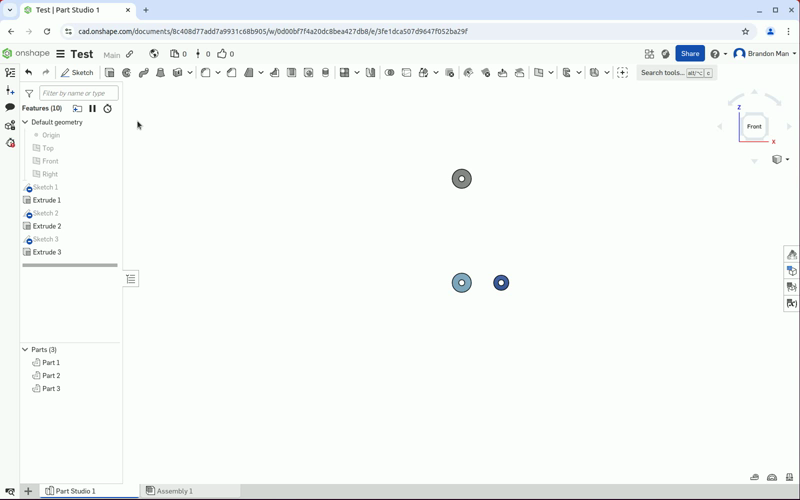
key(shift+h)
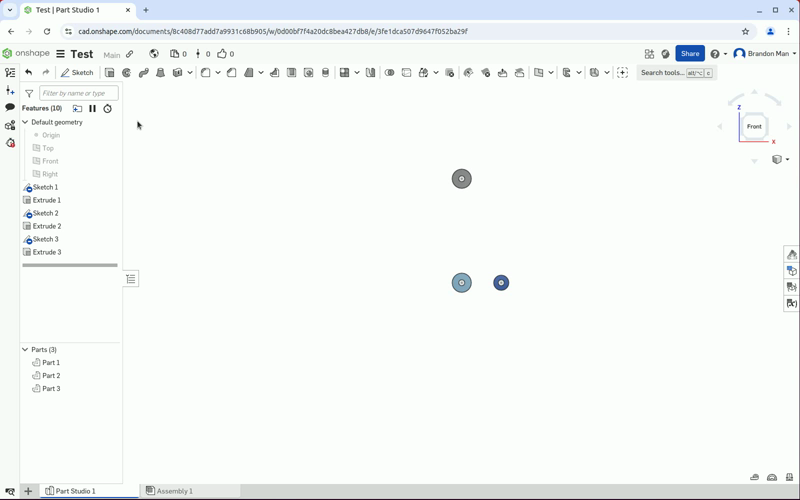
key(shift+h)
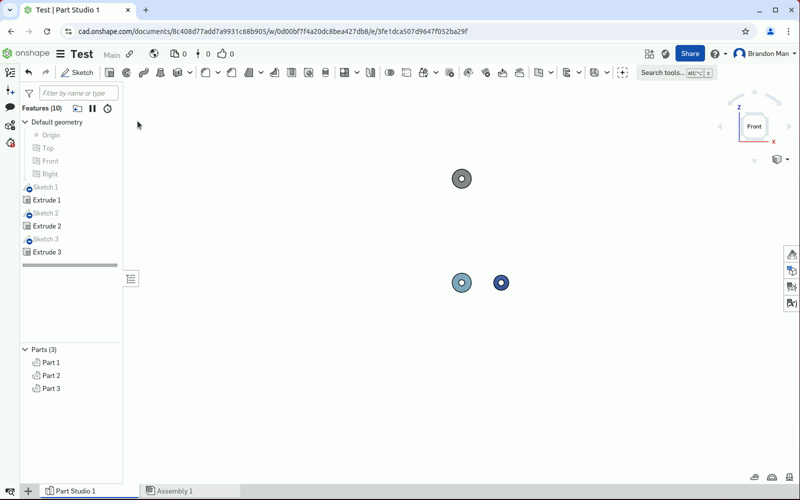
mouse_move(73, 189)
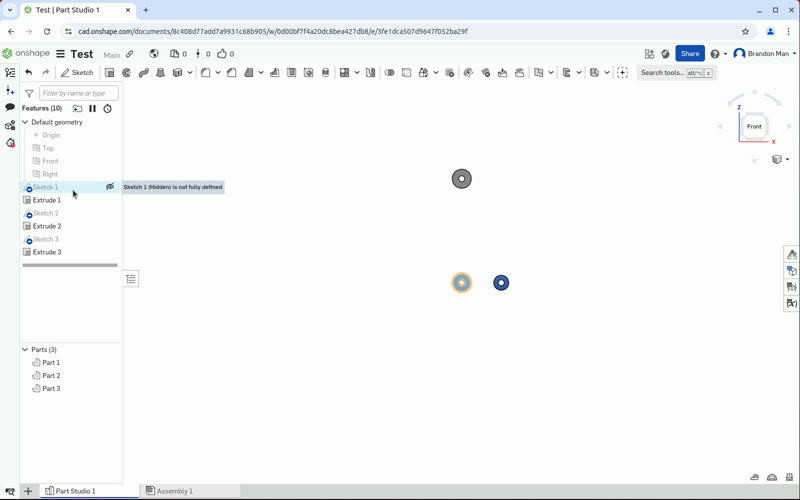
click(73, 189)
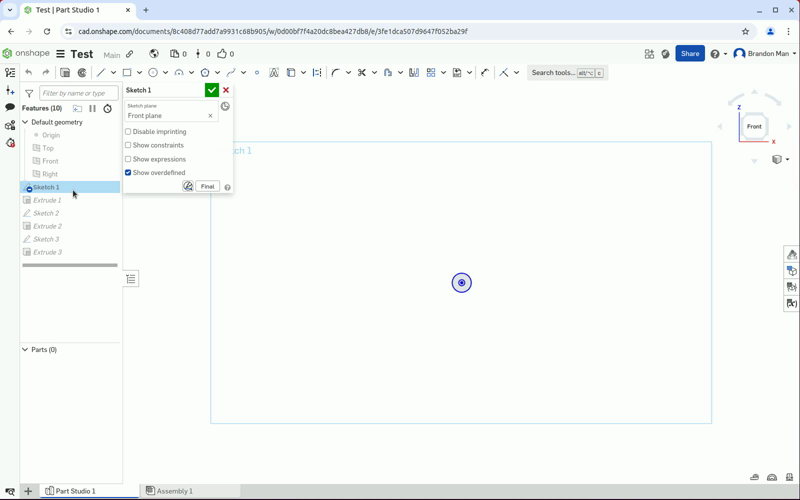
mouse_move(229, 92)
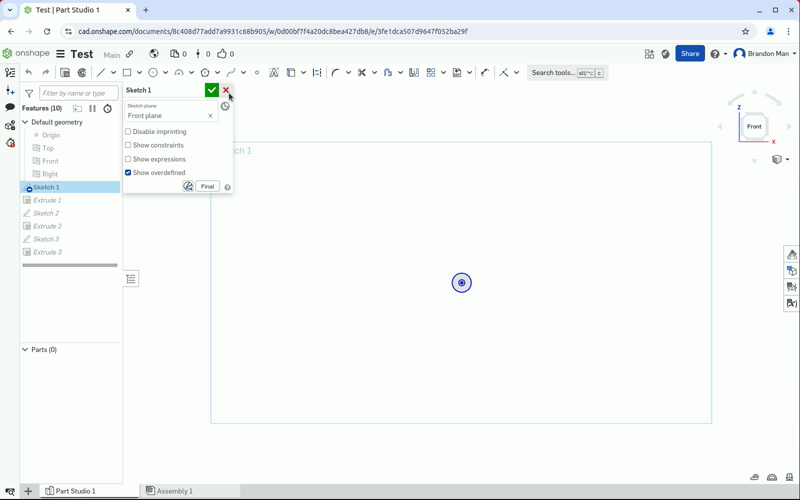
click(229, 92)
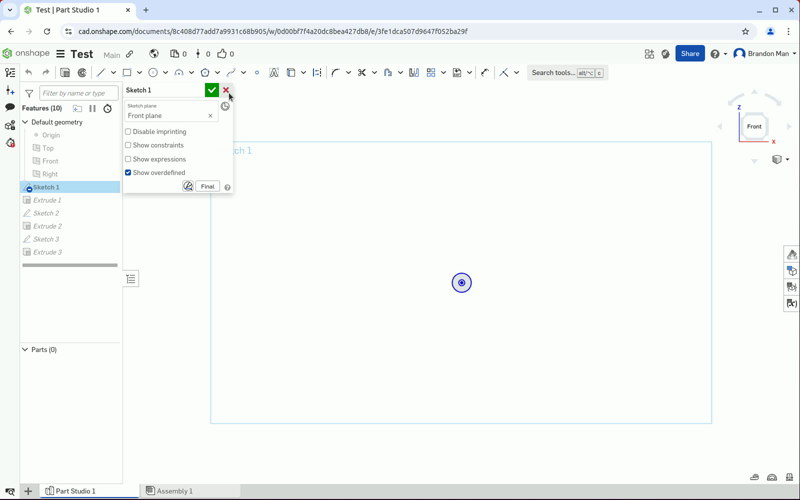
key(shift+s)
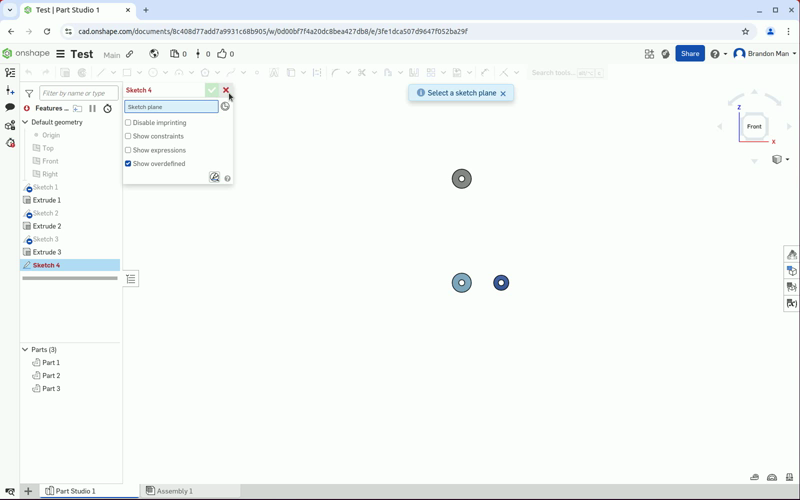
mouse_move(73, 163)
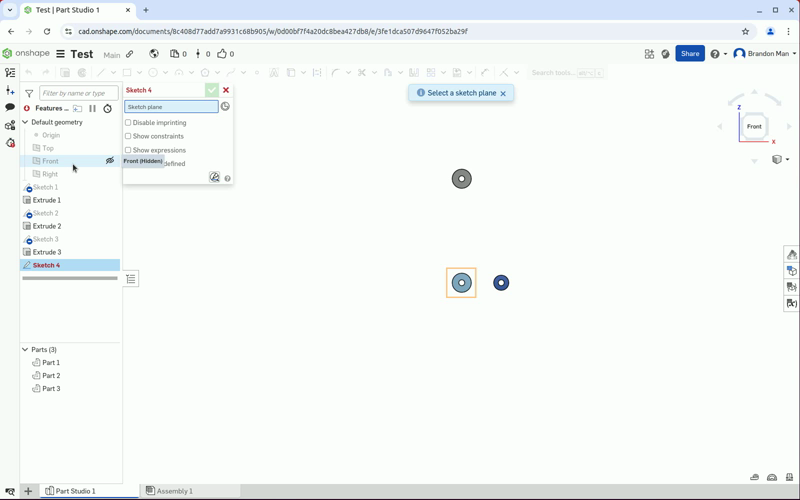
click(73, 163)
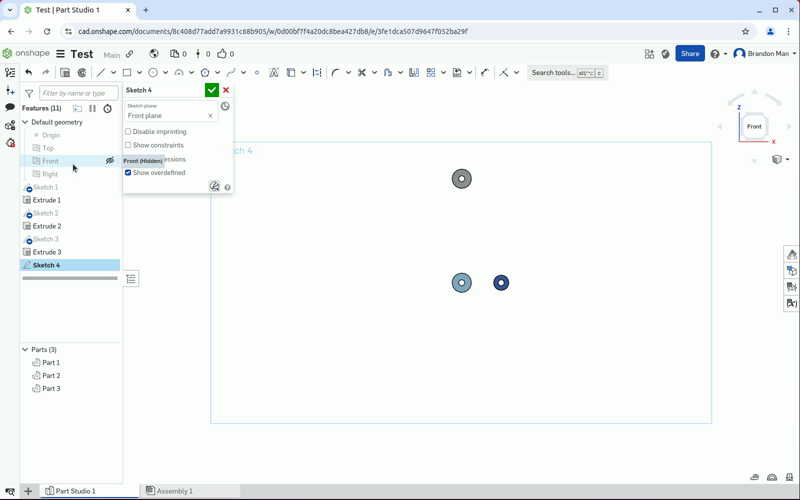
mouse_move(73, 352)
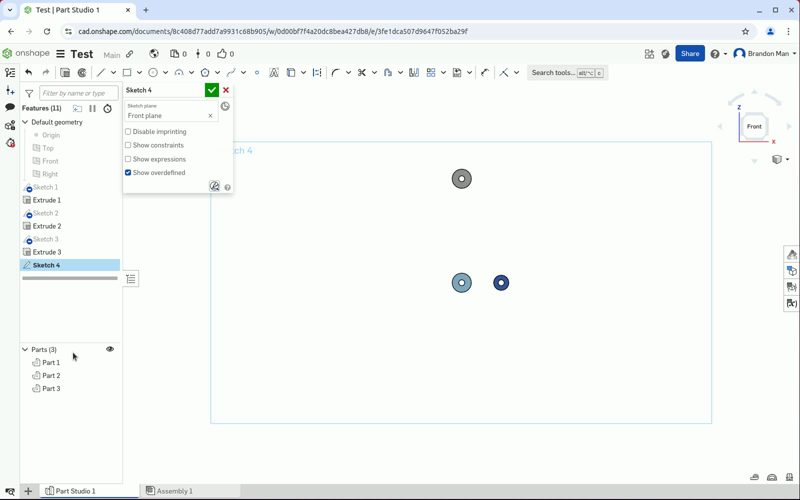
key(y)
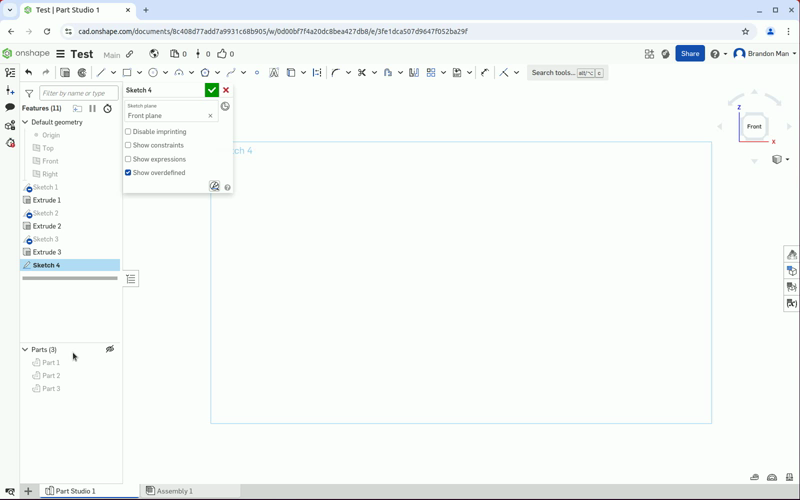
key(l)
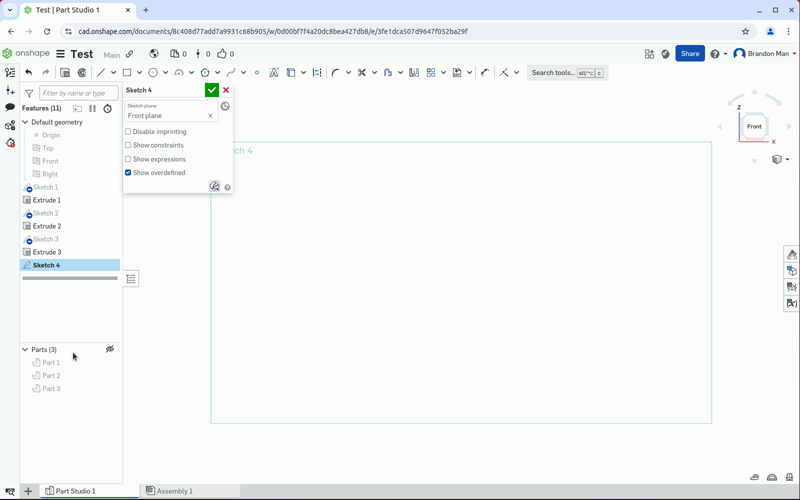
key_down(shift)
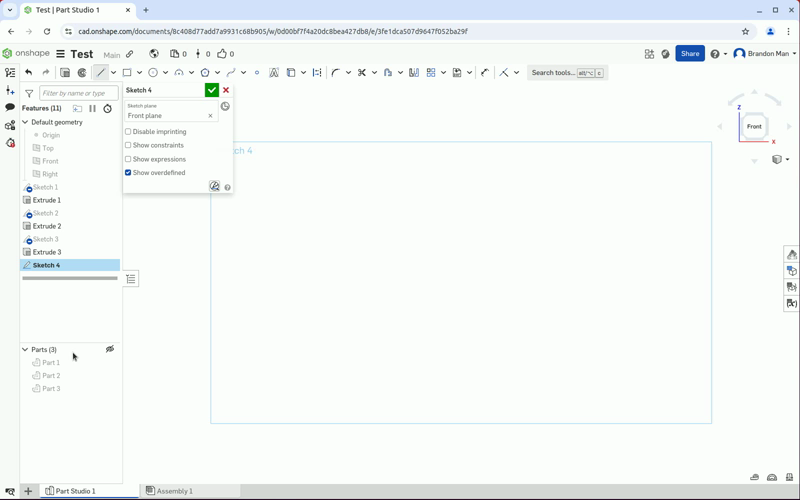
mouse_move(446, 226)
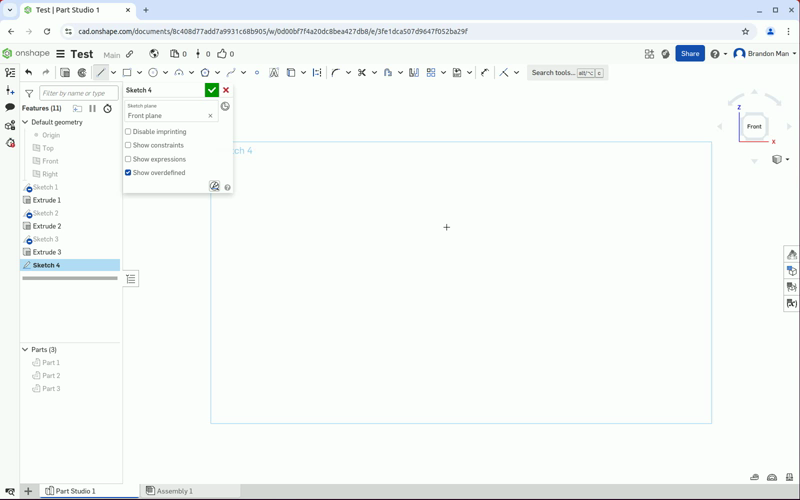
click(446, 226)
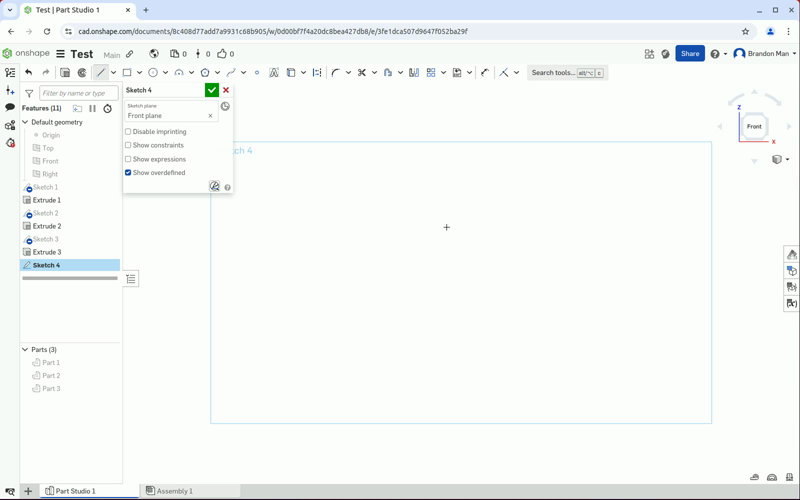
key_up(shift)
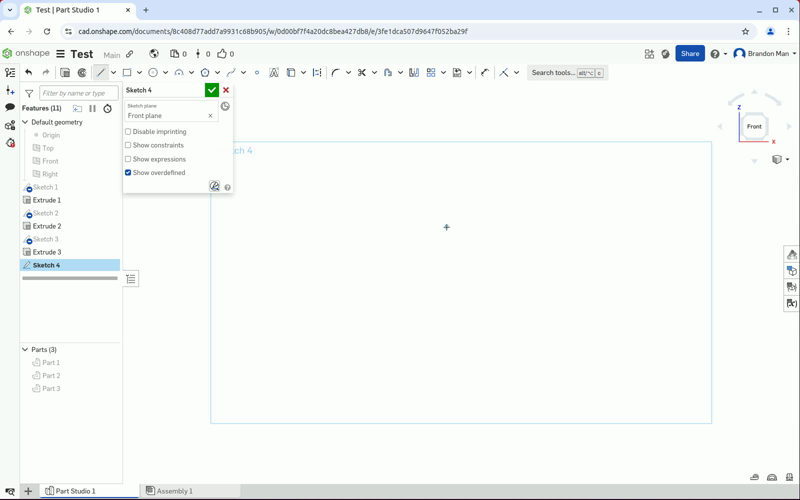
key_down(shift)
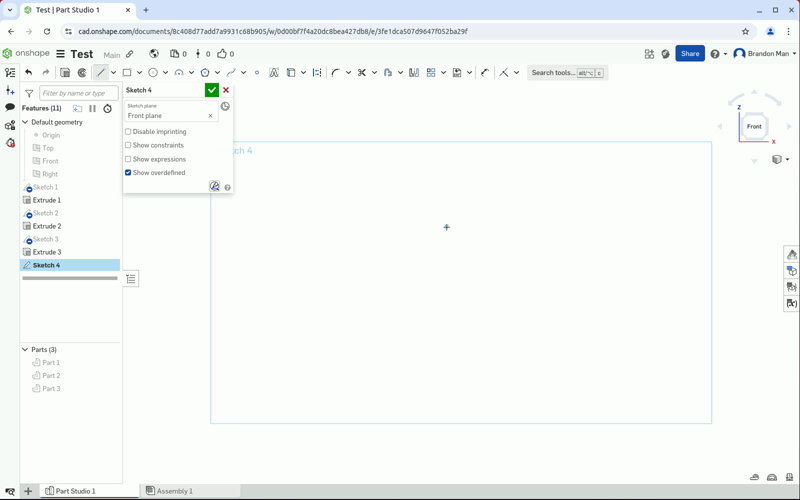
mouse_move(476, 226)
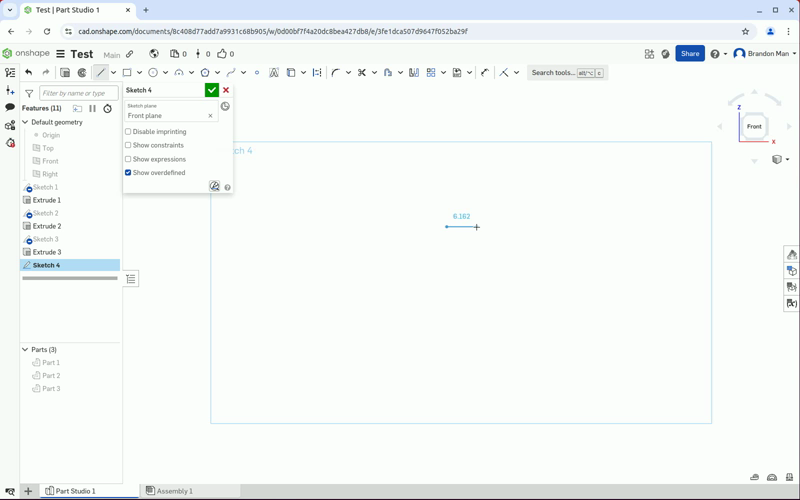
mouse_move(452, 284)
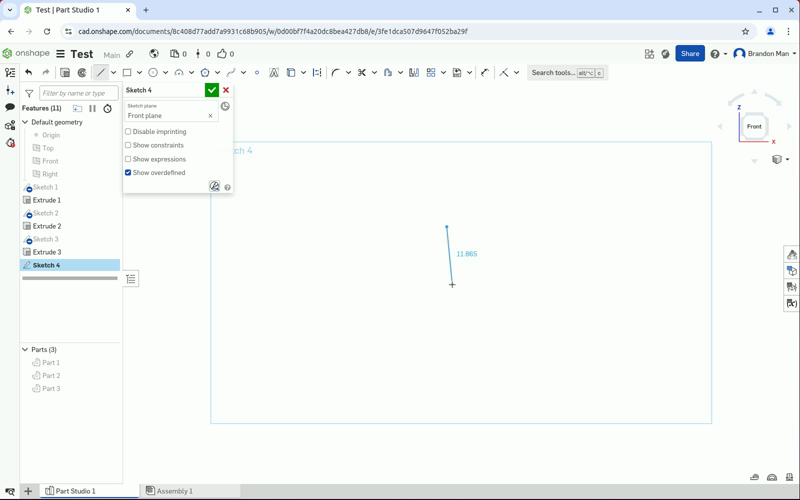
click(452, 284)
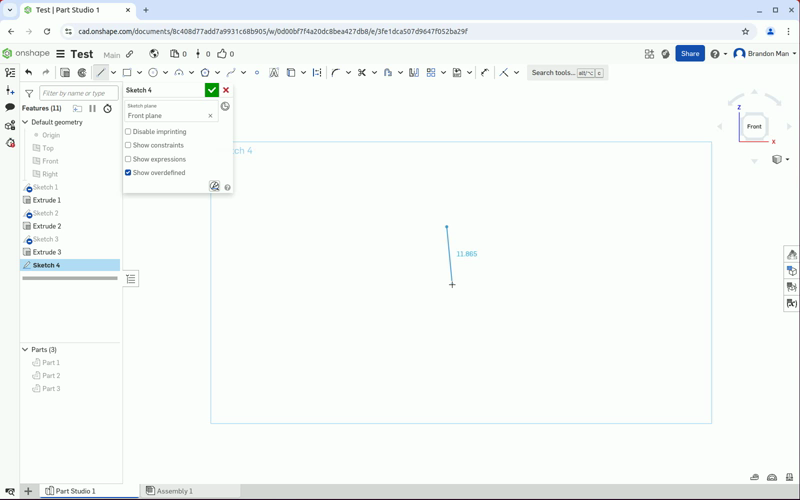
key_up(shift)
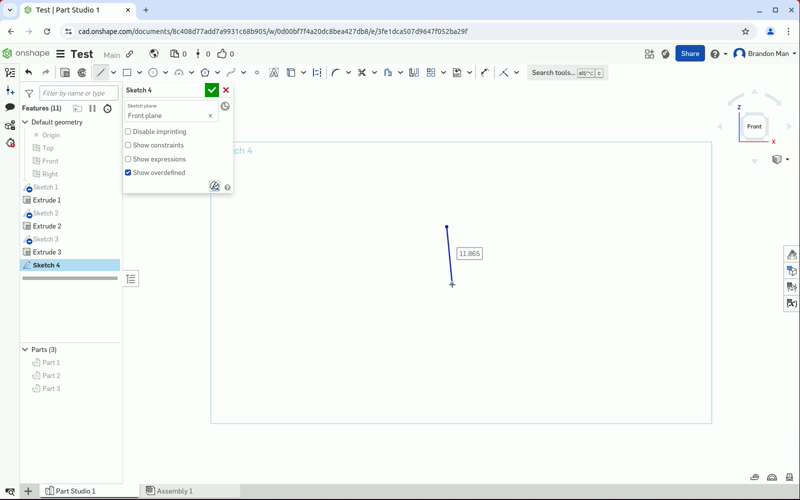
key(esc)
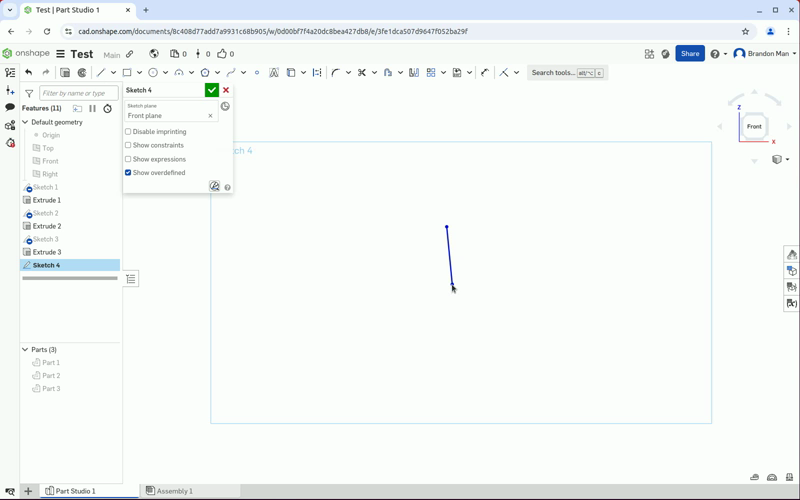
key(a)
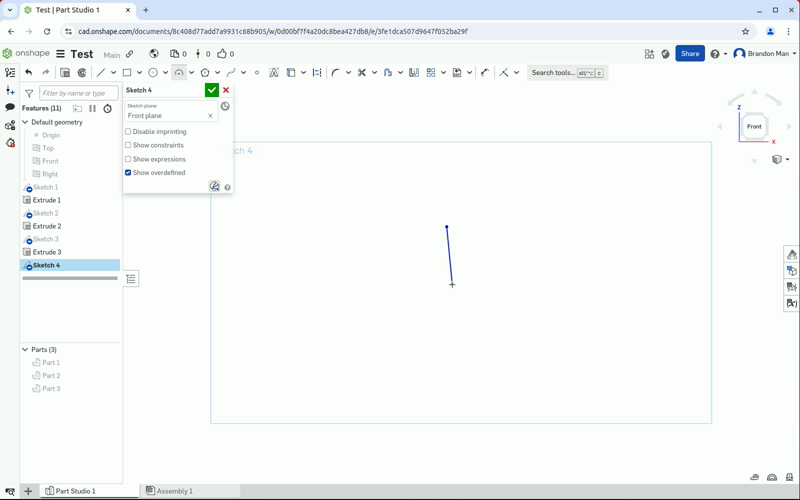
mouse_move(452, 284)
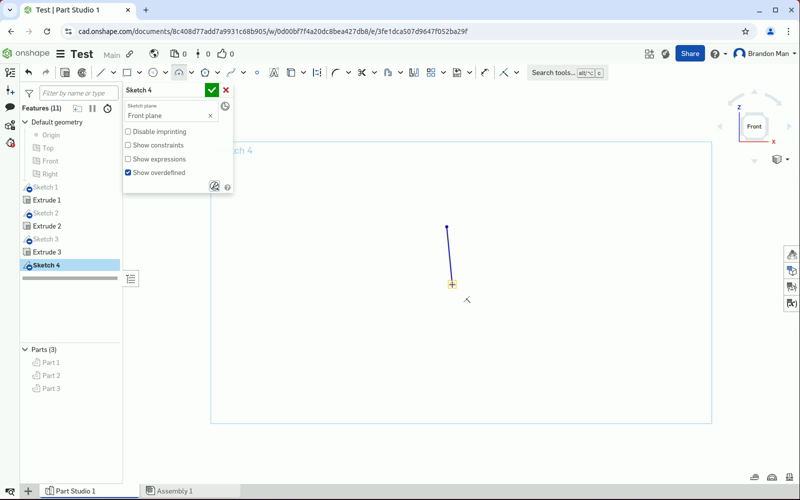
click(452, 284)
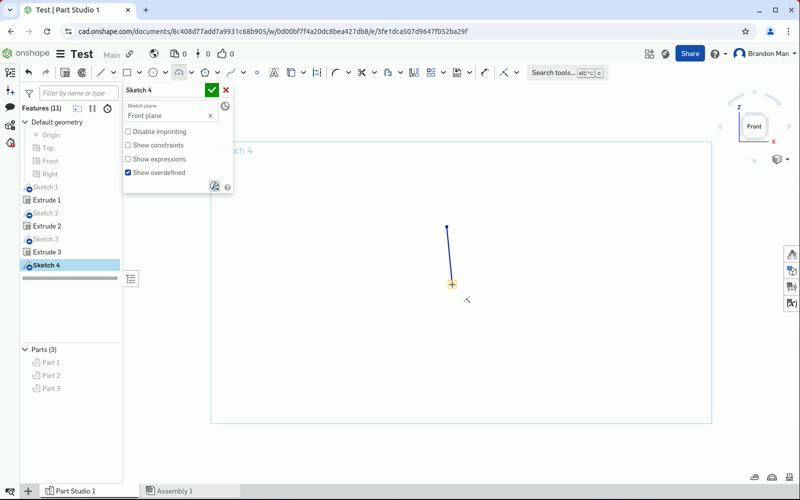
key_down(shift)
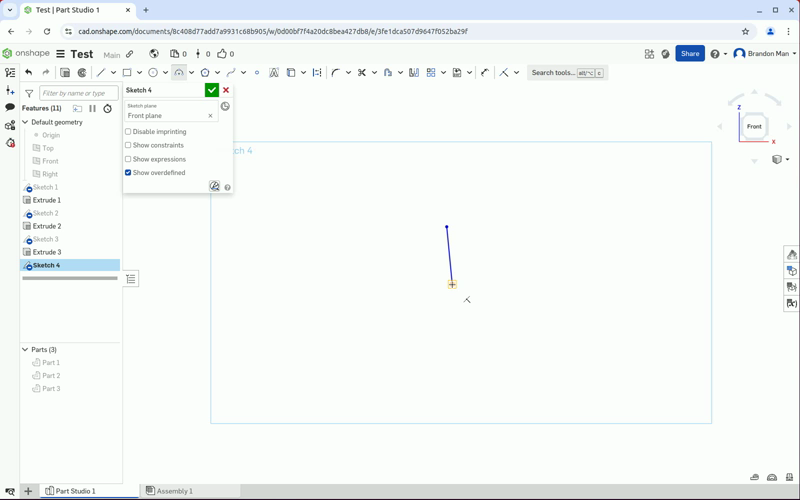
mouse_move(461, 291)
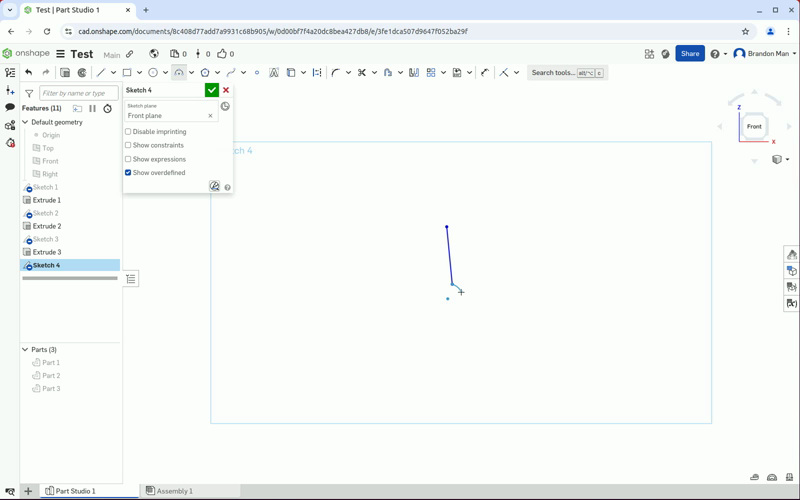
click(461, 291)
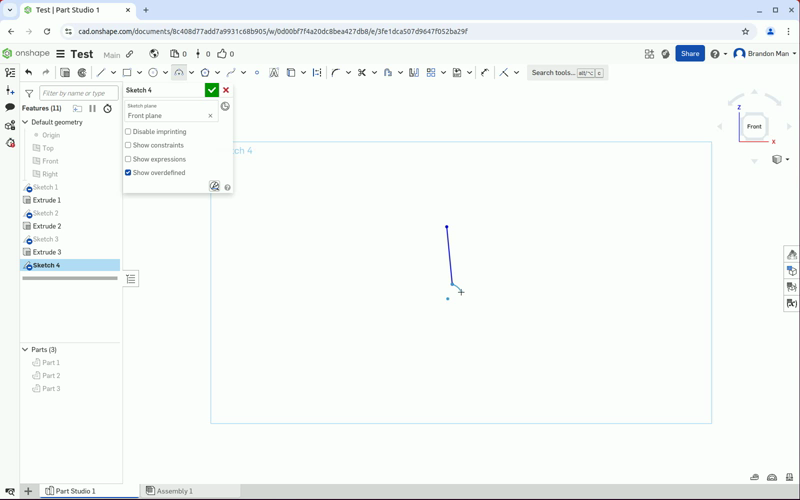
mouse_move(466, 276)
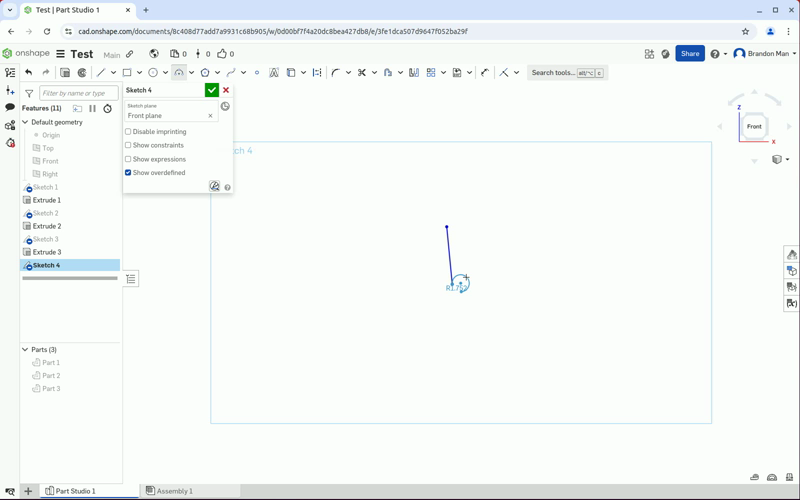
click(466, 276)
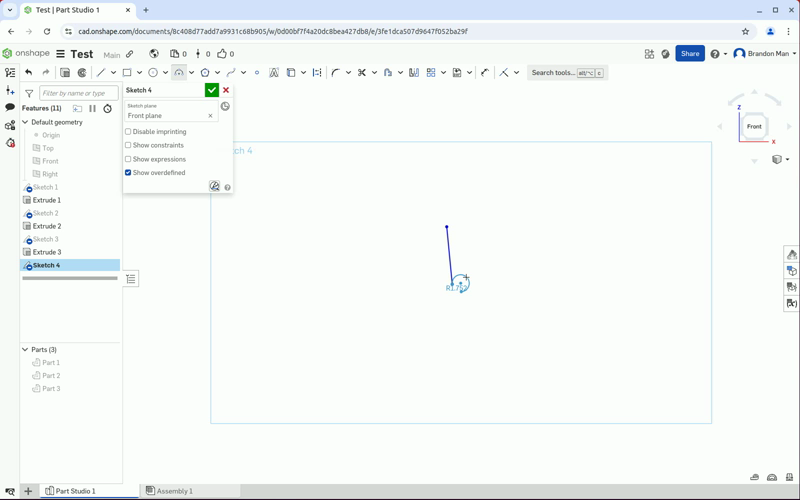
key_up(shift)
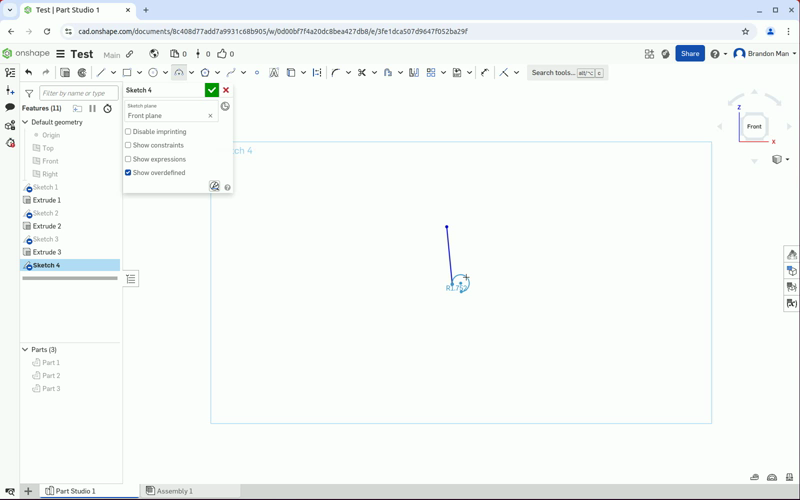
key(esc)
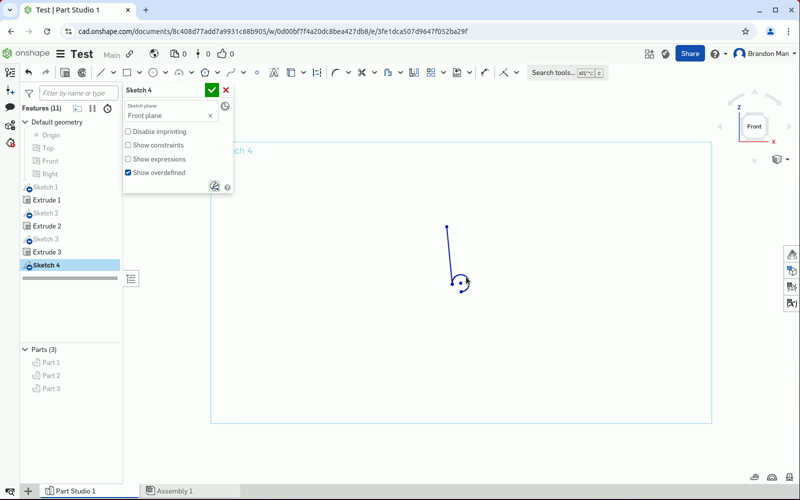
key(l)
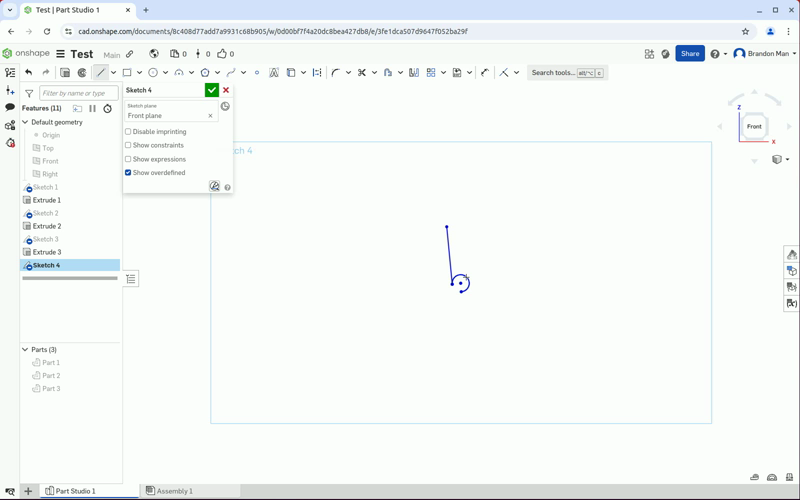
mouse_move(461, 291)
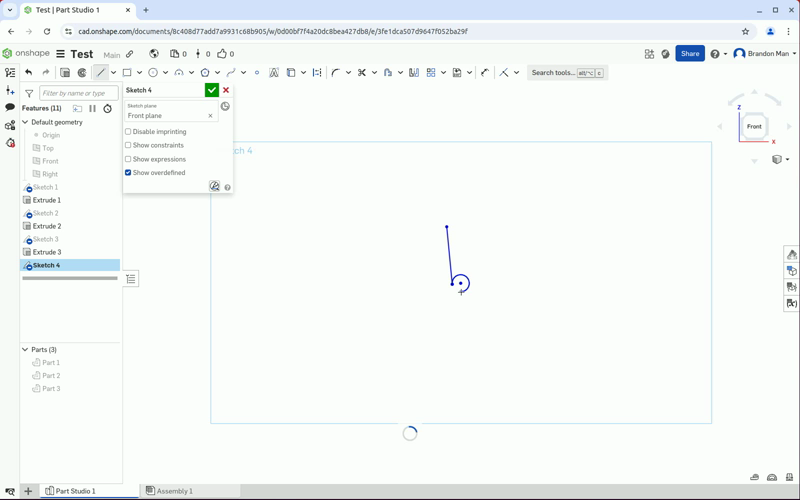
click(461, 291)
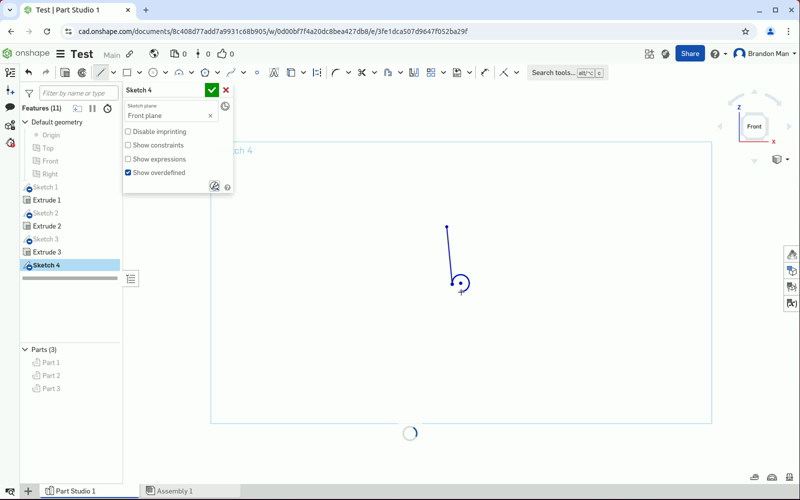
key_down(shift)
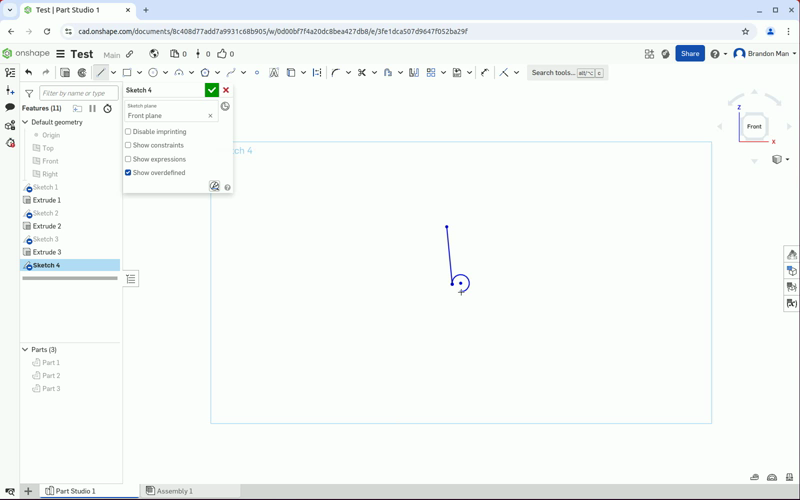
mouse_move(491, 291)
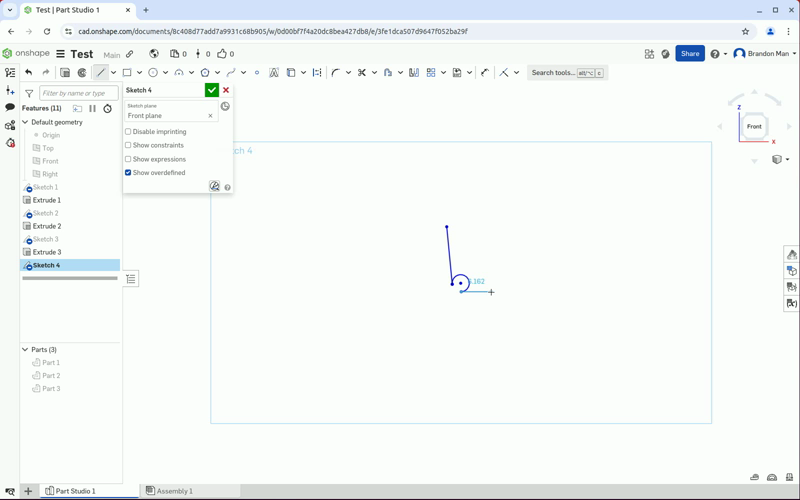
mouse_move(502, 290)
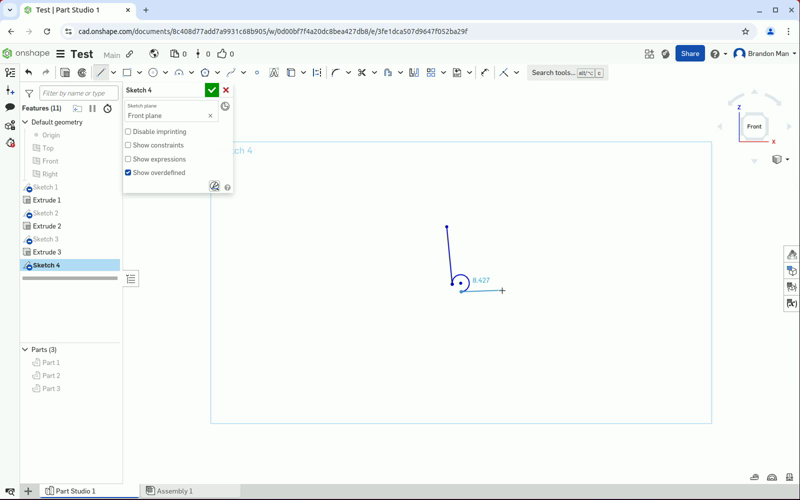
click(502, 290)
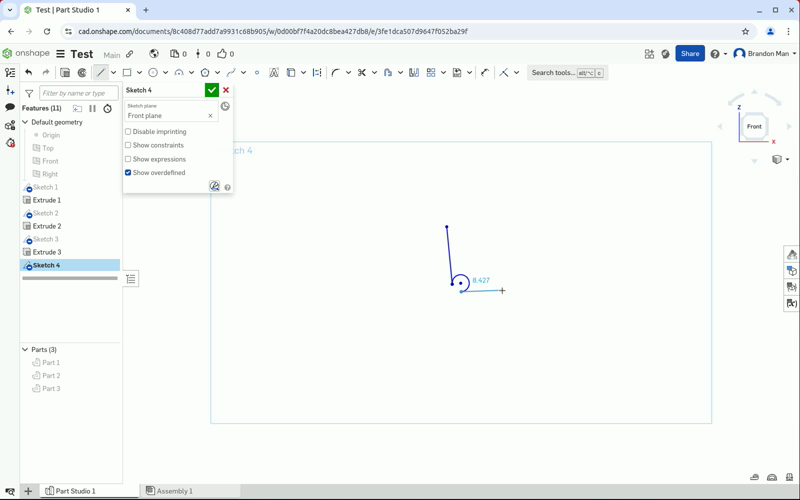
key_up(shift)
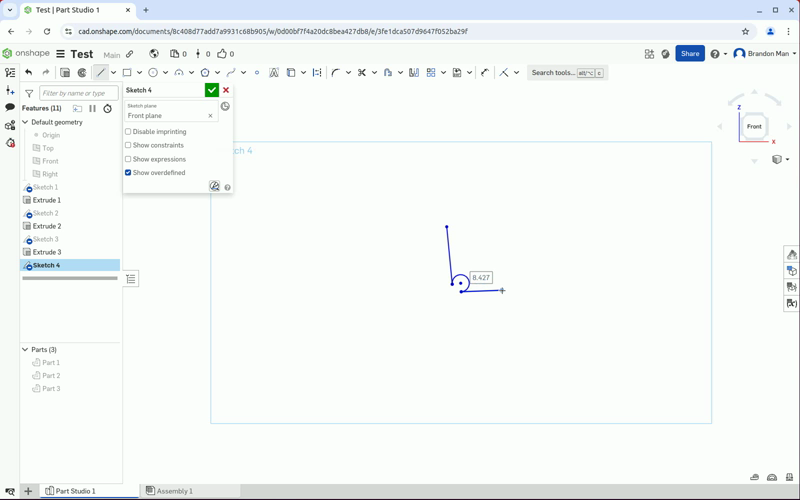
key(esc)
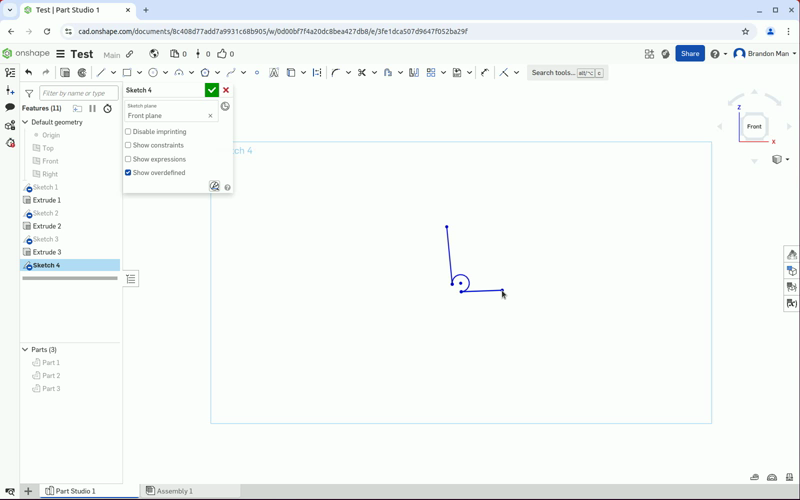
key(a)
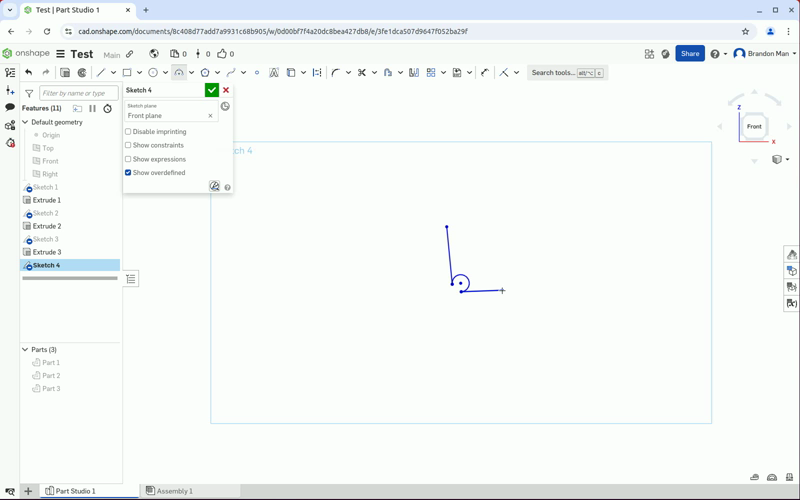
mouse_move(502, 290)
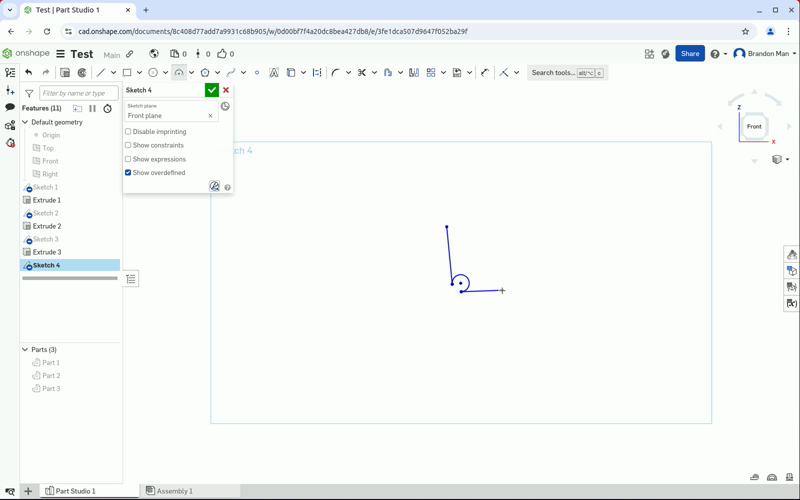
click(502, 290)
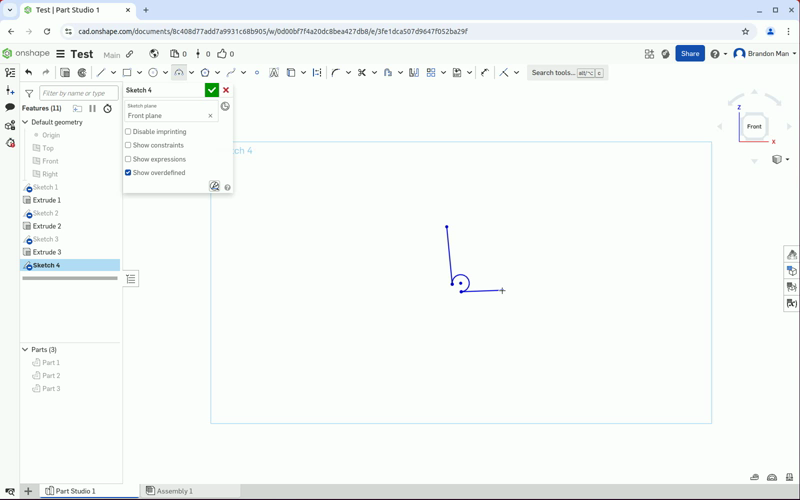
key_down(shift)
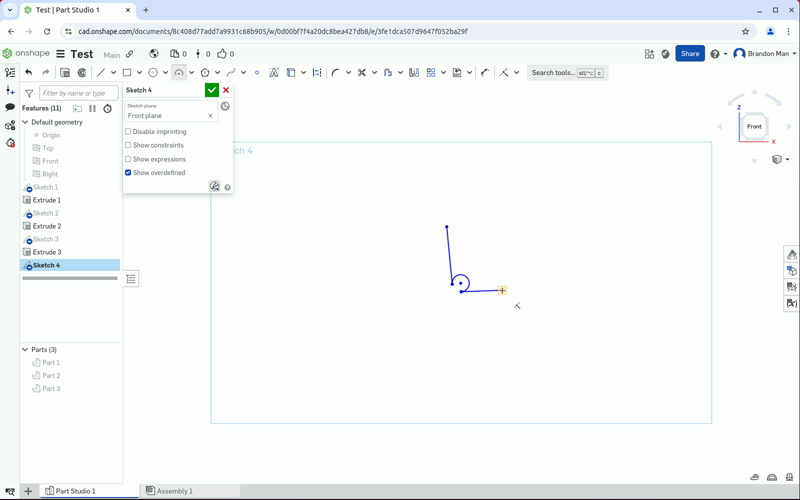
mouse_move(502, 276)
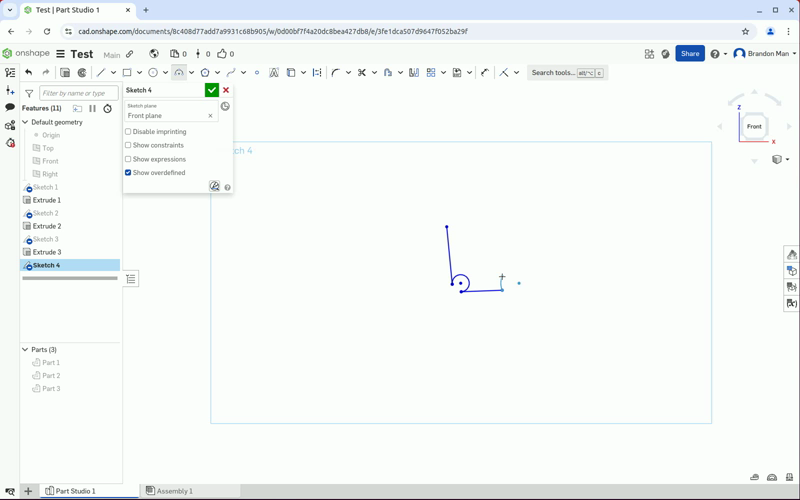
click(502, 276)
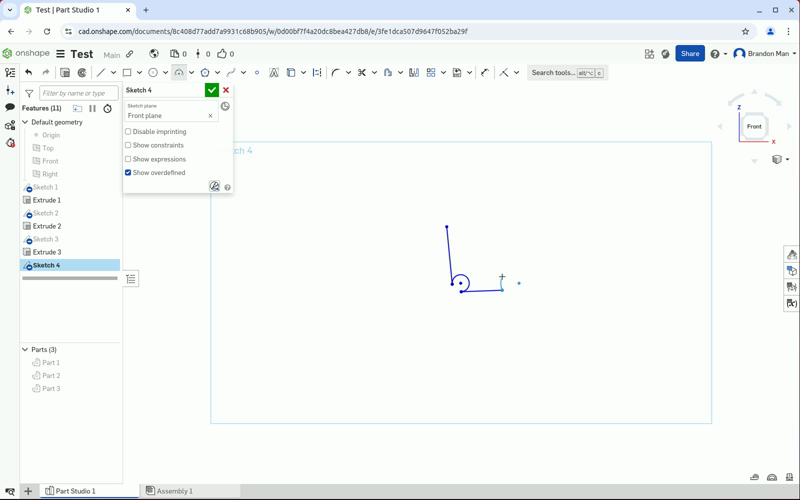
mouse_move(494, 282)
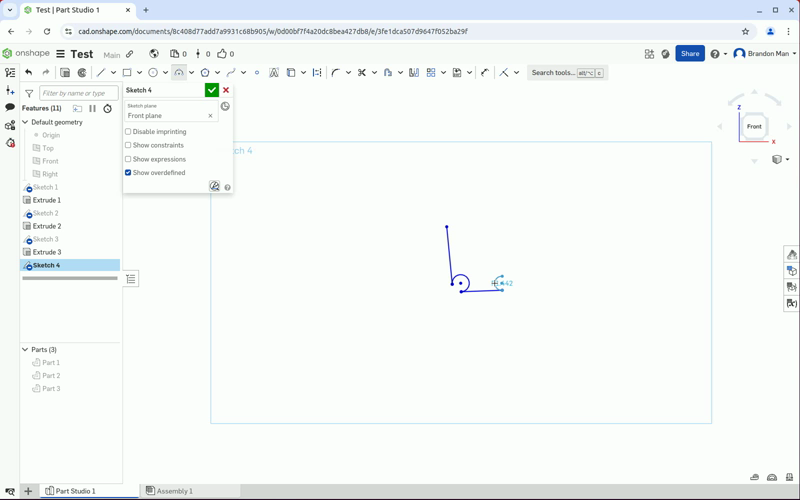
click(494, 282)
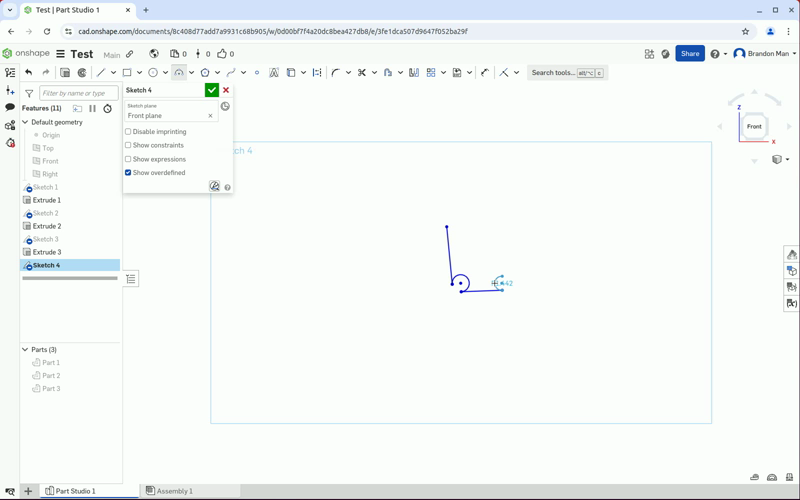
key_up(shift)
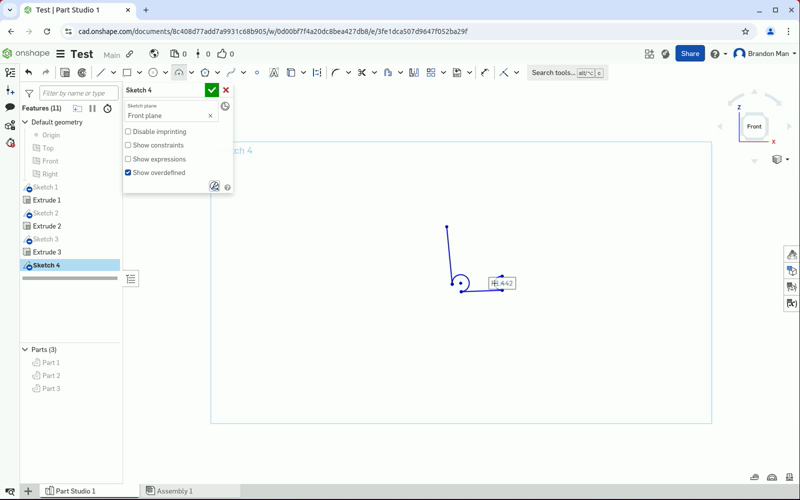
key(esc)
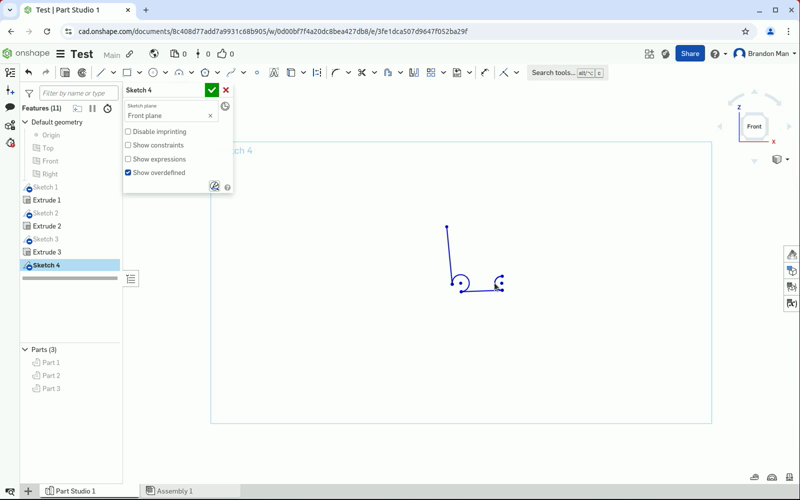
key(l)
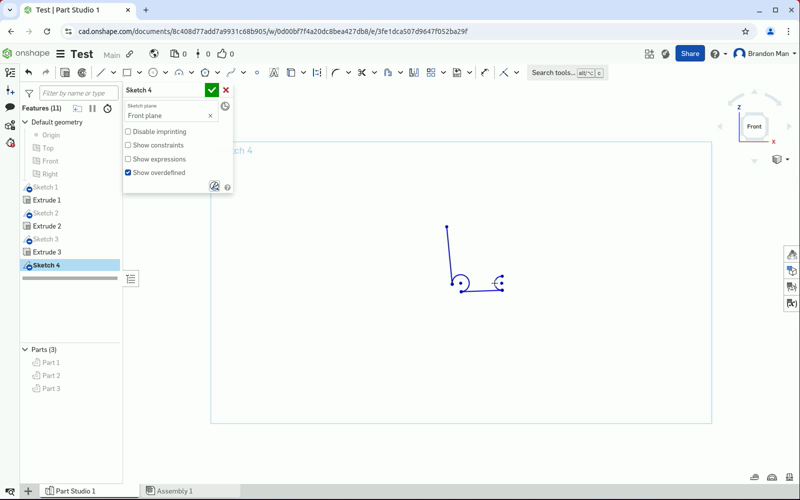
mouse_move(502, 276)
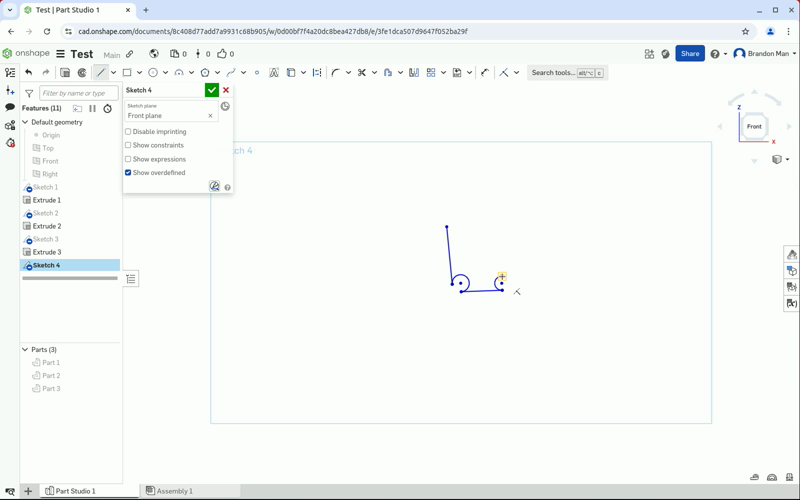
click(502, 276)
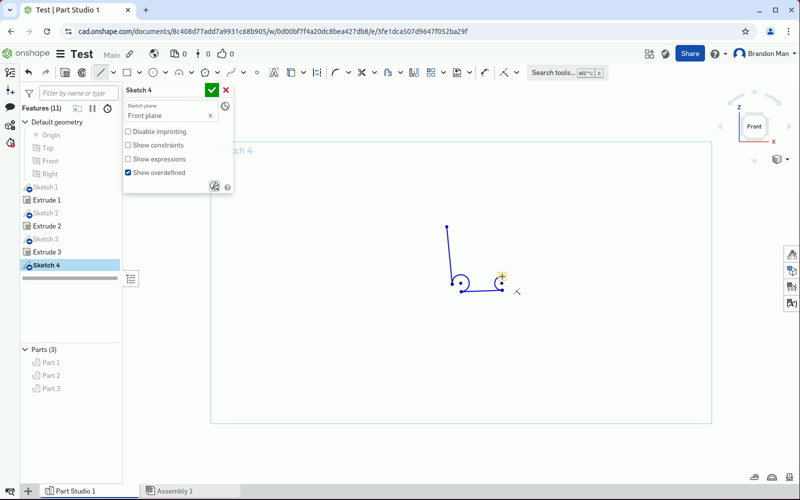
key_down(shift)
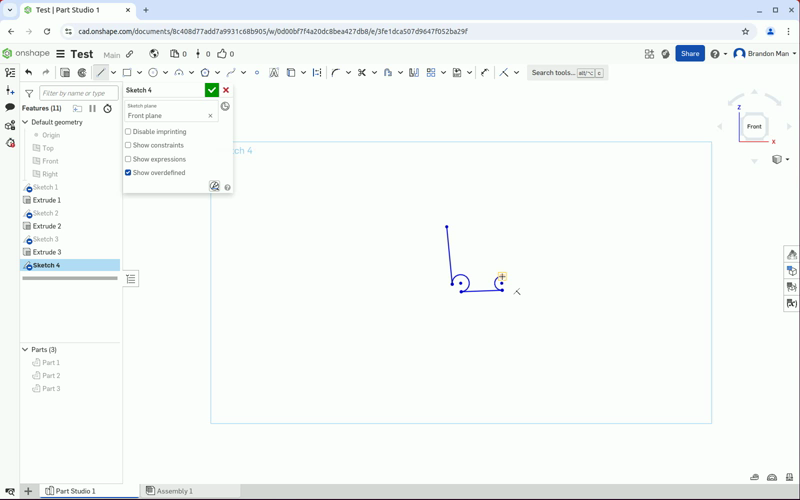
mouse_move(532, 276)
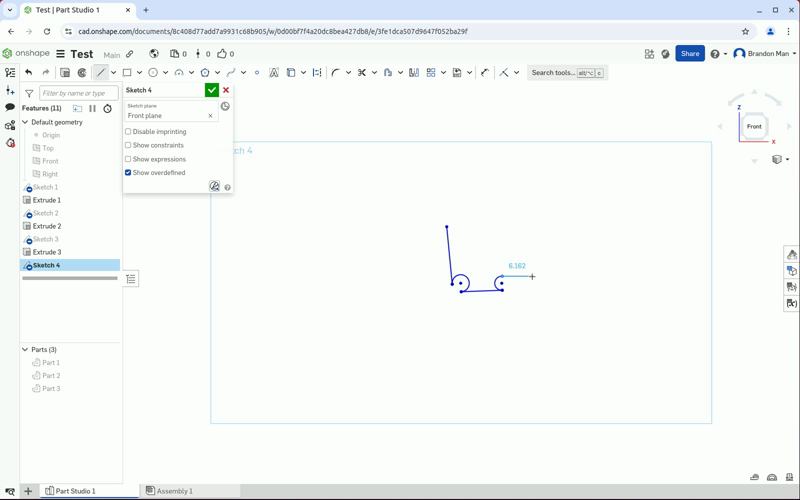
mouse_move(478, 275)
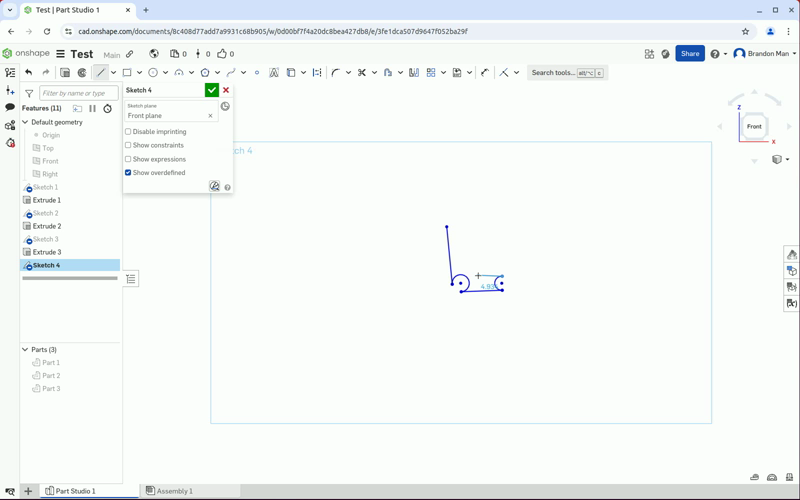
click(478, 275)
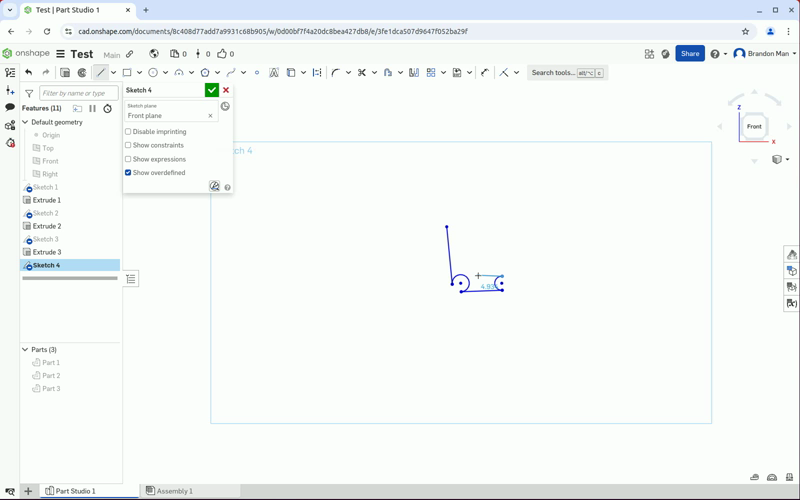
key_up(shift)
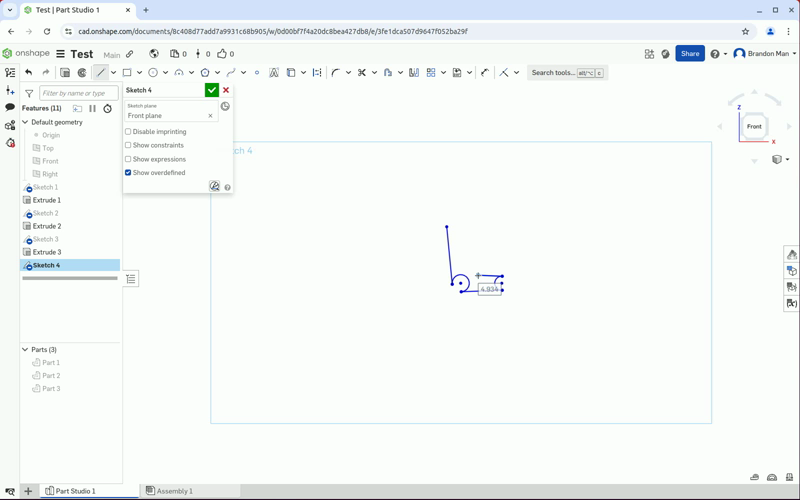
key(esc)
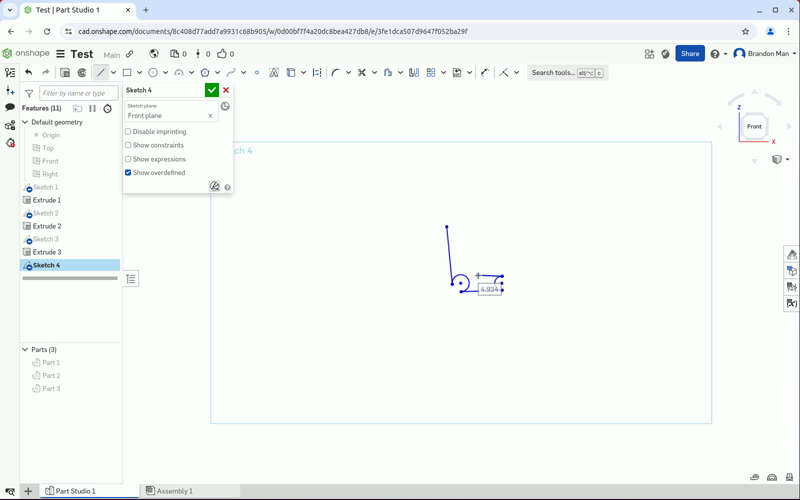
key(a)
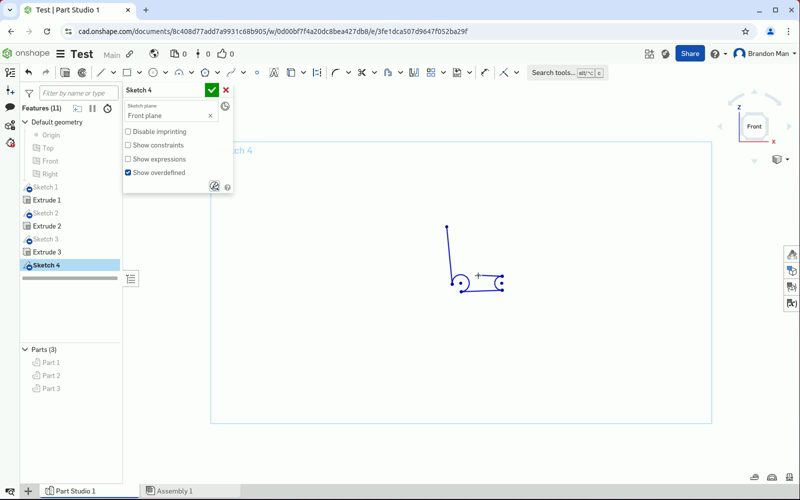
mouse_move(478, 275)
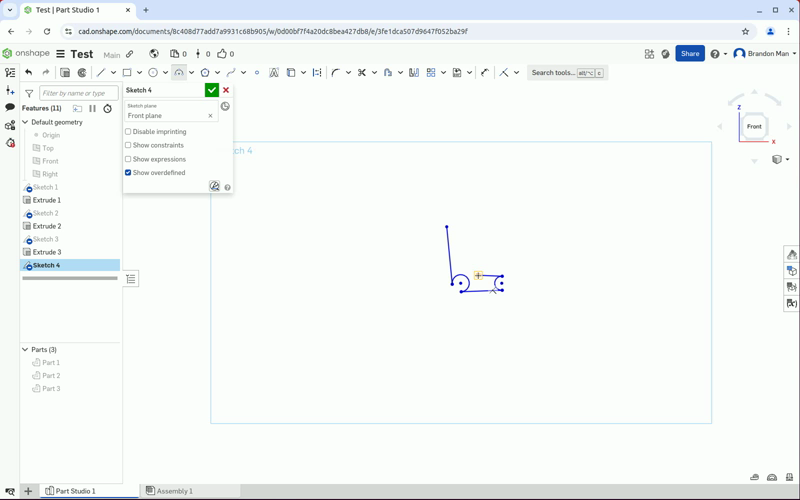
click(478, 275)
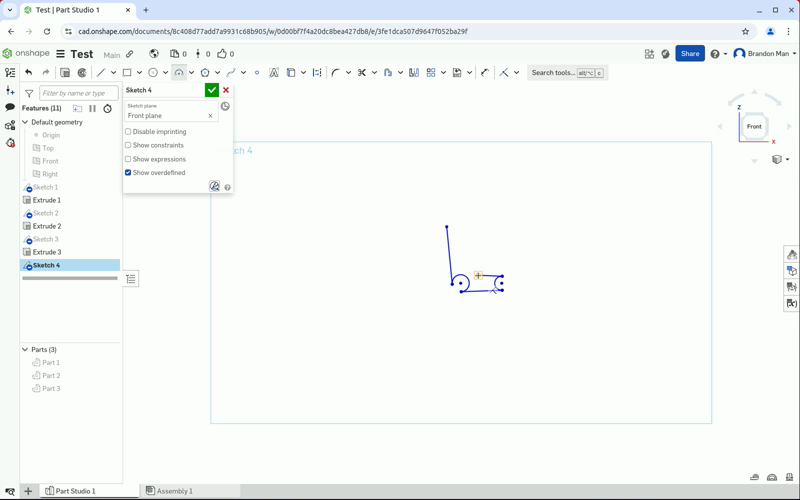
key_down(shift)
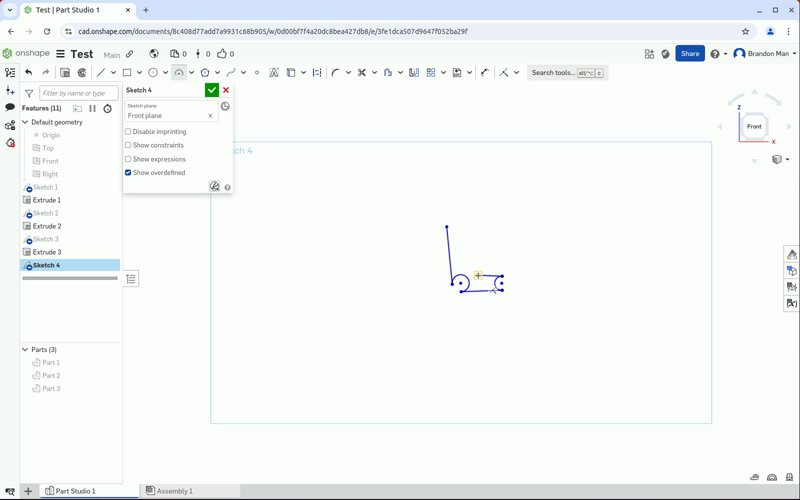
mouse_move(471, 267)
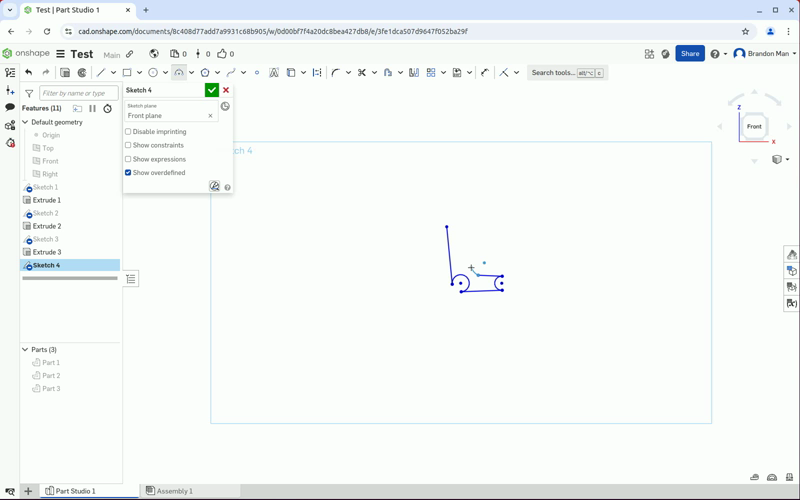
click(471, 267)
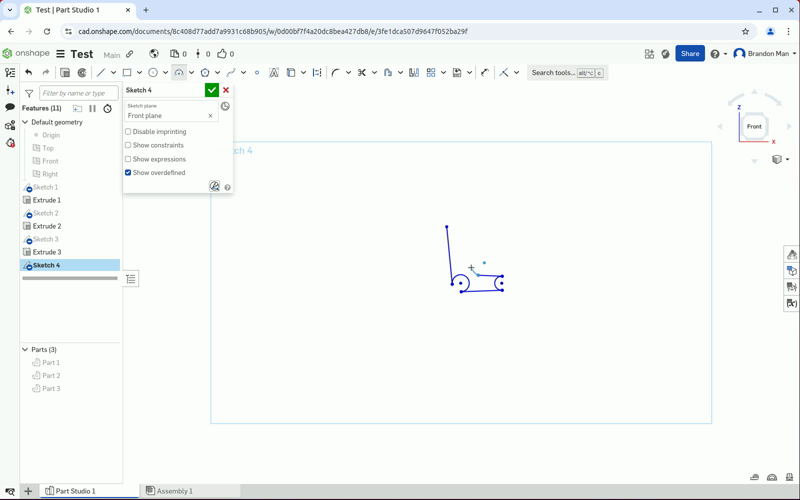
mouse_move(472, 272)
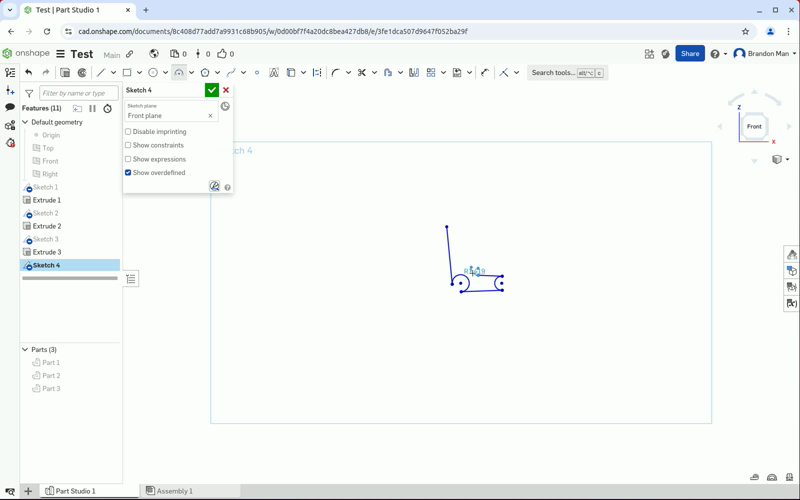
click(472, 272)
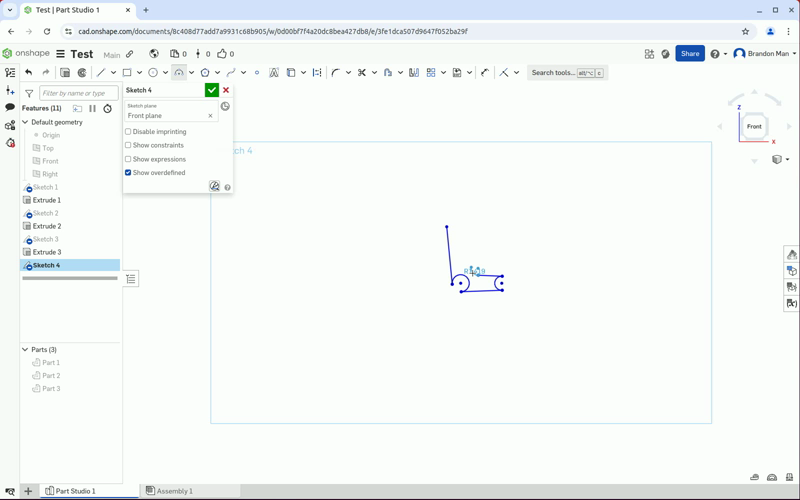
key_up(shift)
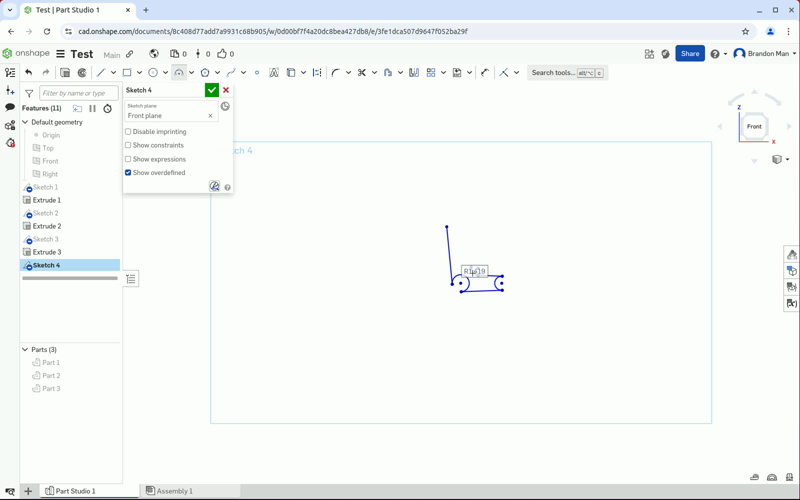
key(esc)
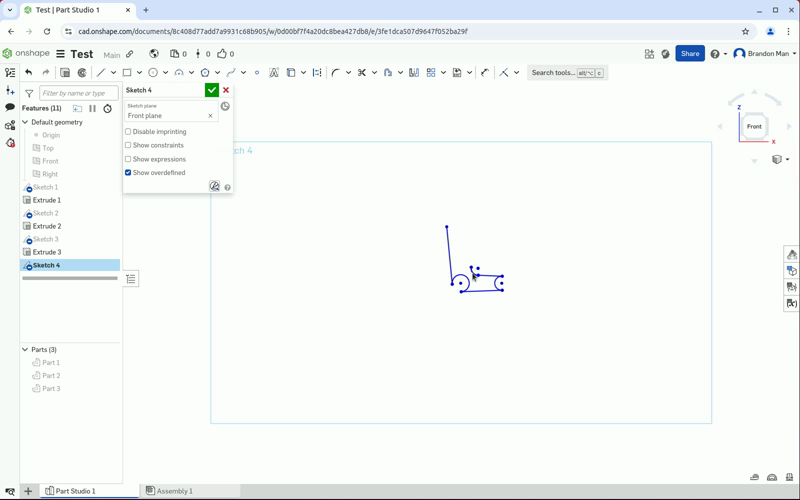
key(l)
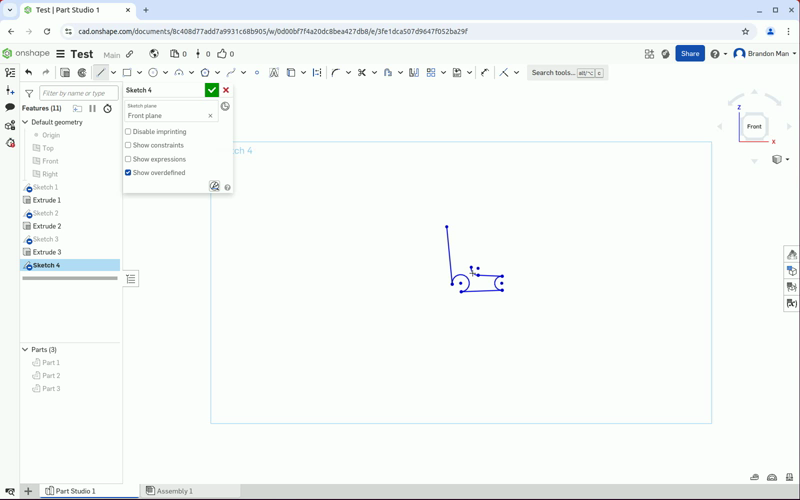
mouse_move(471, 267)
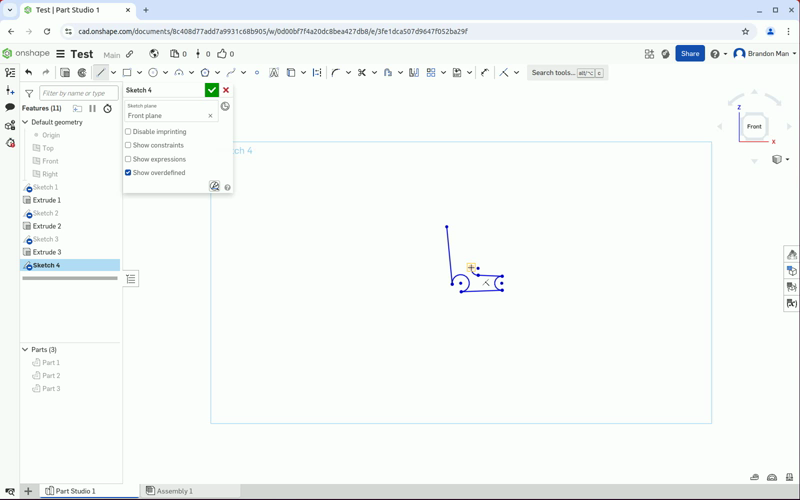
click(471, 267)
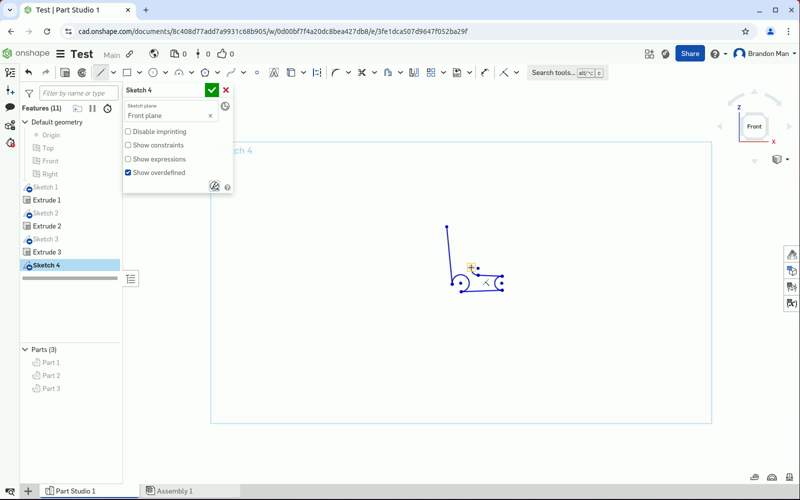
key_down(shift)
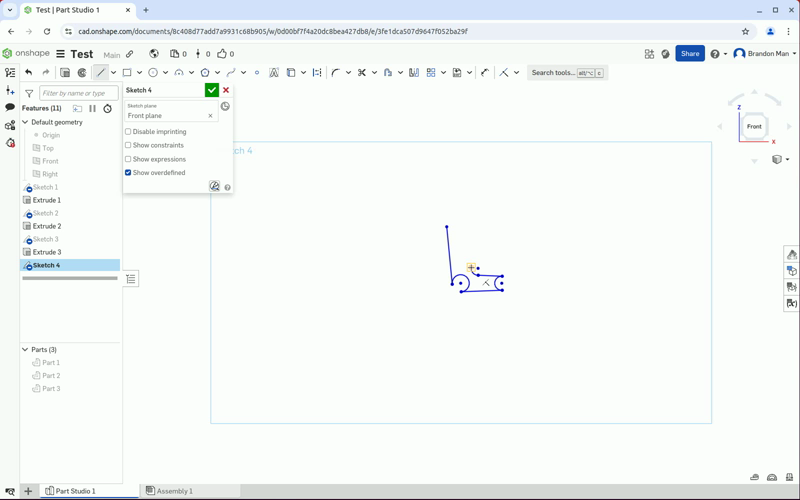
mouse_move(501, 267)
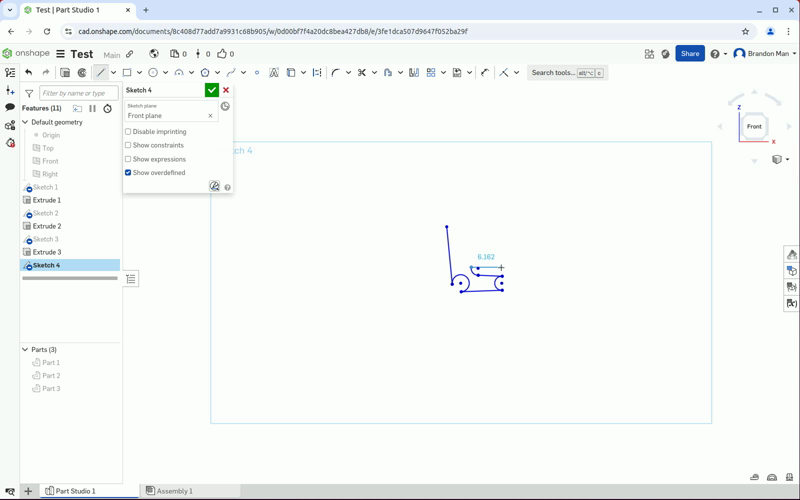
mouse_move(475, 226)
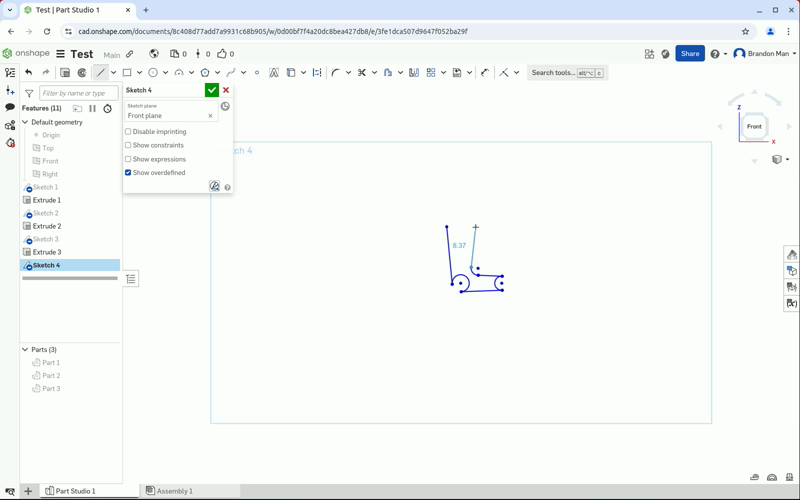
click(475, 226)
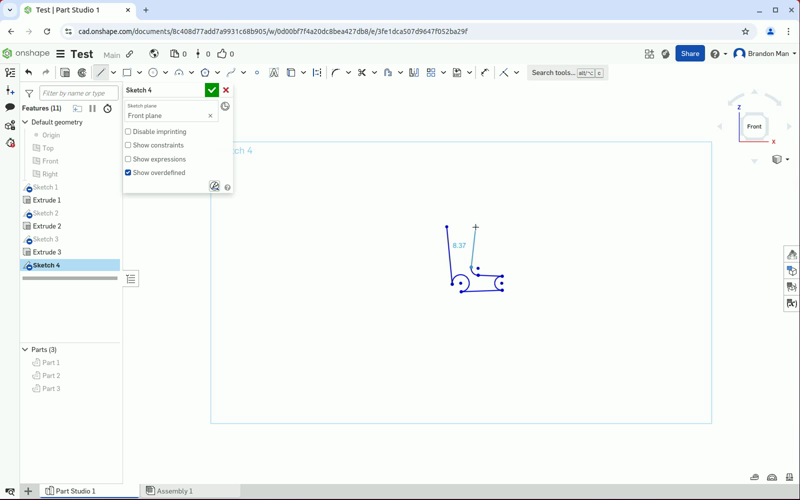
key_up(shift)
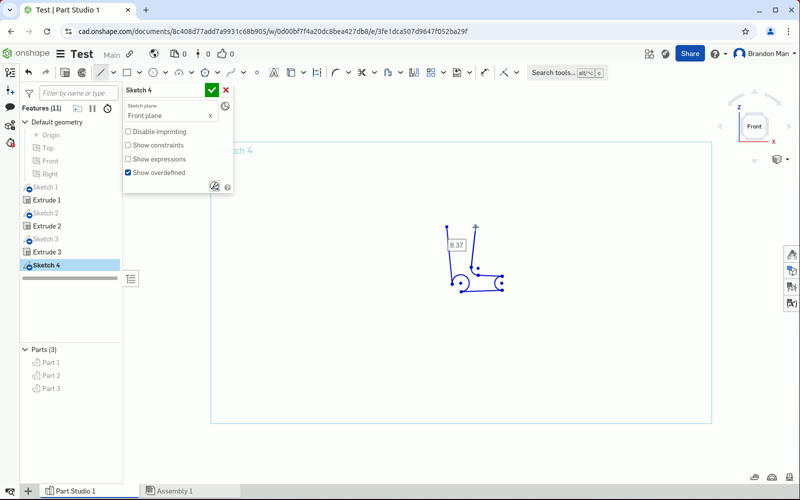
key(esc)
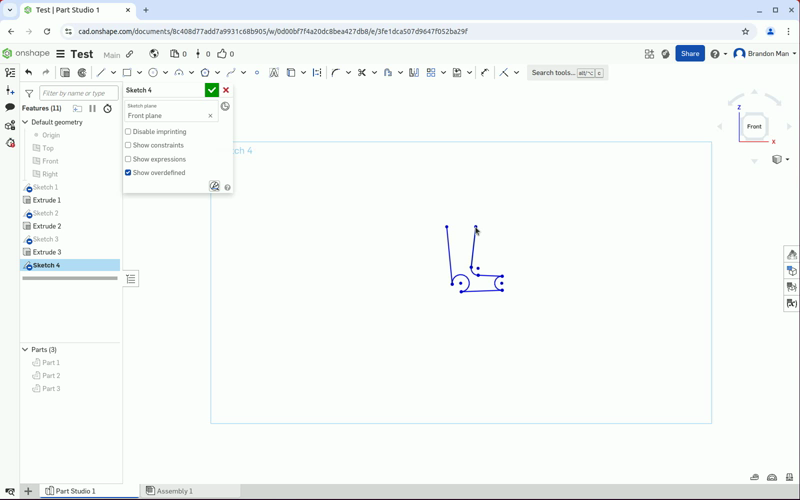
key(a)
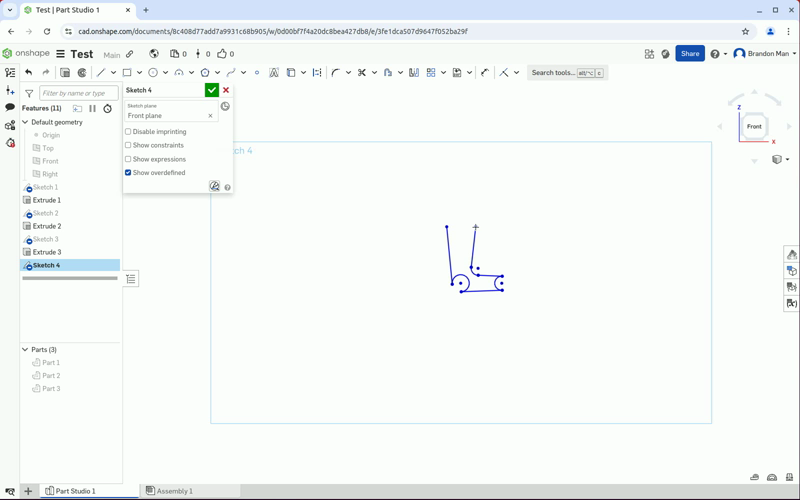
mouse_move(475, 226)
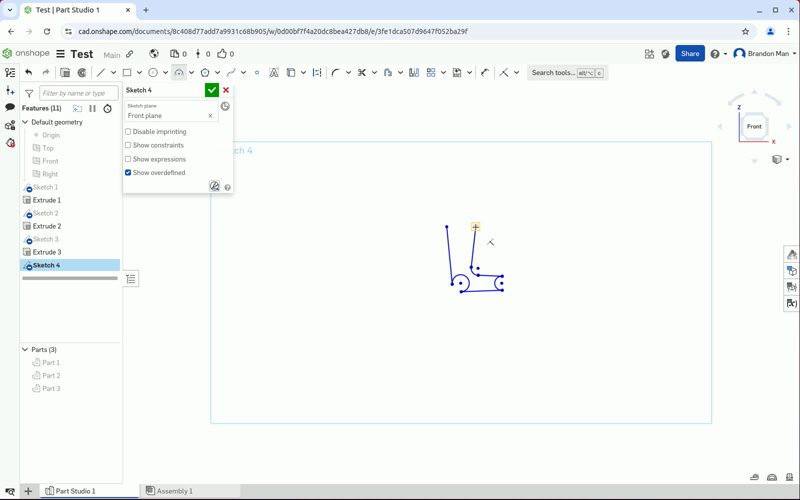
click(475, 226)
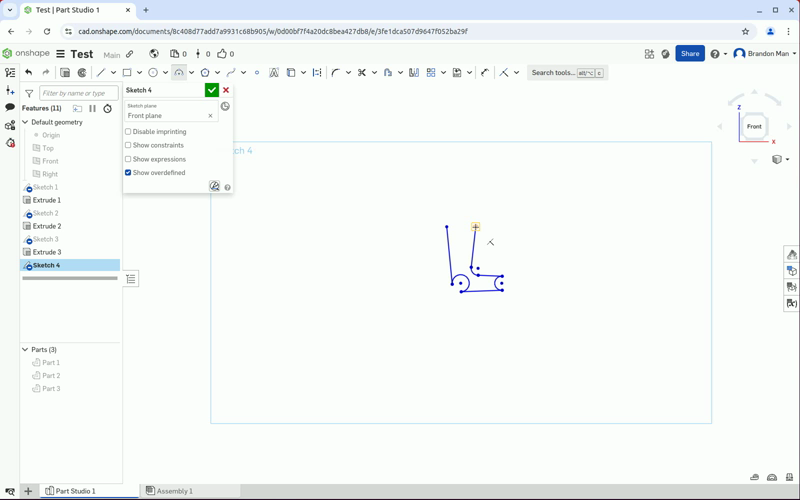
mouse_move(446, 226)
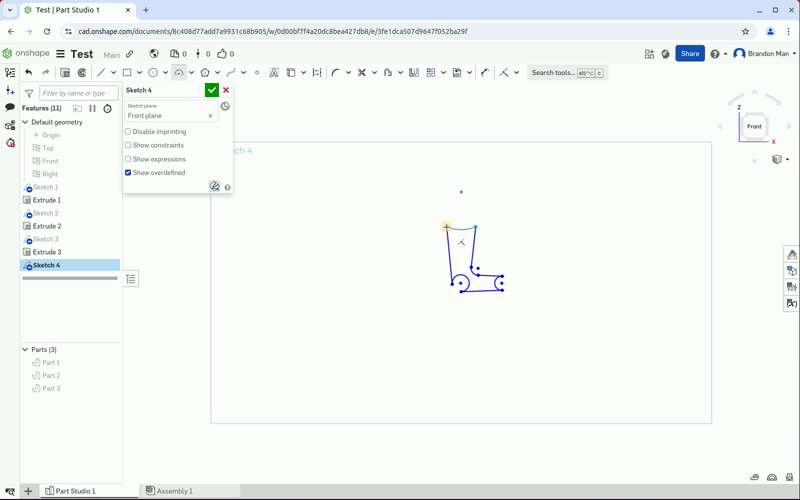
click(446, 226)
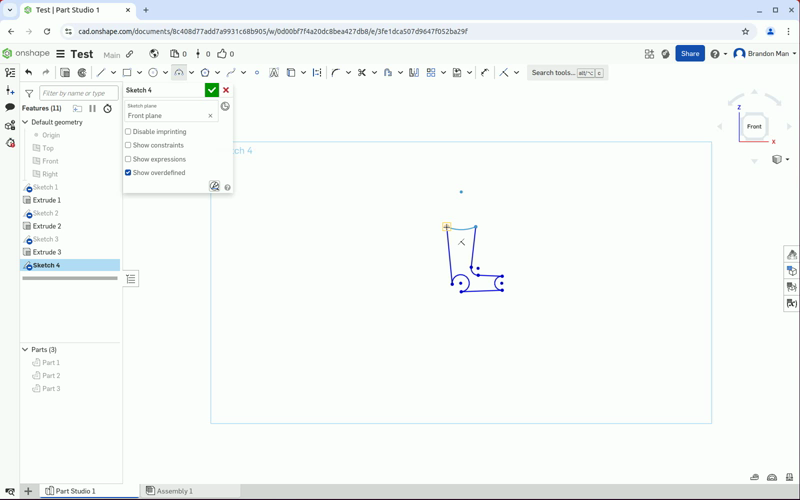
key_down(shift)
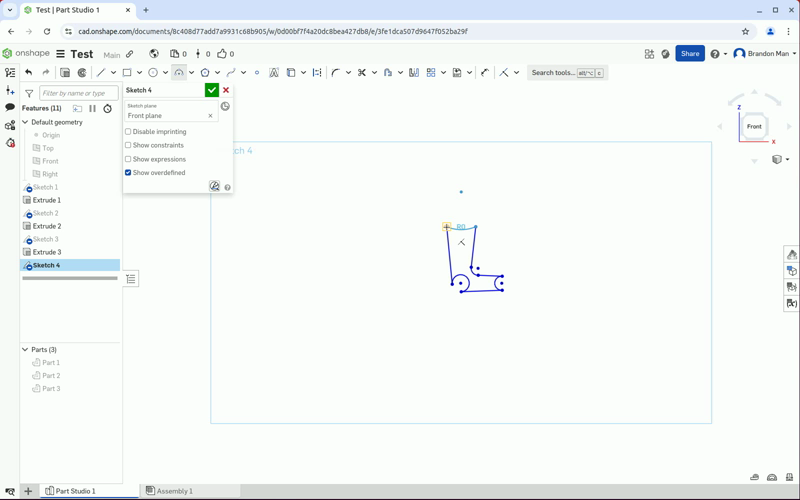
mouse_move(461, 239)
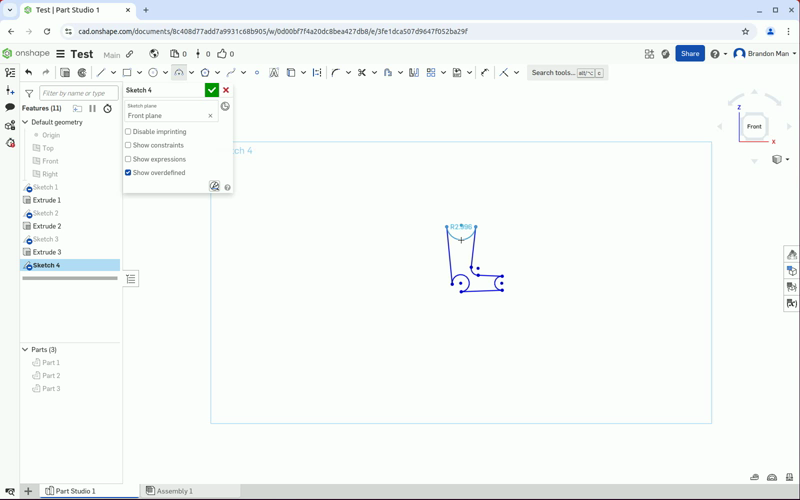
click(461, 239)
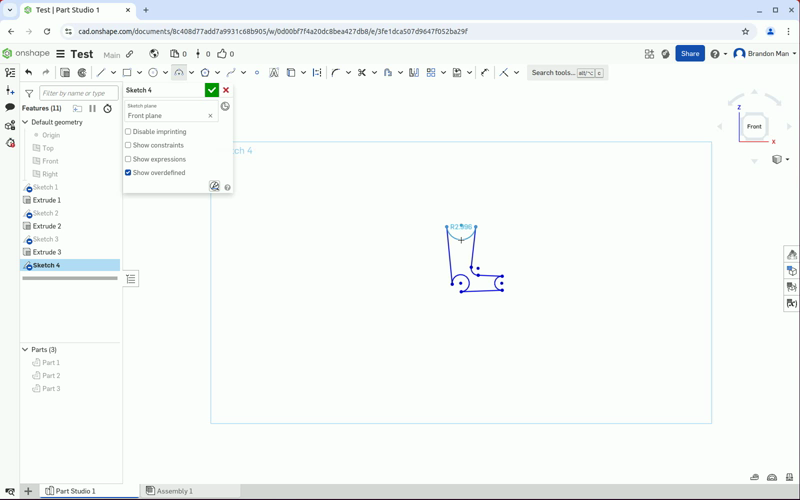
key_up(shift)
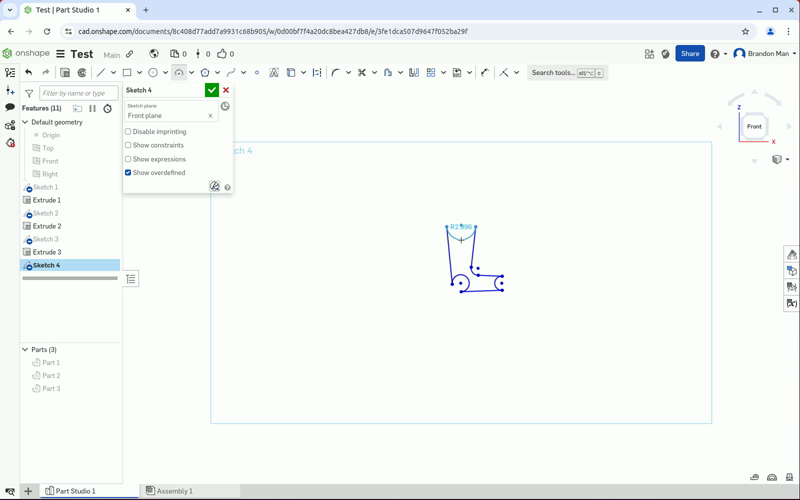
key(esc)
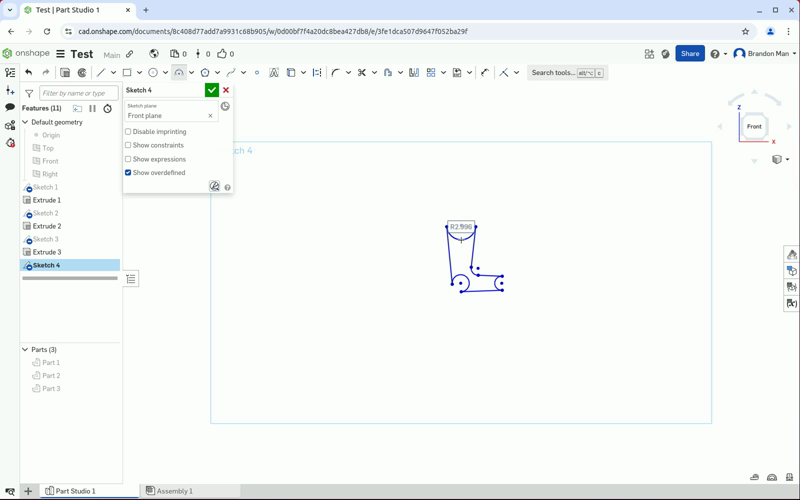
mouse_move(457, 250)
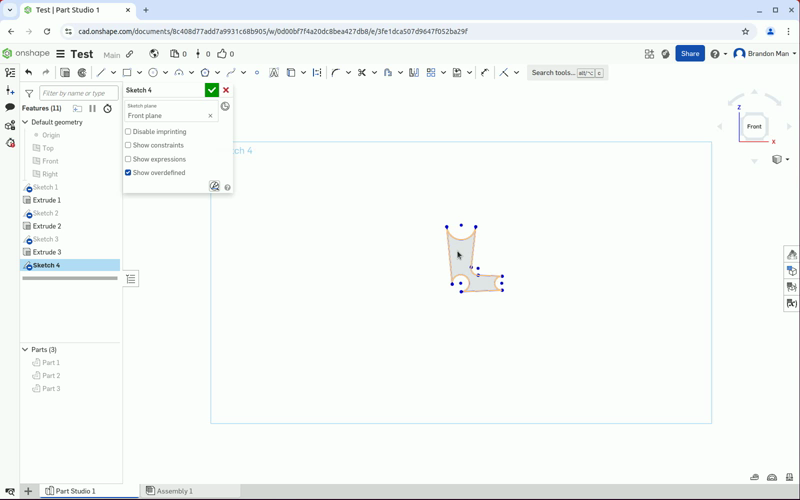
scroll(6)
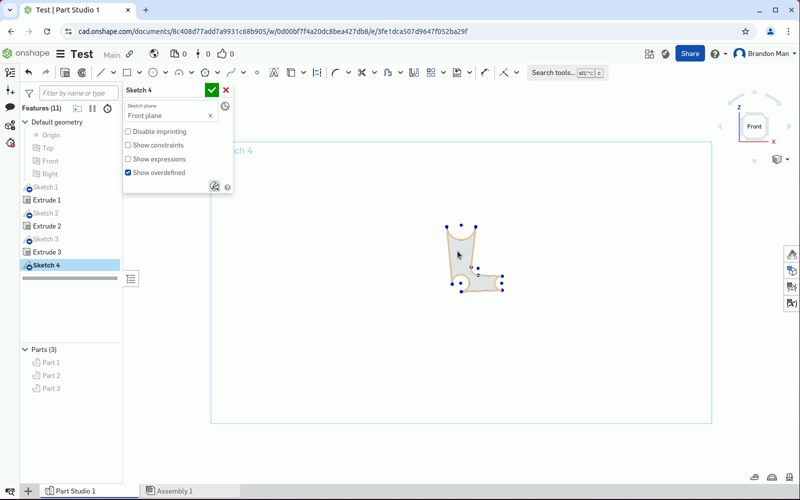
scroll(6)
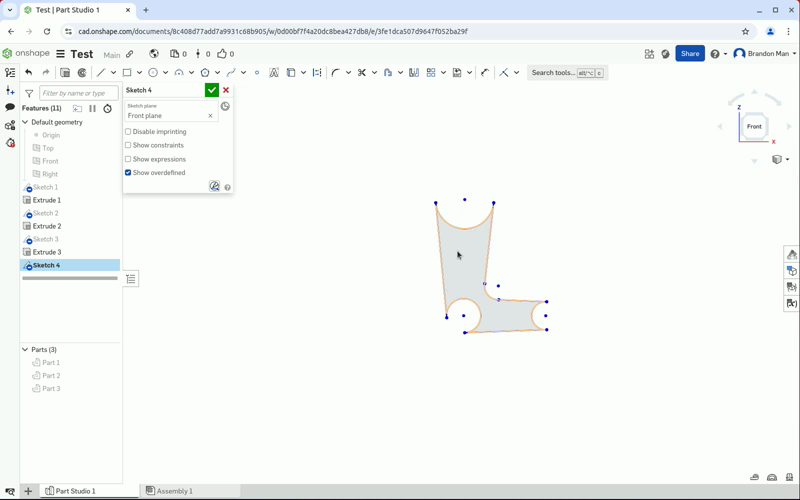
scroll(6)
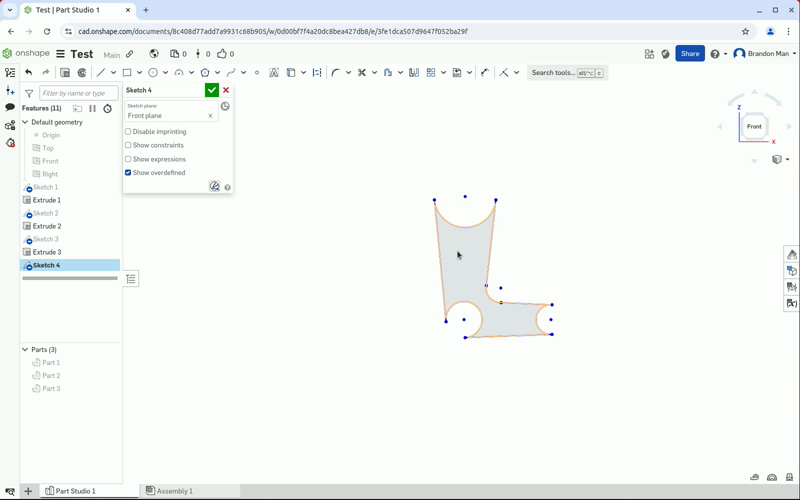
scroll(6)
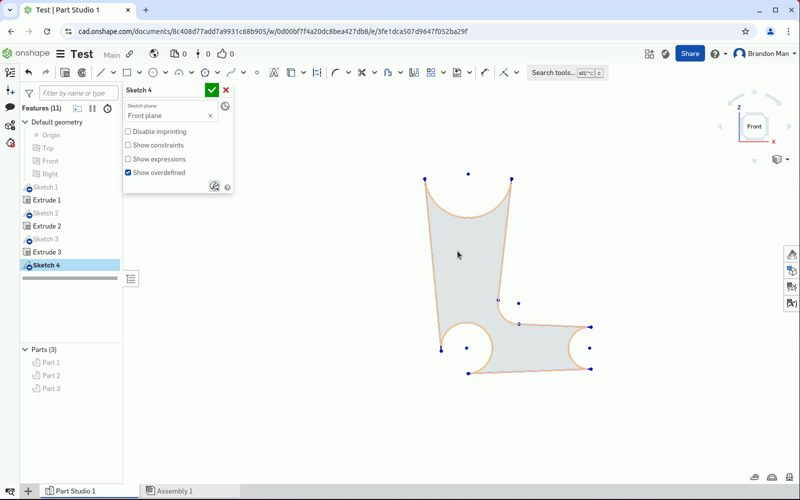
scroll(6)
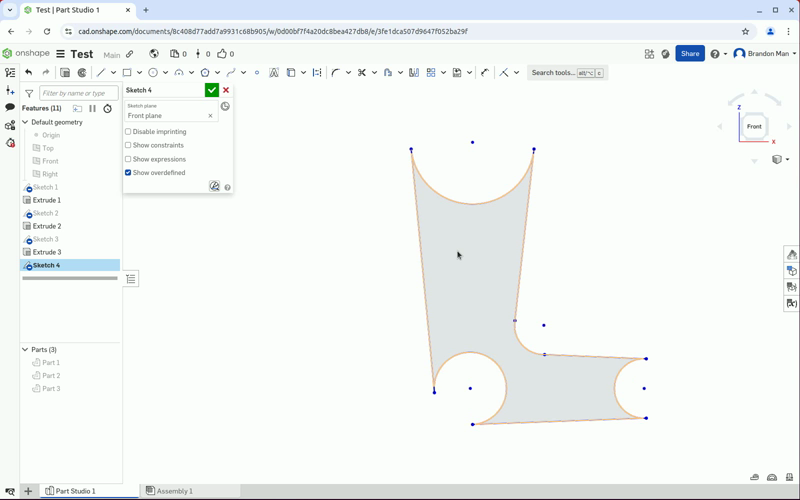
scroll(6)
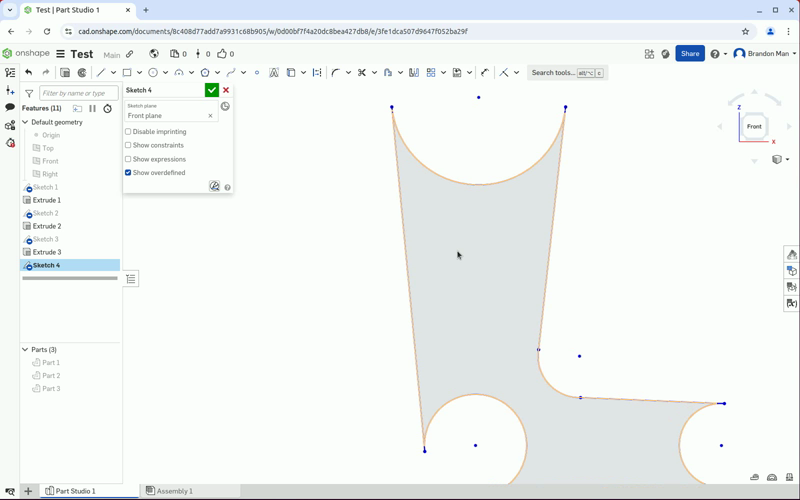
scroll(6)
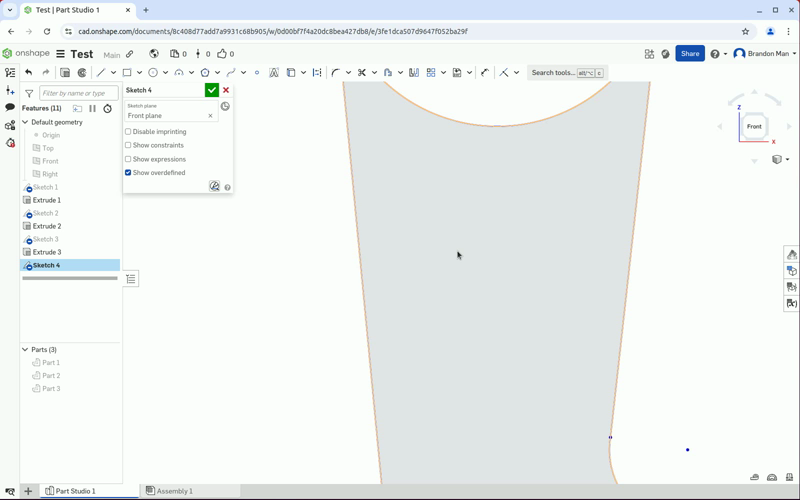
click(457, 250)
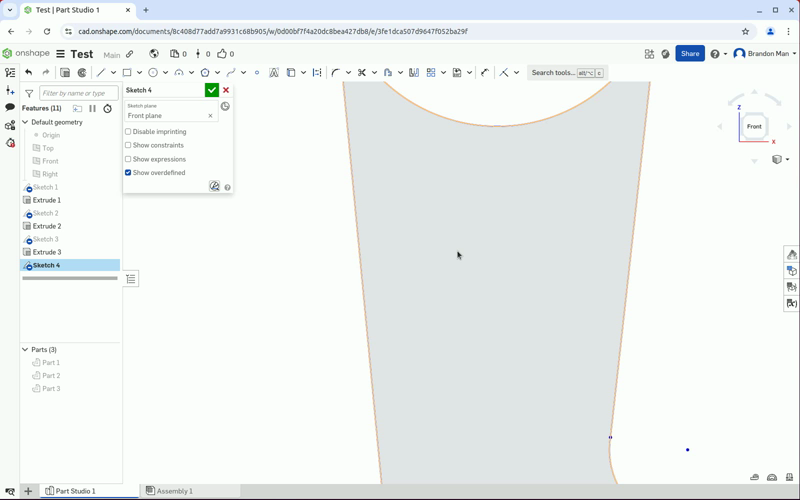
scroll(-6)
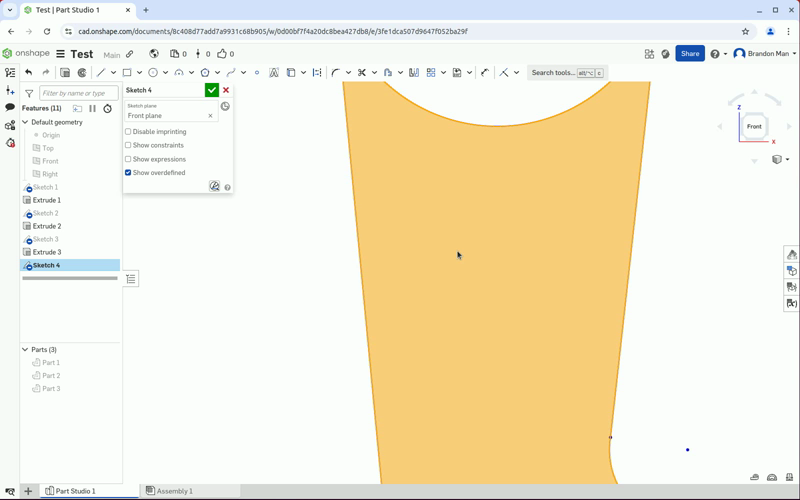
scroll(-6)
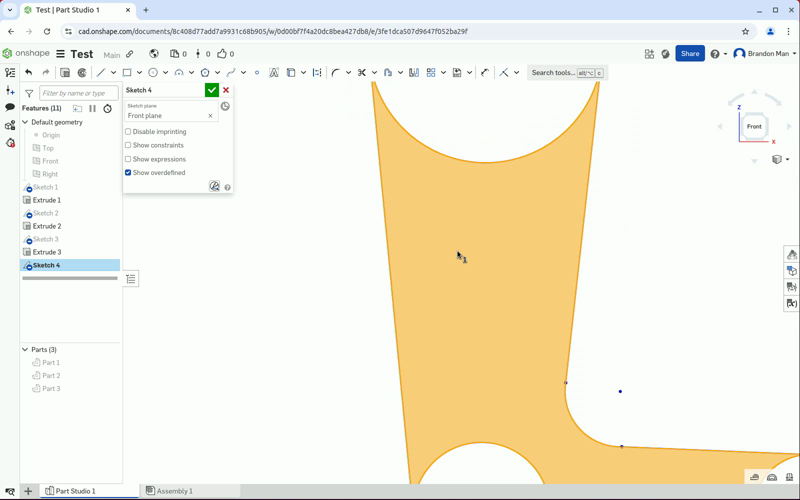
scroll(-6)
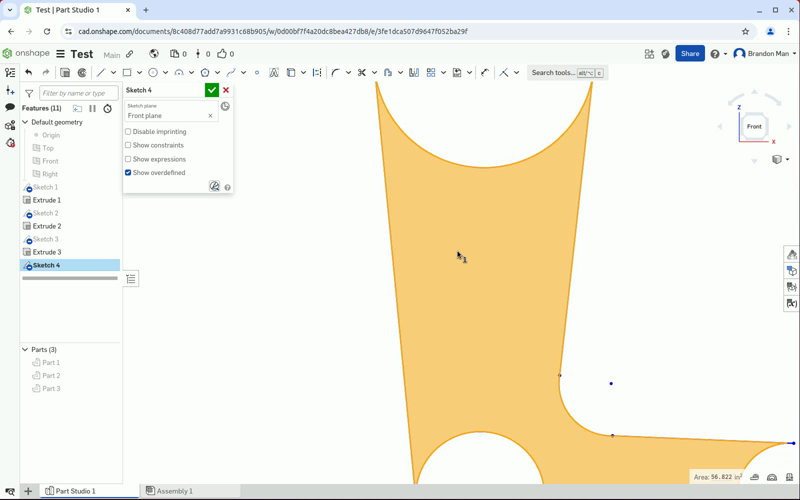
scroll(-6)
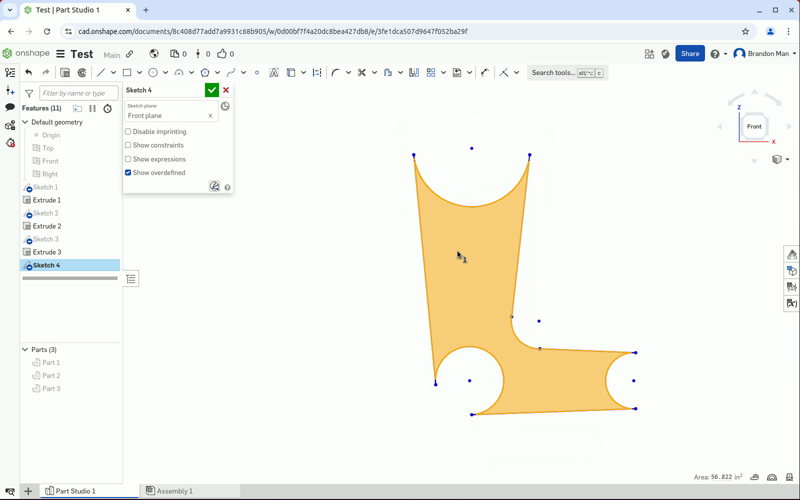
scroll(-6)
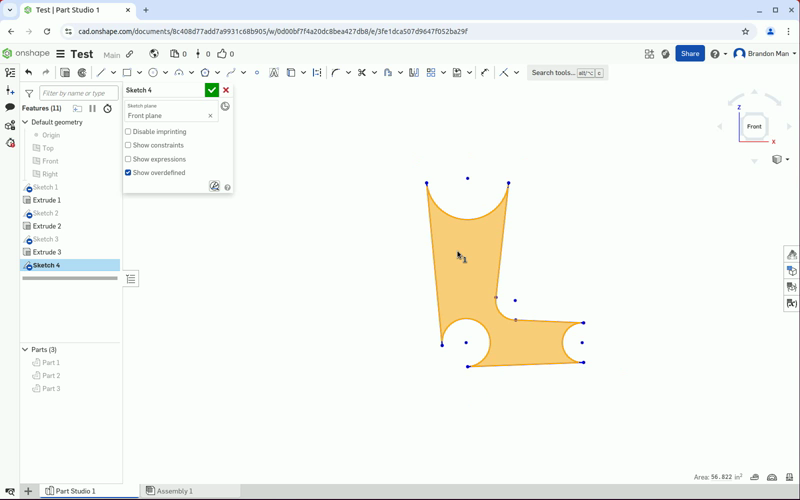
scroll(-6)
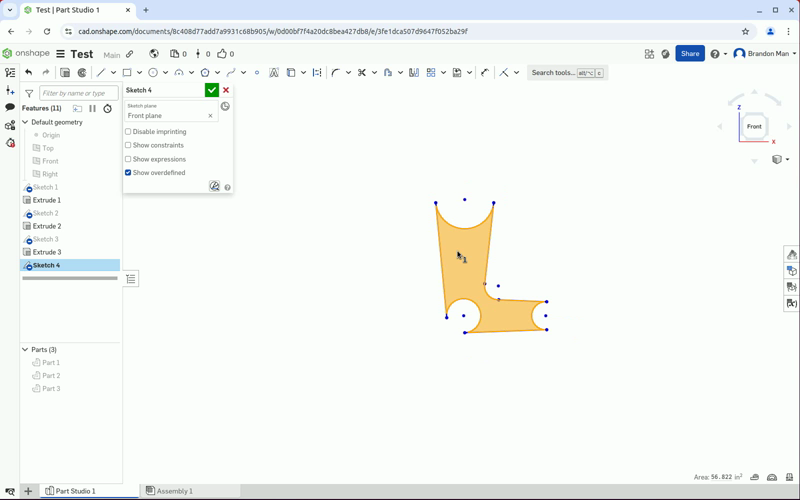
scroll(-6)
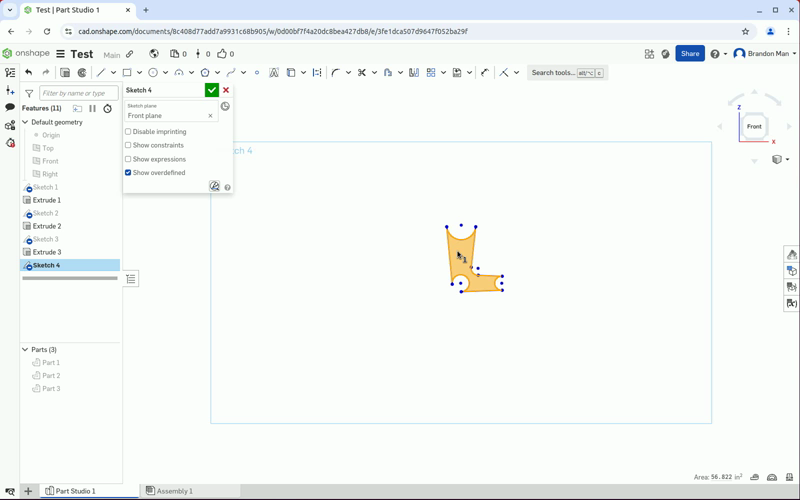
mouse_move(73, 352)
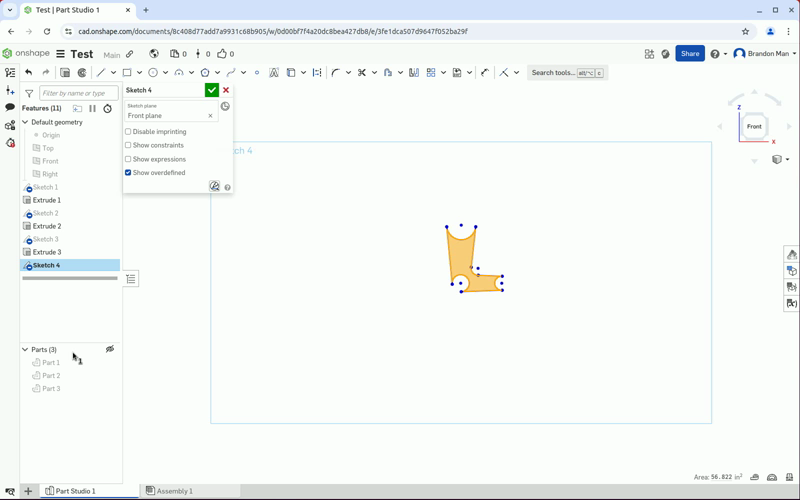
key(shift+y)
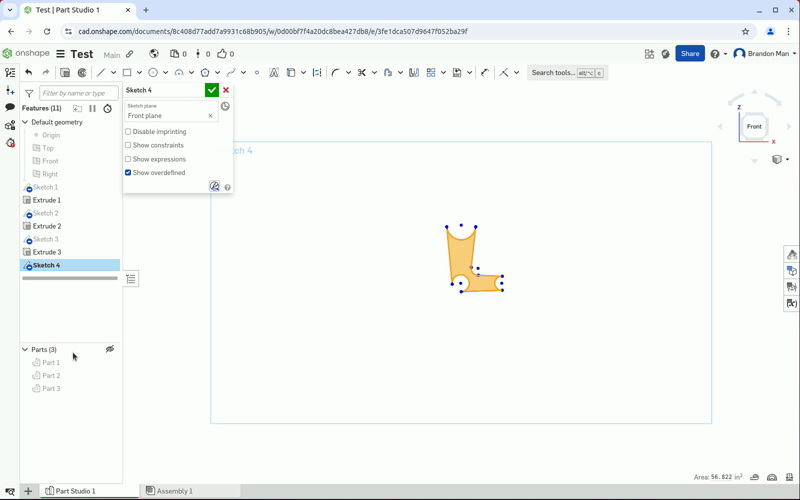
key(shift+e)
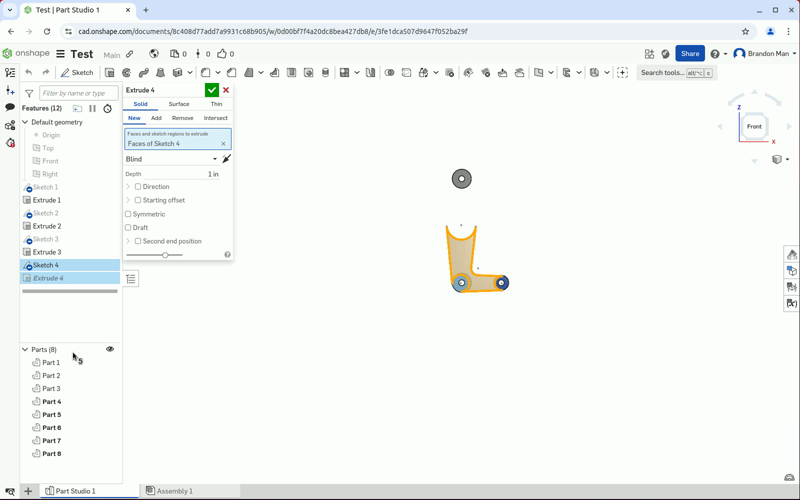
mouse_move(143, 106)
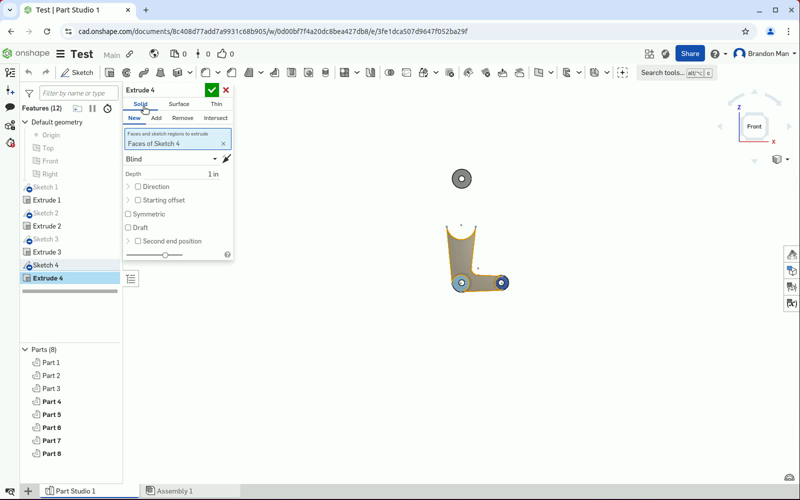
click(143, 106)
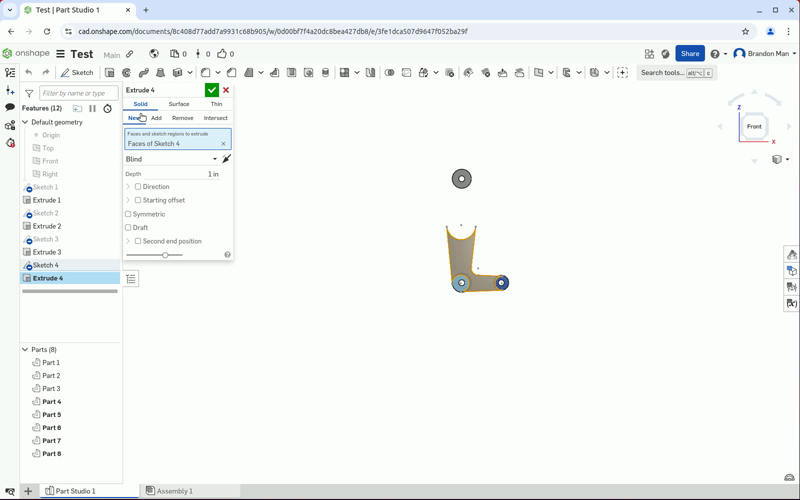
mouse_move(137, 120)
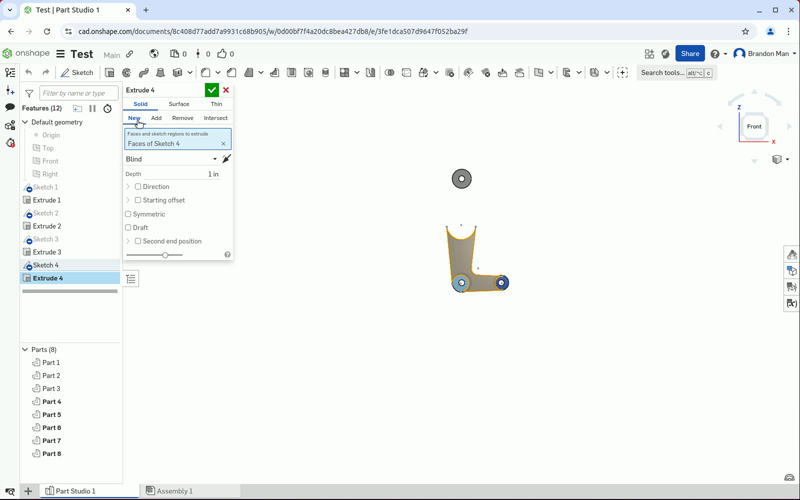
click(137, 120)
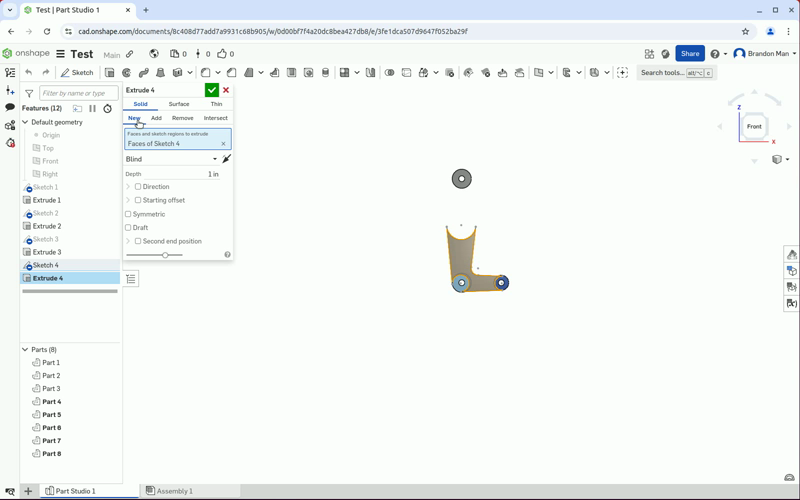
key(tab, 4)
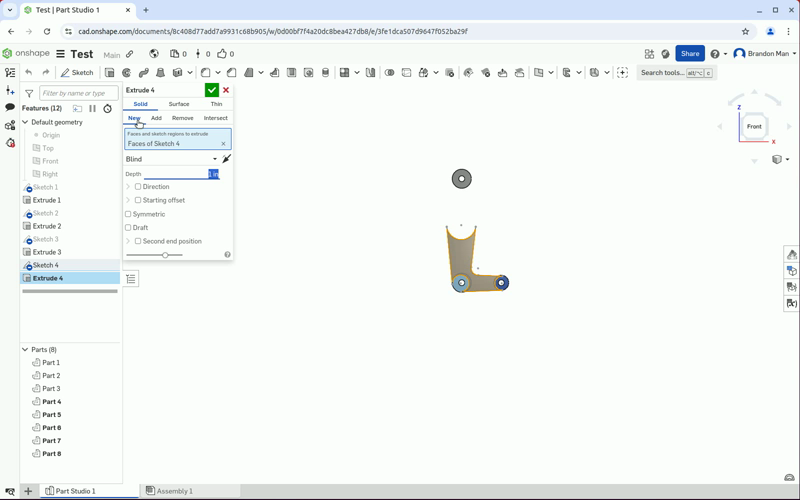
text(0.481)
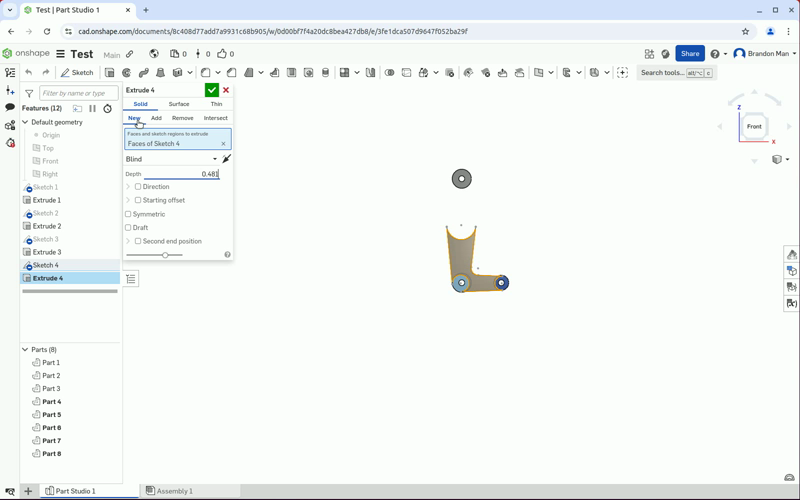
key(enter)
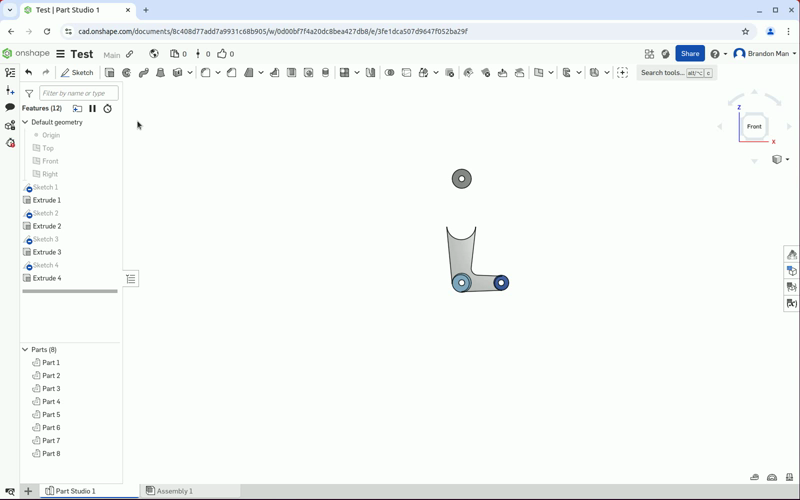
key(shift+h)
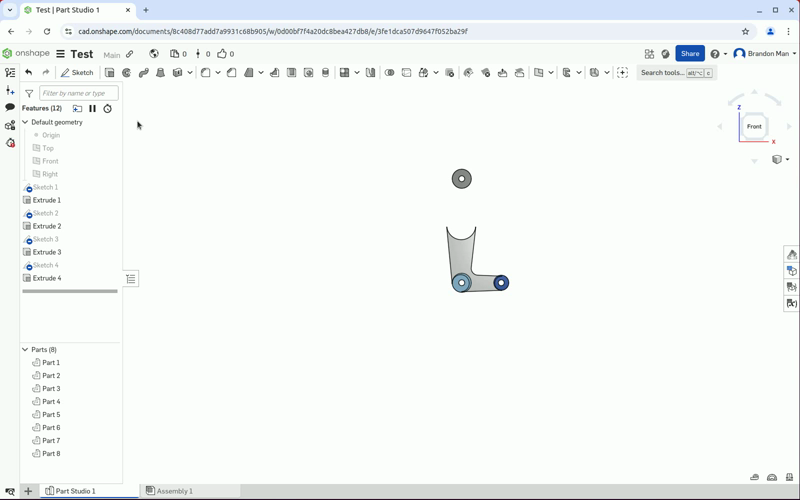
key(shift+h)
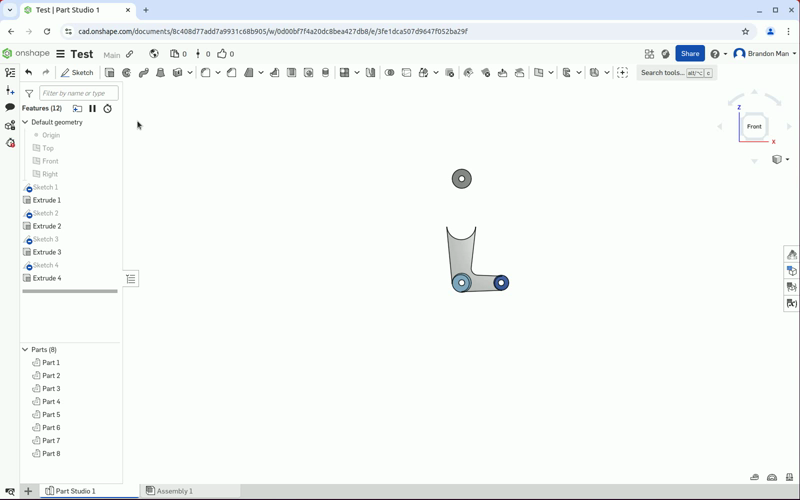
mouse_move(73, 189)
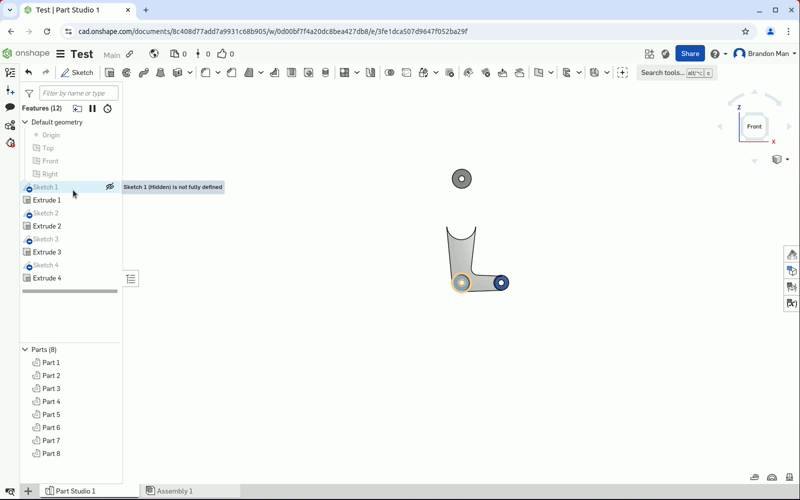
click(73, 189)
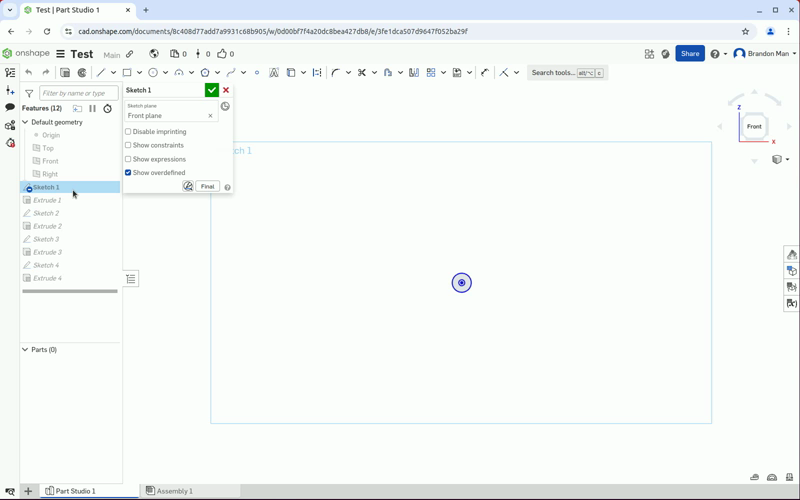
mouse_move(229, 92)
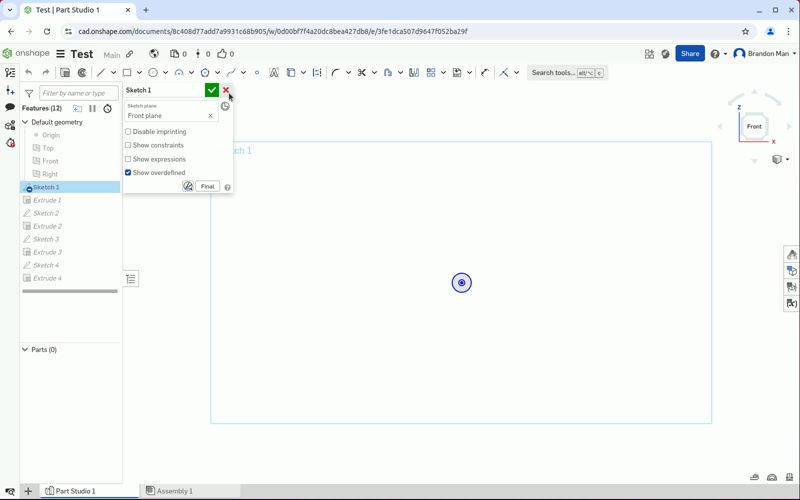
click(229, 92)
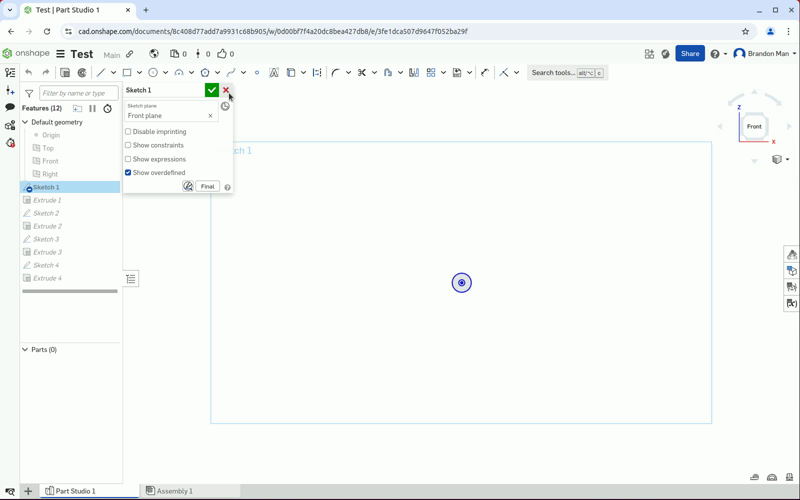
key(shift+s)
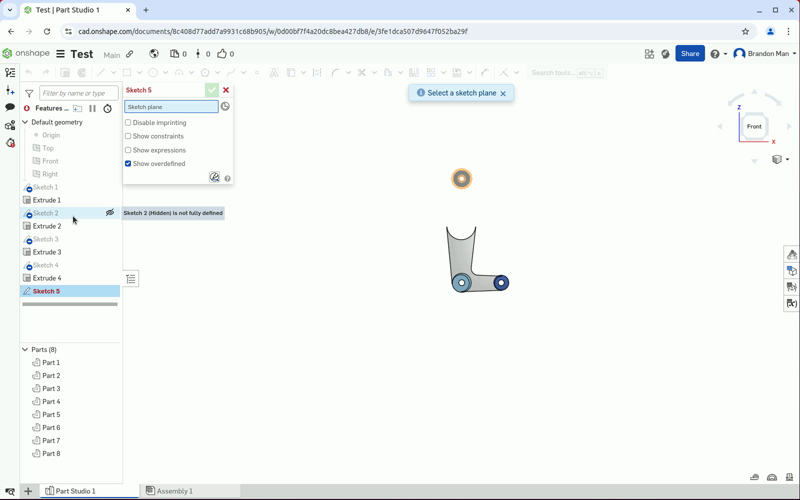
scroll(3)
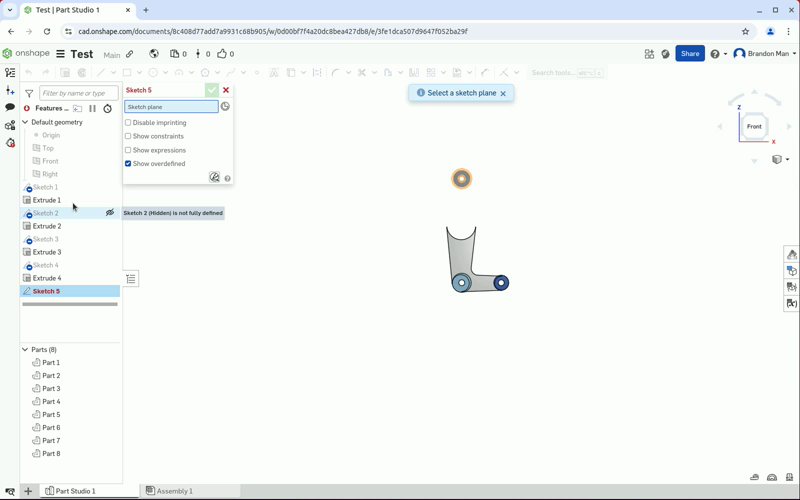
mouse_move(73, 163)
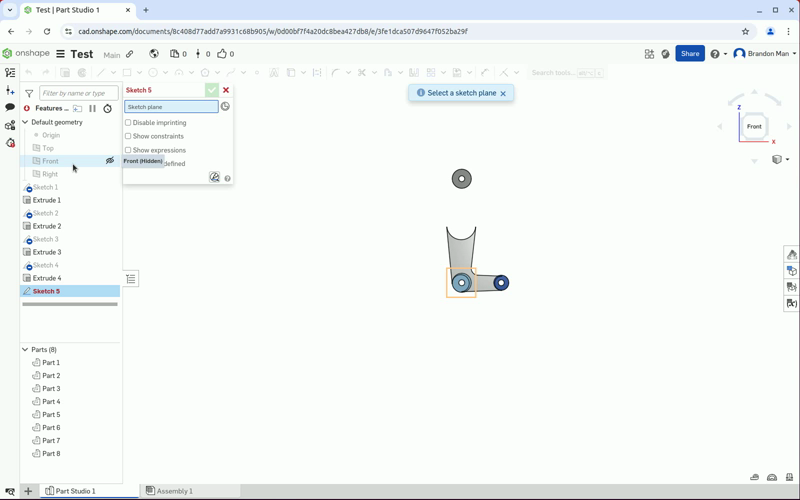
click(73, 163)
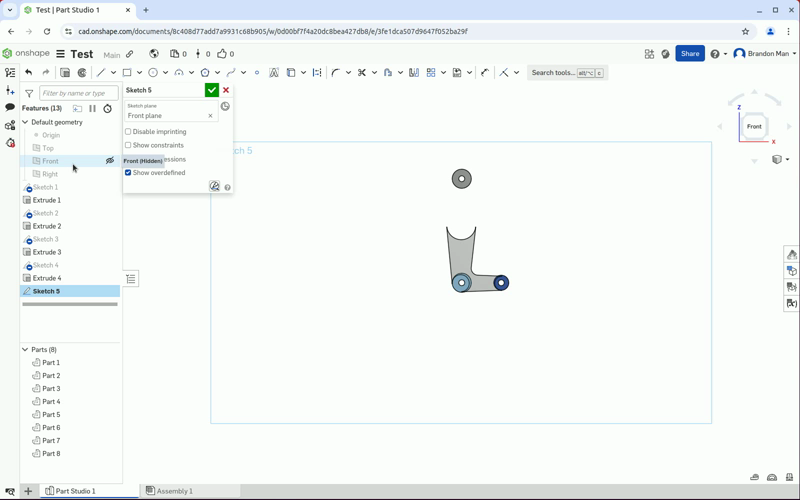
mouse_move(73, 352)
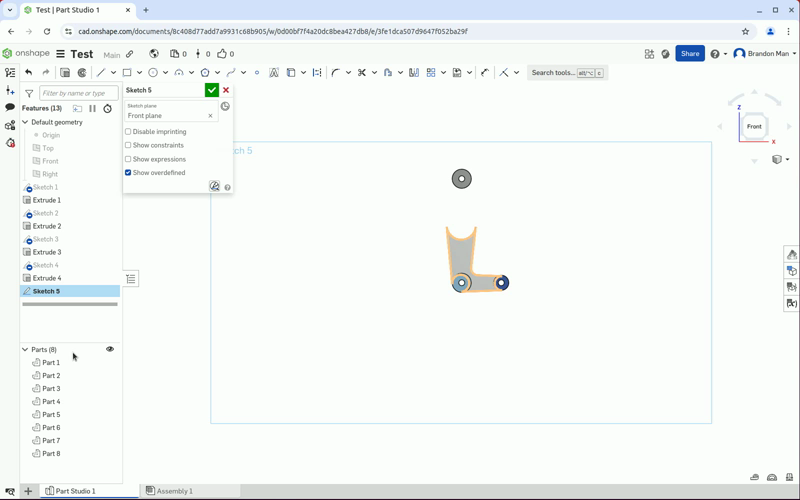
key(y)
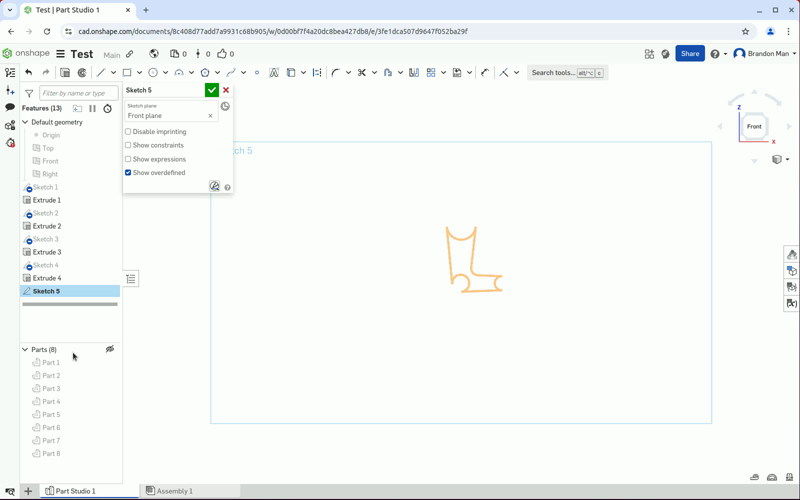
key(c)
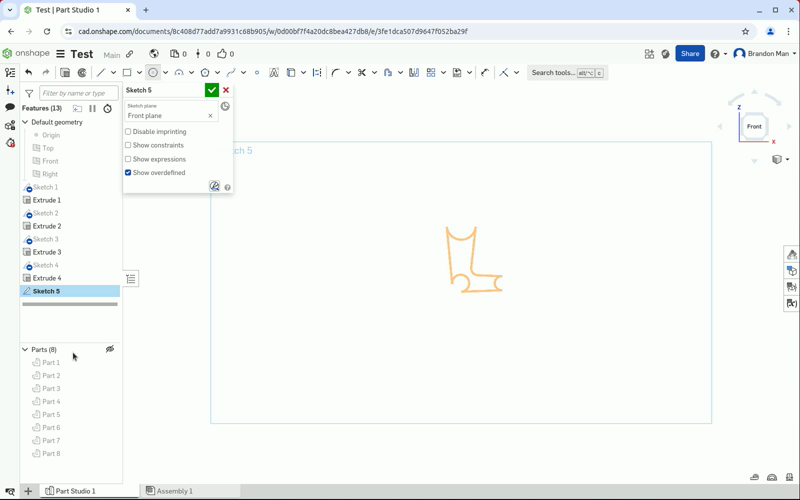
key_down(shift)
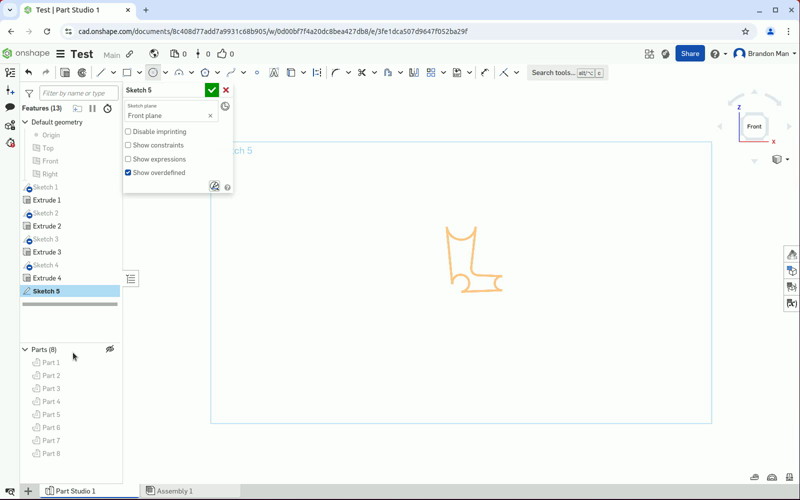
mouse_move(461, 225)
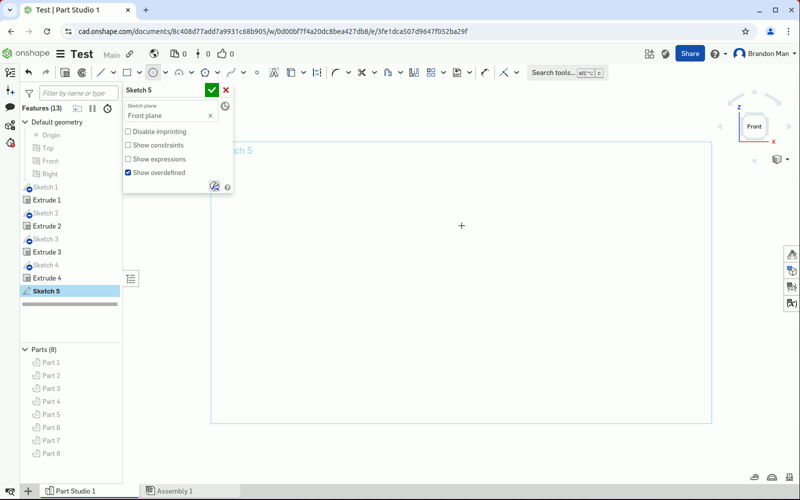
click(461, 225)
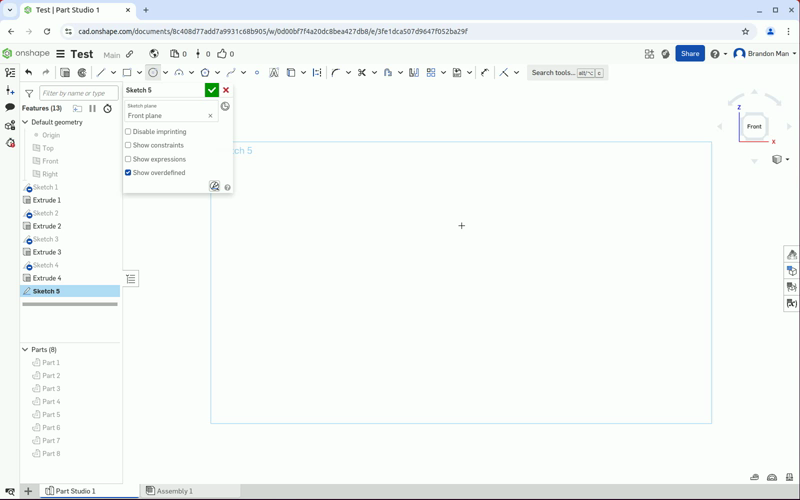
key_up(shift)
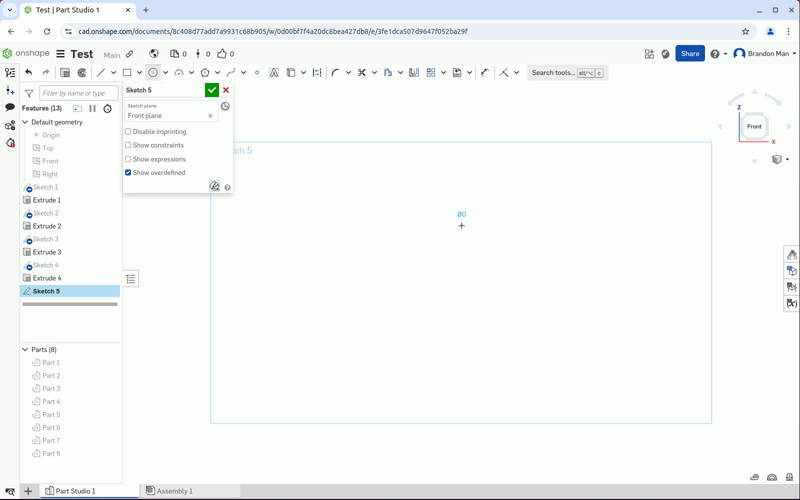
mouse_move(477, 225)
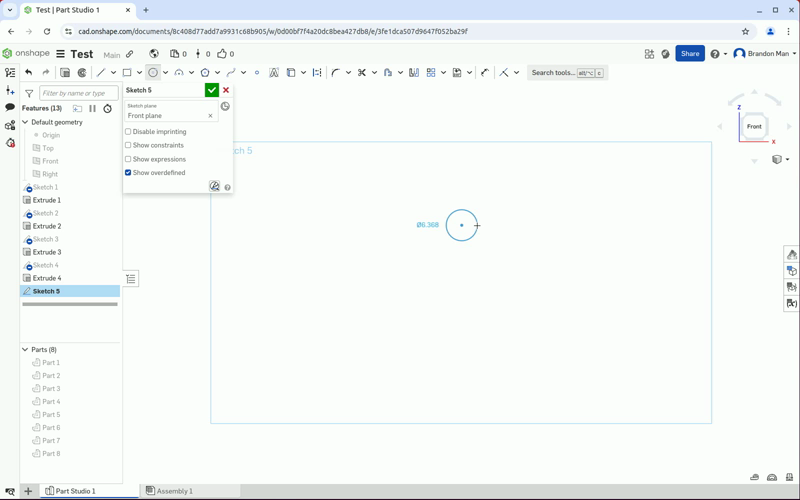
click(477, 225)
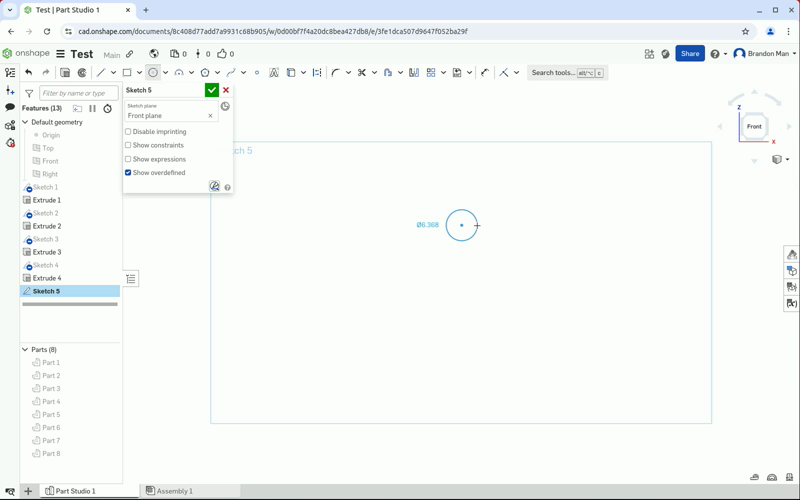
key(esc)
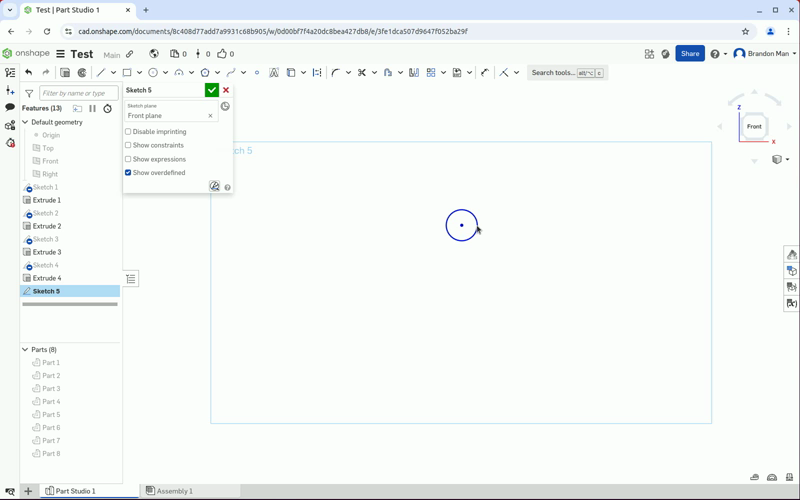
key(c)
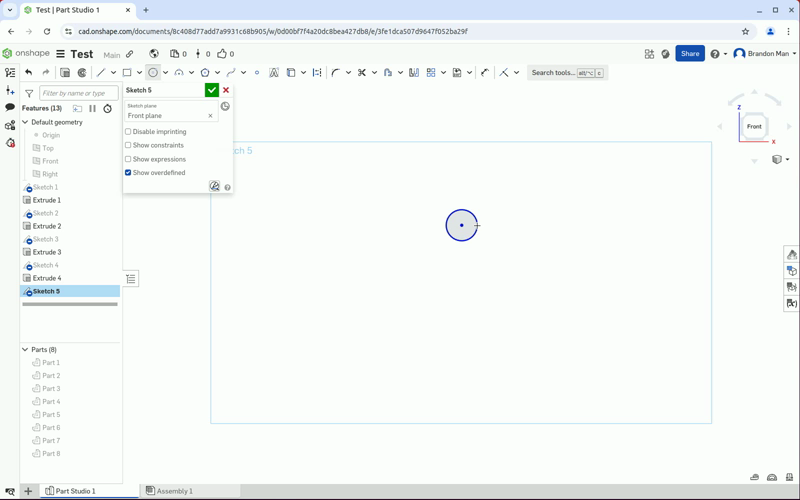
key_down(shift)
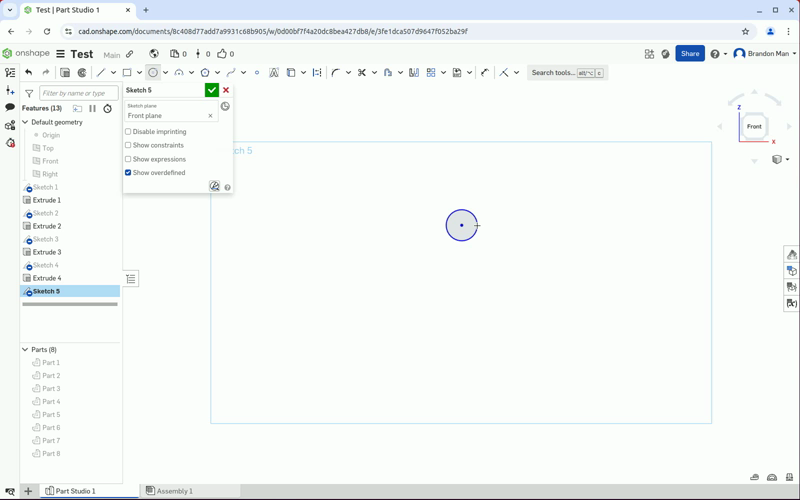
mouse_move(461, 225)
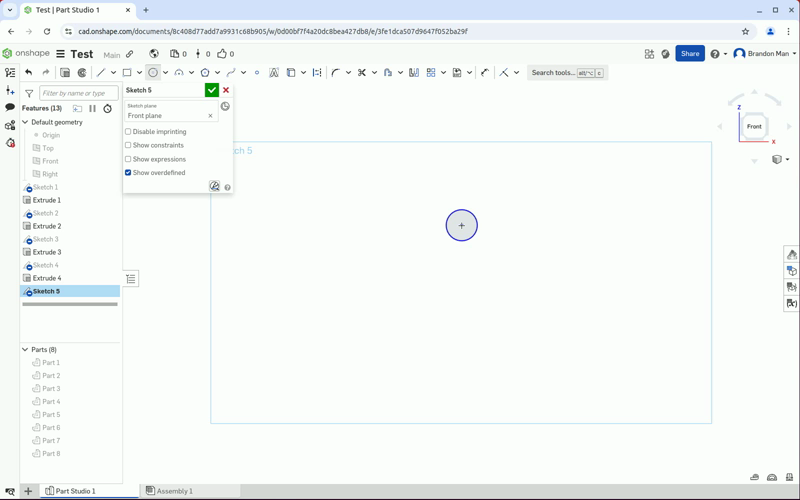
click(461, 225)
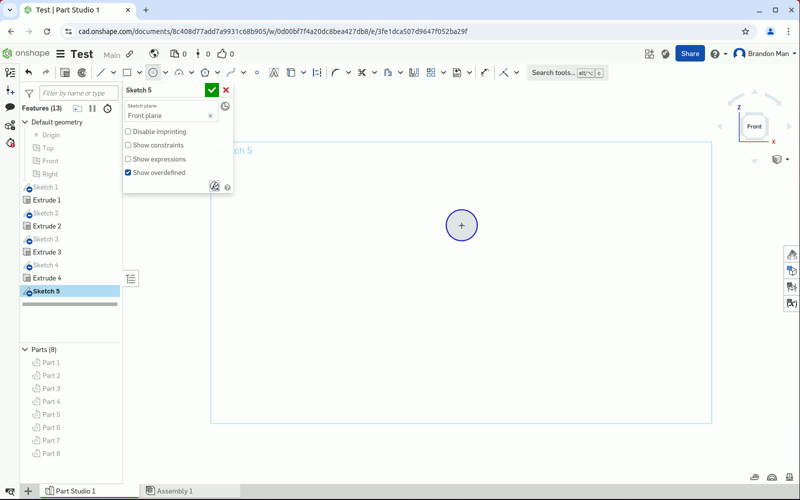
key_up(shift)
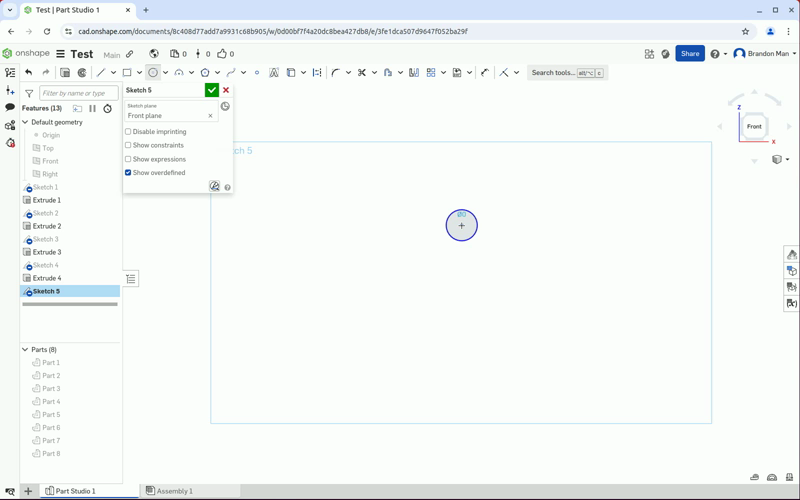
mouse_move(465, 225)
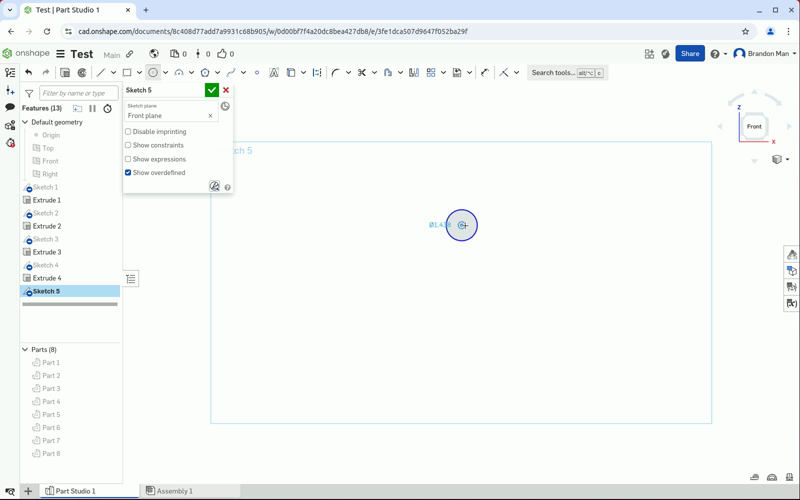
scroll(6)
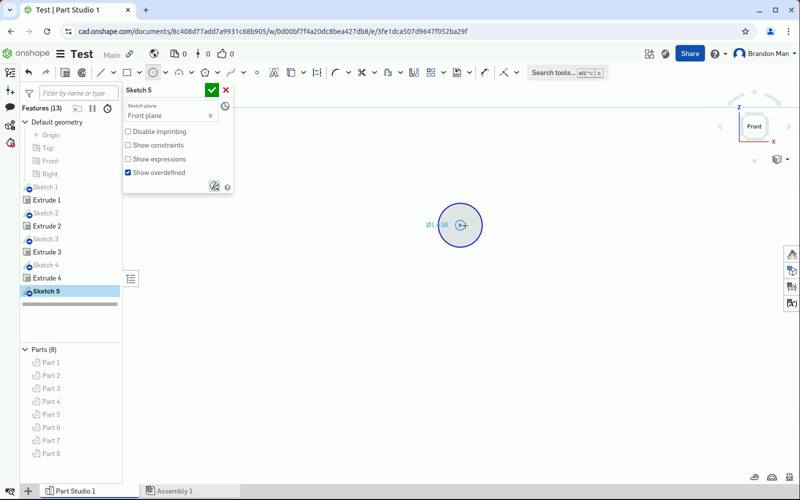
scroll(6)
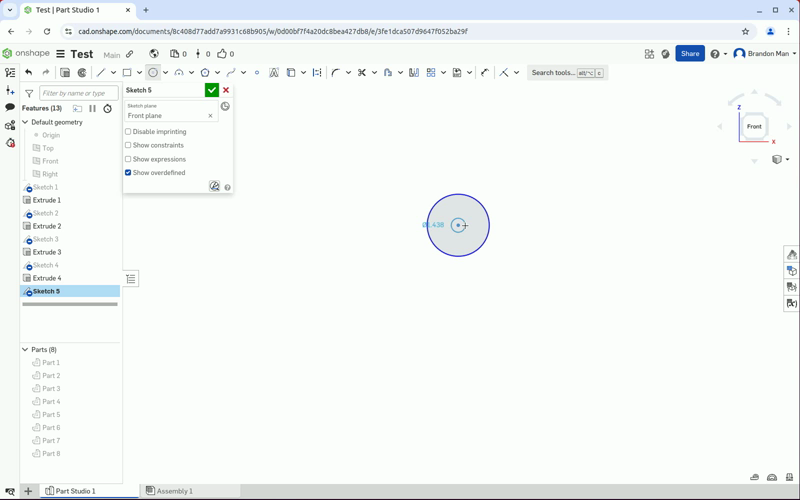
scroll(6)
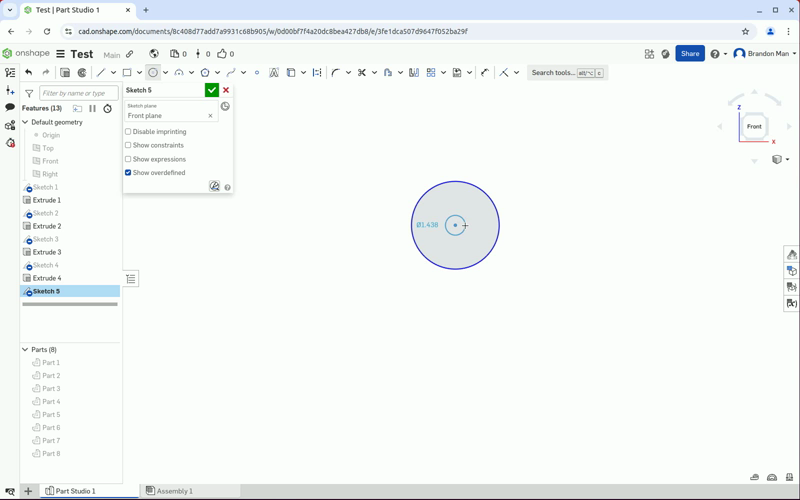
scroll(6)
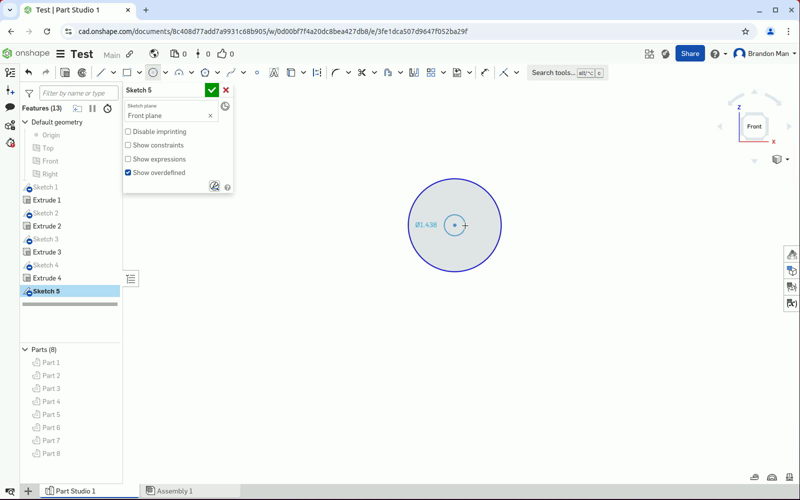
scroll(6)
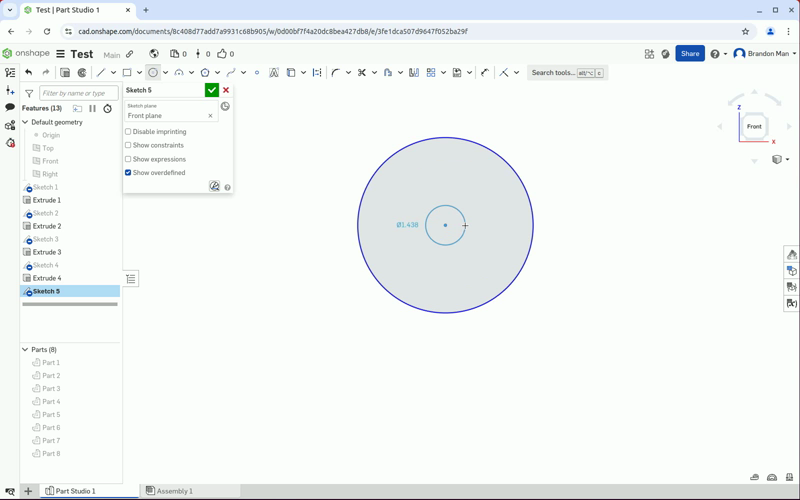
scroll(6)
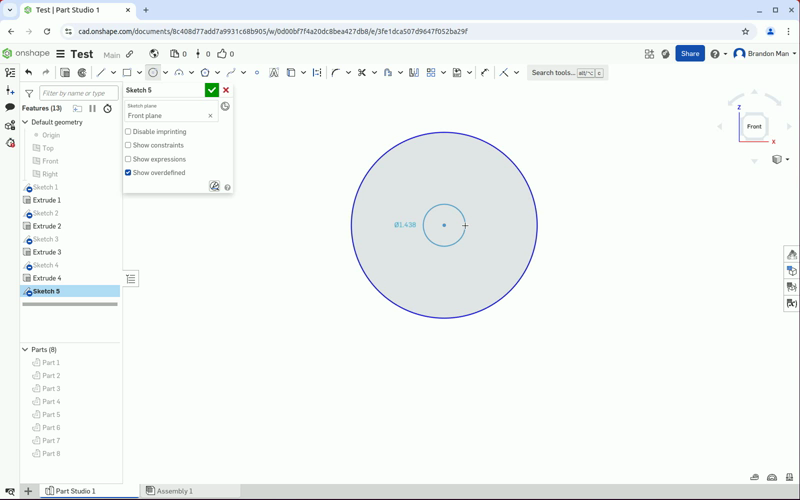
scroll(6)
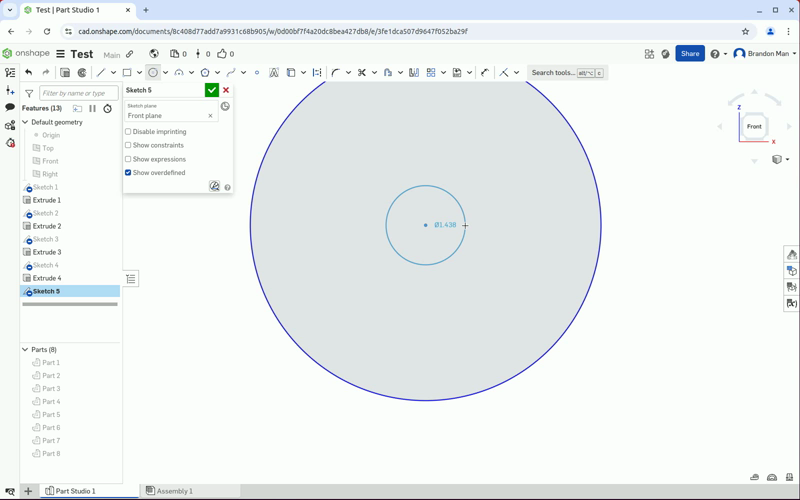
click(465, 225)
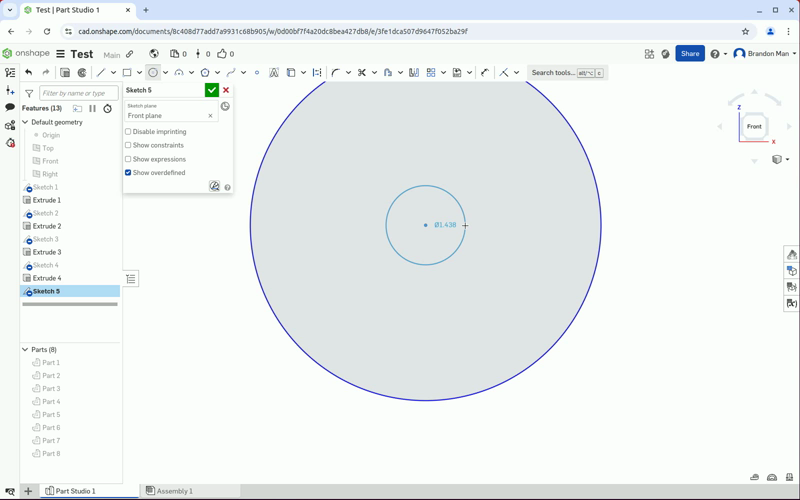
scroll(-6)
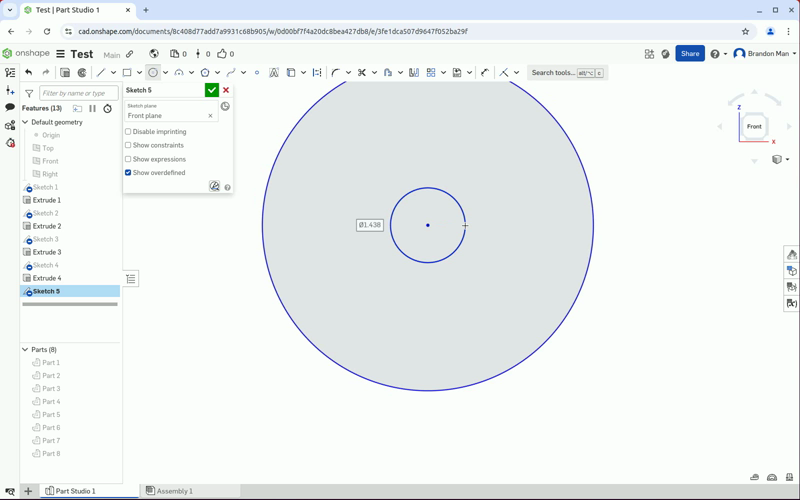
scroll(-6)
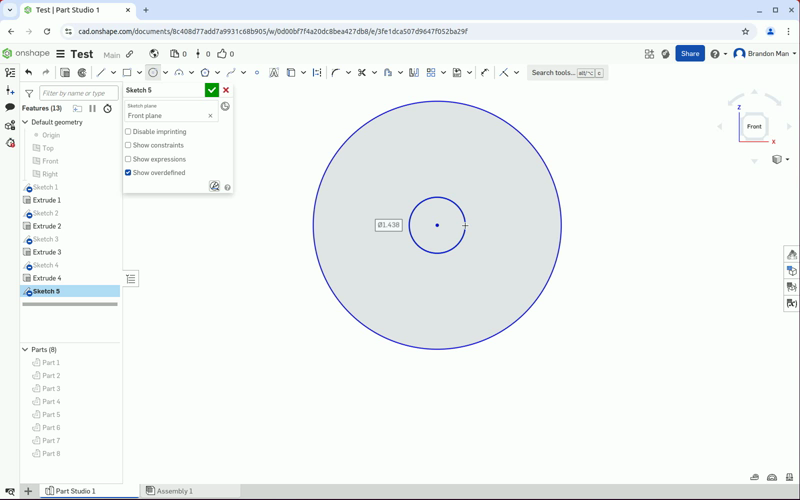
scroll(-6)
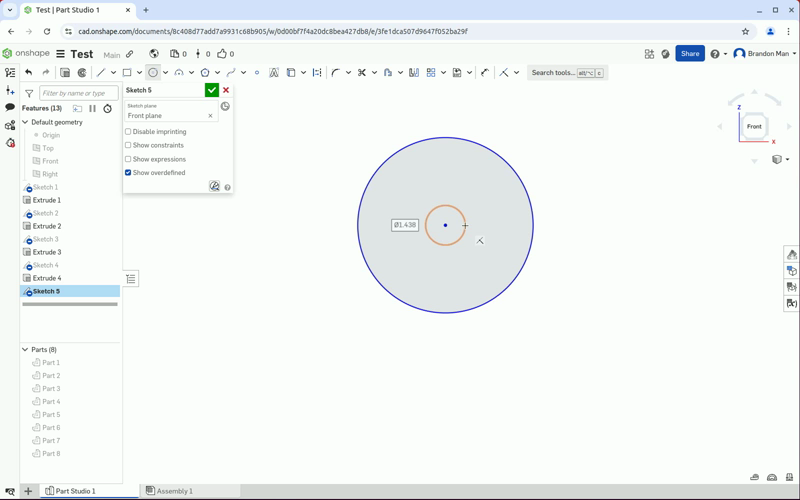
scroll(-6)
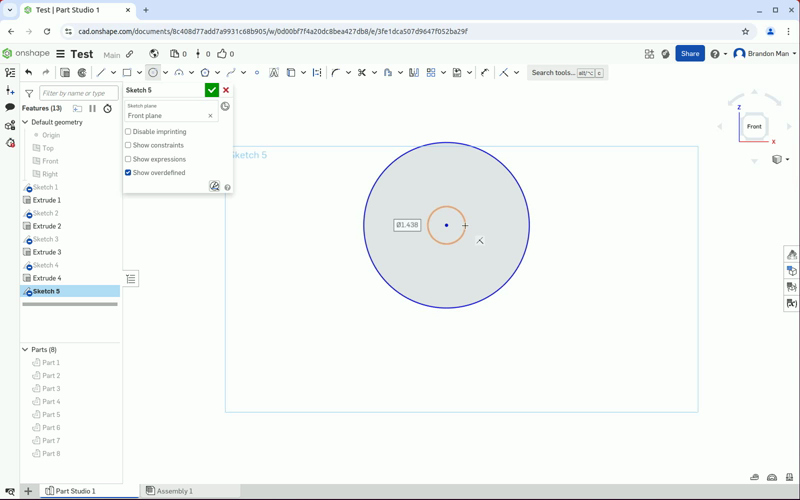
scroll(-6)
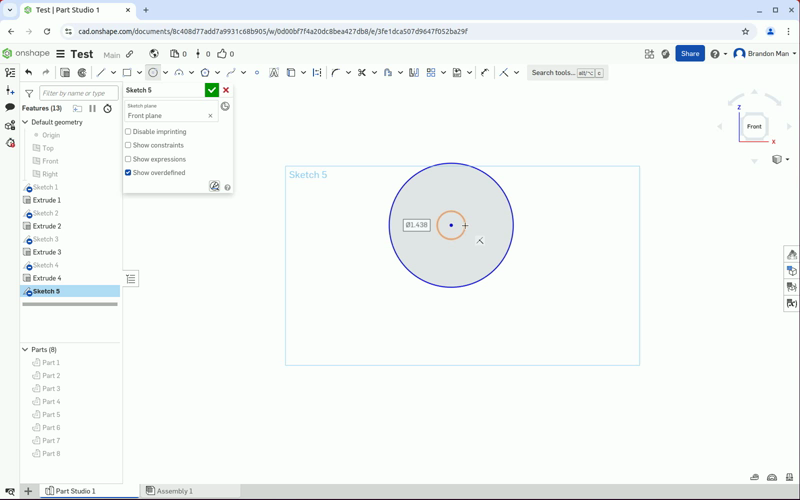
scroll(-6)
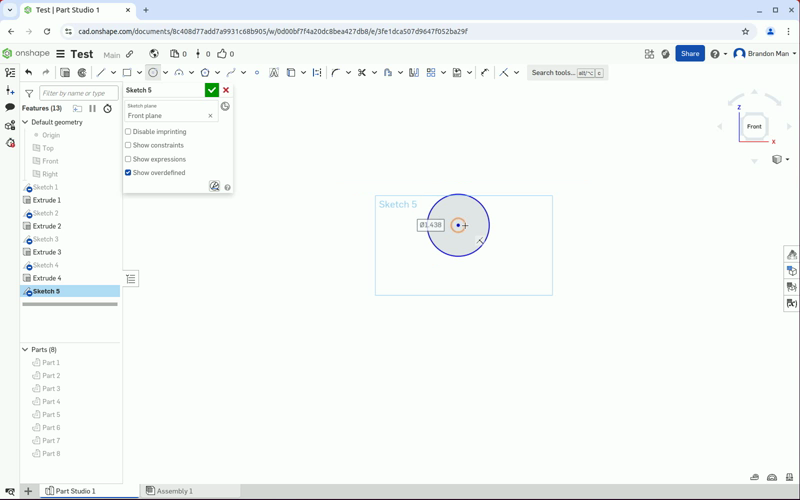
scroll(-6)
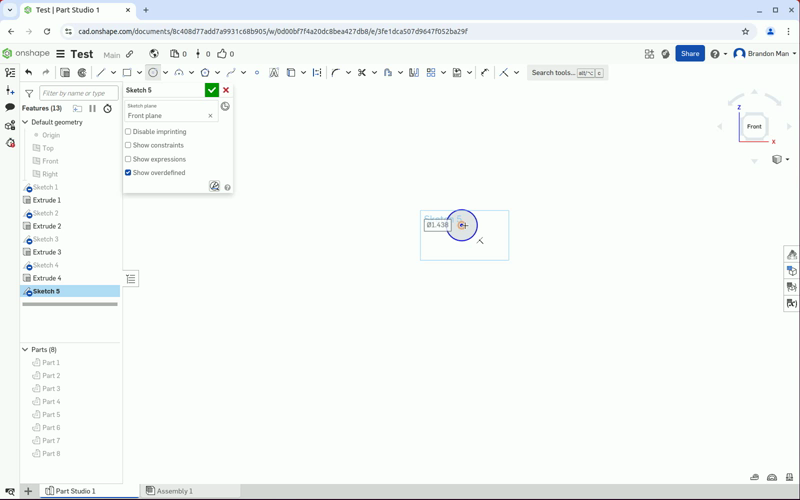
key(esc)
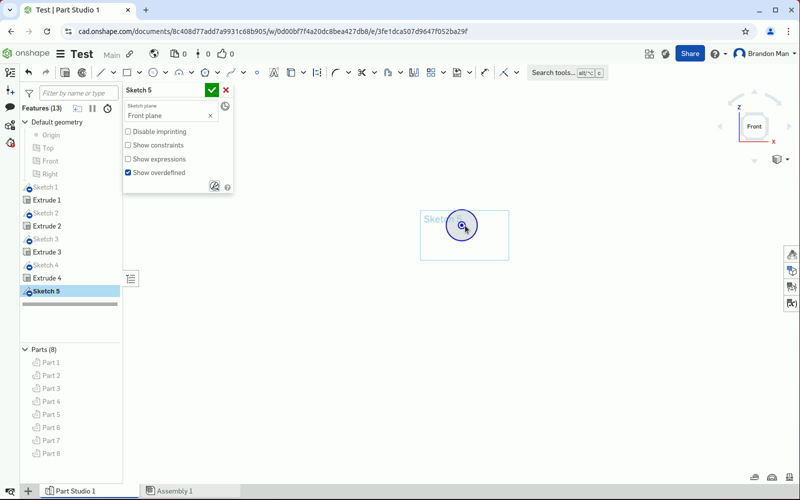
mouse_move(468, 220)
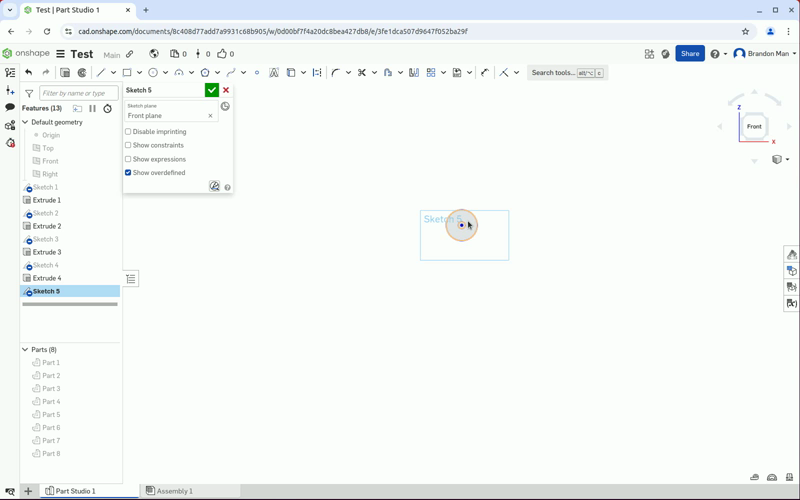
scroll(6)
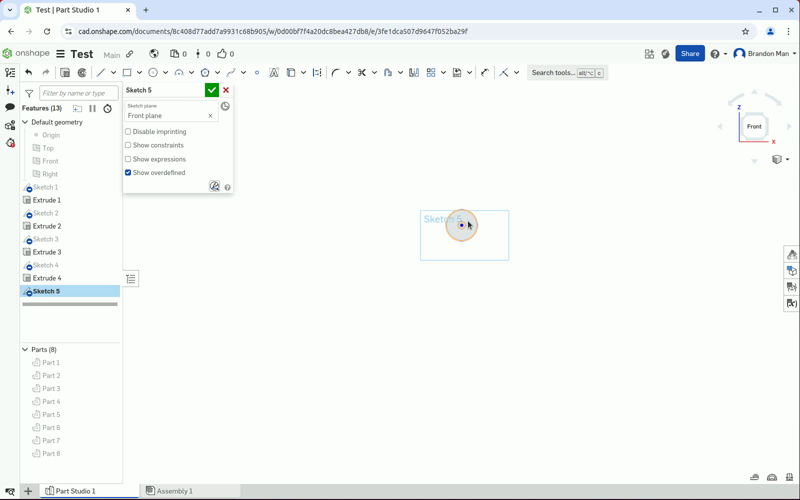
scroll(6)
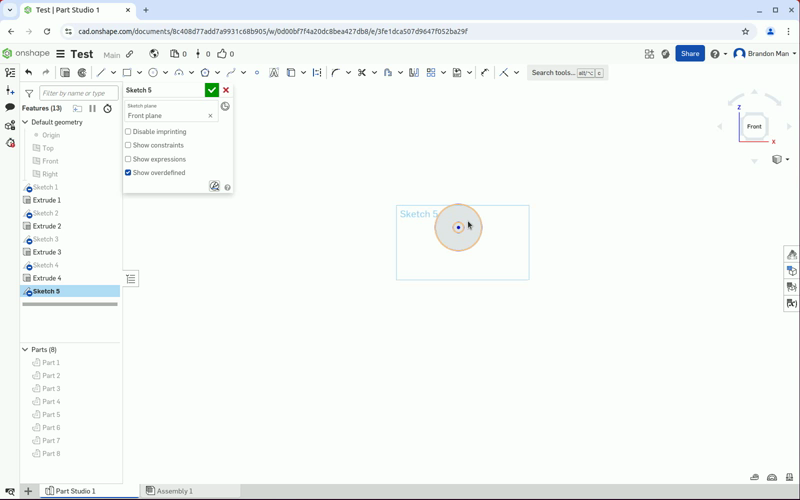
scroll(6)
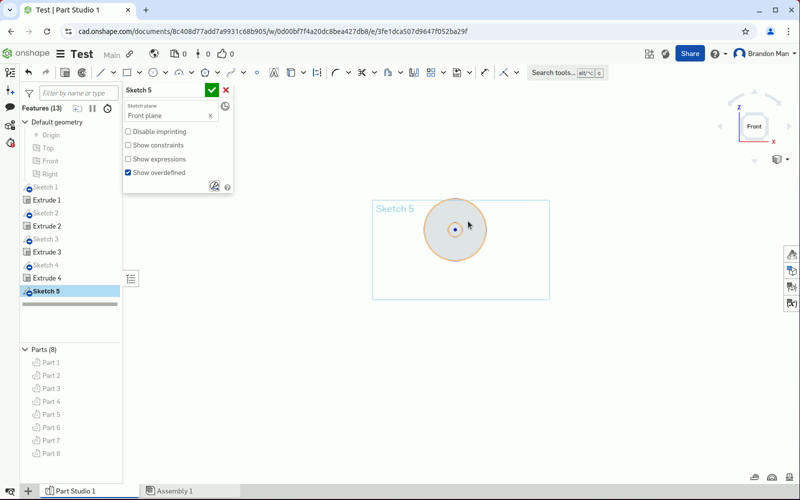
scroll(6)
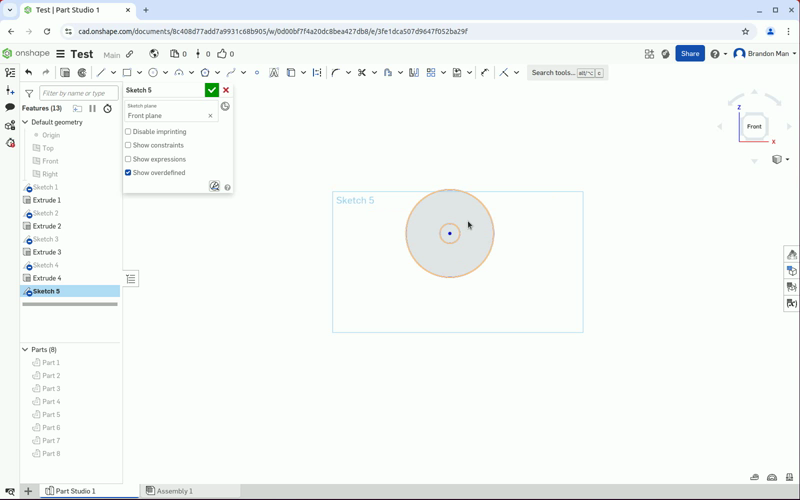
scroll(6)
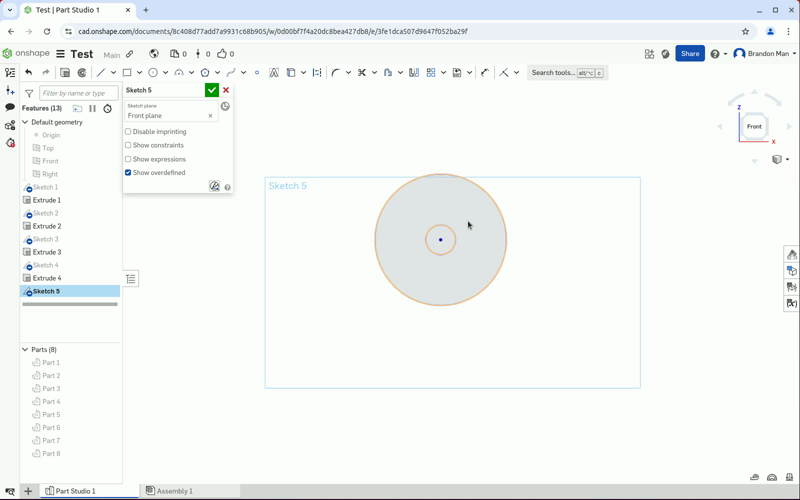
scroll(6)
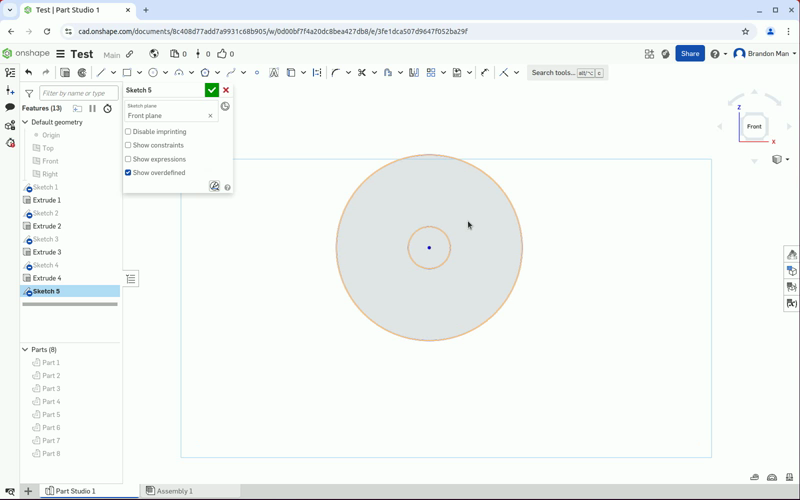
scroll(6)
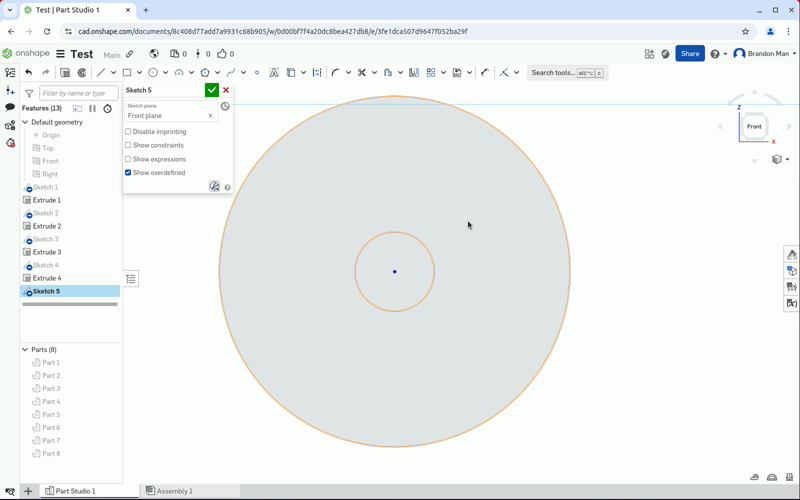
click(468, 220)
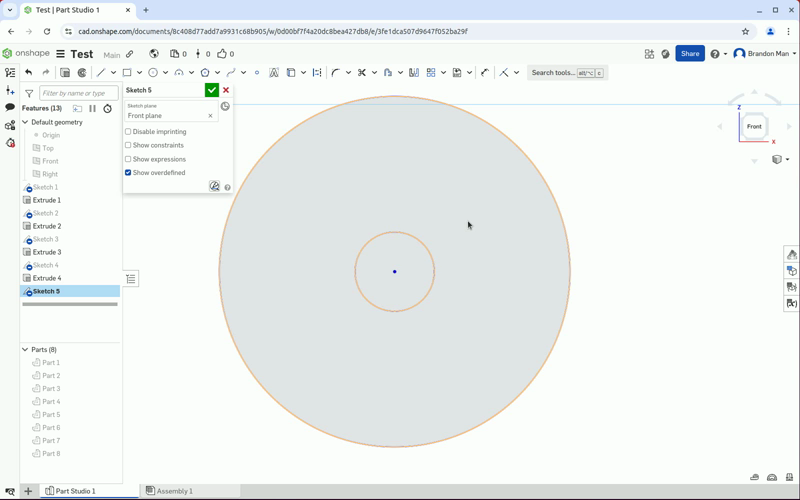
scroll(-6)
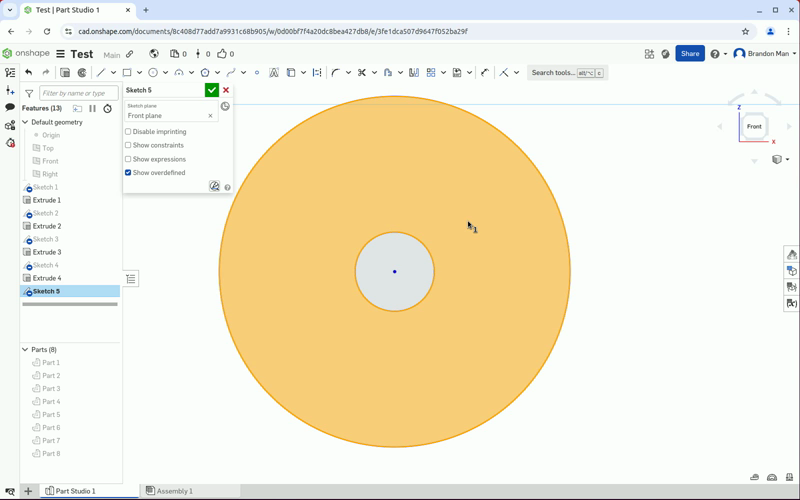
scroll(-6)
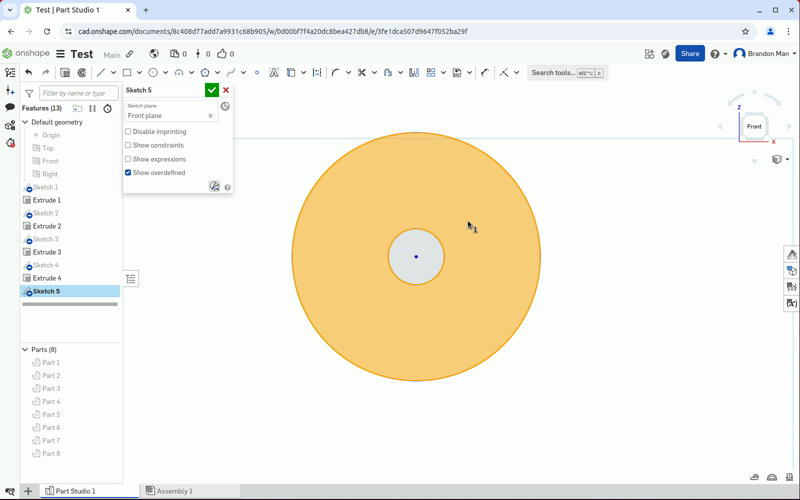
scroll(-6)
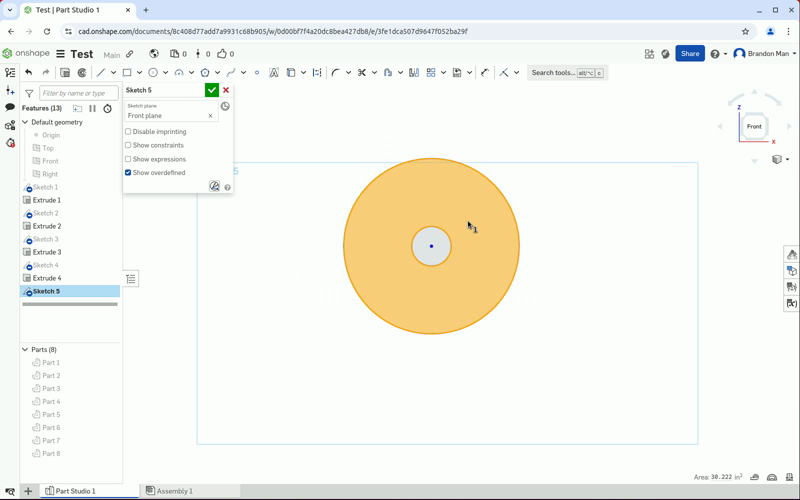
scroll(-6)
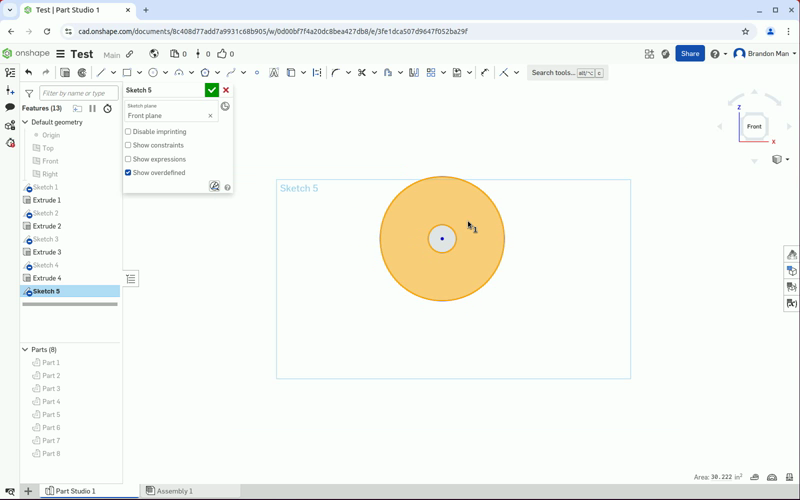
scroll(-6)
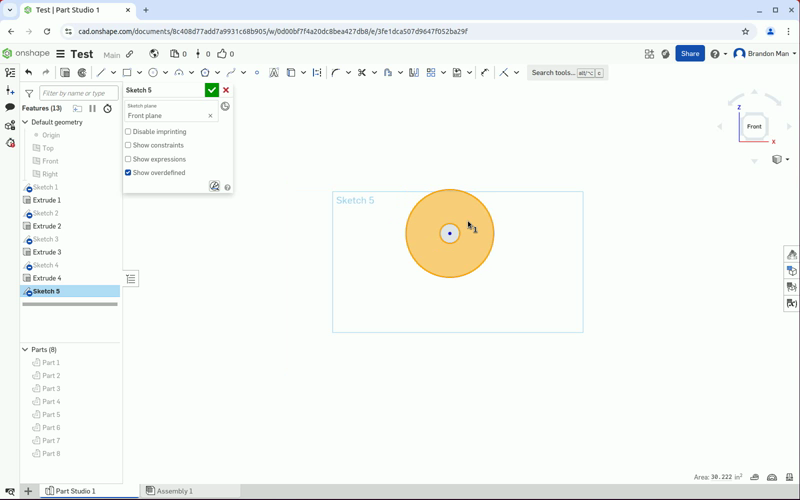
scroll(-6)
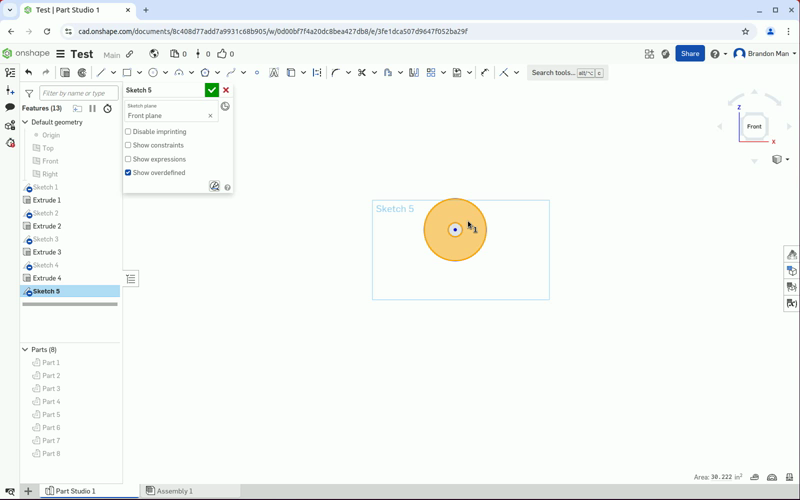
scroll(-6)
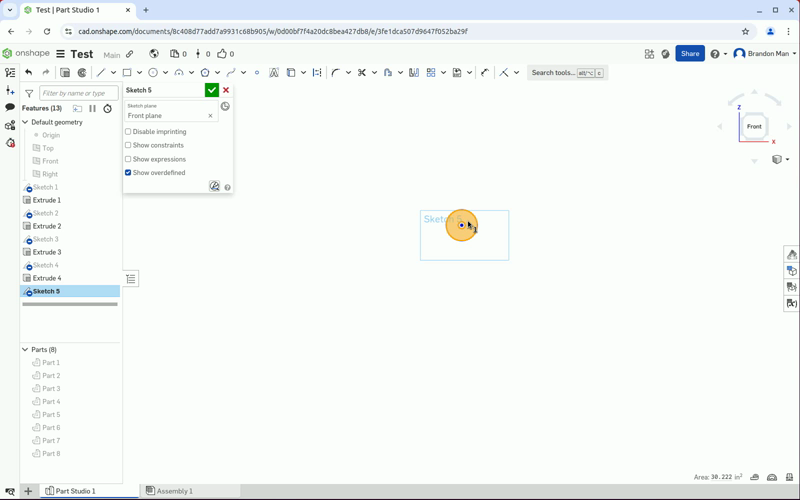
mouse_move(73, 352)
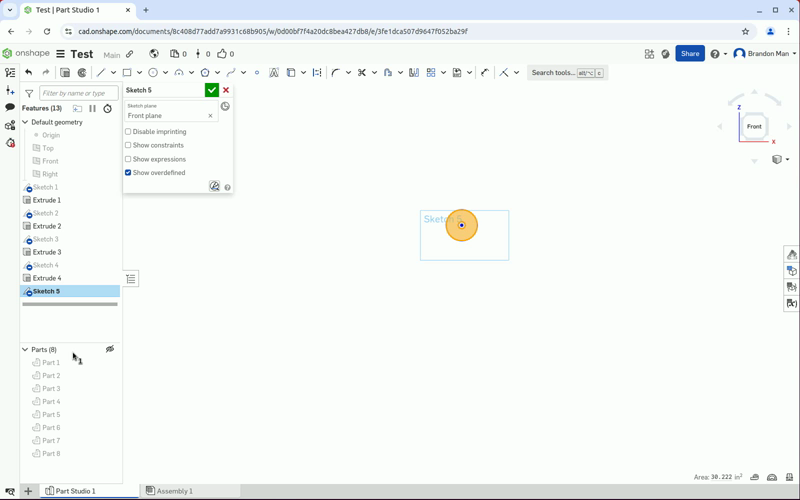
key(shift+y)
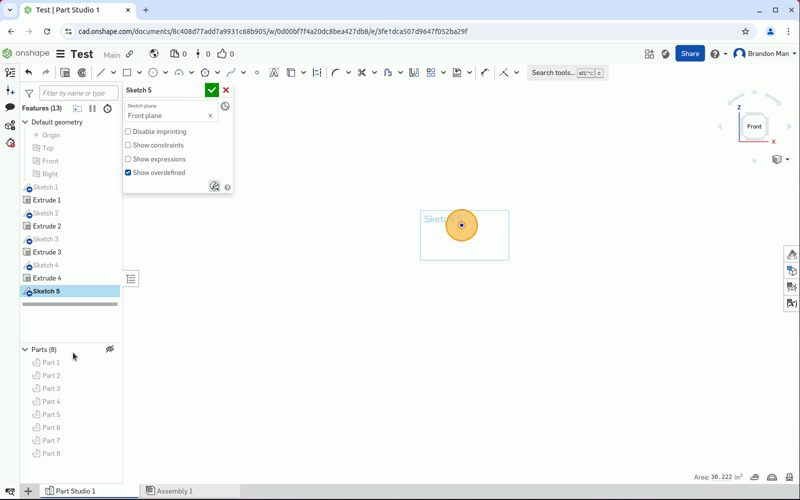
key(shift+e)
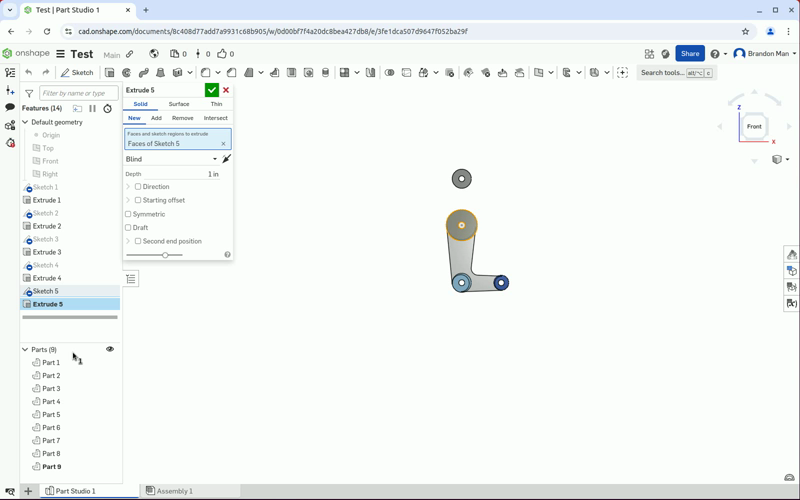
mouse_move(143, 106)
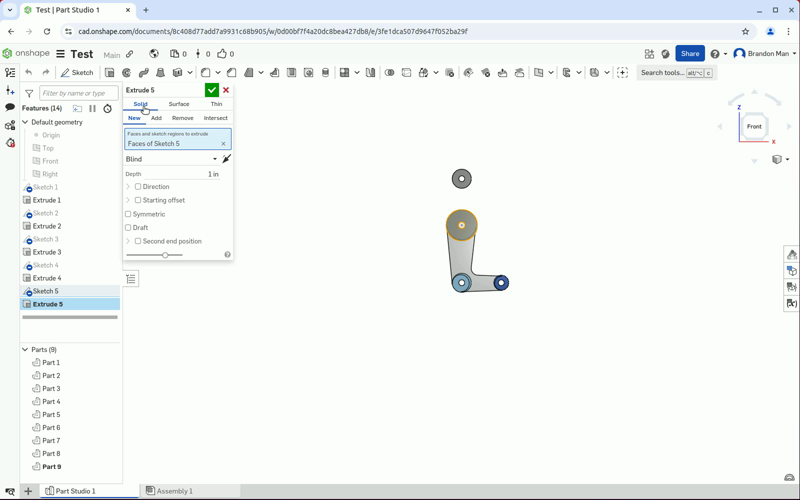
click(143, 106)
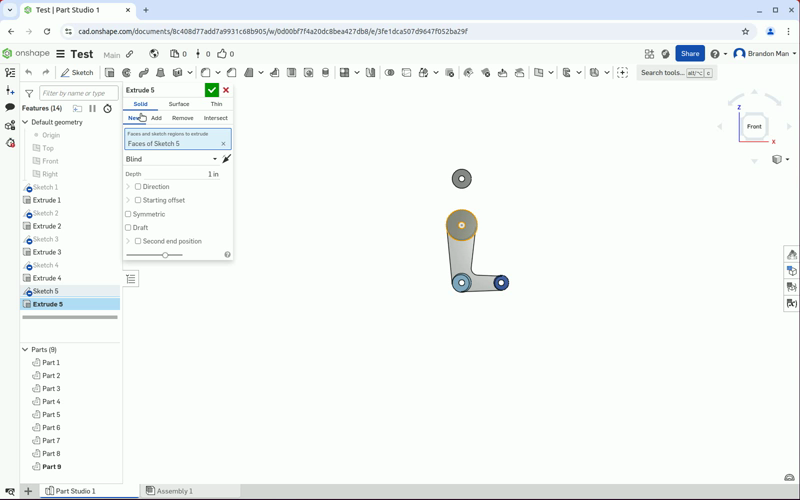
mouse_move(137, 120)
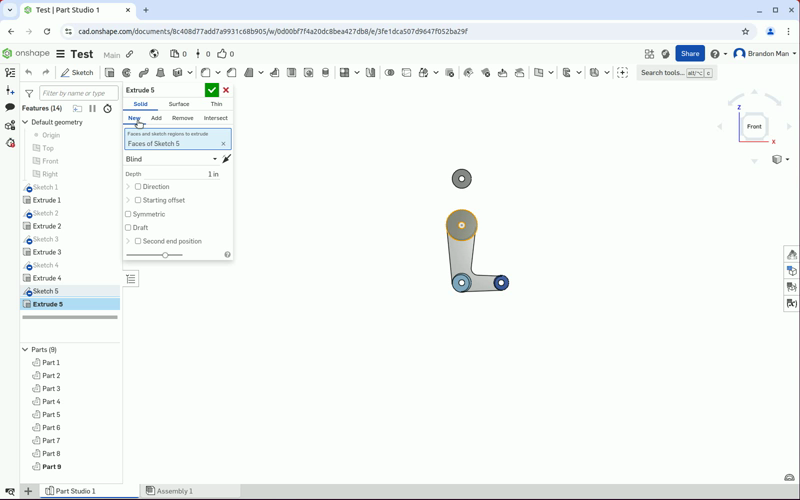
click(137, 120)
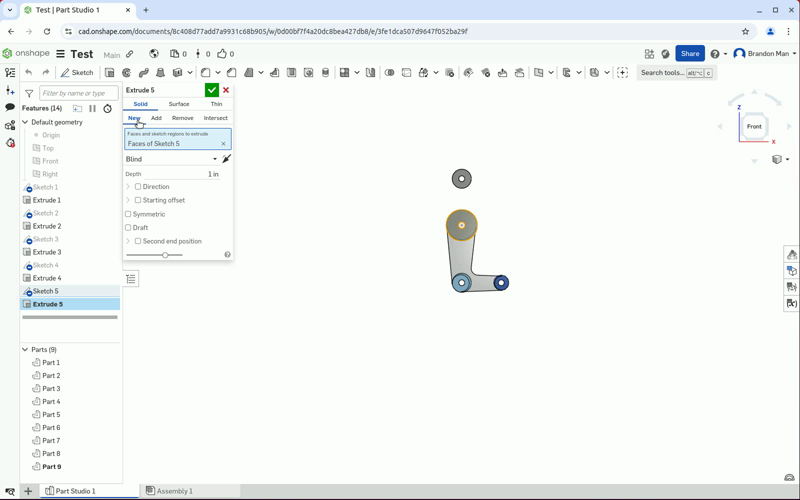
key(tab, 4)
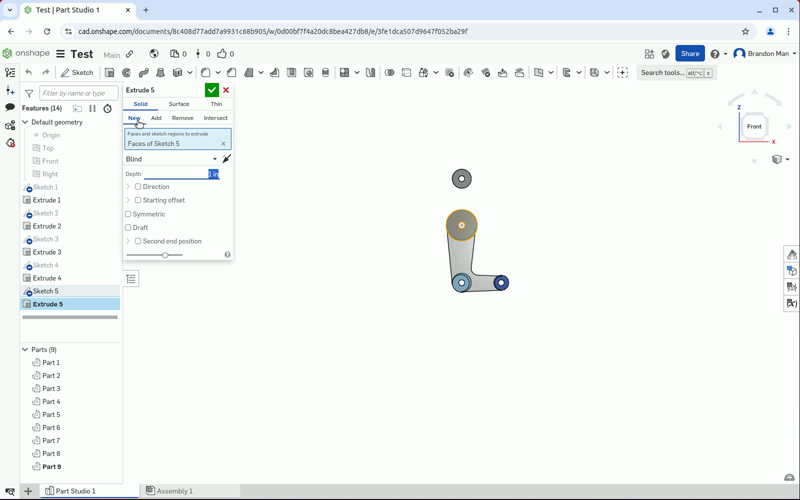
text(0.481)
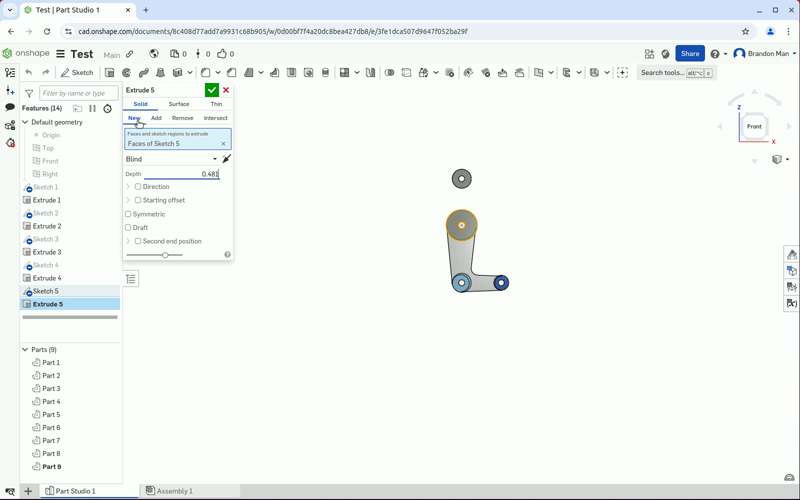
key(enter)
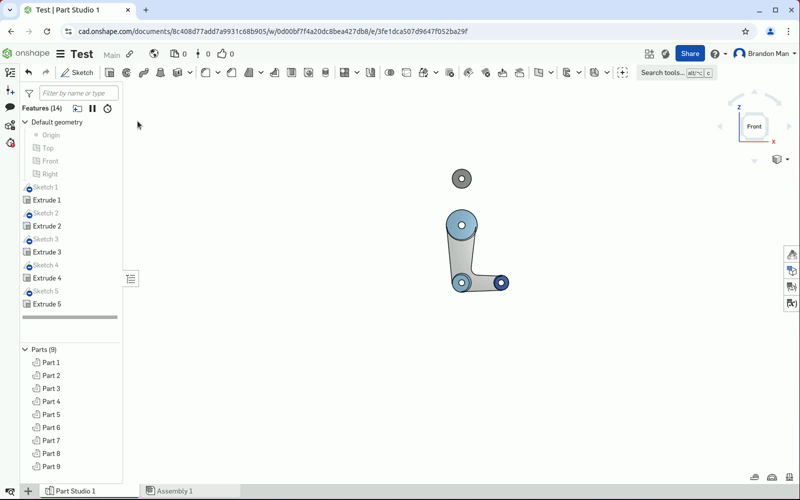
key(shift+h)
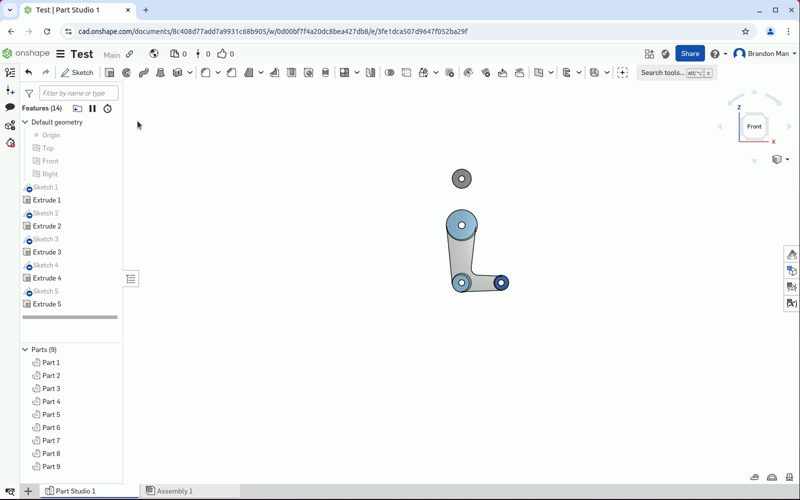
key(shift+h)
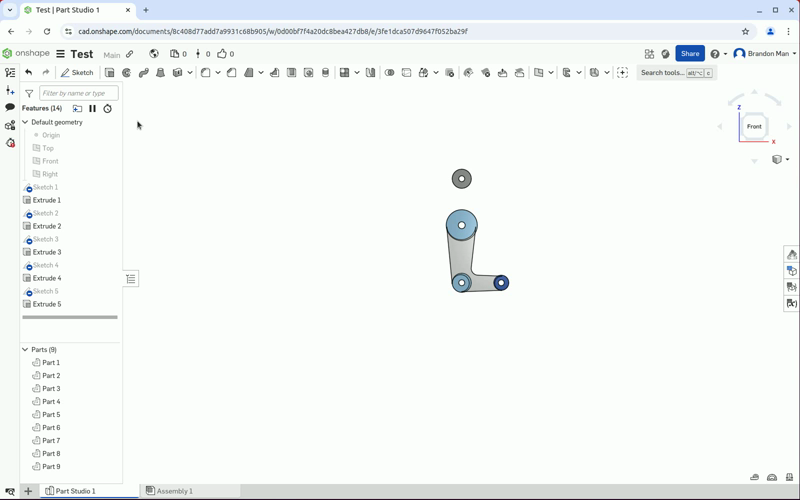
mouse_move(73, 189)
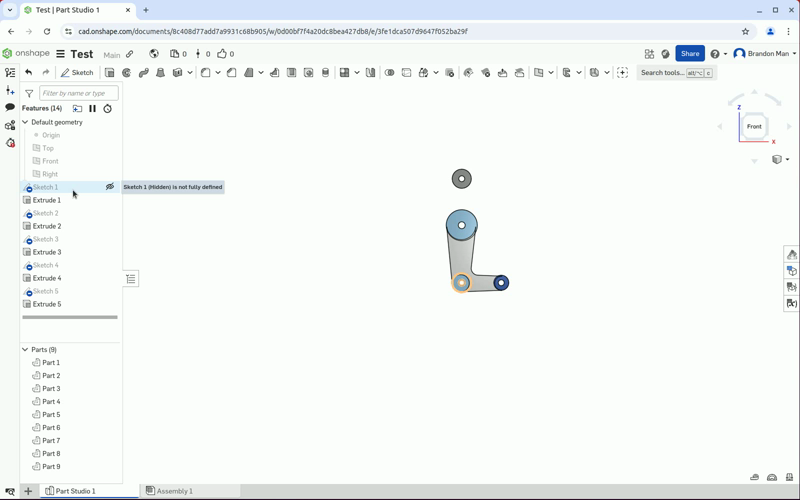
click(73, 189)
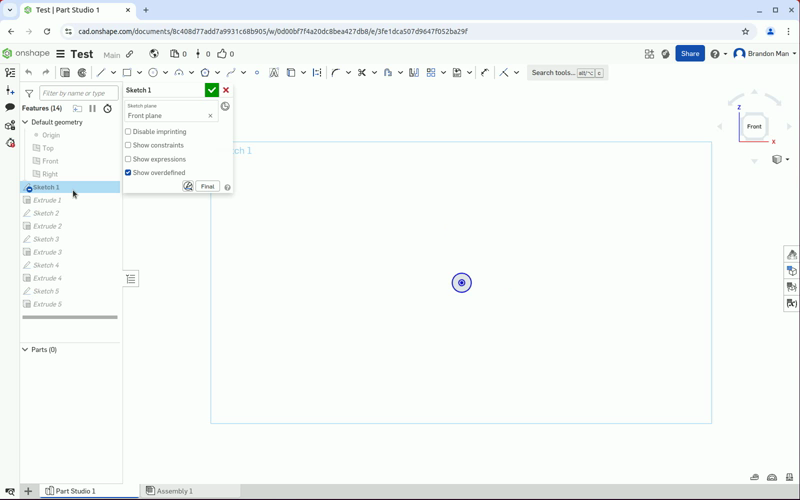
mouse_move(229, 92)
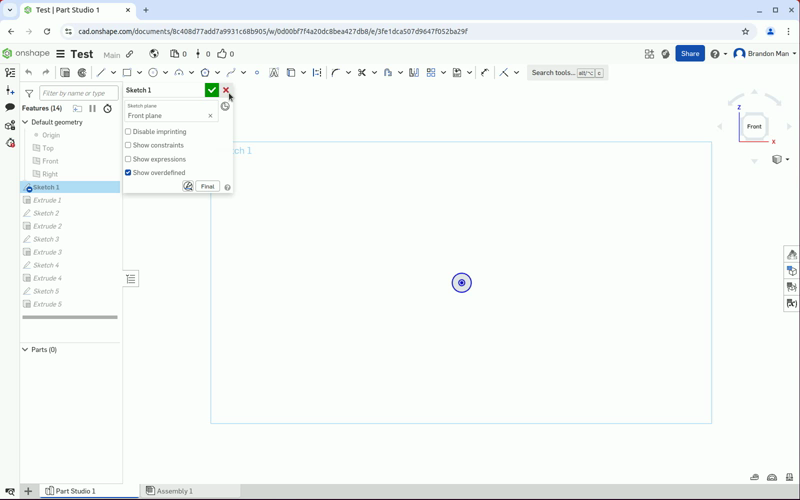
click(229, 92)
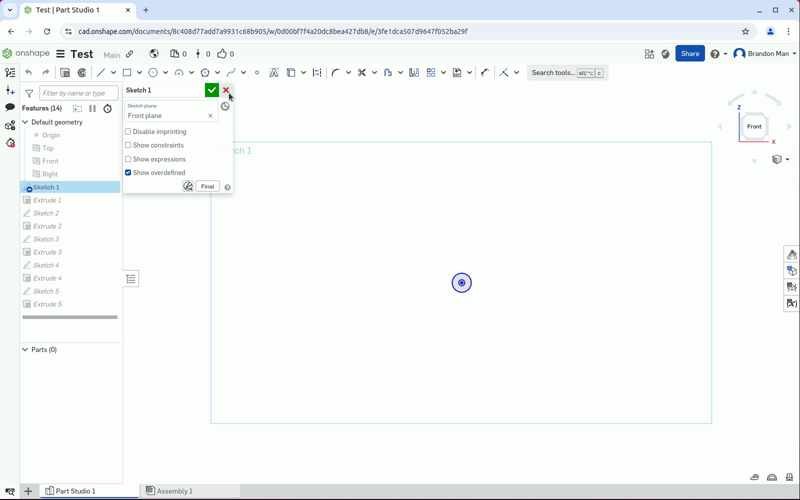
key(shift+s)
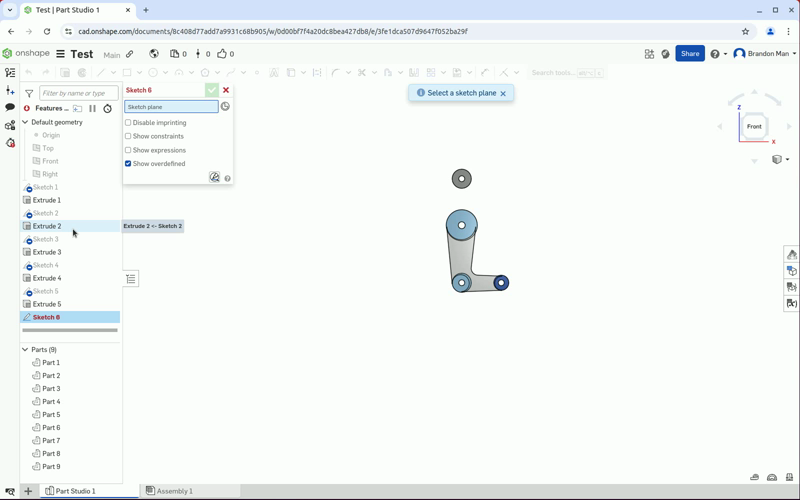
scroll(3)
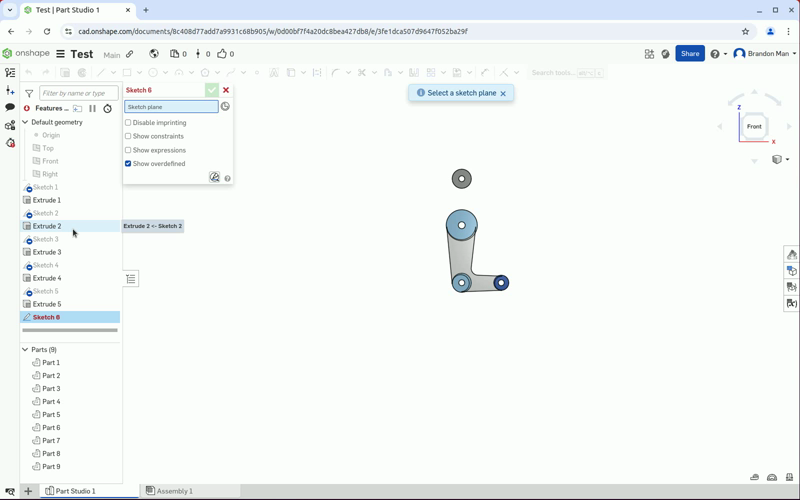
mouse_move(73, 163)
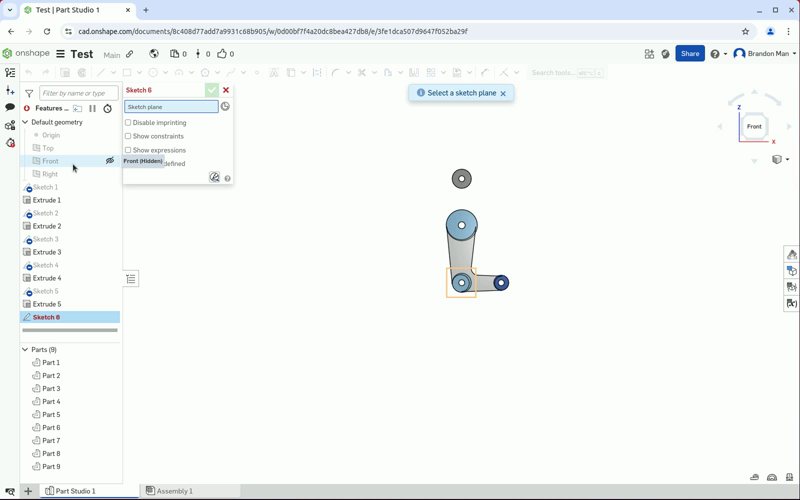
click(73, 163)
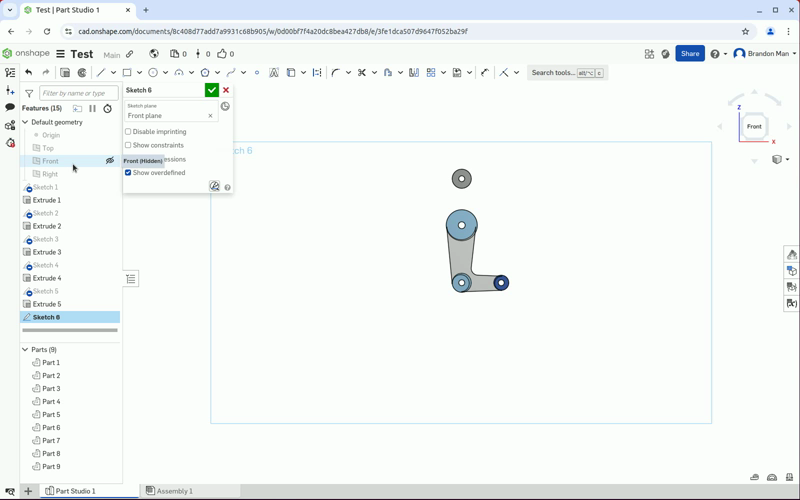
mouse_move(73, 352)
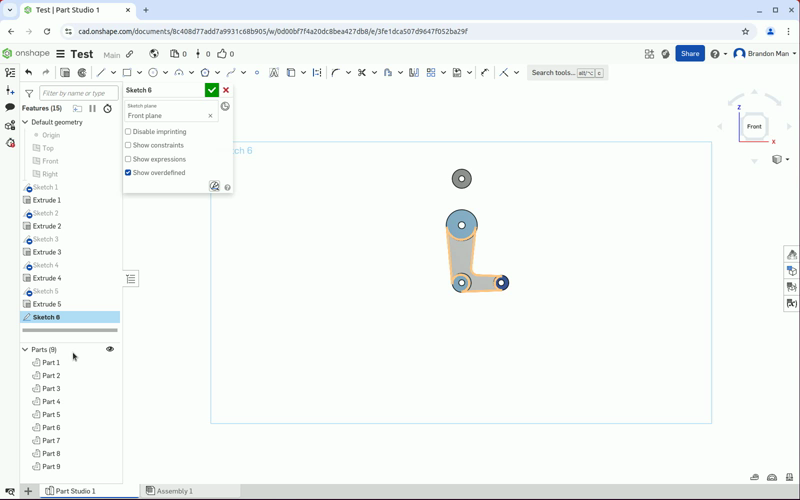
key(y)
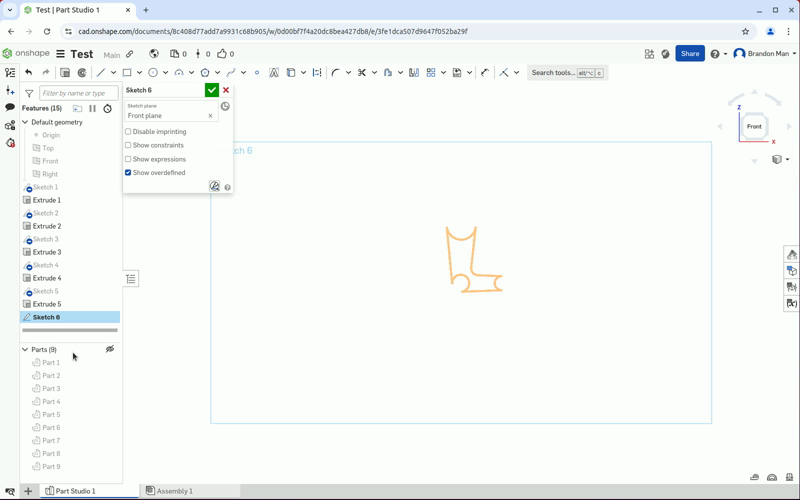
key(a)
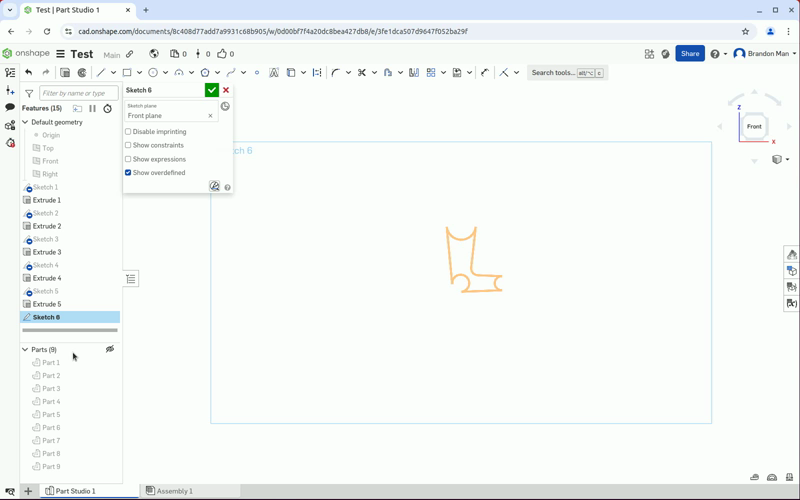
key_down(shift)
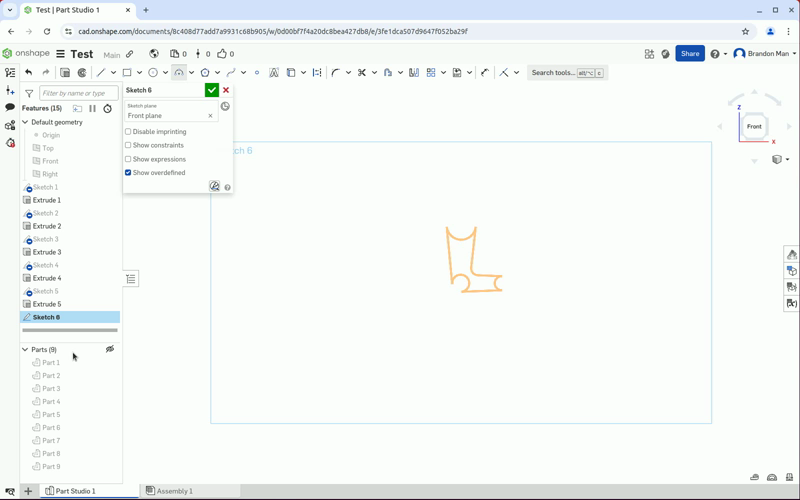
mouse_move(446, 223)
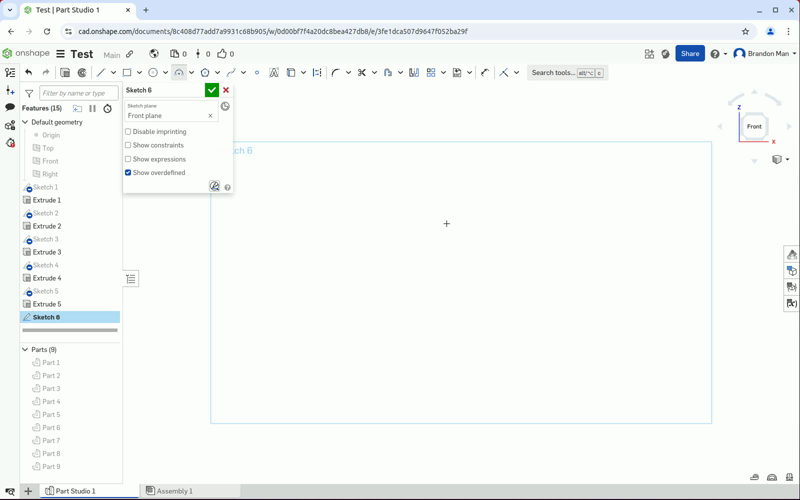
click(446, 223)
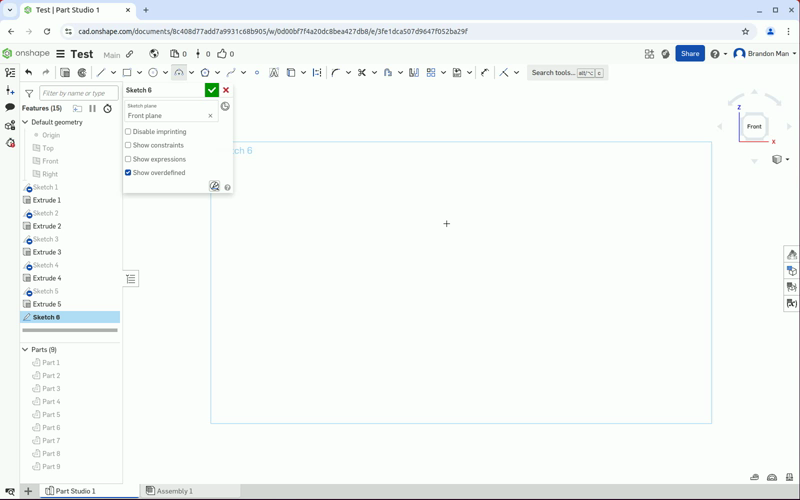
key_up(shift)
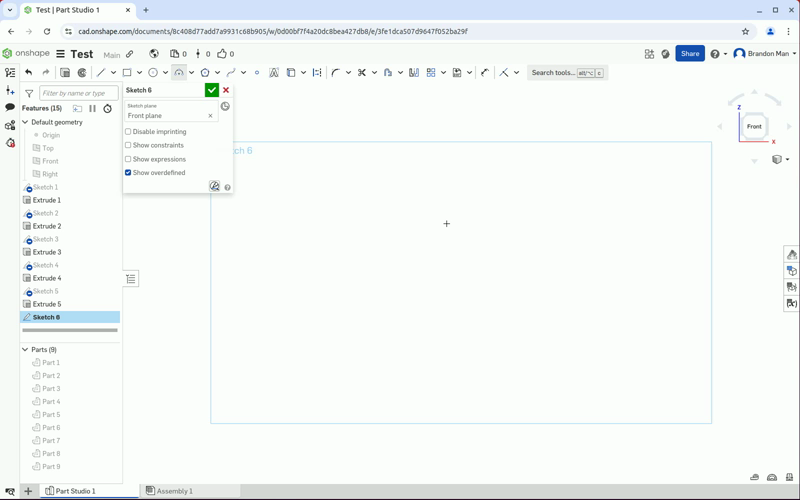
key_down(shift)
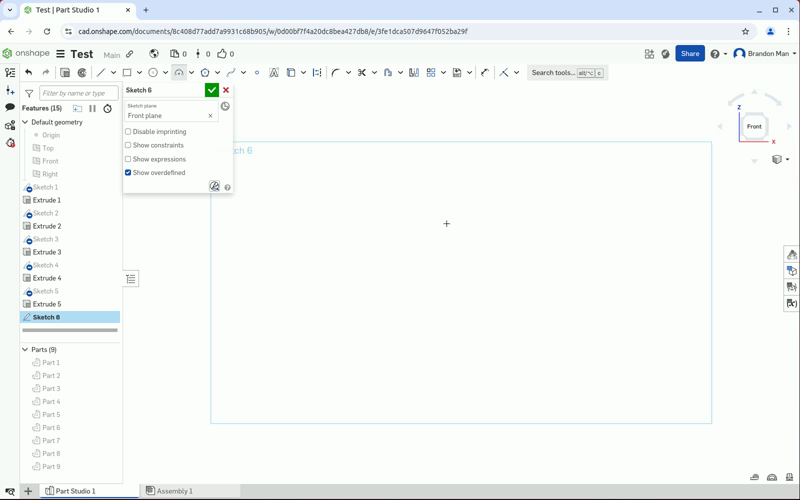
mouse_move(476, 223)
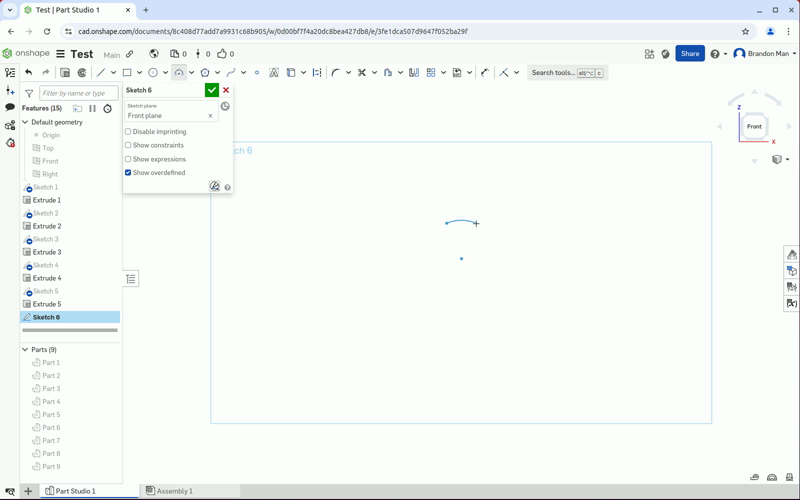
click(476, 223)
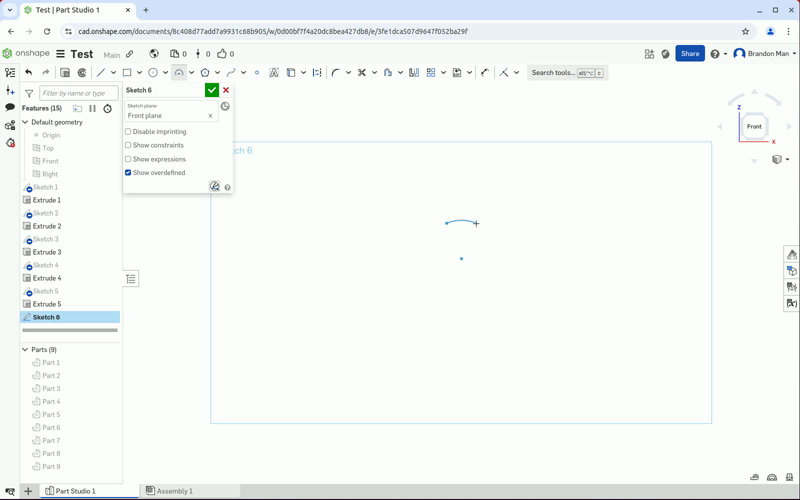
mouse_move(461, 210)
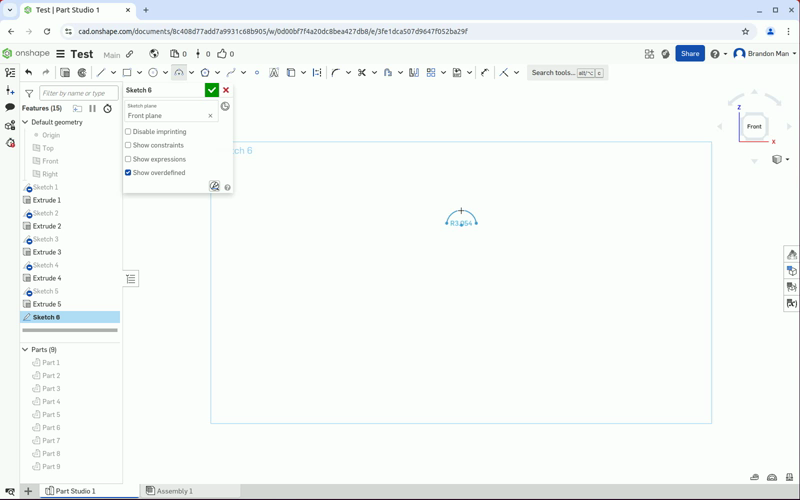
click(461, 210)
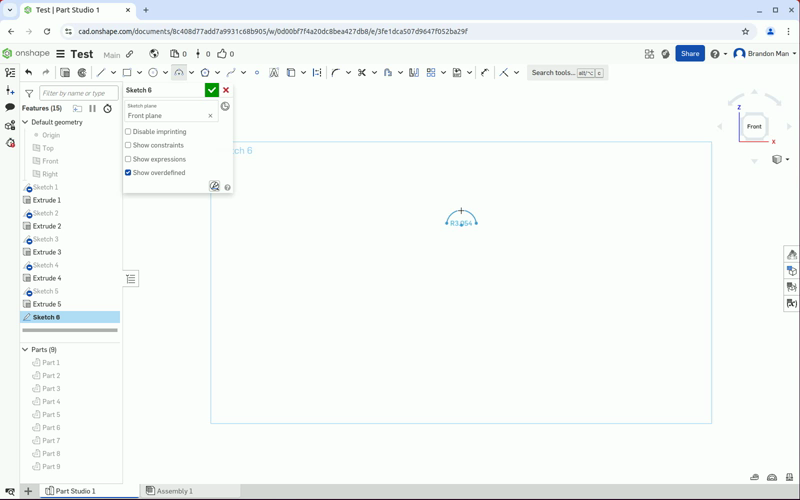
key_up(shift)
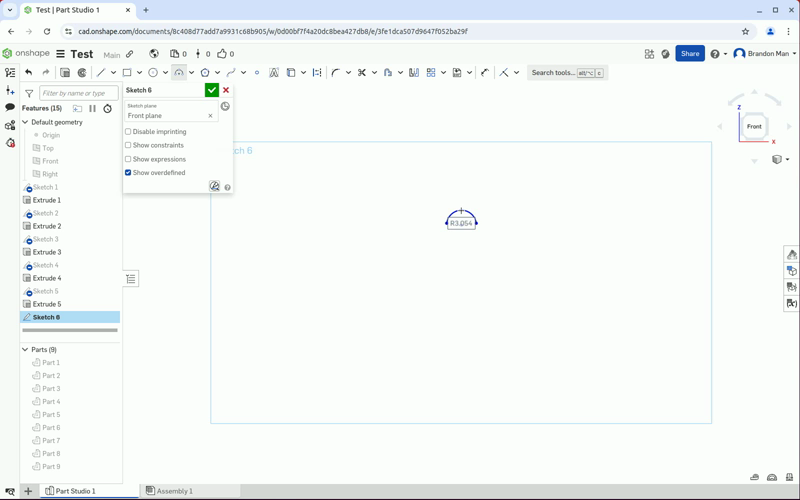
key(esc)
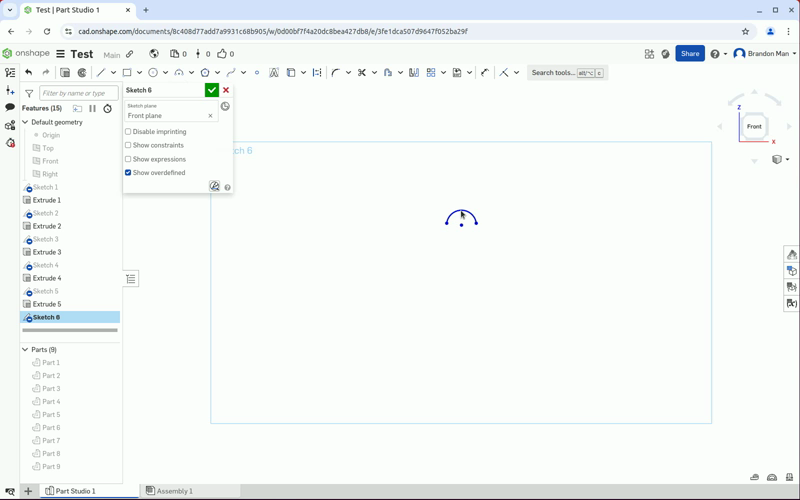
key(l)
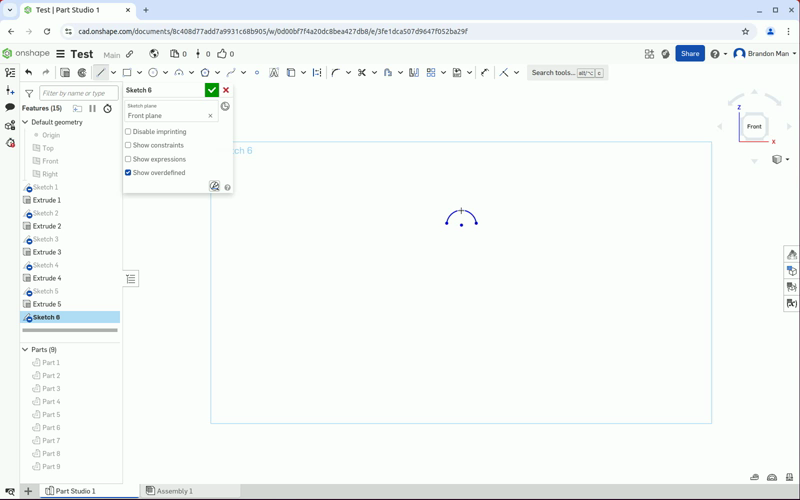
mouse_move(476, 223)
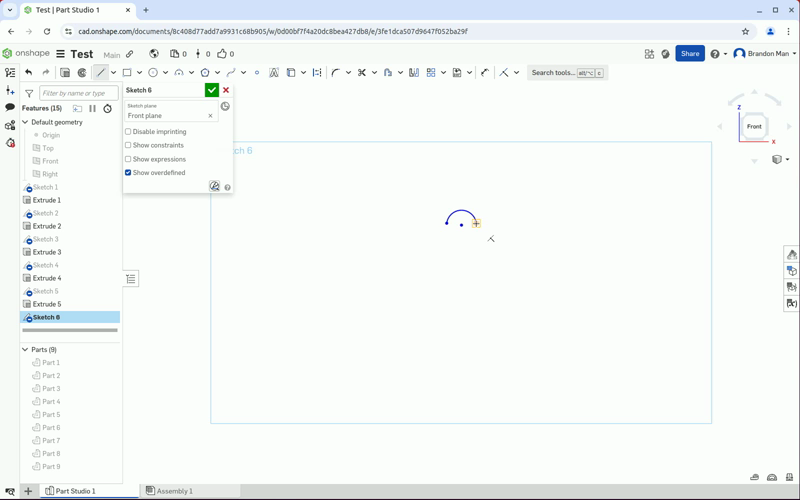
click(476, 223)
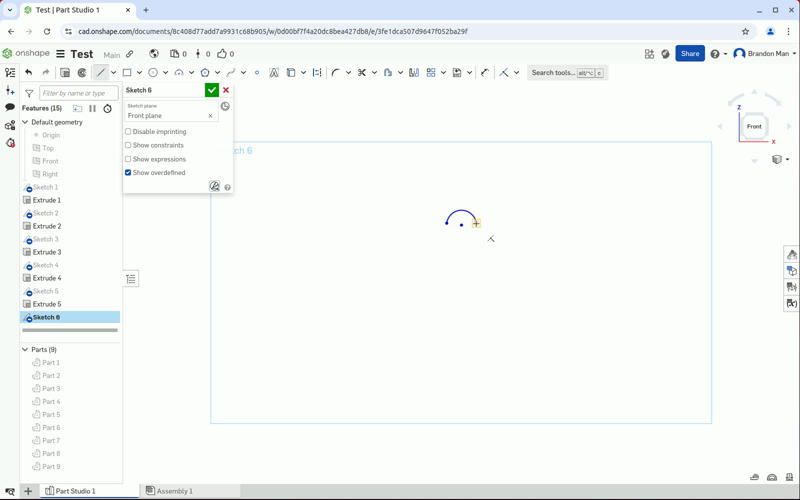
key_down(shift)
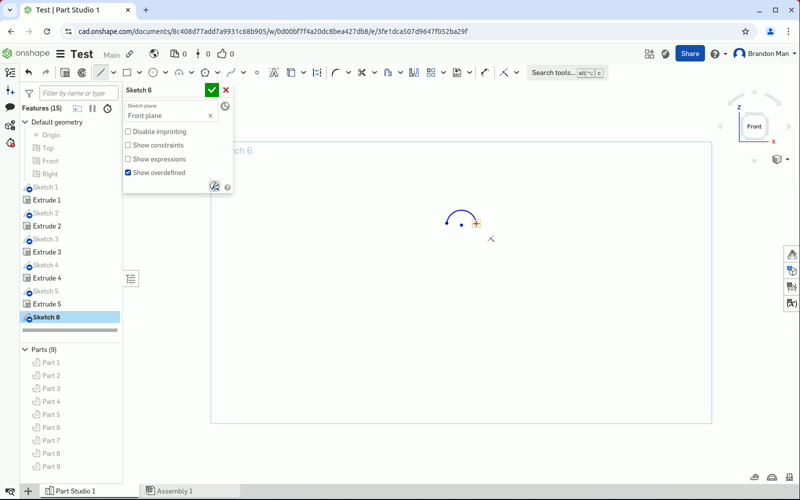
mouse_move(506, 223)
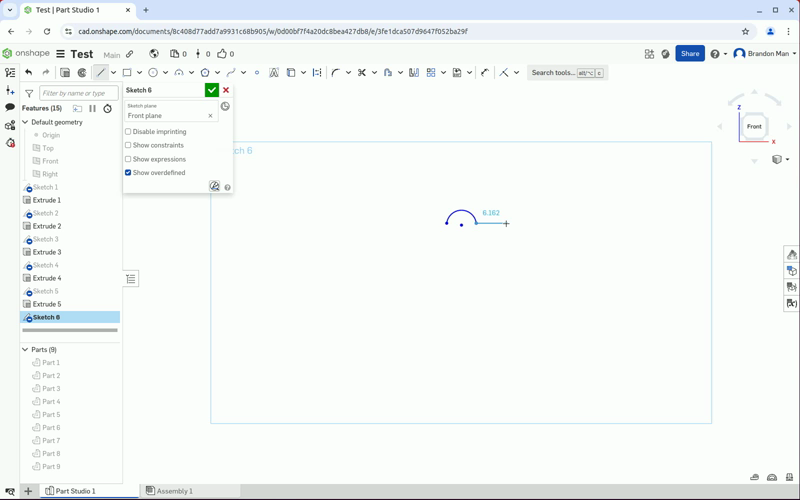
mouse_move(470, 176)
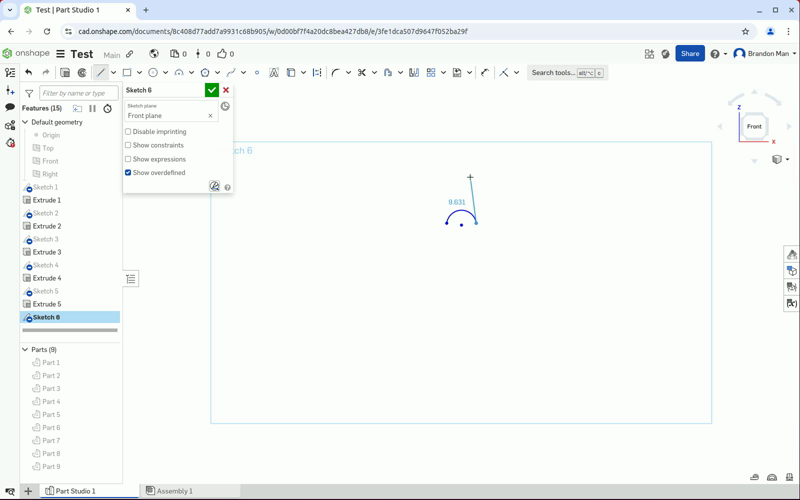
click(470, 176)
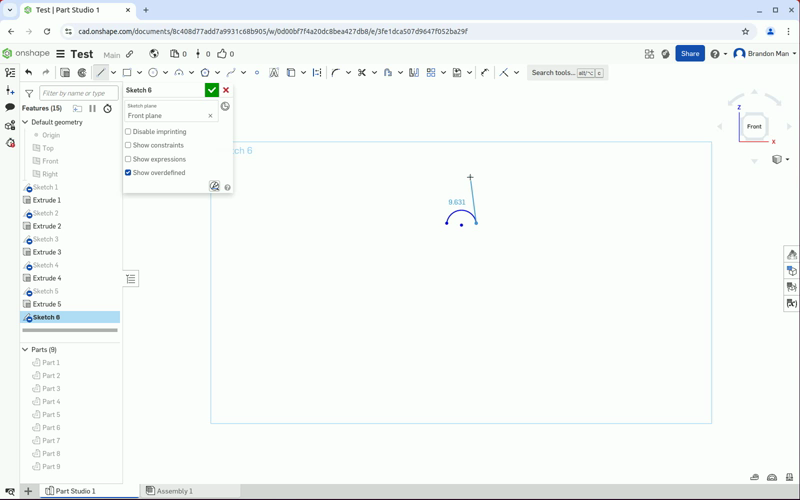
key_up(shift)
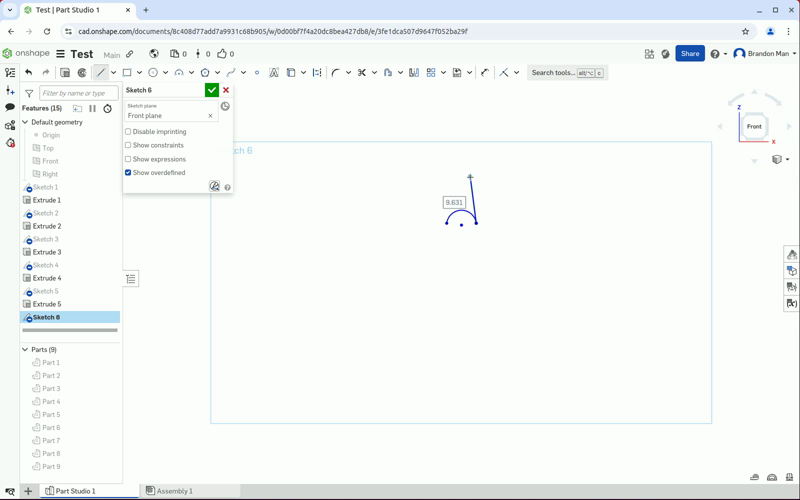
key(esc)
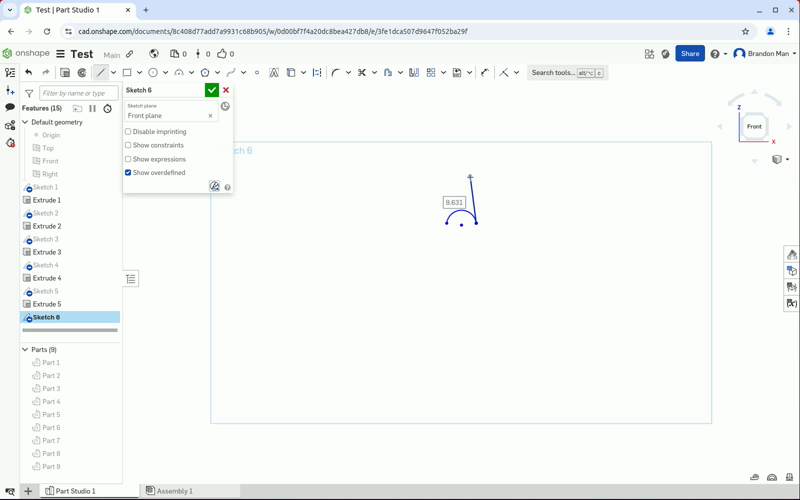
key(a)
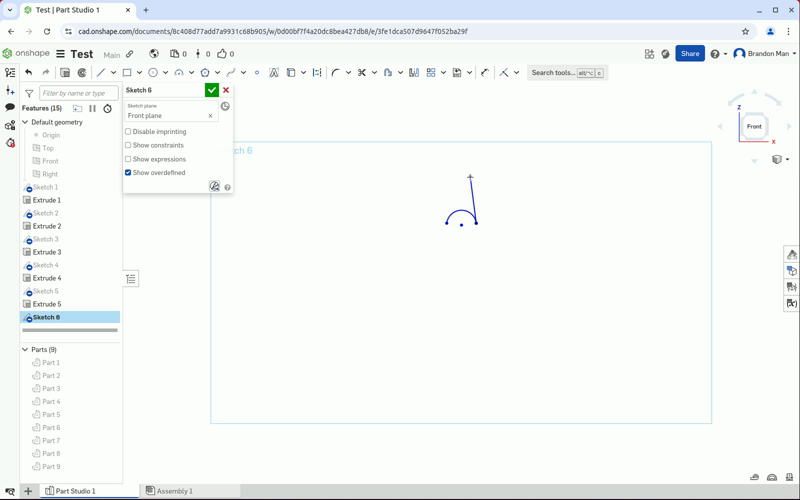
mouse_move(470, 176)
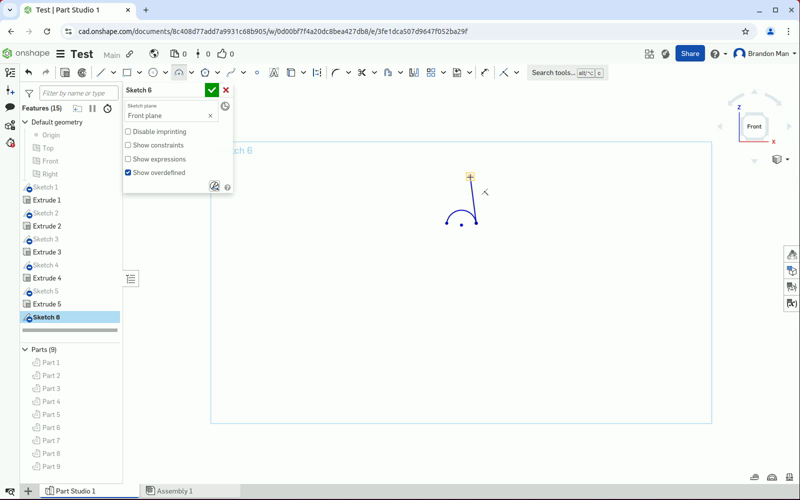
click(470, 176)
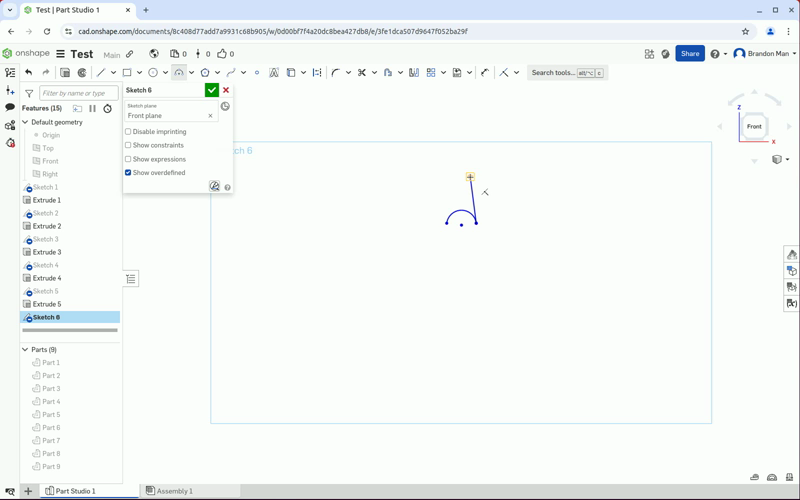
key_down(shift)
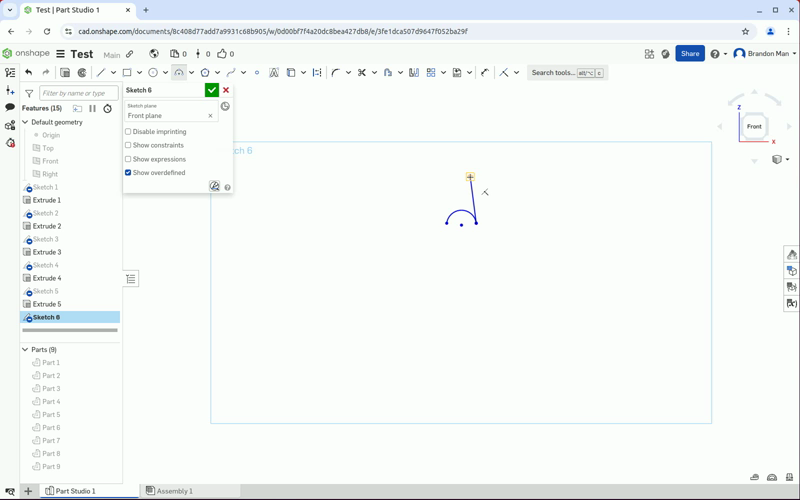
mouse_move(452, 176)
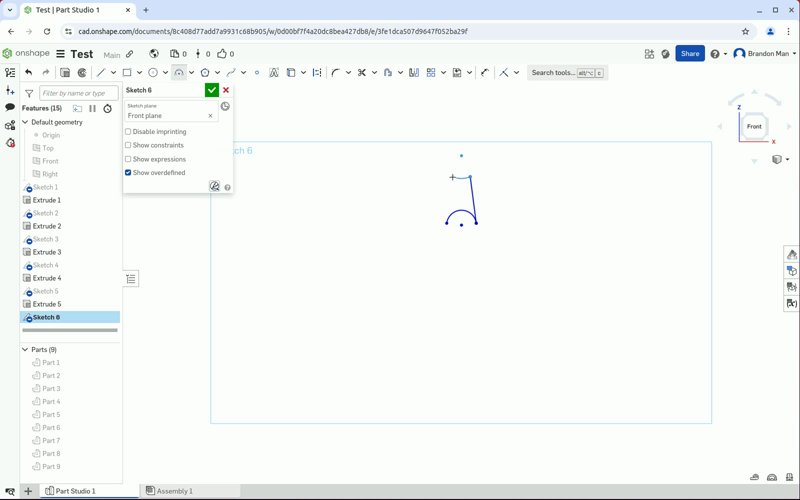
click(452, 176)
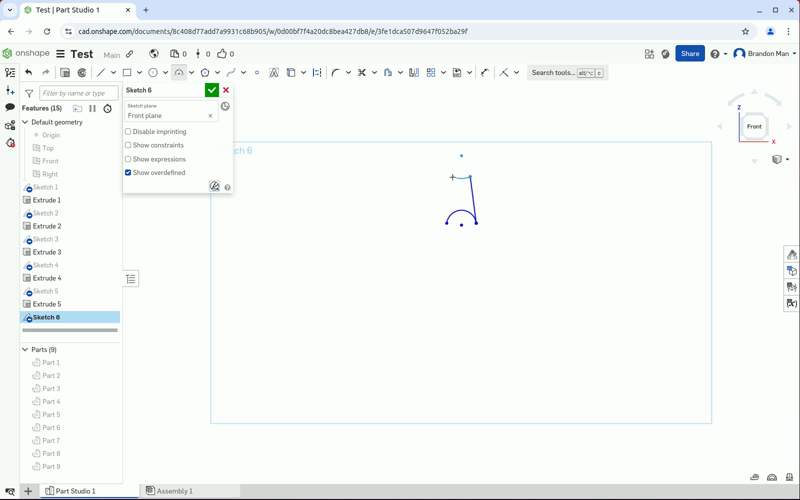
mouse_move(461, 186)
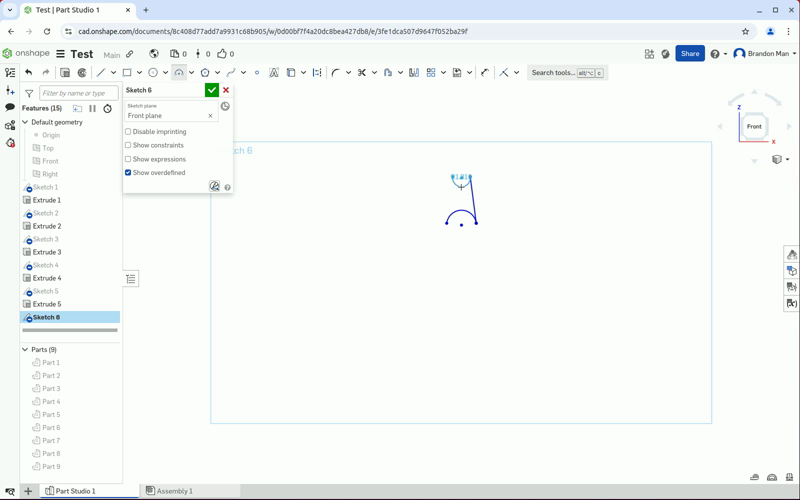
click(461, 186)
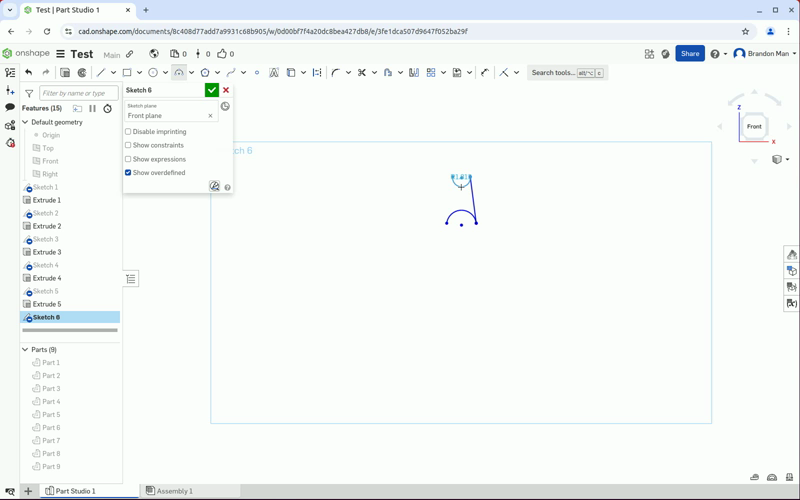
key_up(shift)
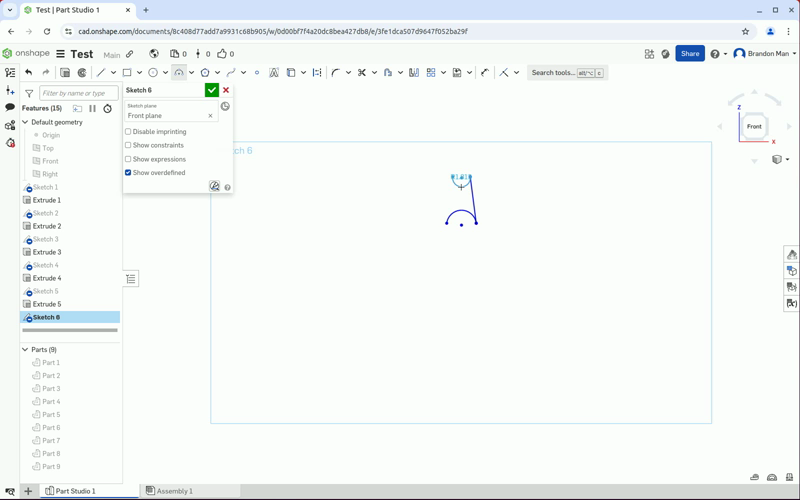
key(esc)
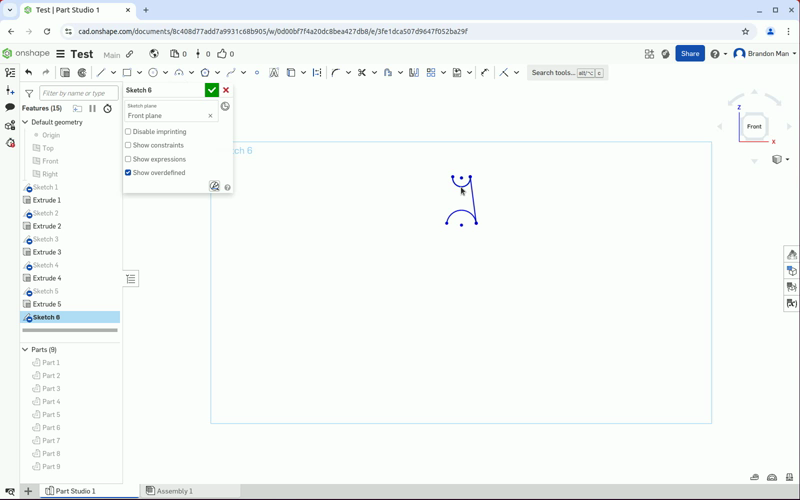
key(l)
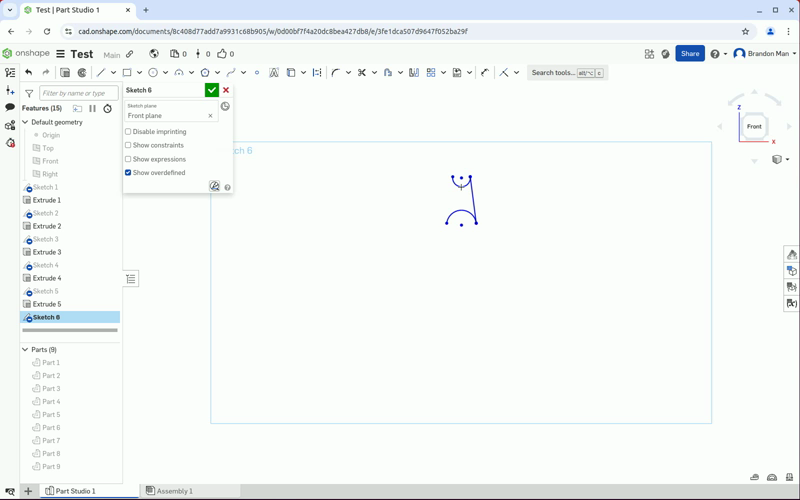
mouse_move(452, 176)
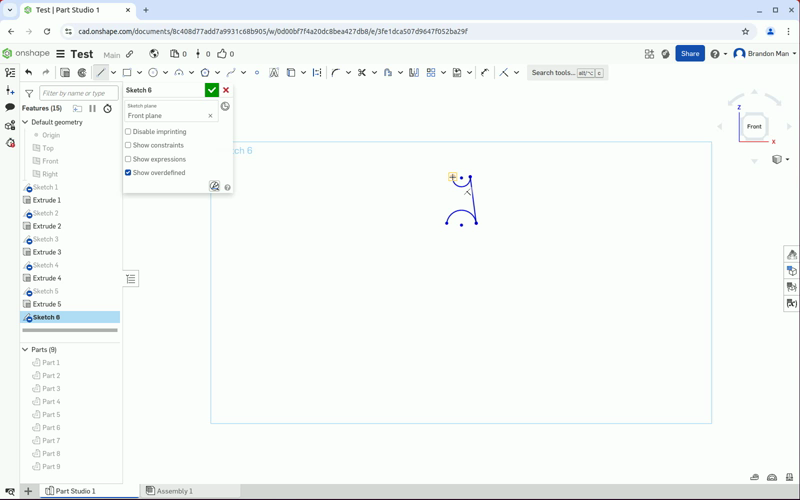
click(452, 176)
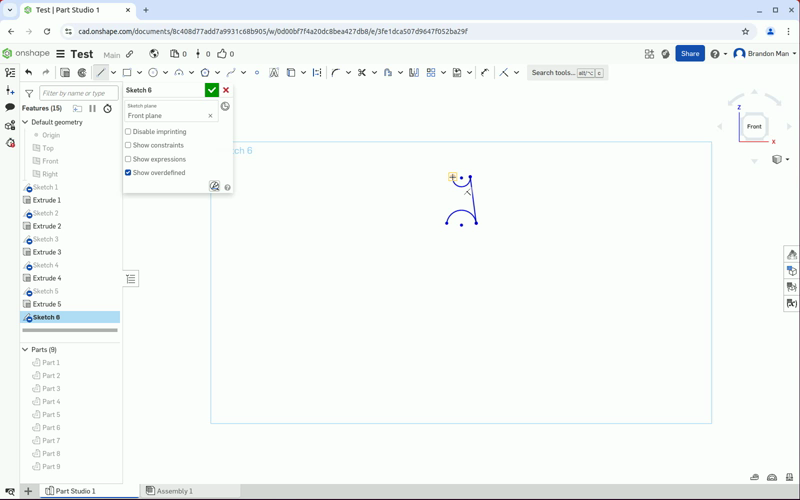
mouse_move(482, 176)
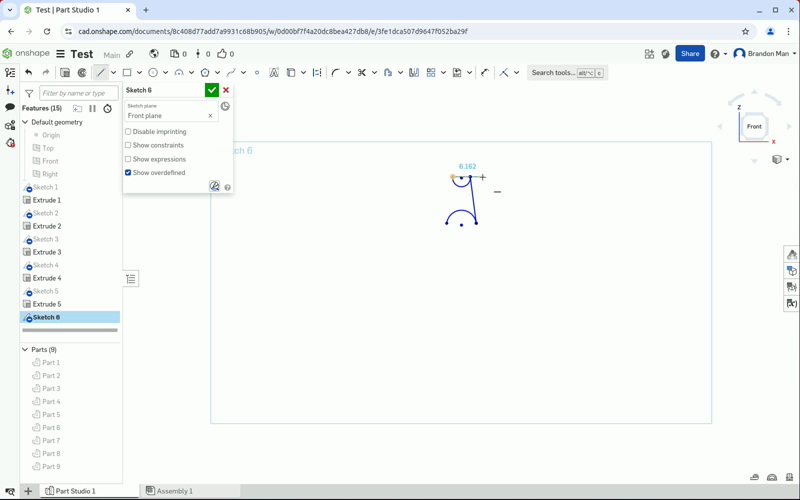
key_down(shift)
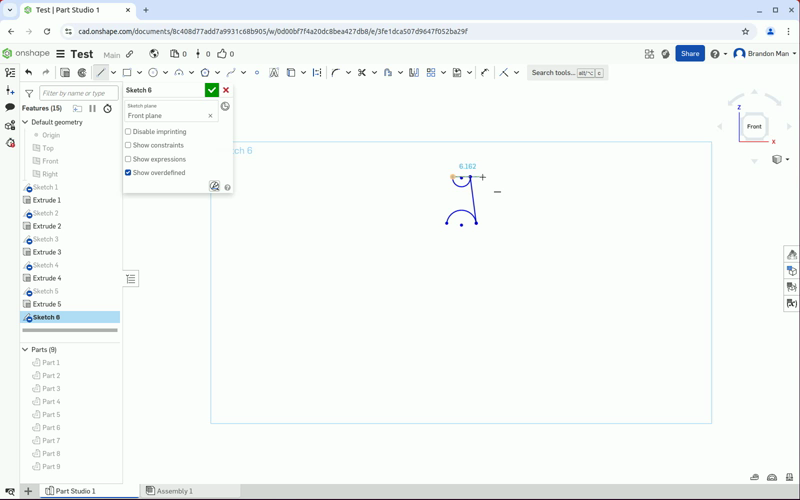
mouse_move(446, 223)
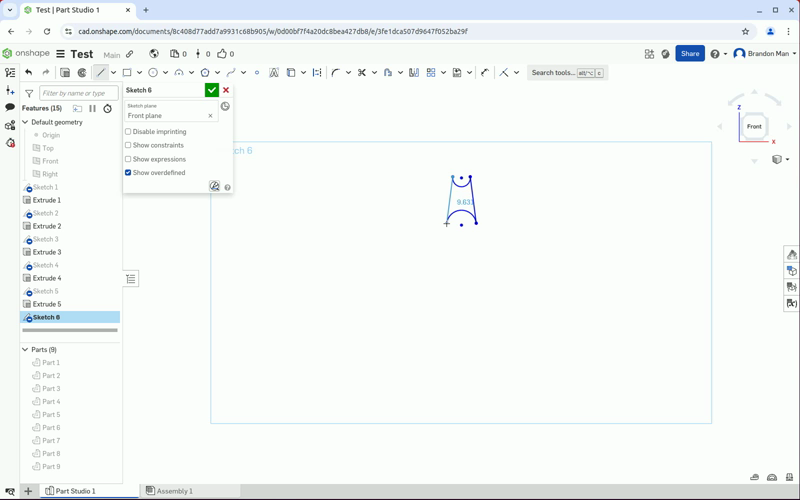
key_up(shift)
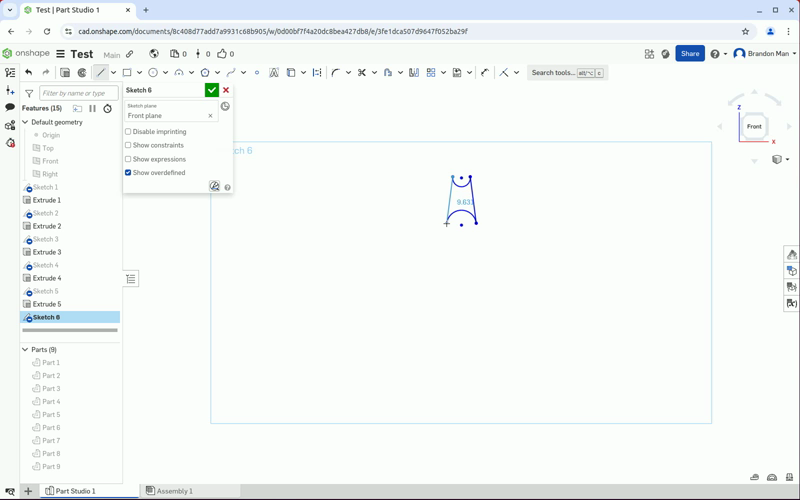
click(446, 223)
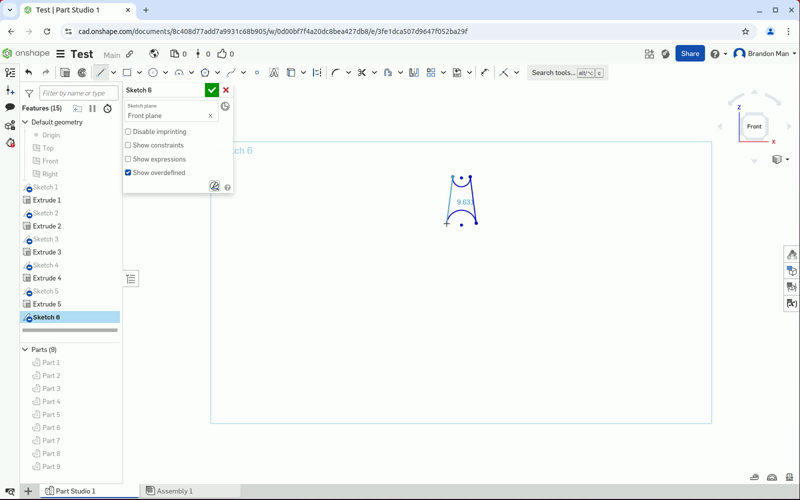
key(esc)
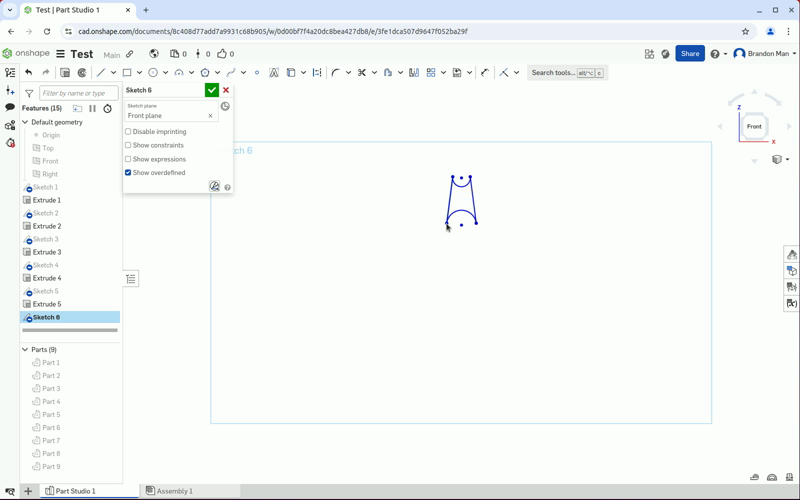
key(c)
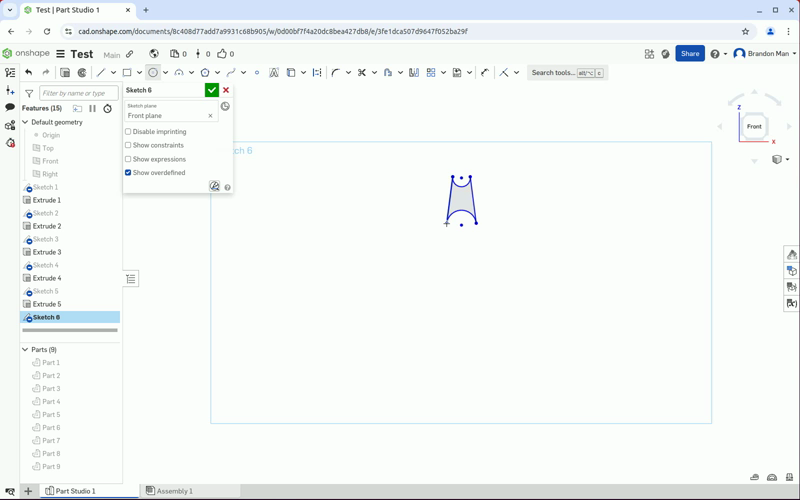
key_down(shift)
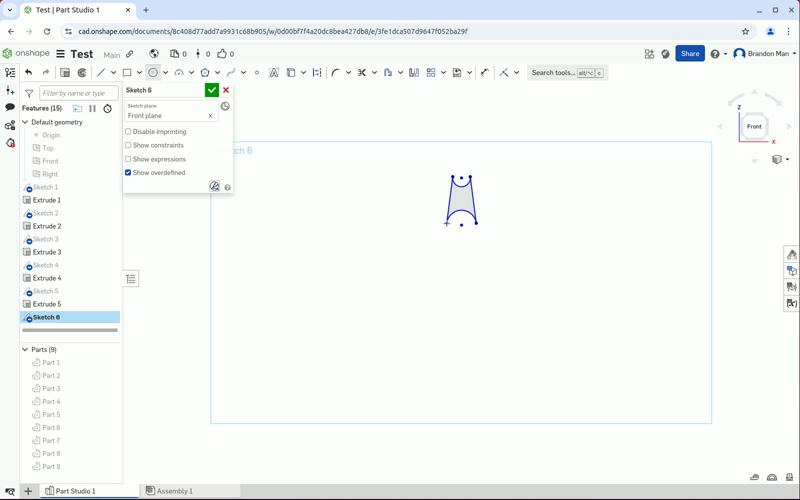
mouse_move(458, 191)
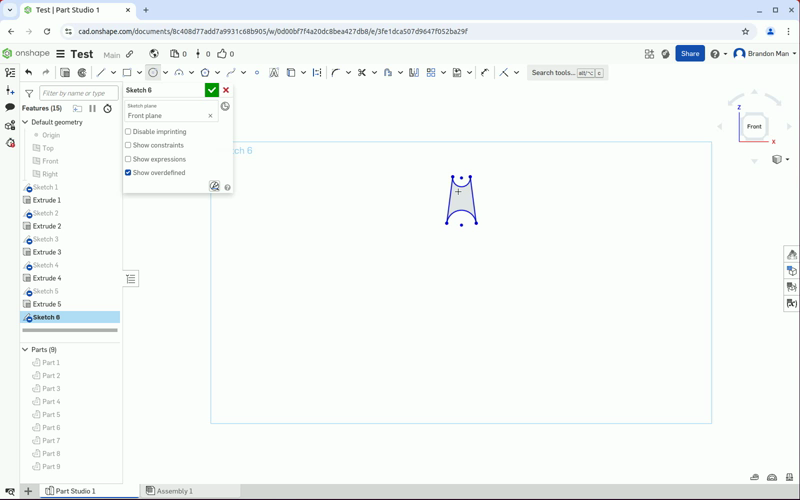
click(458, 191)
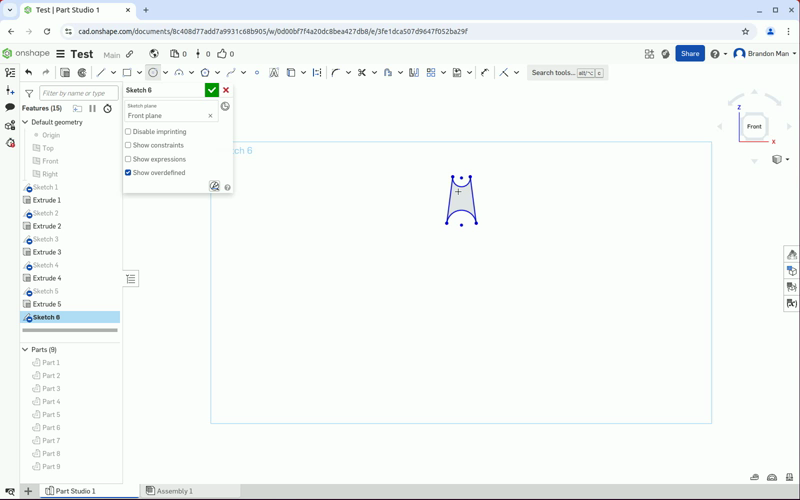
key_up(shift)
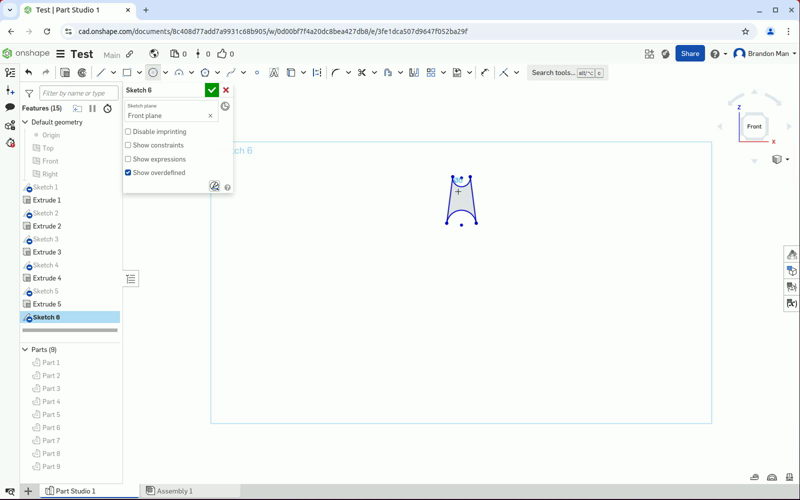
mouse_move(461, 191)
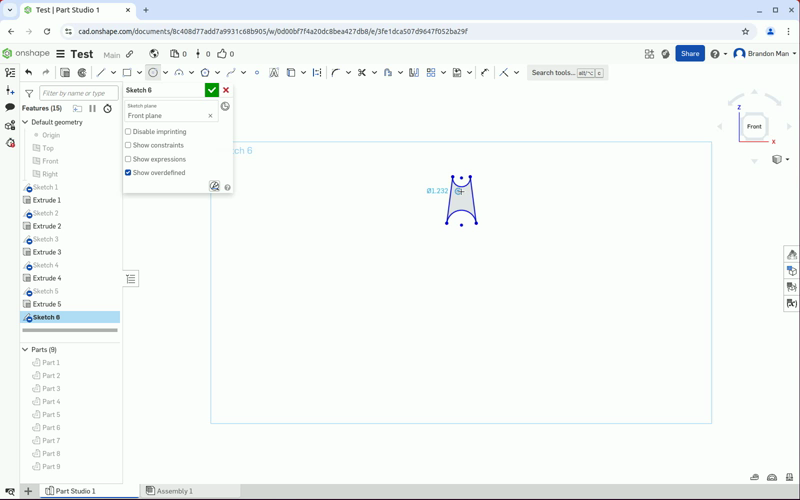
scroll(6)
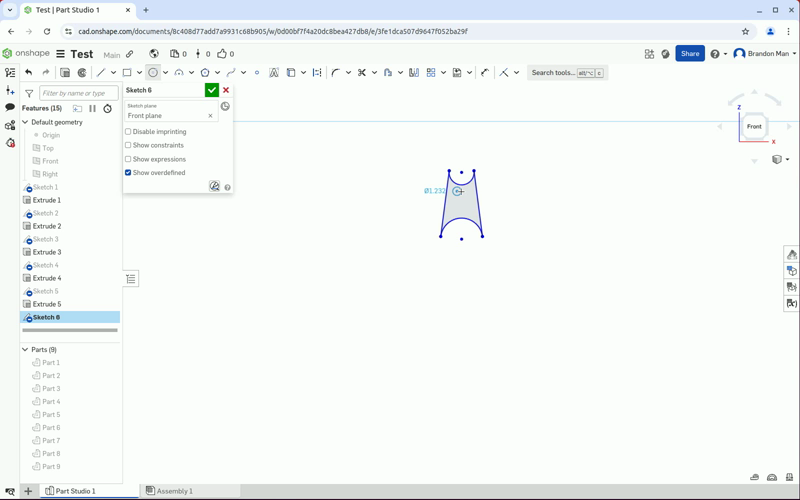
scroll(6)
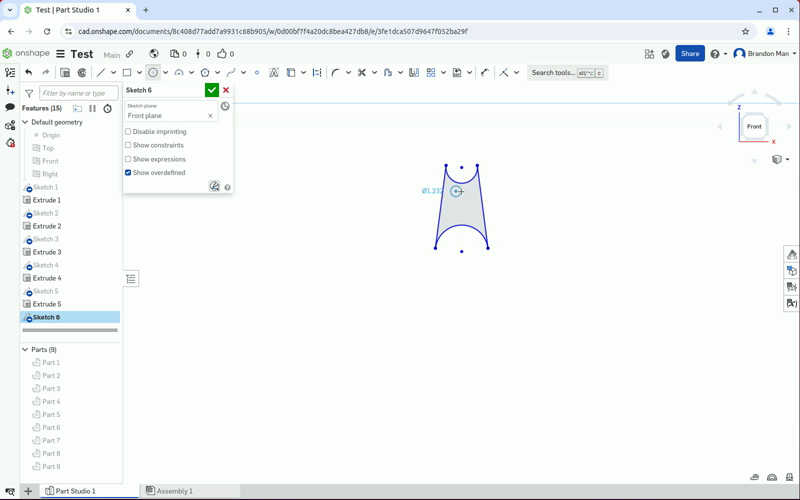
scroll(6)
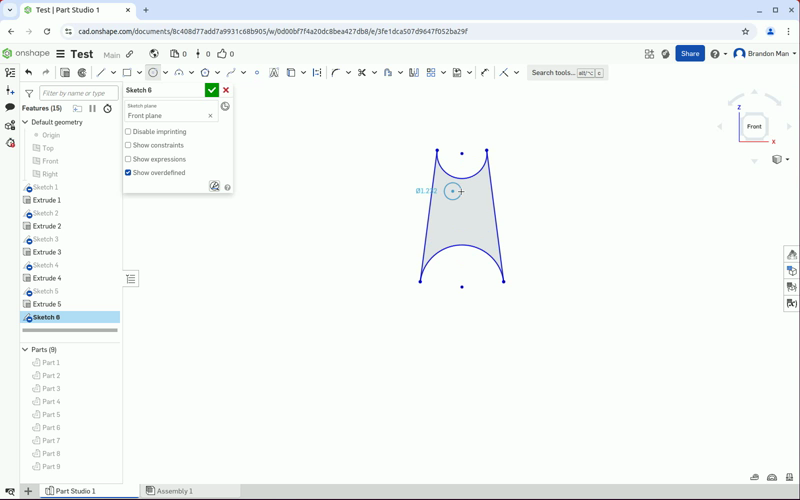
scroll(6)
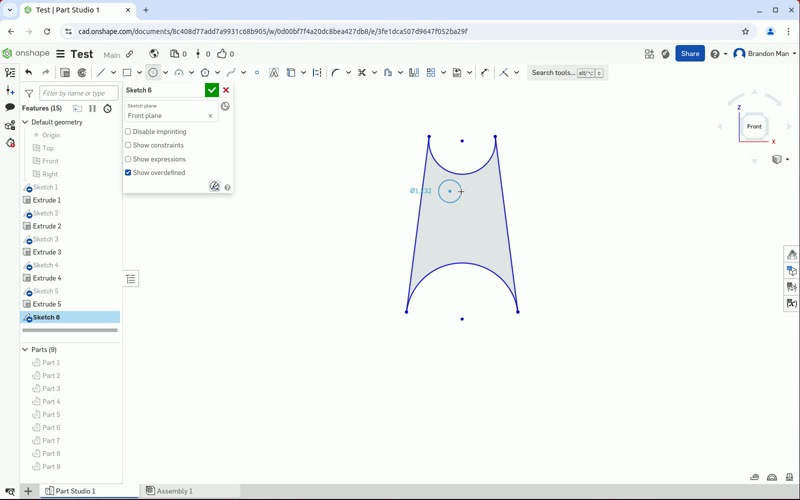
scroll(6)
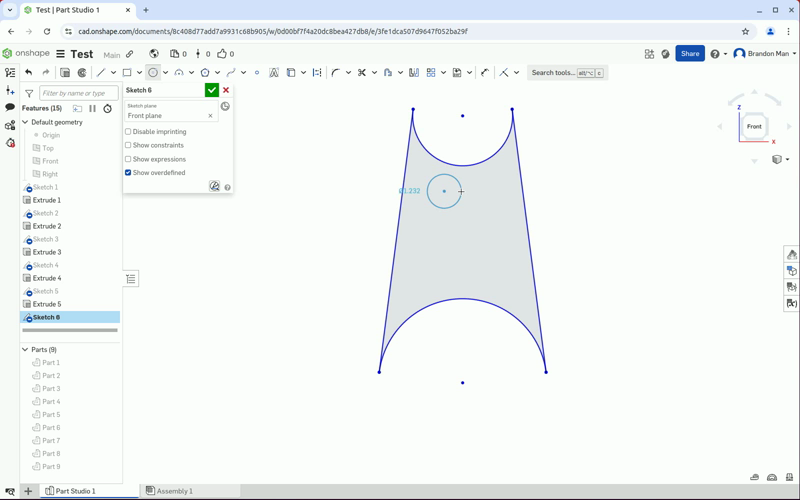
scroll(6)
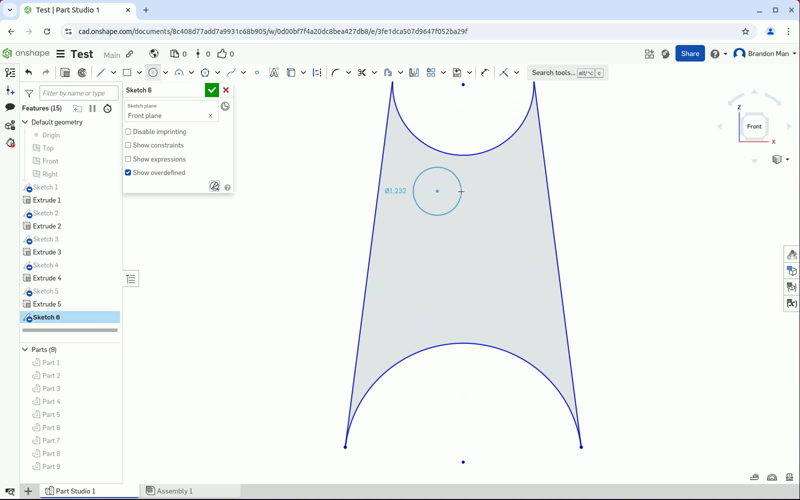
scroll(6)
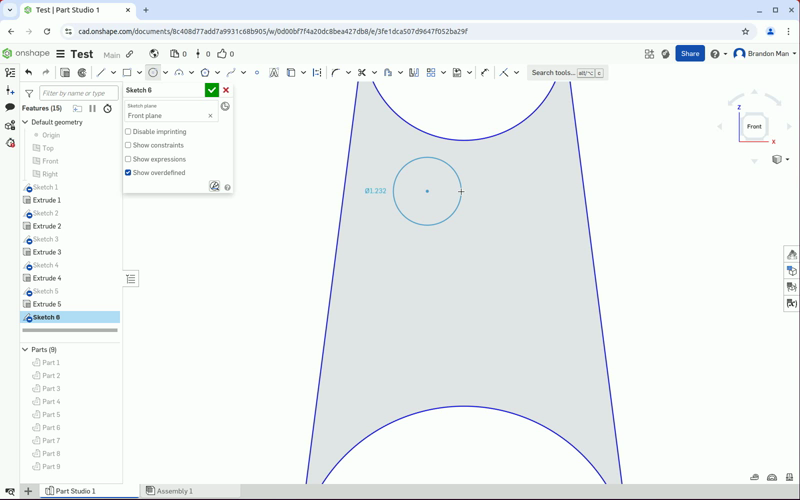
click(461, 191)
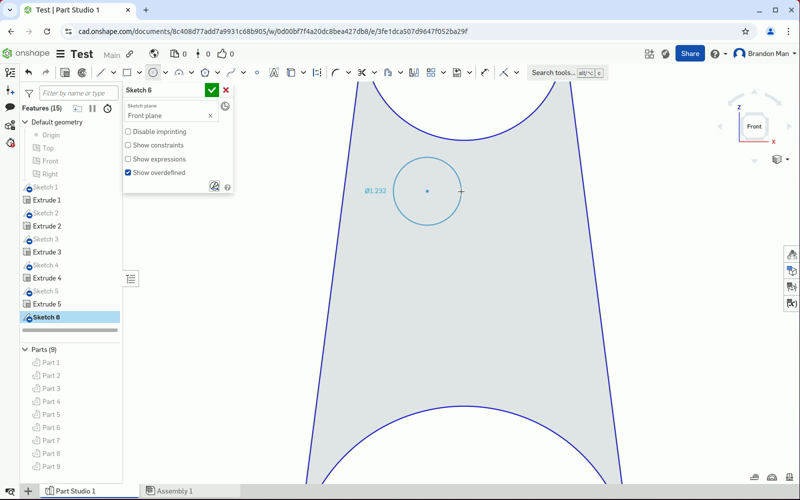
scroll(-6)
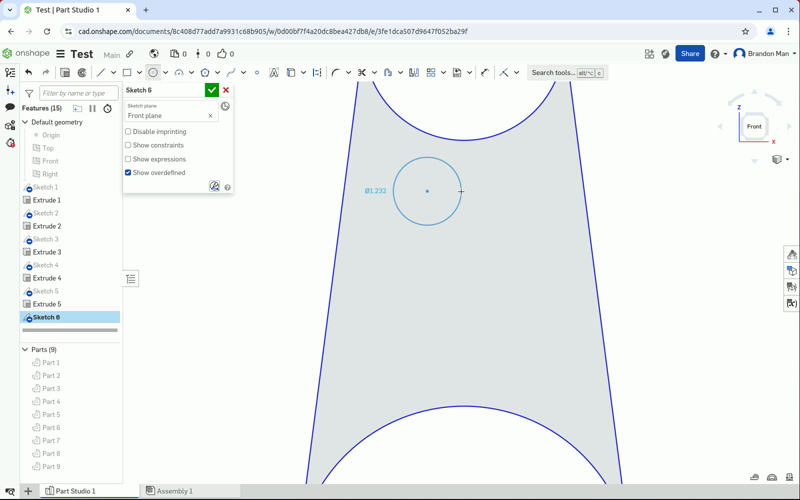
scroll(-6)
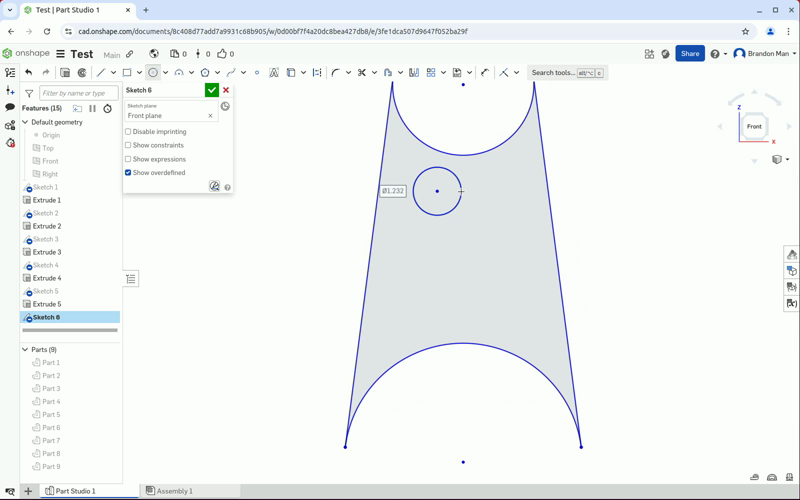
scroll(-6)
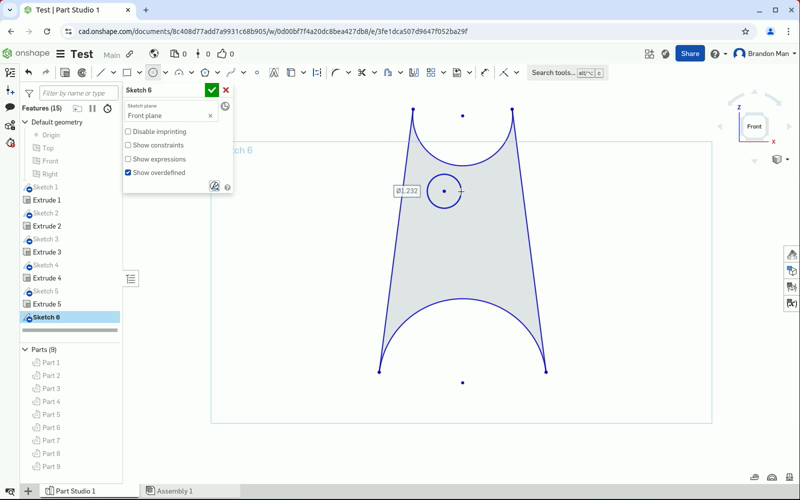
scroll(-6)
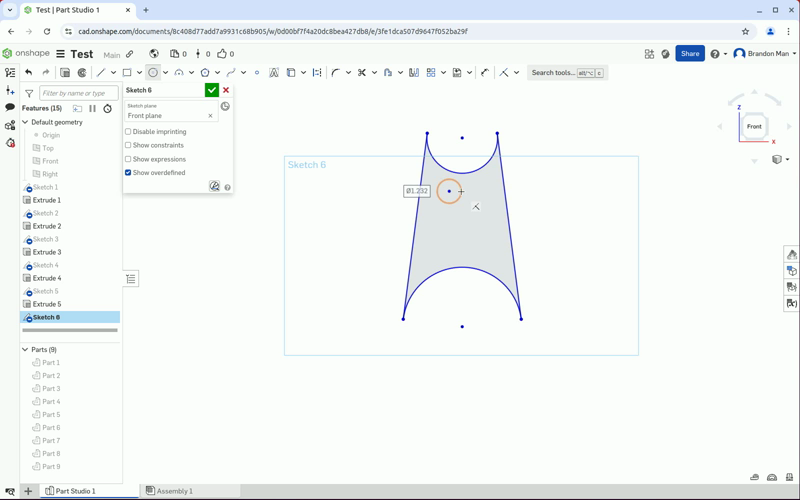
scroll(-6)
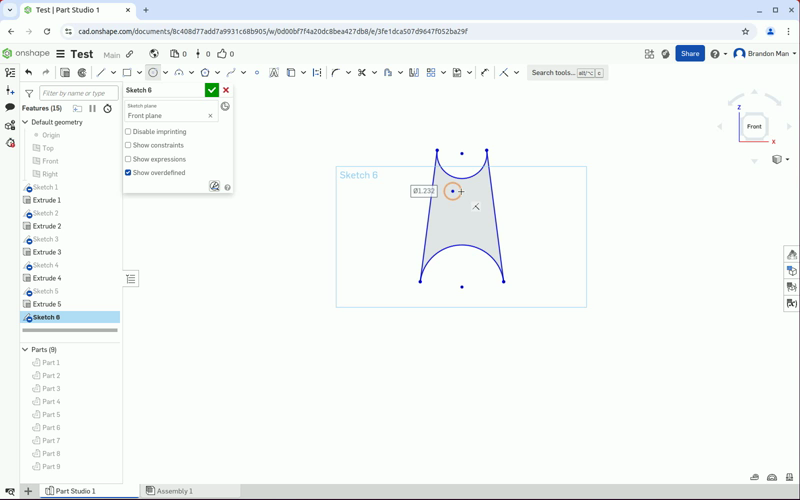
scroll(-6)
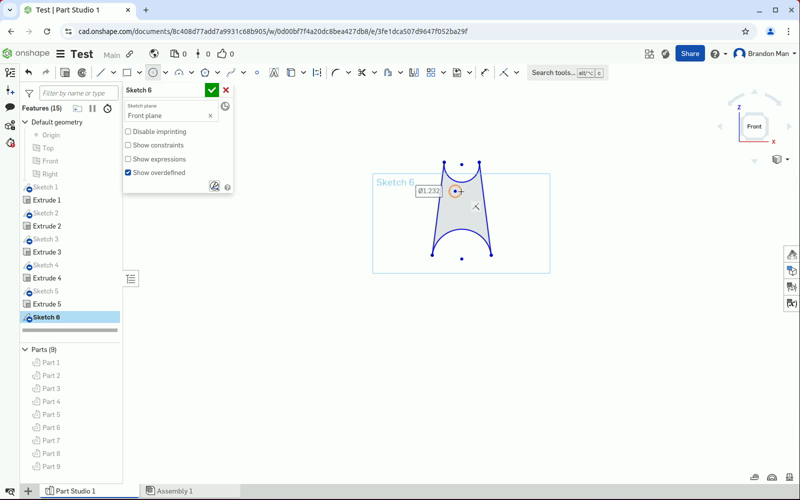
scroll(-6)
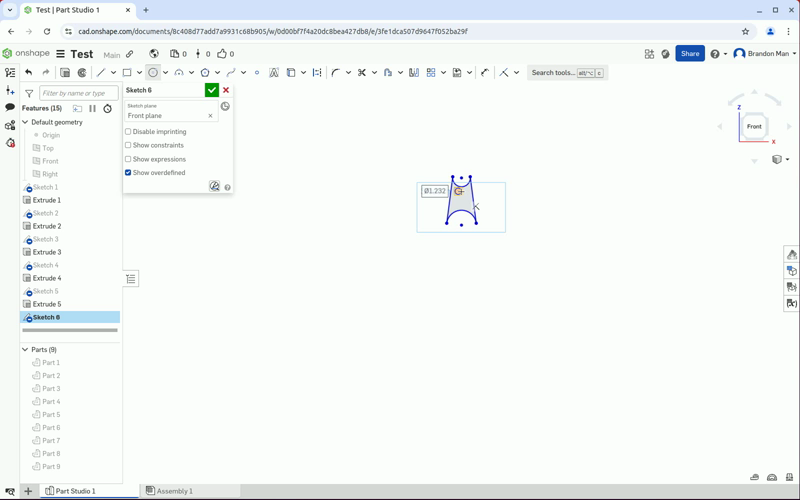
key(esc)
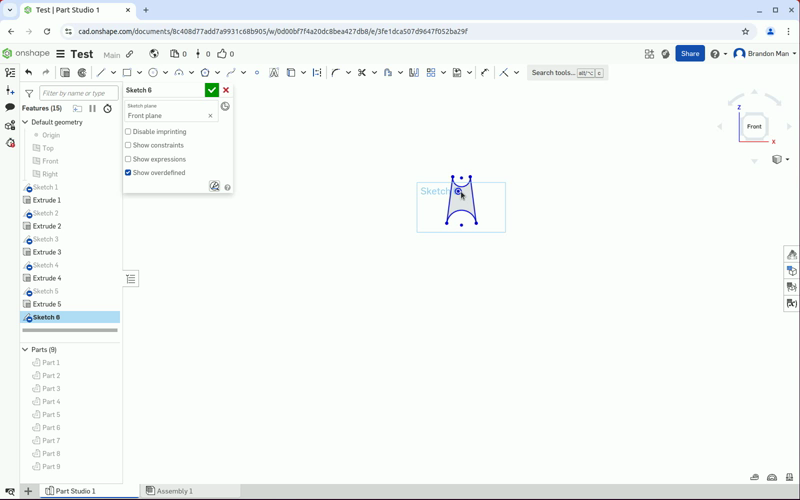
mouse_move(461, 206)
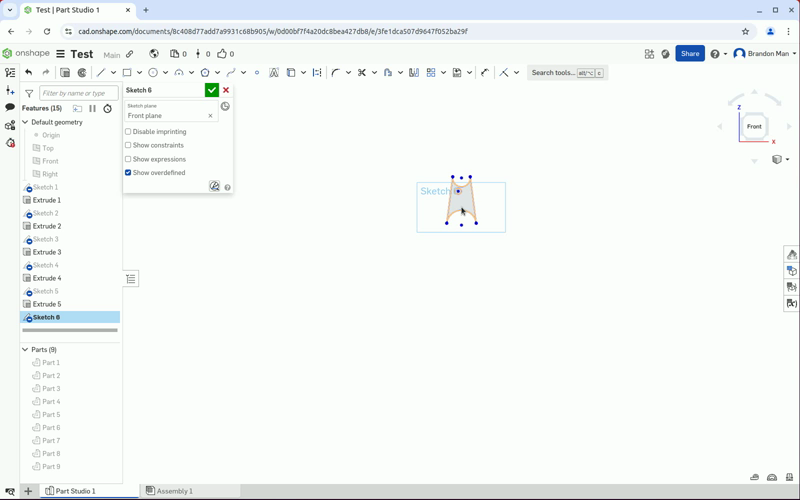
scroll(6)
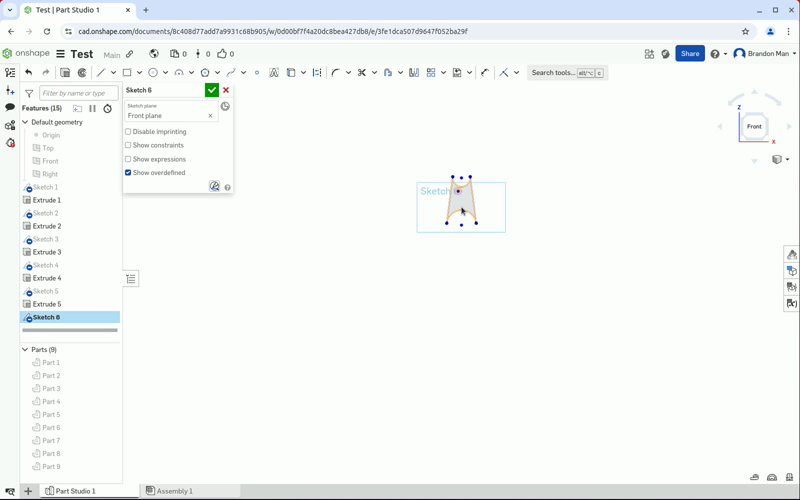
scroll(6)
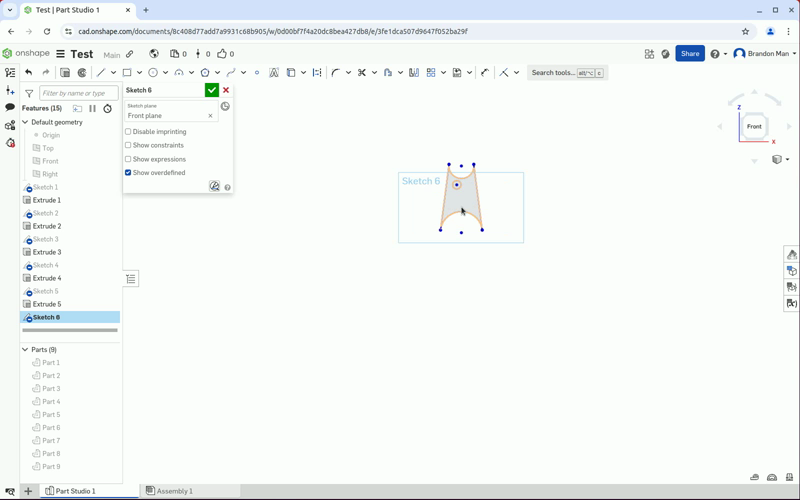
scroll(6)
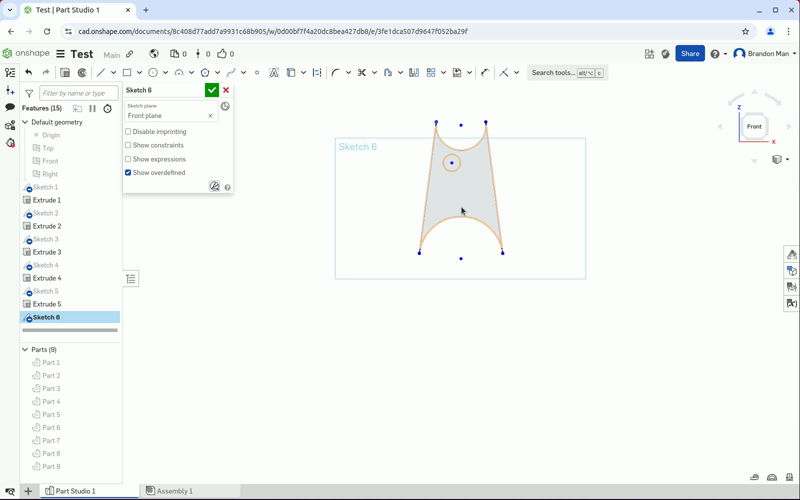
scroll(6)
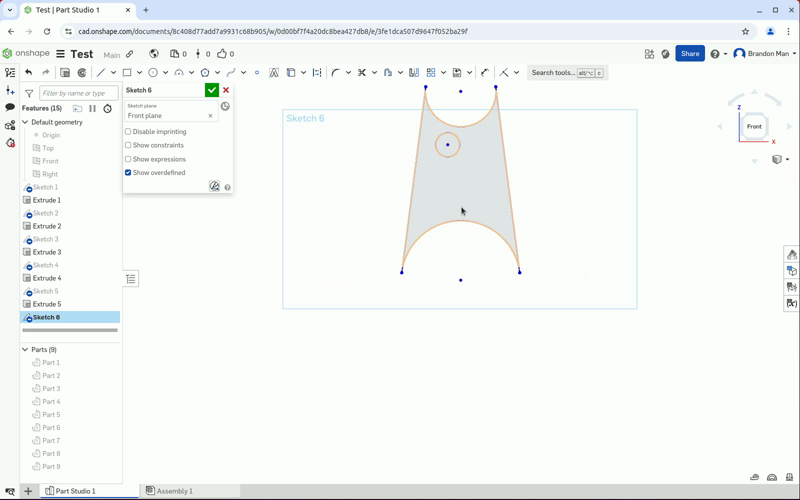
scroll(6)
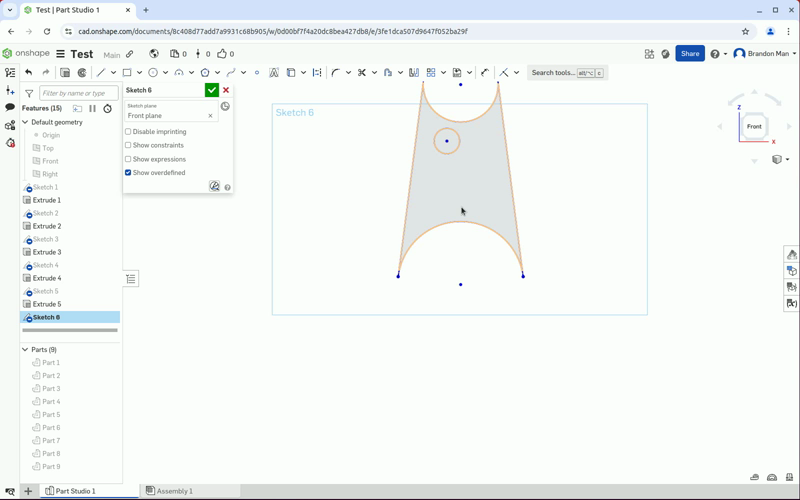
scroll(6)
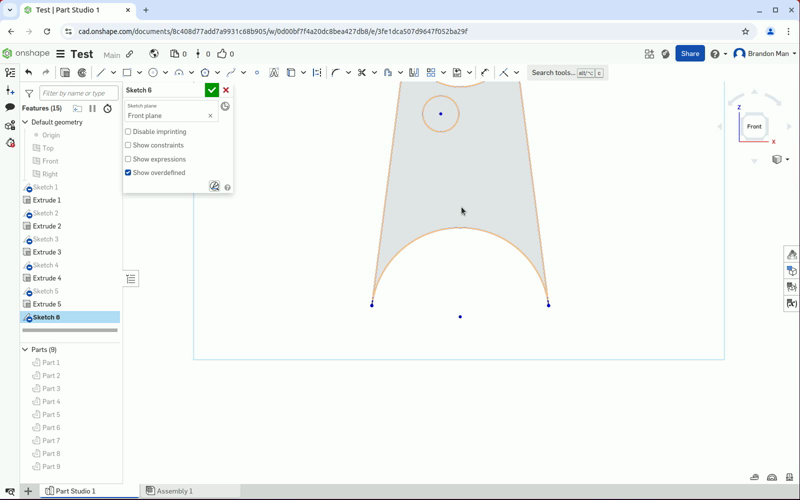
scroll(6)
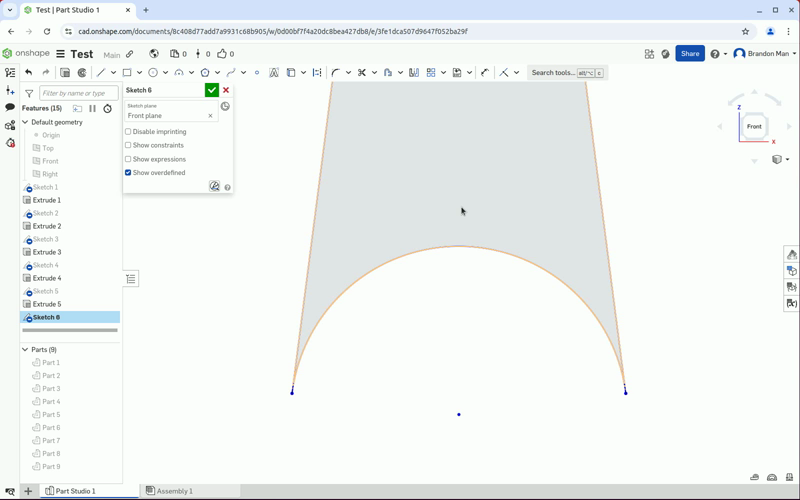
click(461, 206)
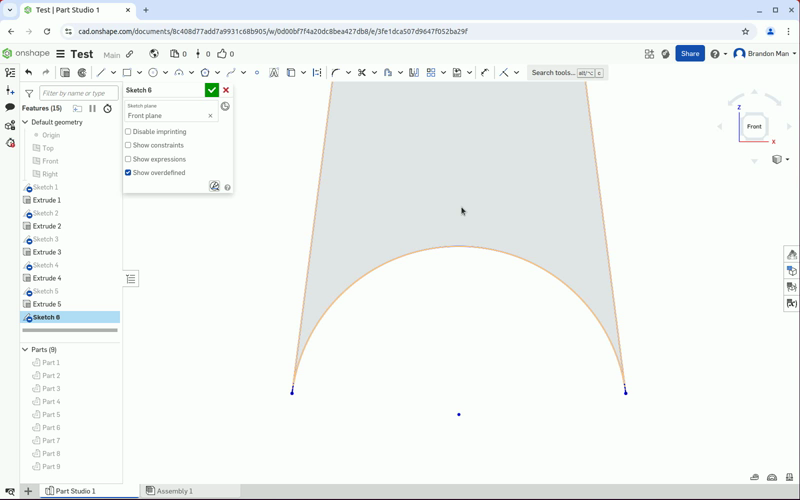
scroll(-6)
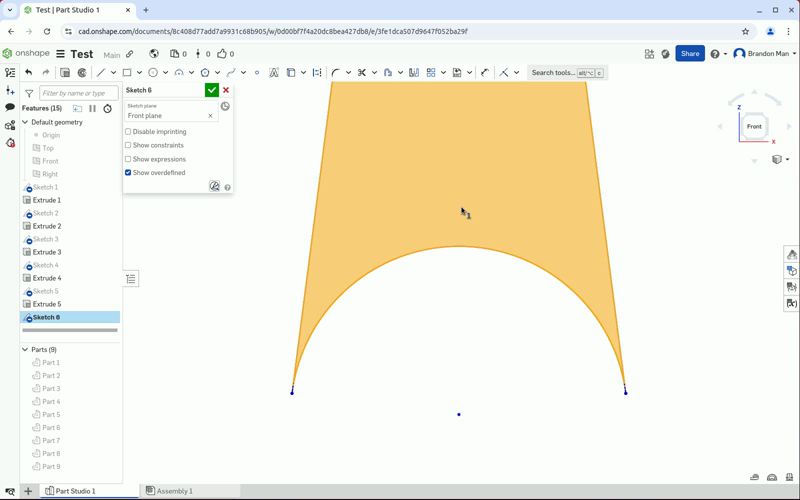
scroll(-6)
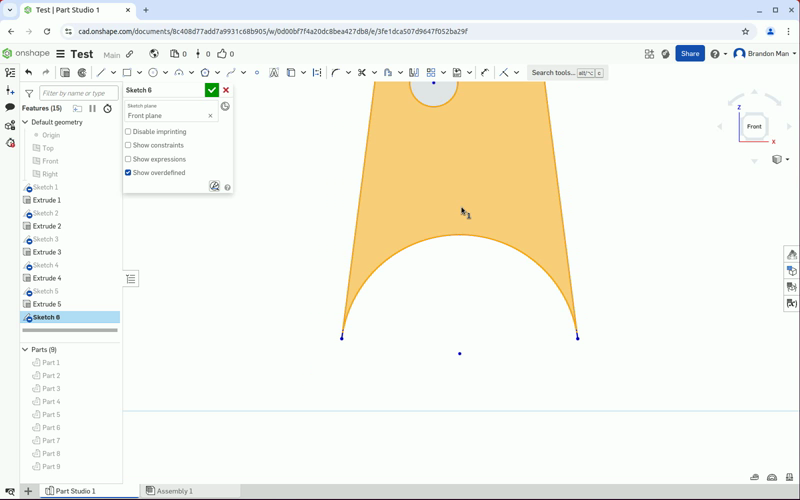
scroll(-6)
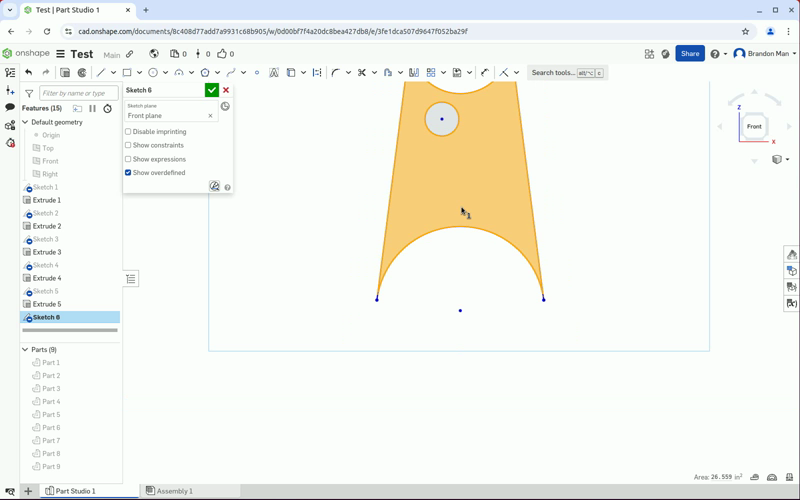
scroll(-6)
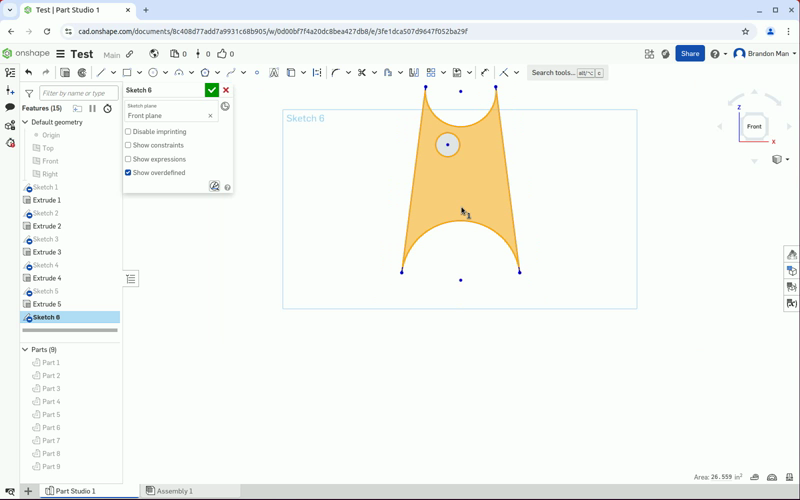
scroll(-6)
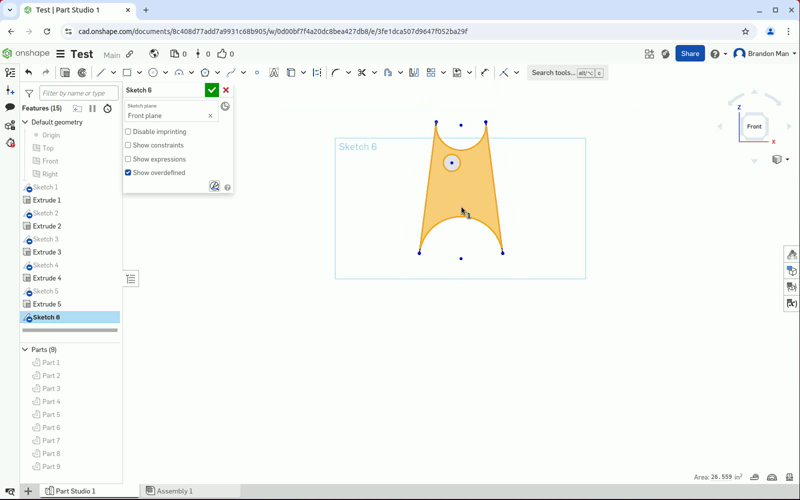
scroll(-6)
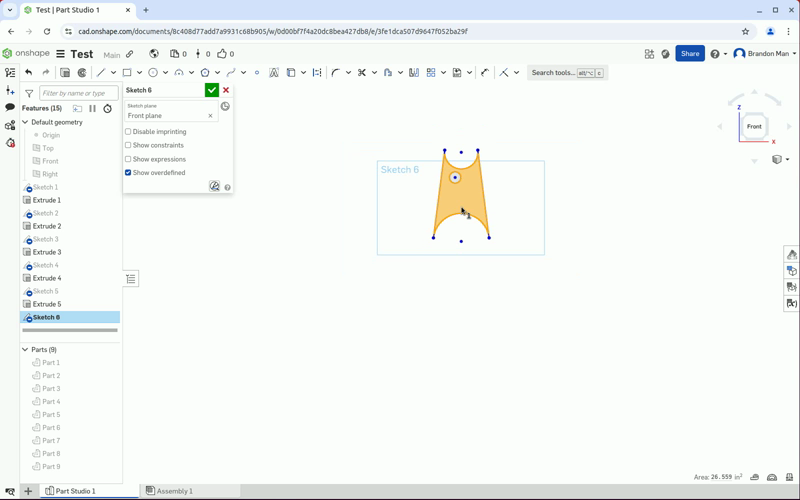
scroll(-6)
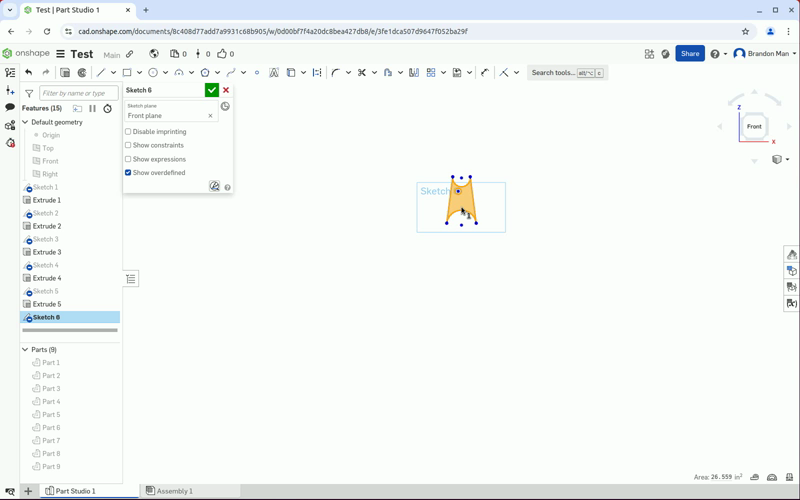
mouse_move(73, 352)
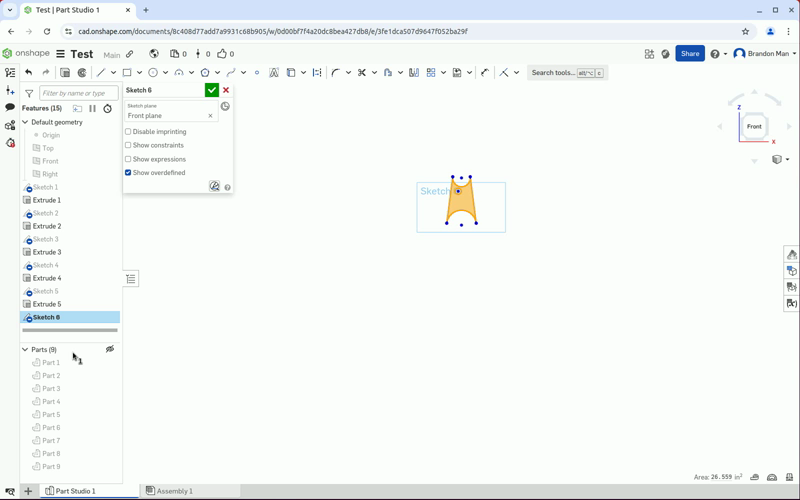
key(shift+y)
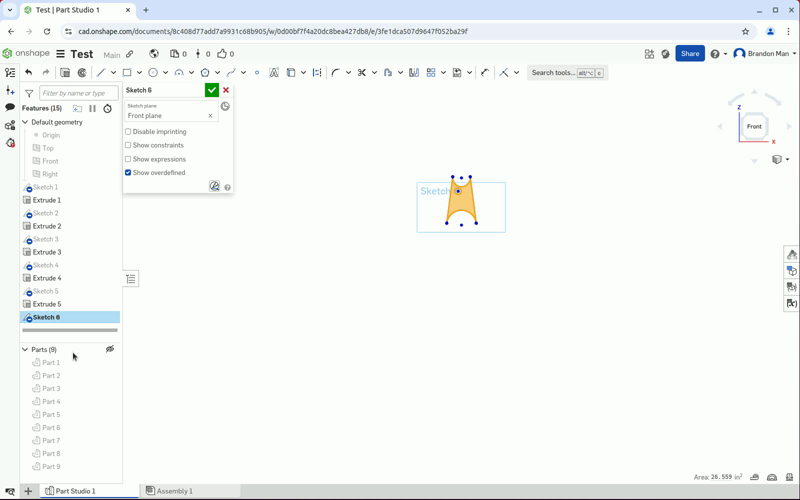
key(shift+e)
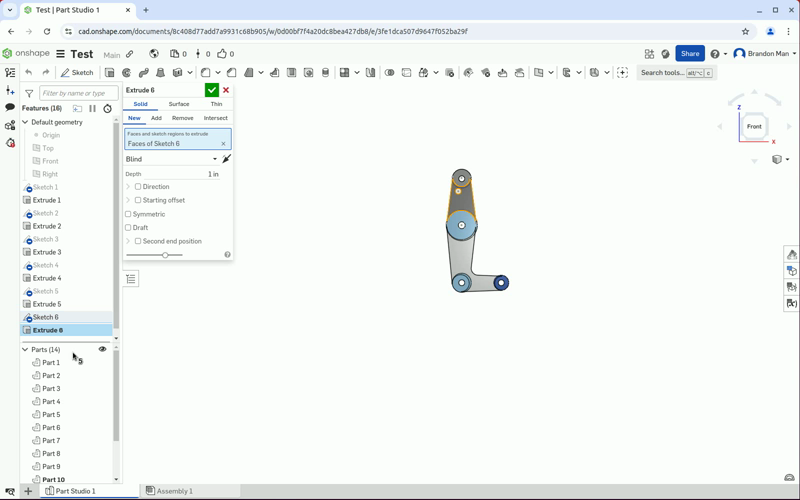
mouse_move(143, 106)
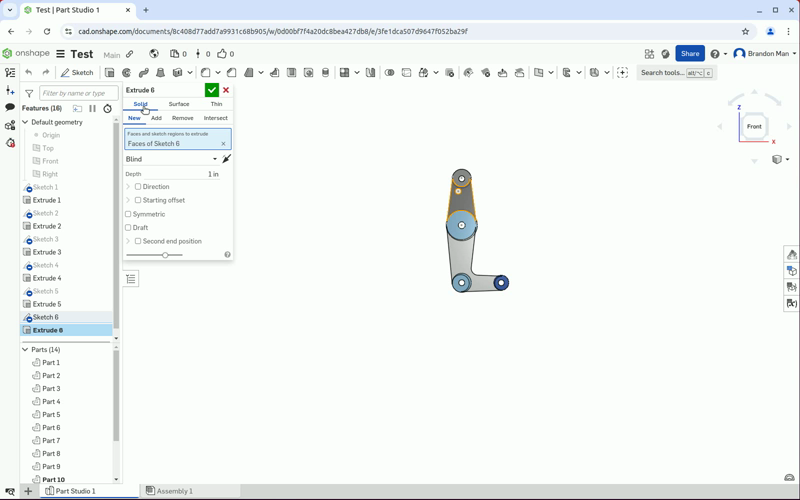
click(143, 106)
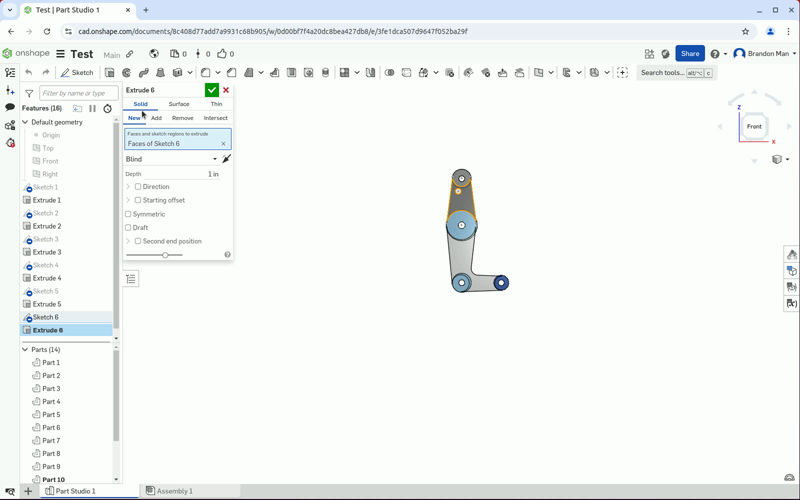
mouse_move(137, 120)
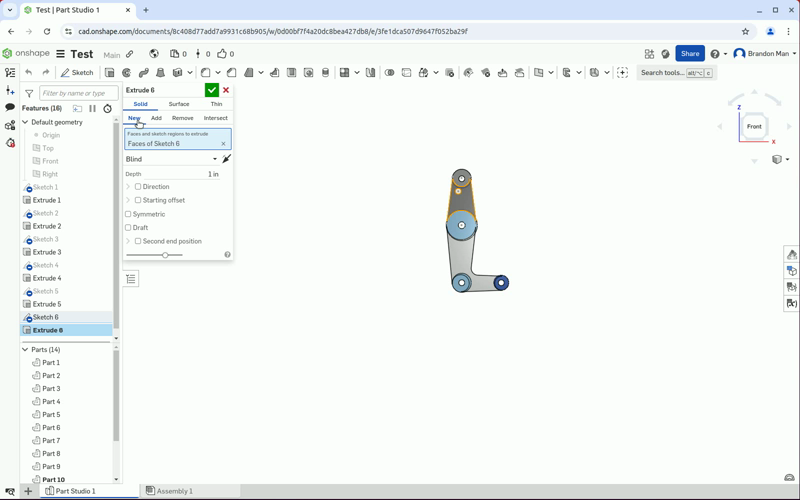
click(137, 120)
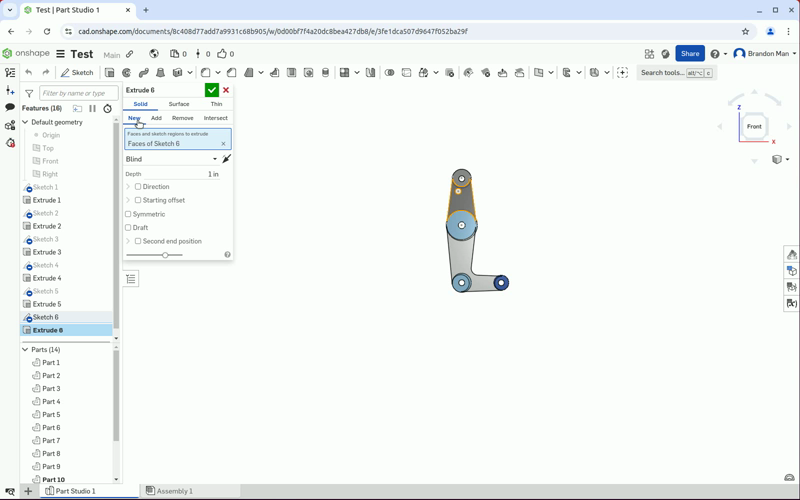
key(tab, 4)
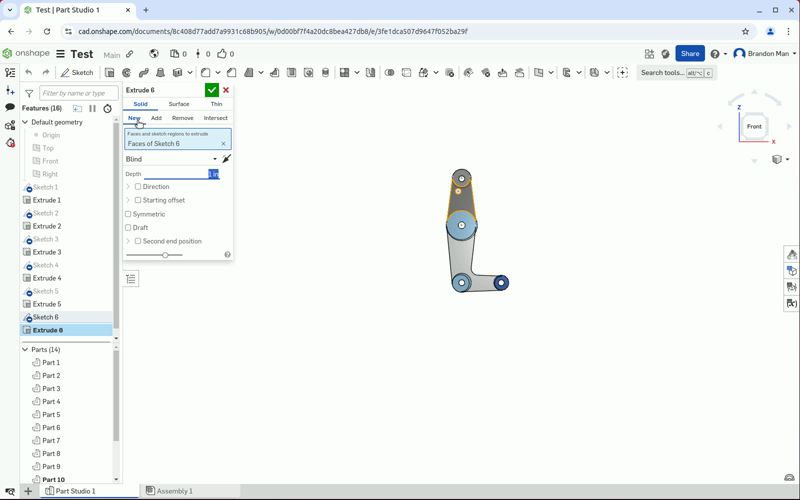
text(0.481)
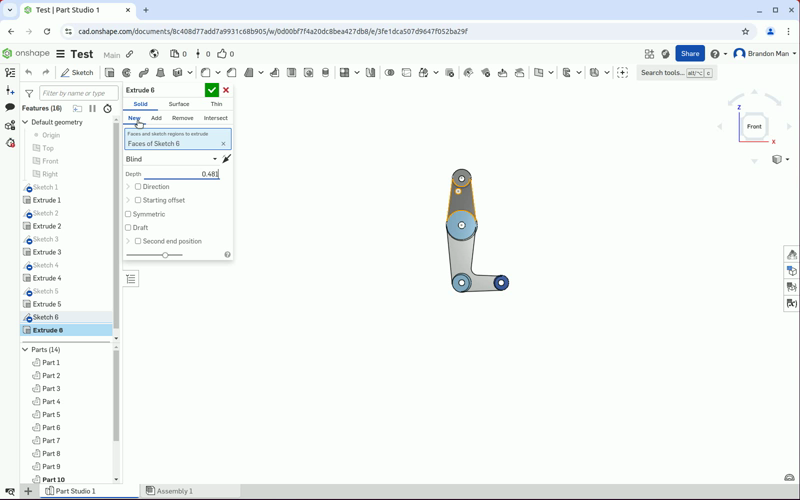
key(enter)
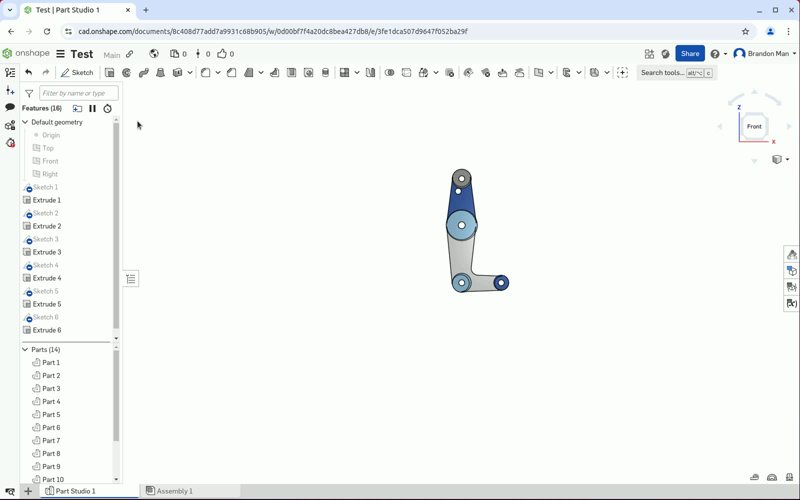
key(shift+h)
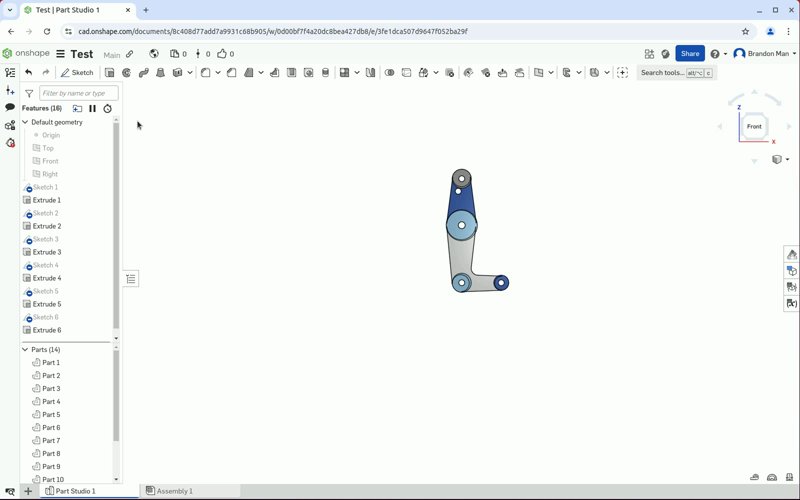
key(shift+h)
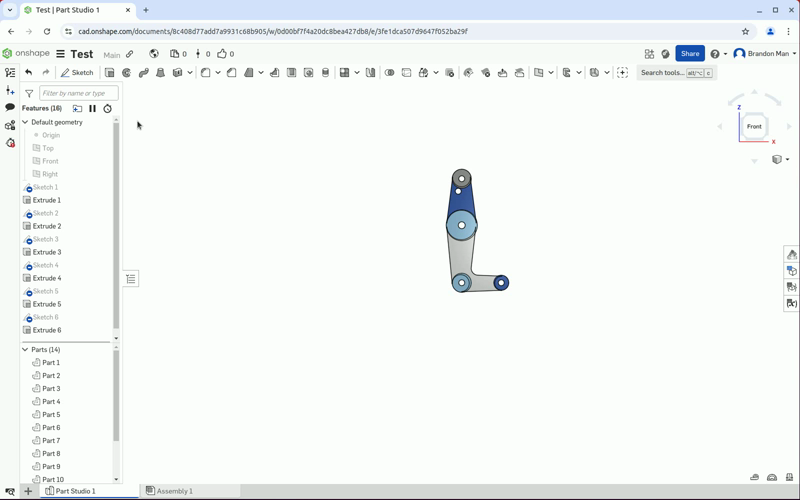
key(shift+7)
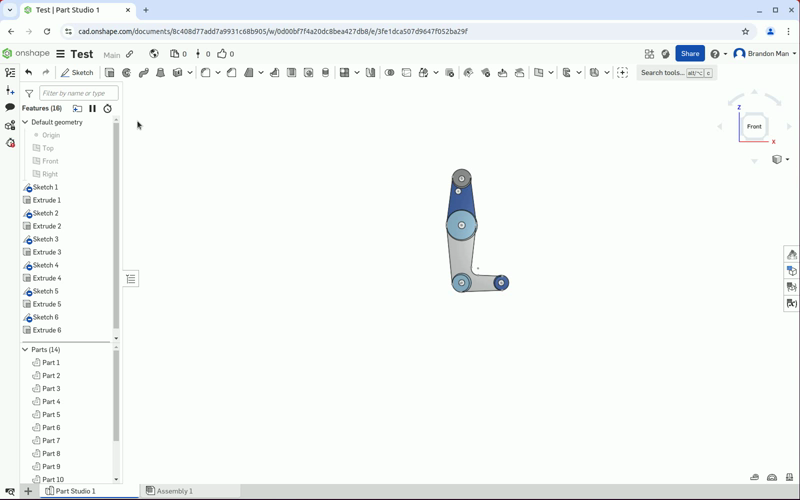
key(left, 2)
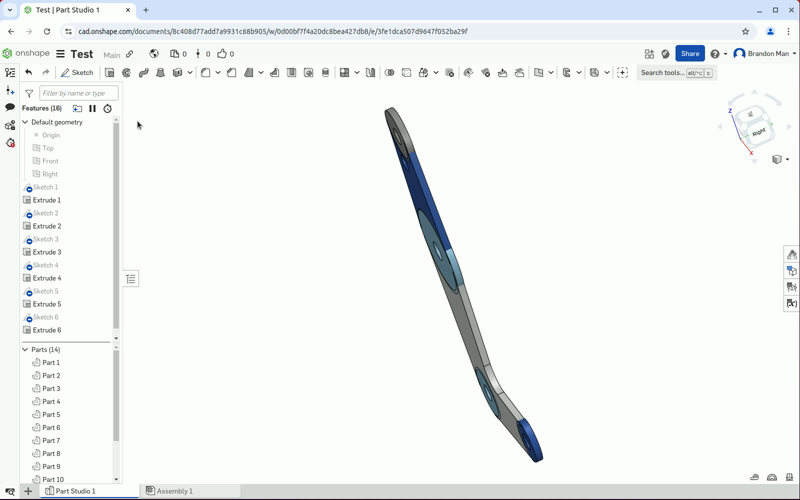
key(down, 2)
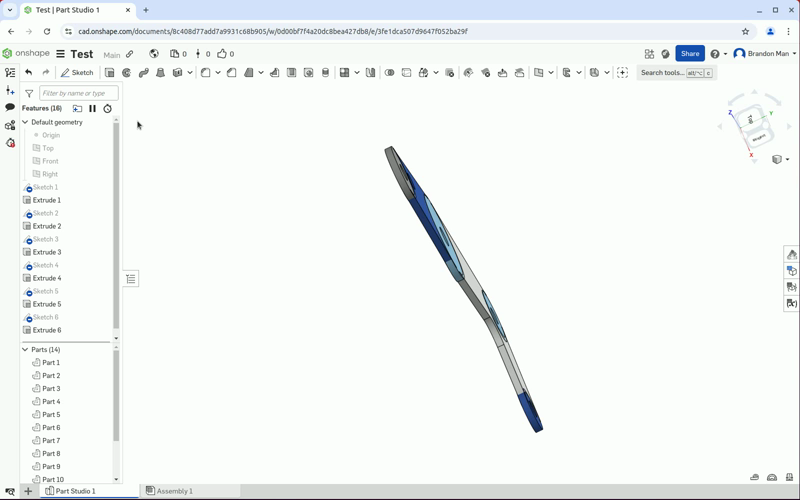
key(up, 2)
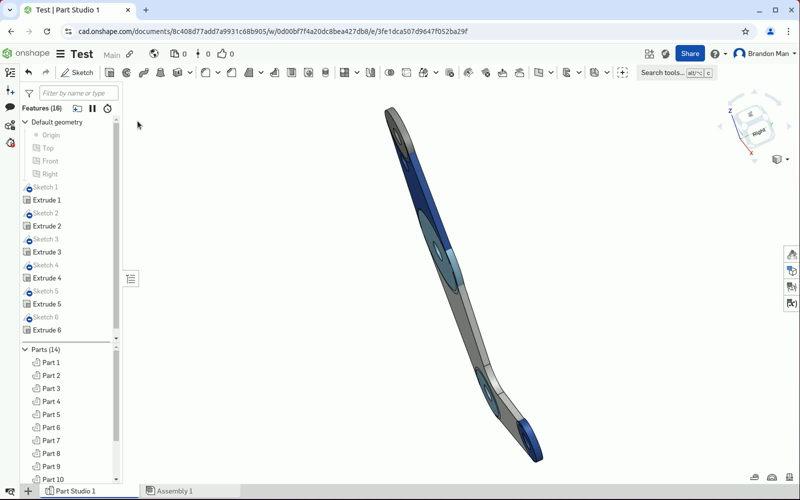
key(right, 2)
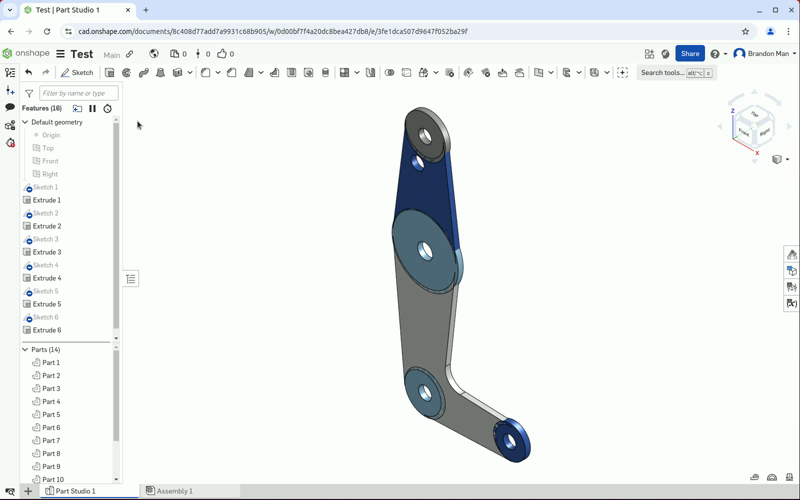
mouse_move(69, 189)
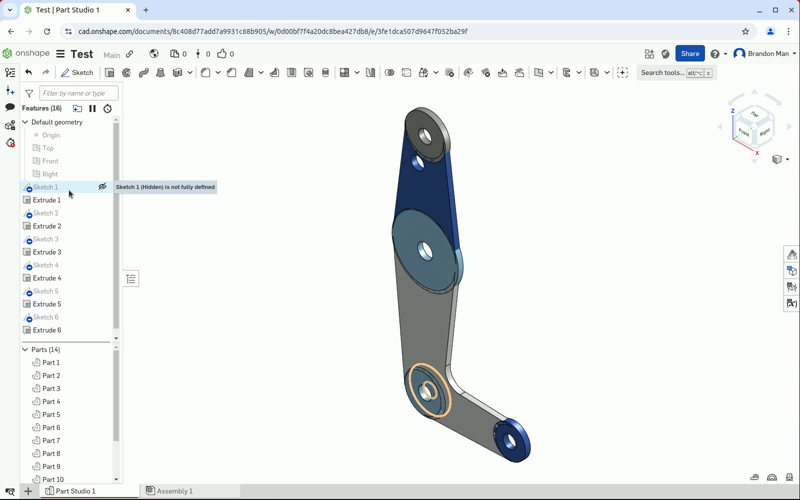
click(69, 189)